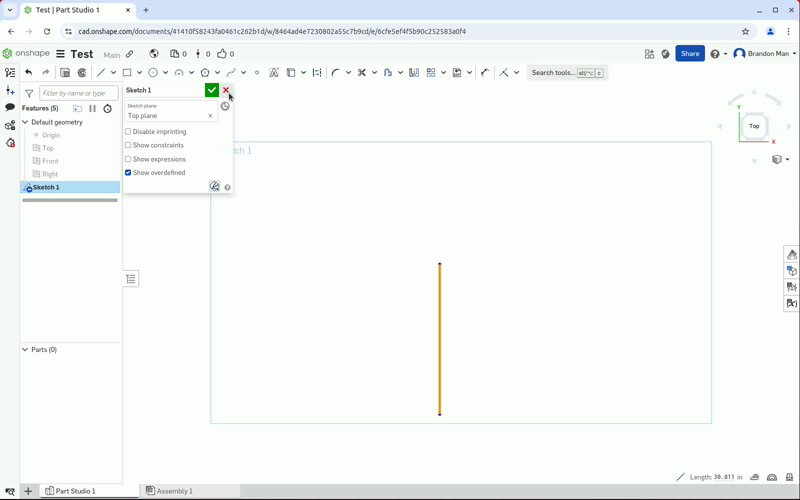
key(shift+h)
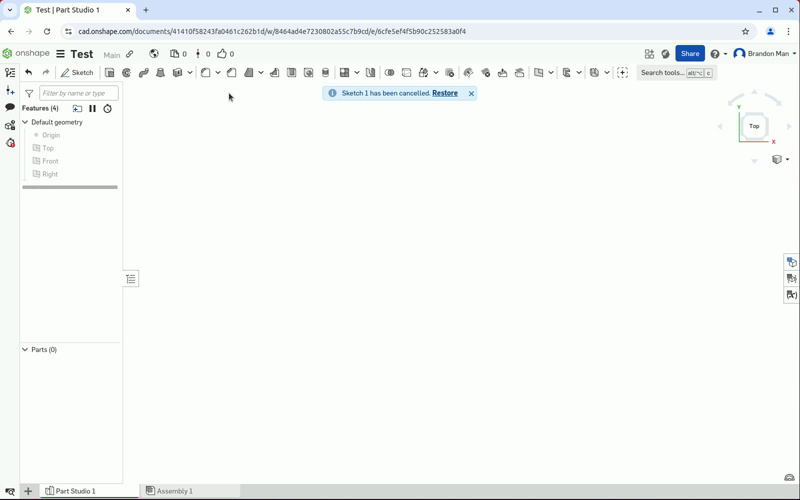
mouse_move(73, 352)
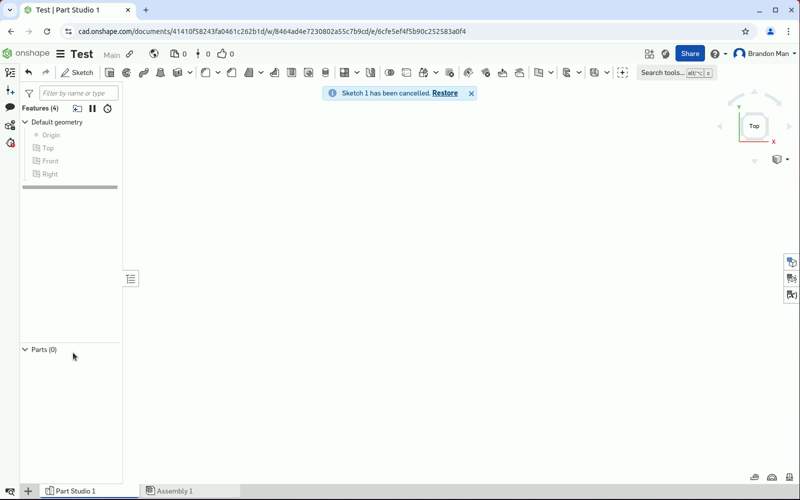
key(y)
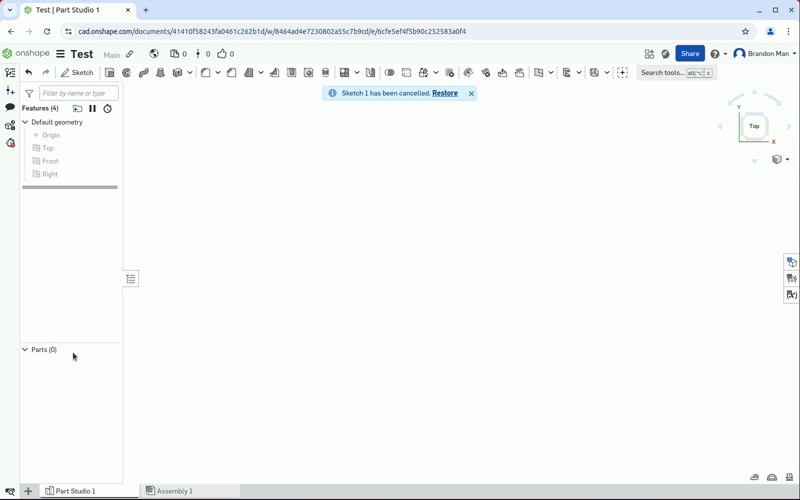
key(shift+p)
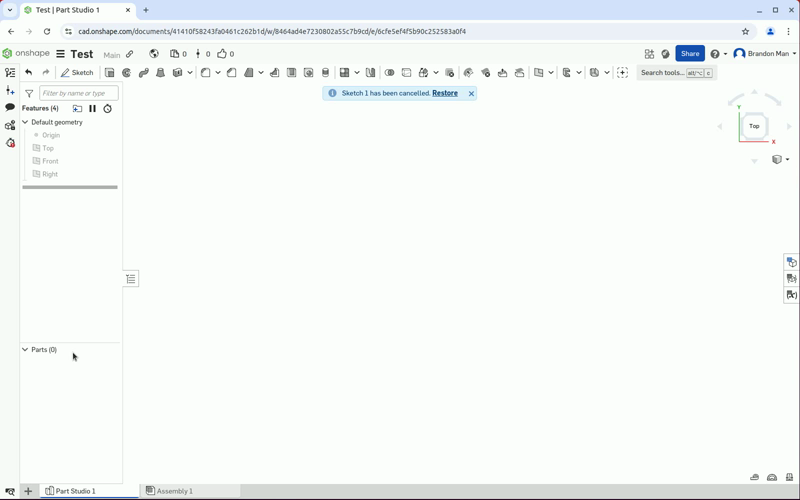
key(space)
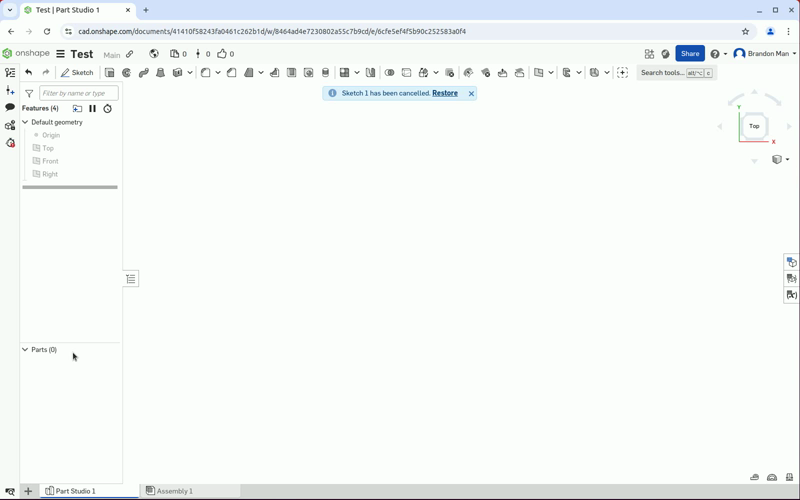
key_down(shift)
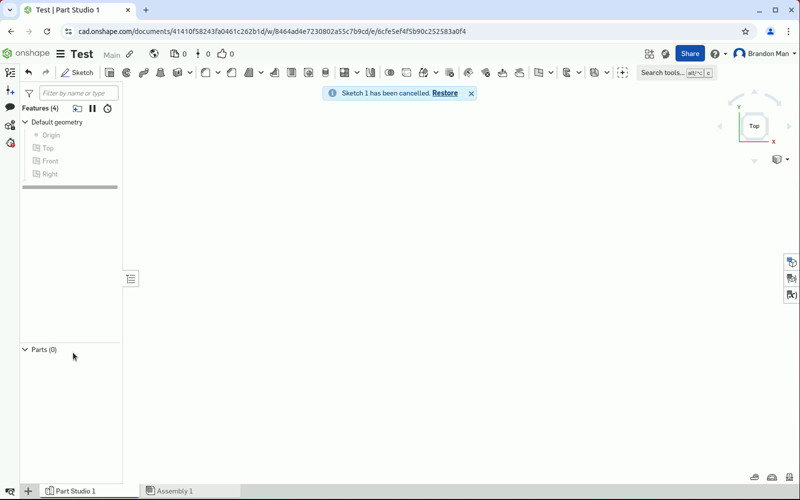
key(up)
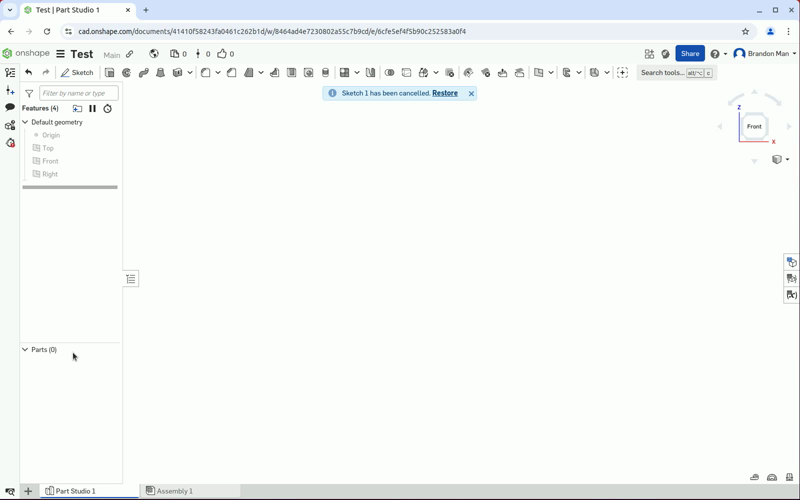
key_up(shift)
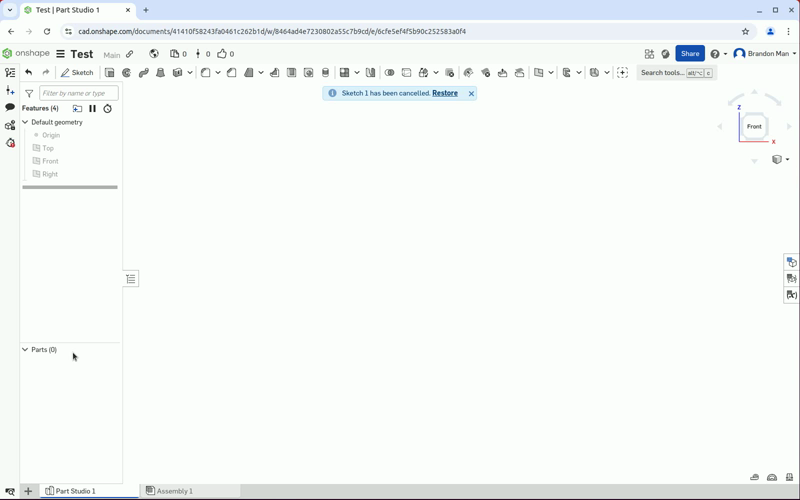
mouse_move(73, 352)
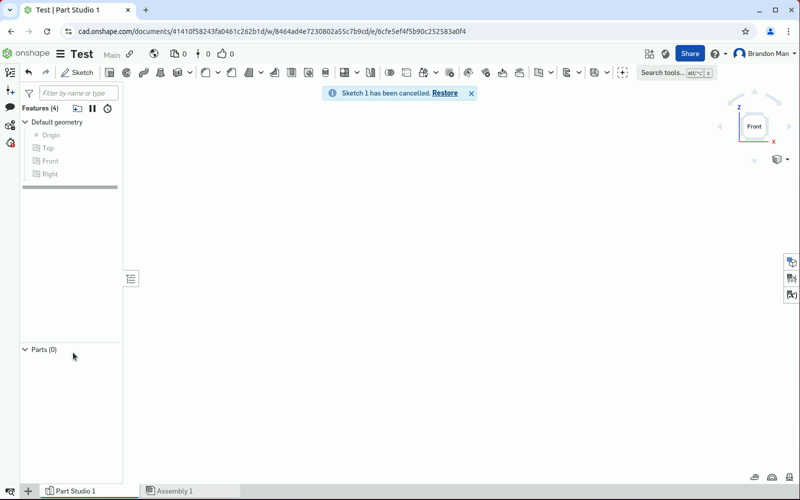
key(shift+y)
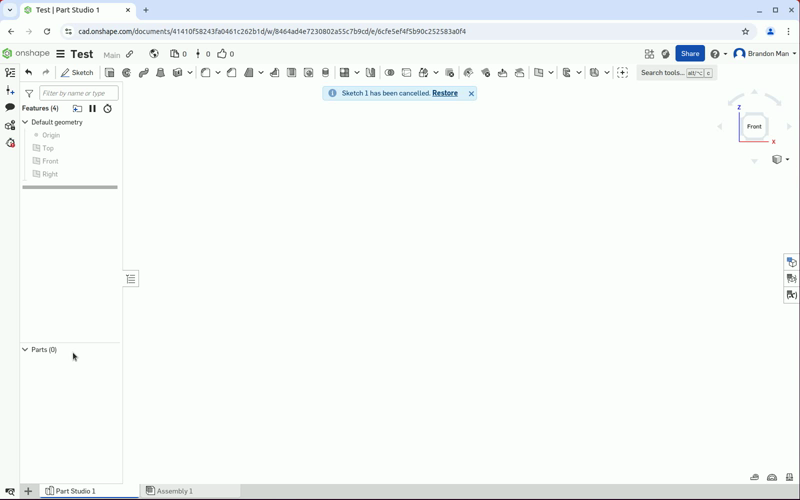
key(shift+s)
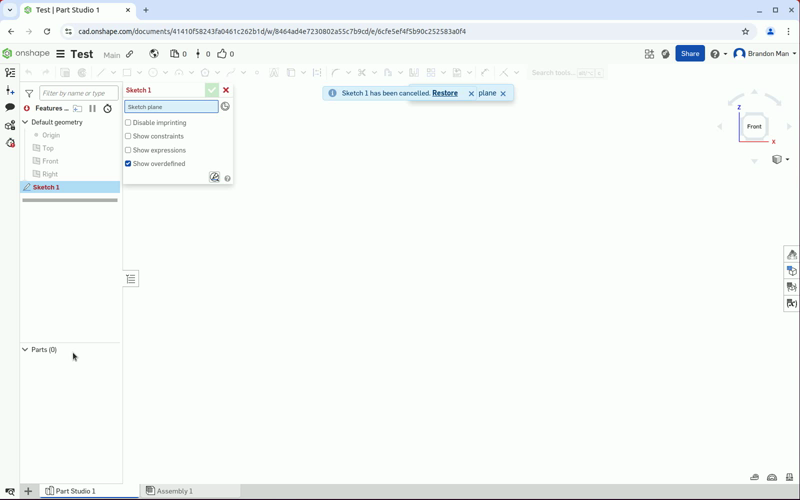
mouse_move(73, 163)
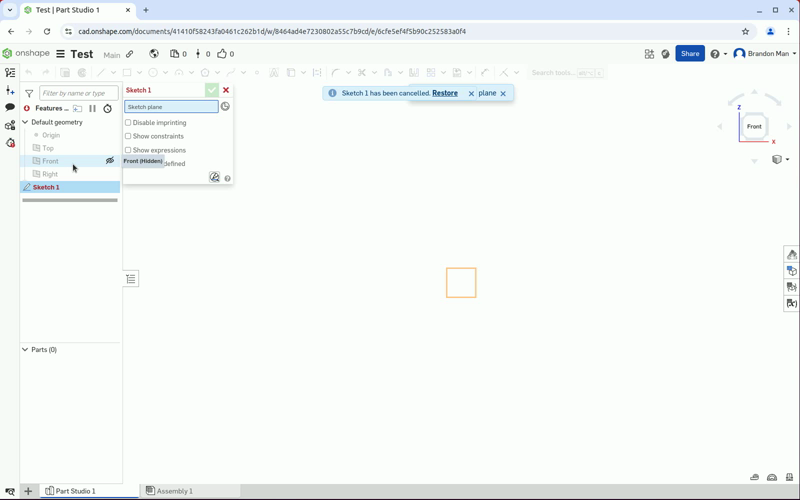
click(73, 163)
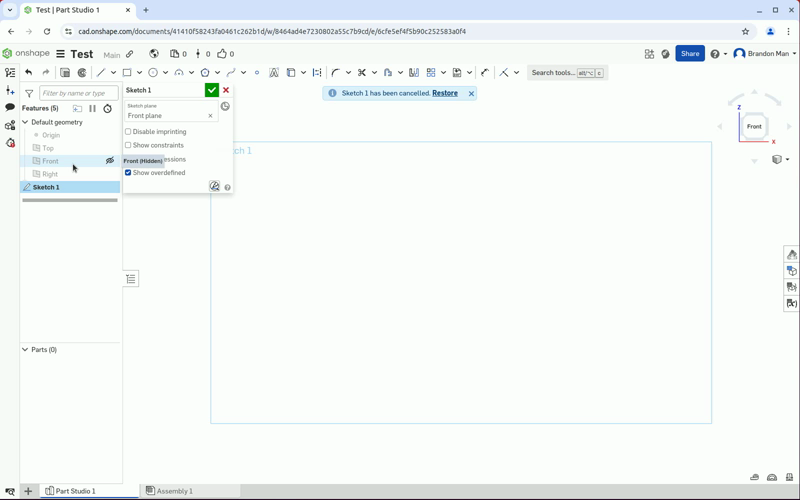
mouse_move(73, 352)
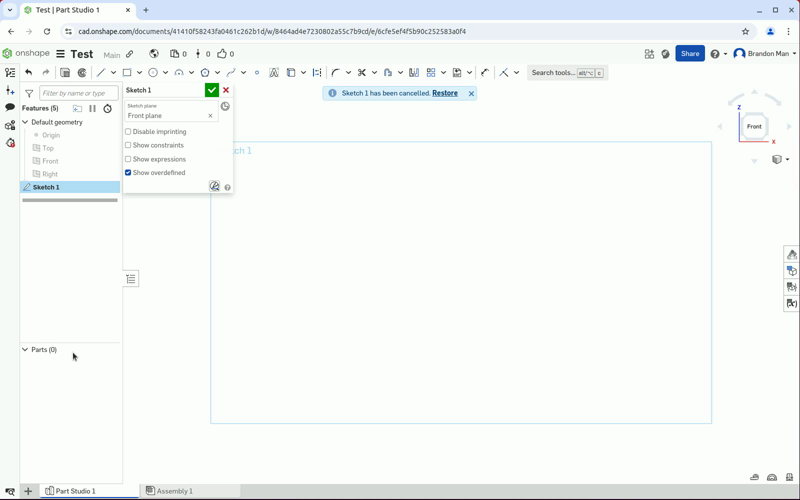
key(y)
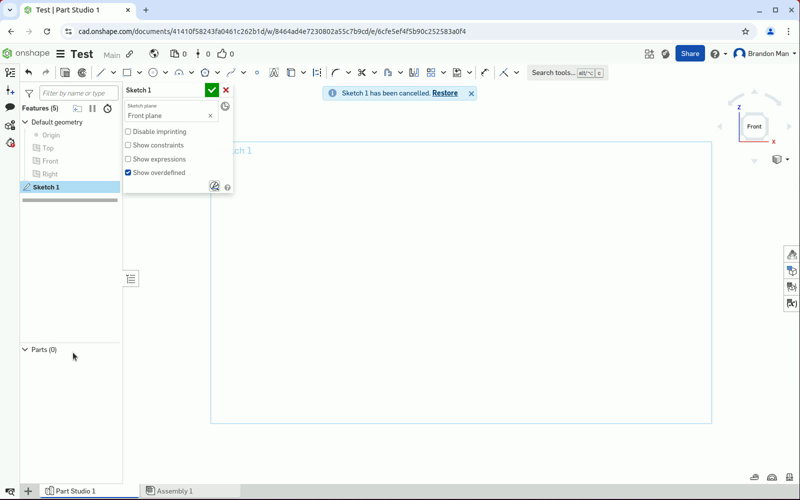
key(l)
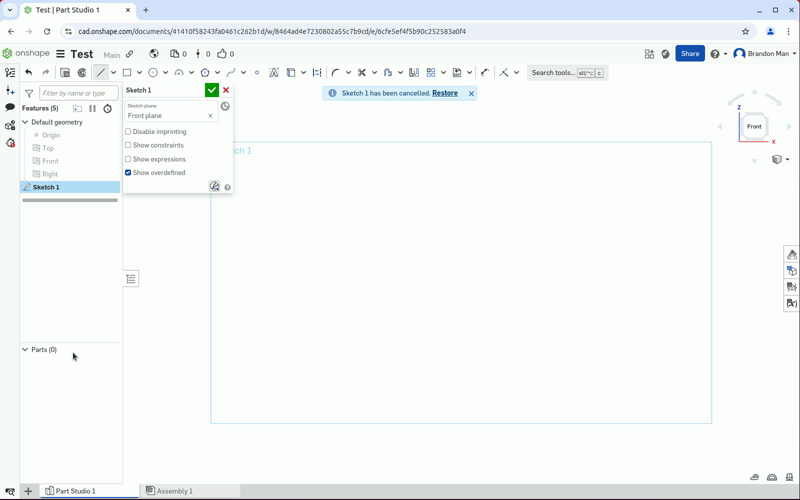
key_down(shift)
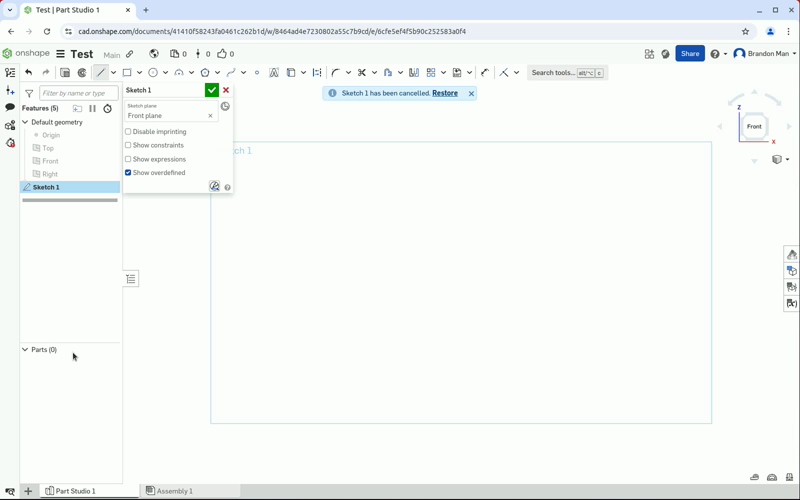
mouse_move(467, 187)
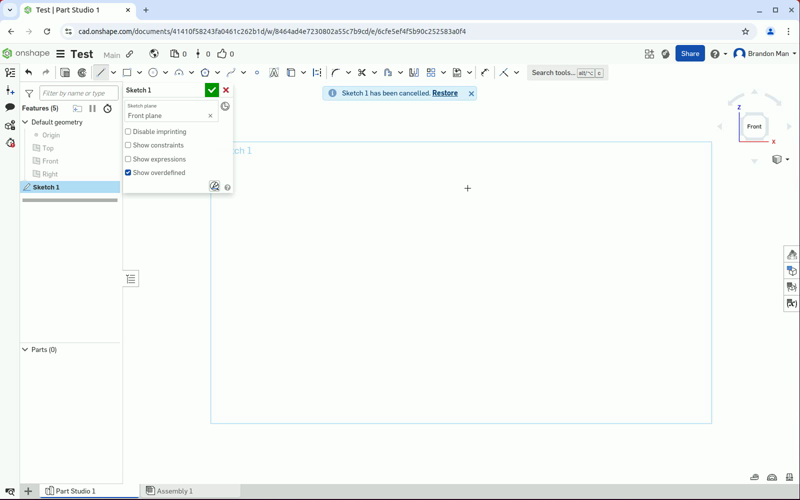
click(467, 187)
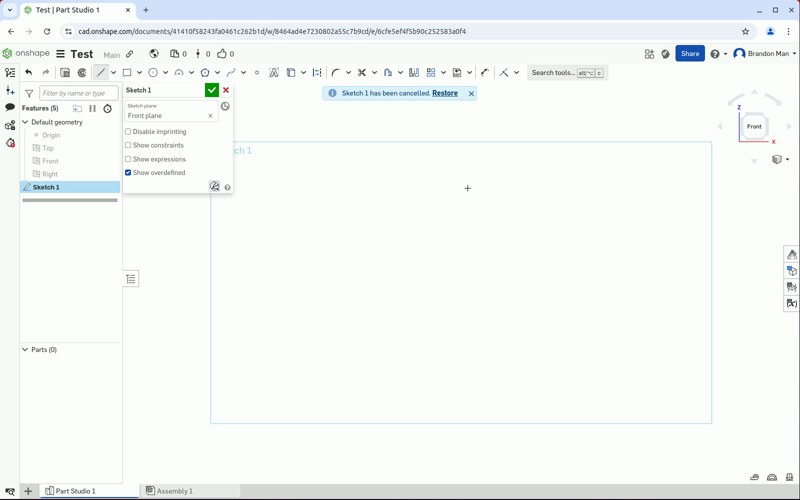
key_up(shift)
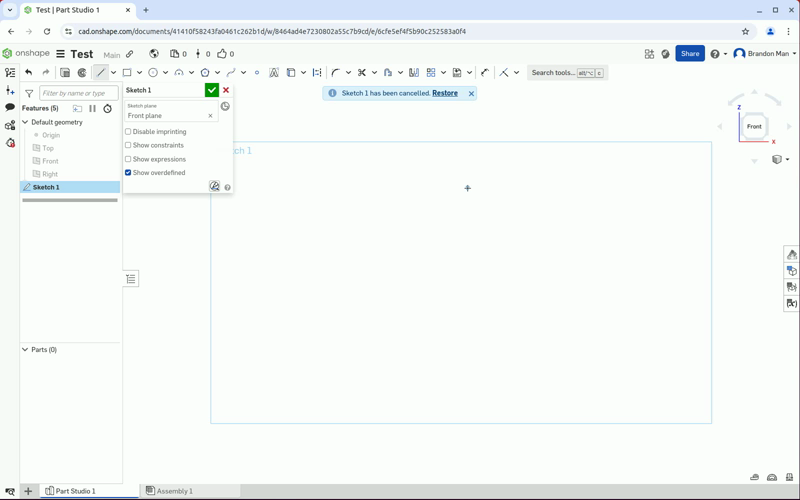
key_down(shift)
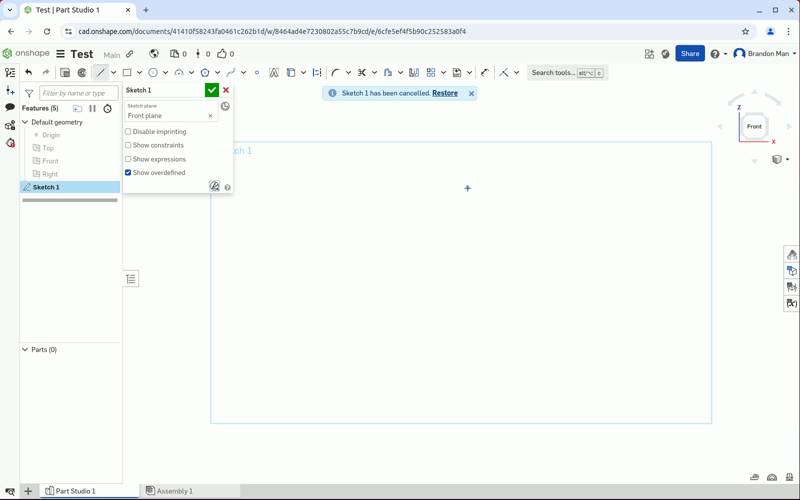
mouse_move(497, 187)
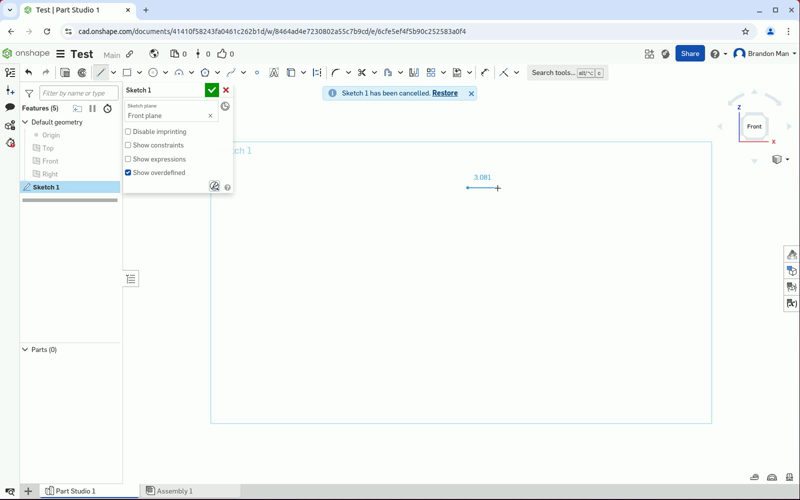
mouse_move(475, 187)
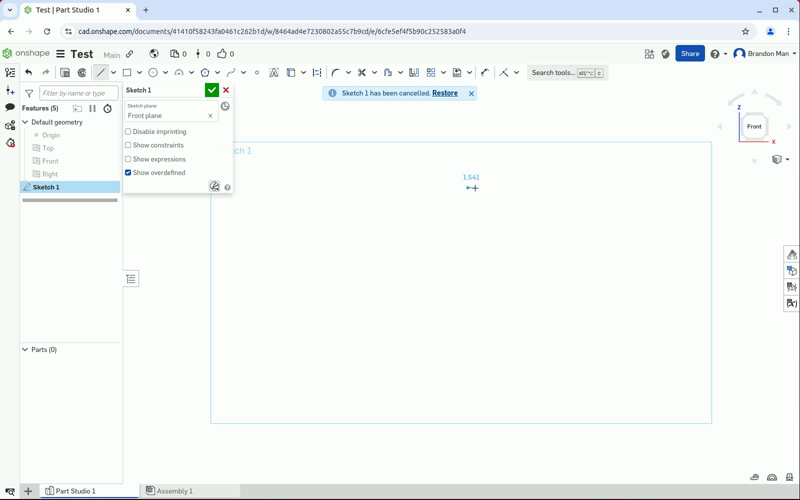
click(475, 187)
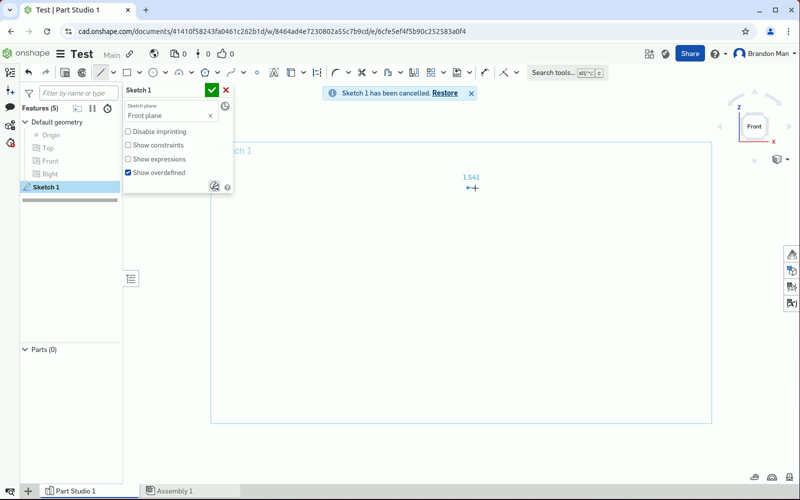
key_up(shift)
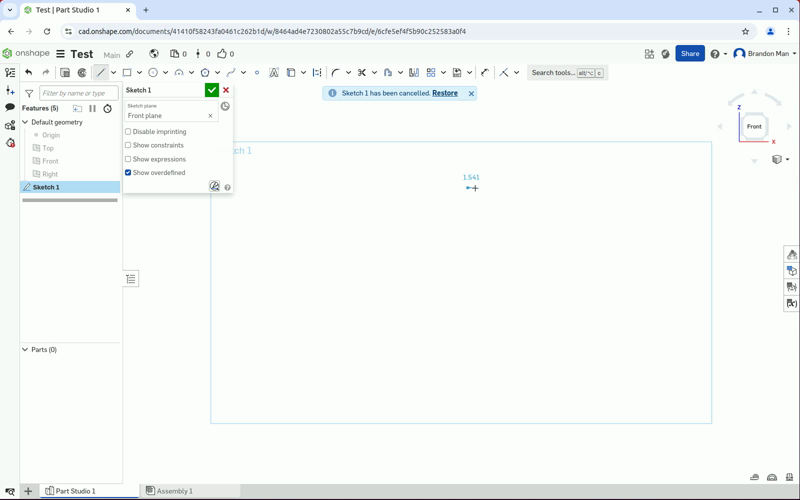
key_down(shift)
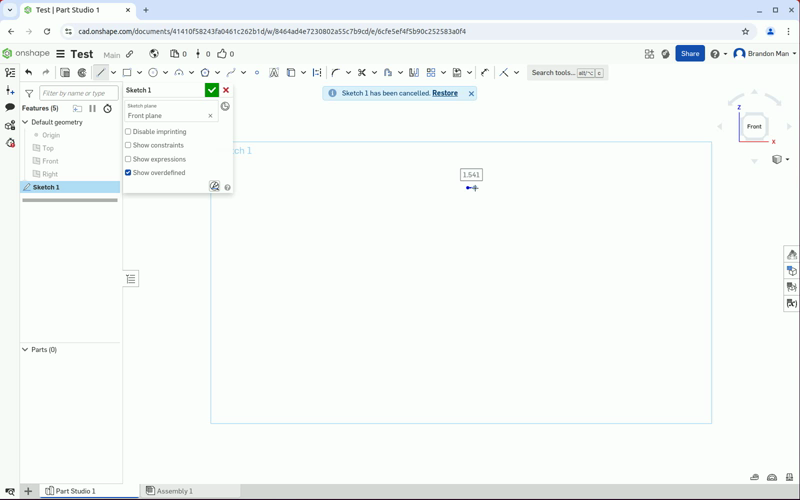
mouse_move(505, 187)
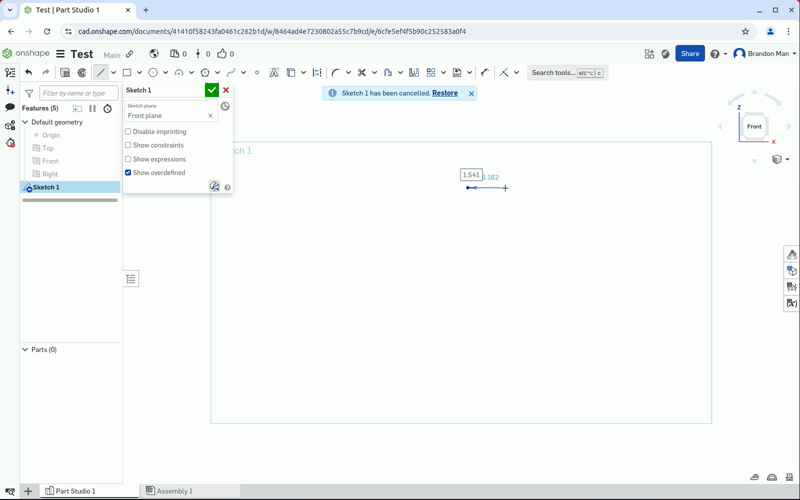
mouse_move(482, 187)
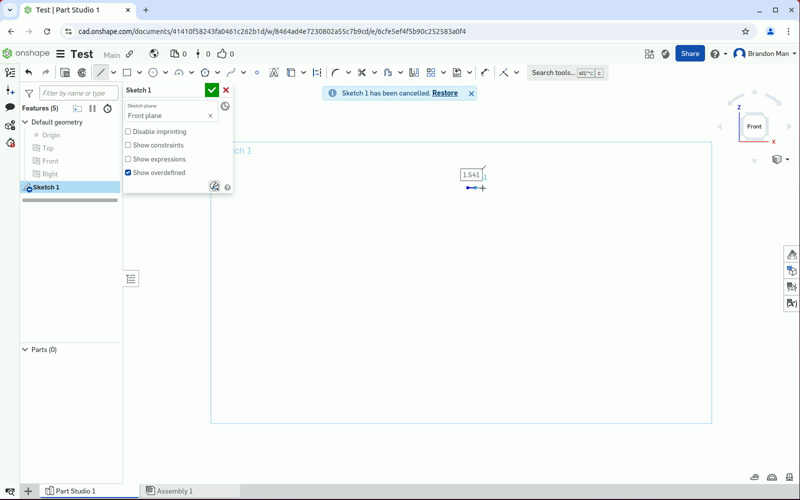
click(482, 187)
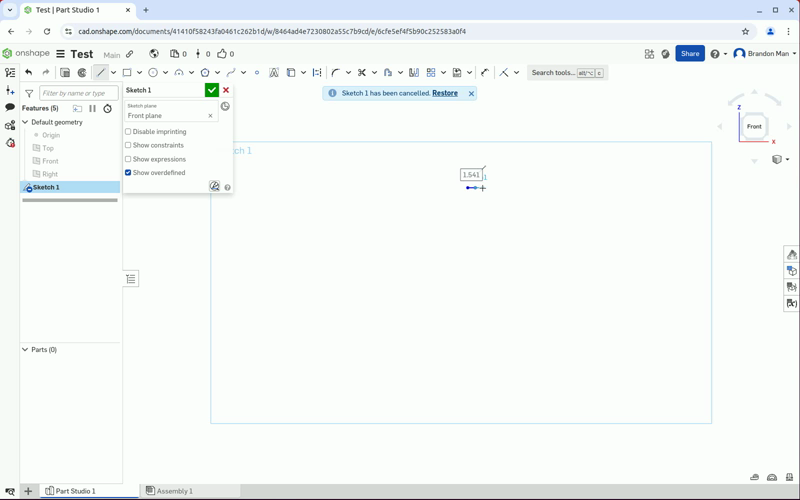
key_up(shift)
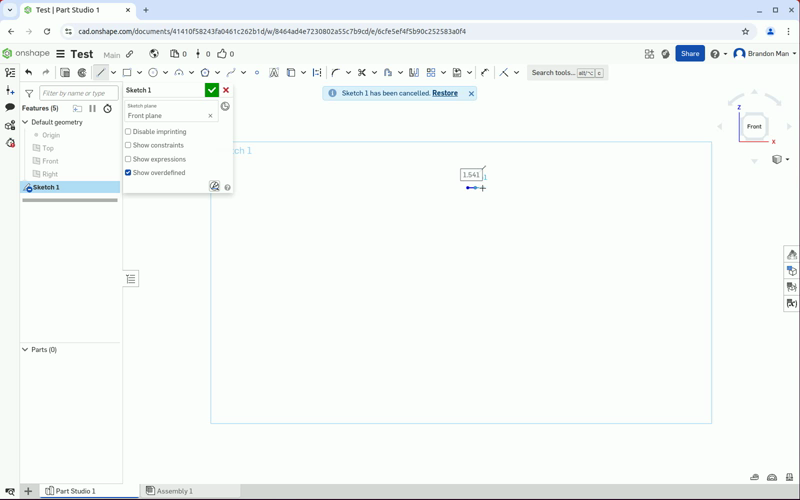
key_down(shift)
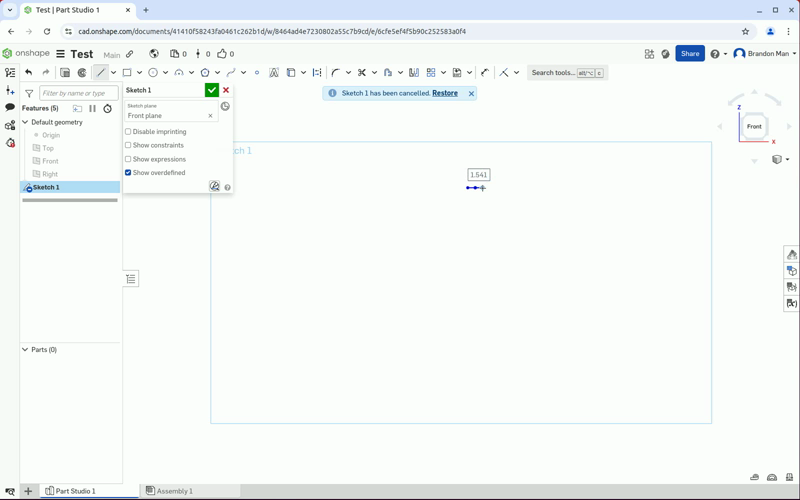
mouse_move(512, 187)
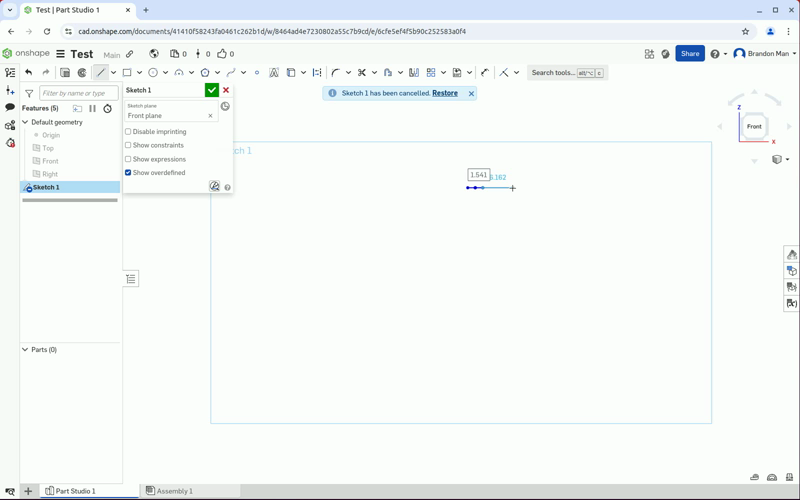
mouse_move(482, 169)
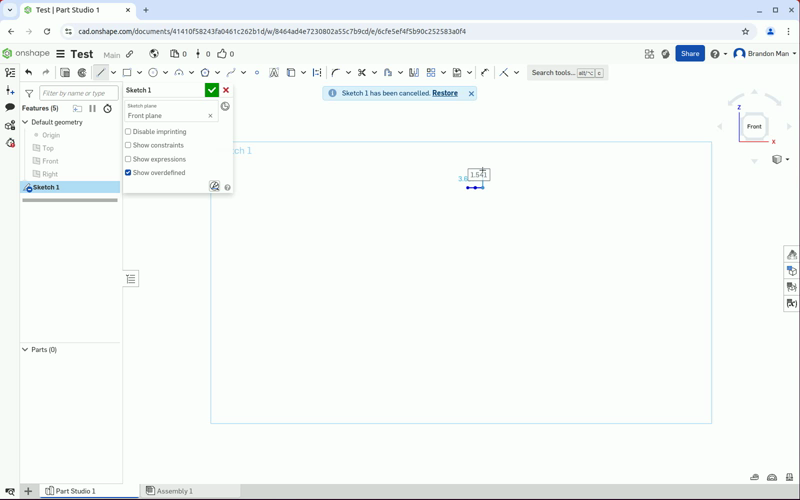
click(482, 169)
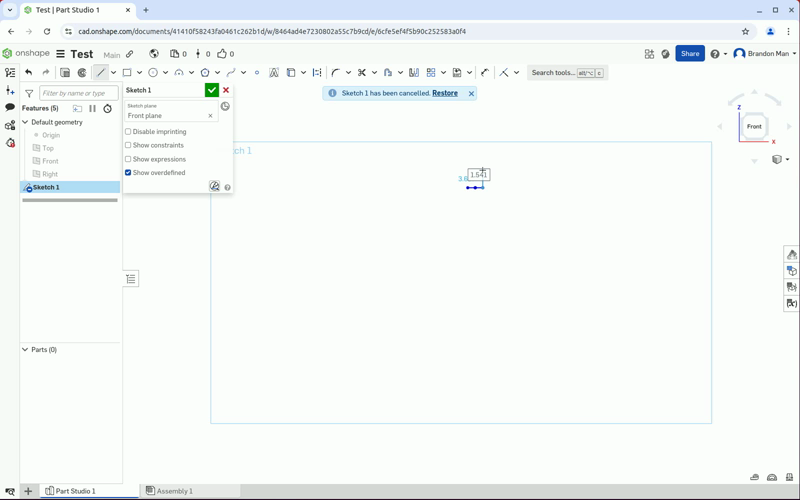
key_up(shift)
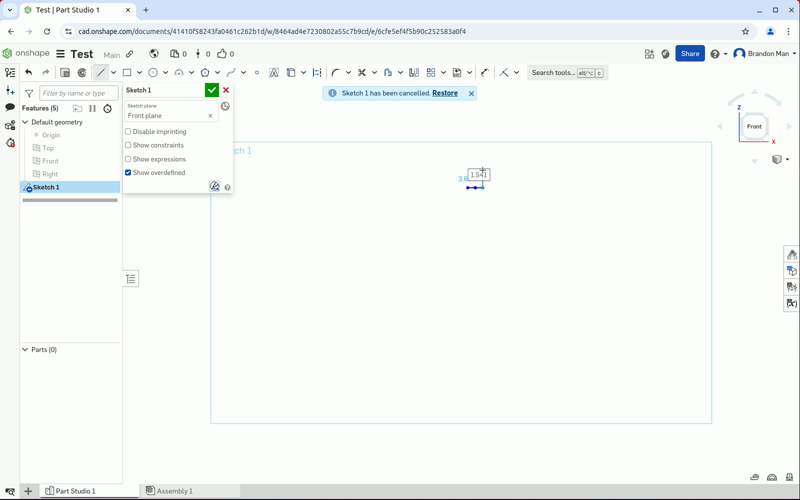
key_down(shift)
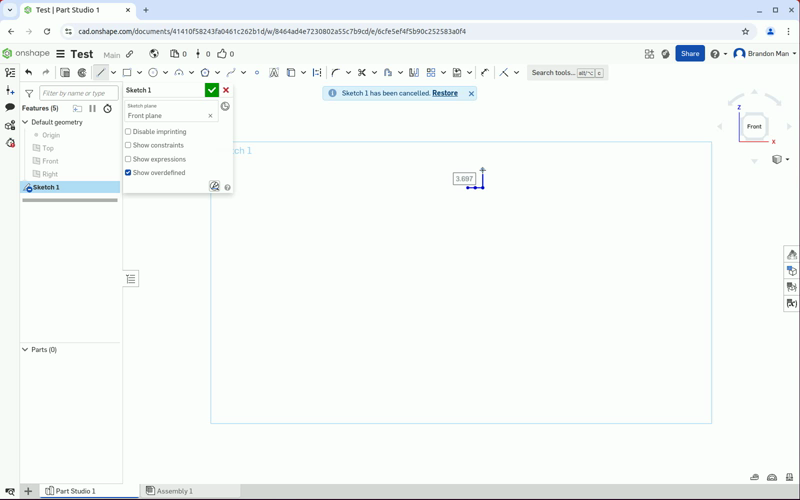
mouse_move(512, 169)
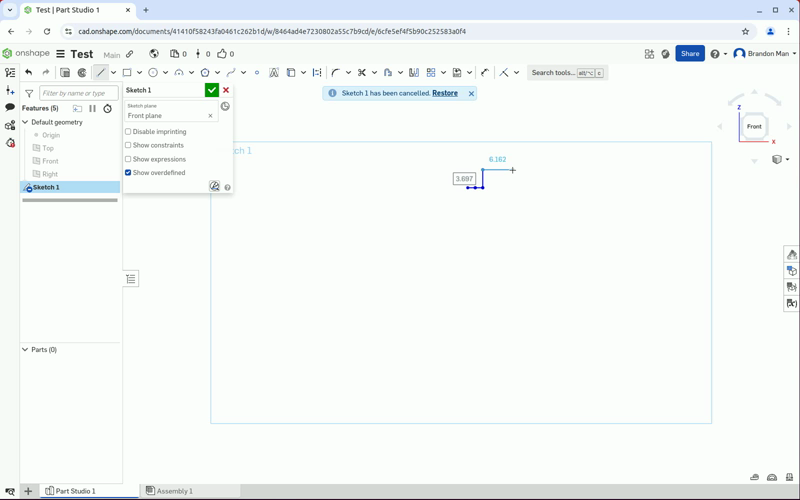
mouse_move(467, 169)
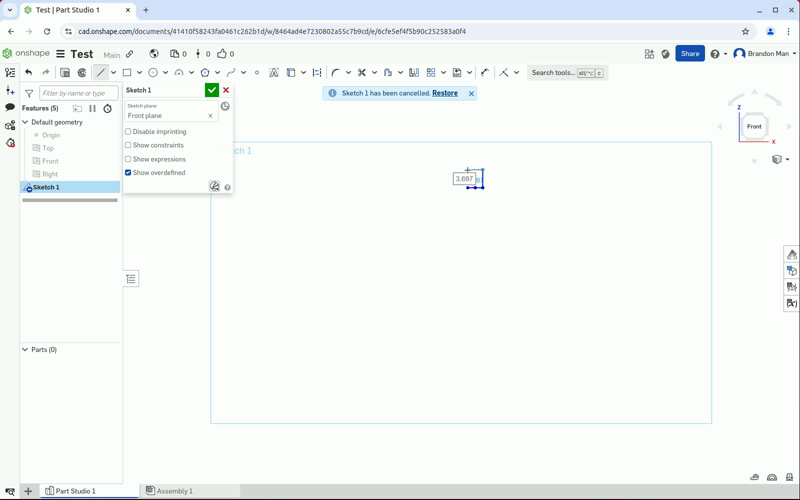
click(467, 169)
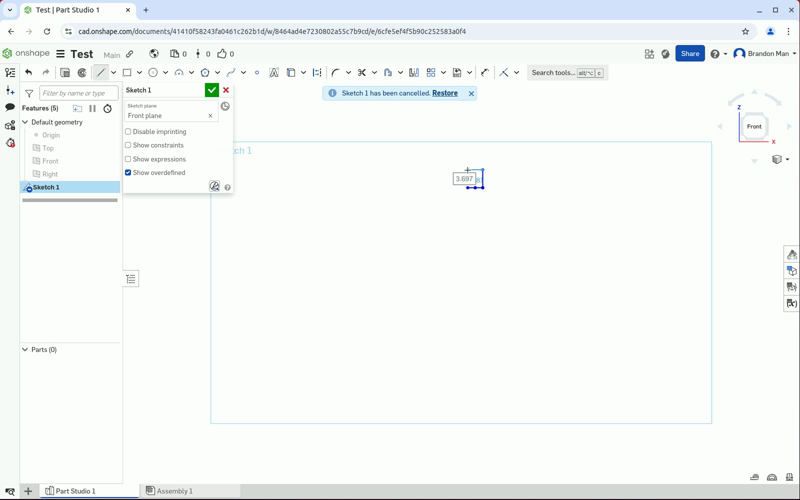
key_up(shift)
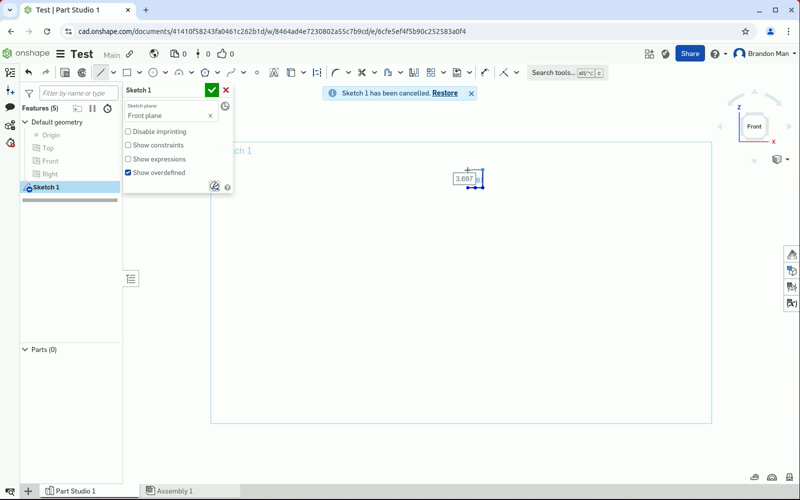
mouse_move(497, 169)
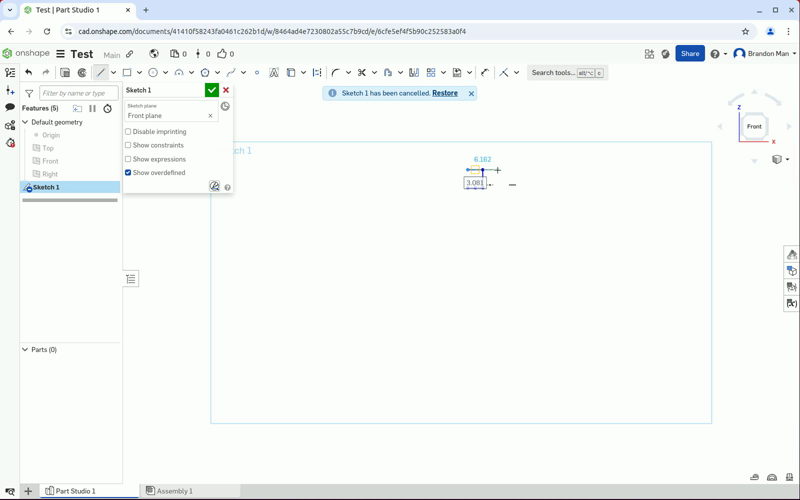
key_down(shift)
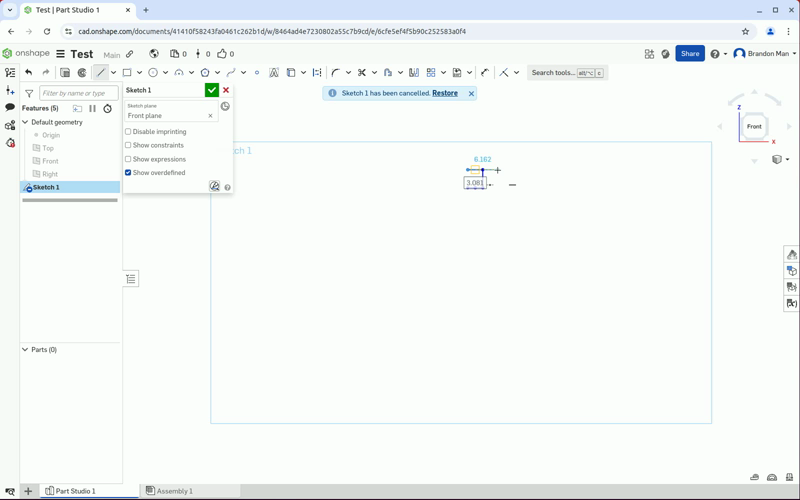
mouse_move(467, 187)
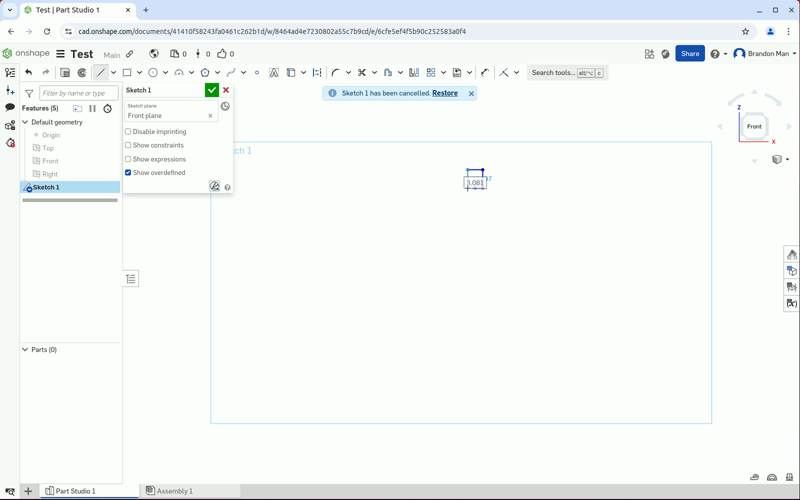
key_up(shift)
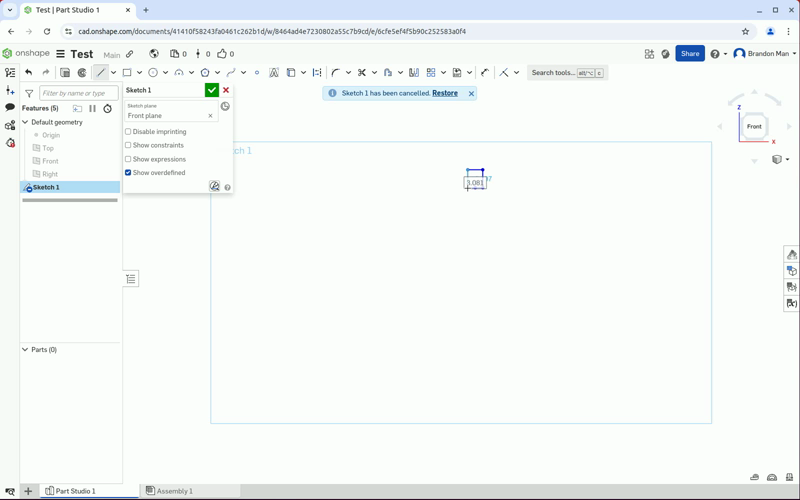
click(467, 187)
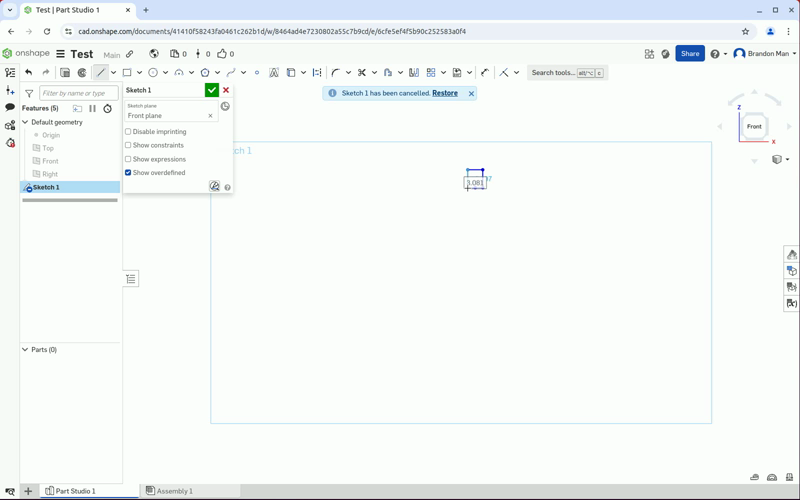
key(esc)
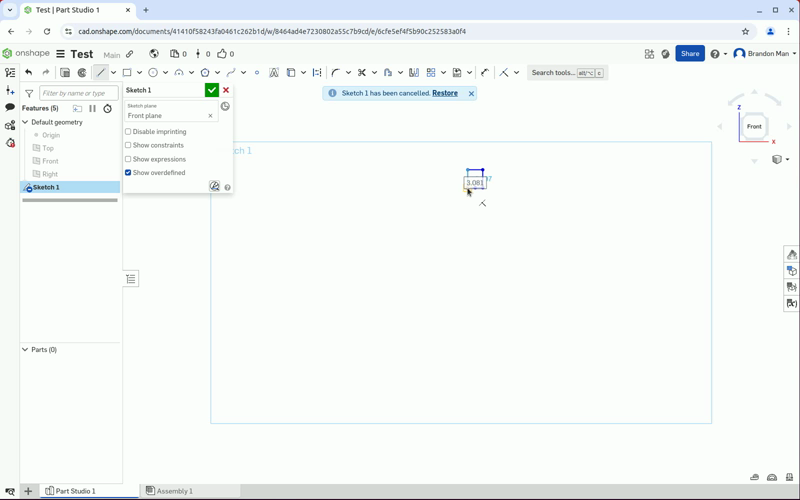
mouse_move(475, 169)
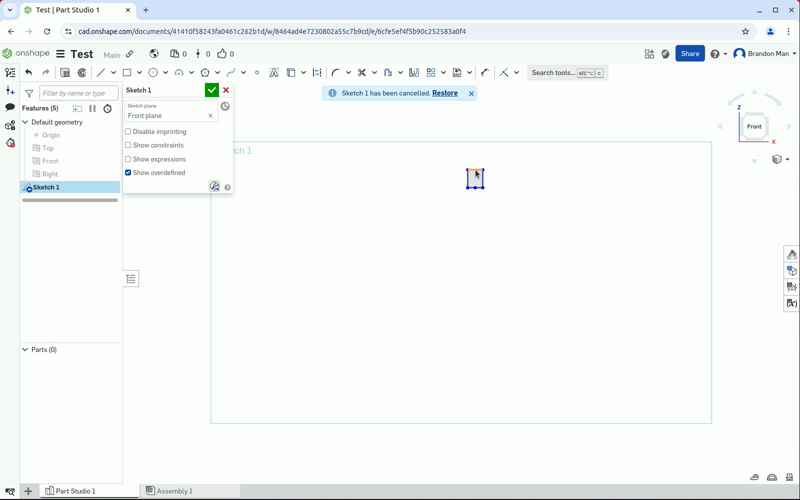
scroll(6)
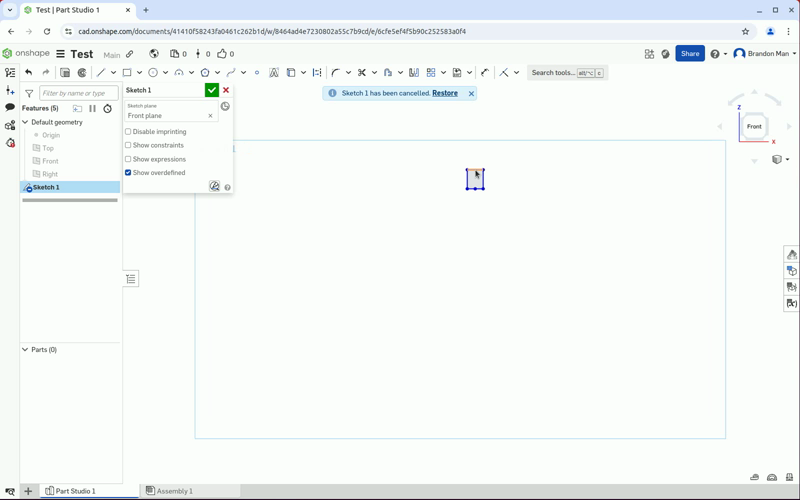
scroll(6)
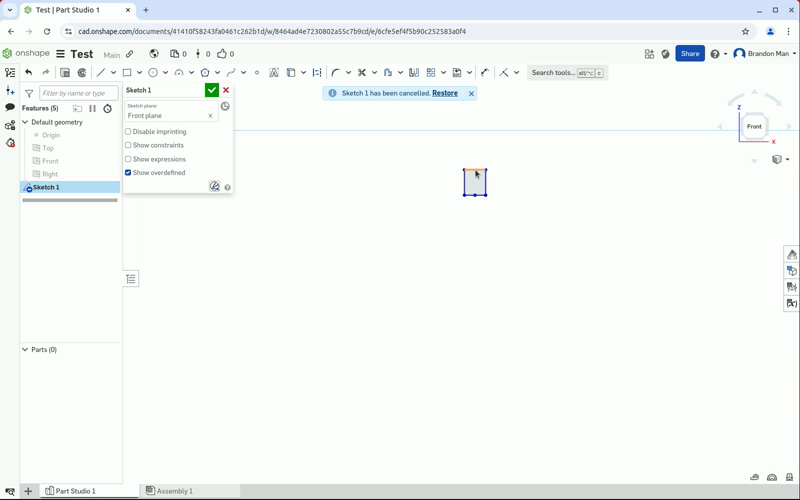
scroll(6)
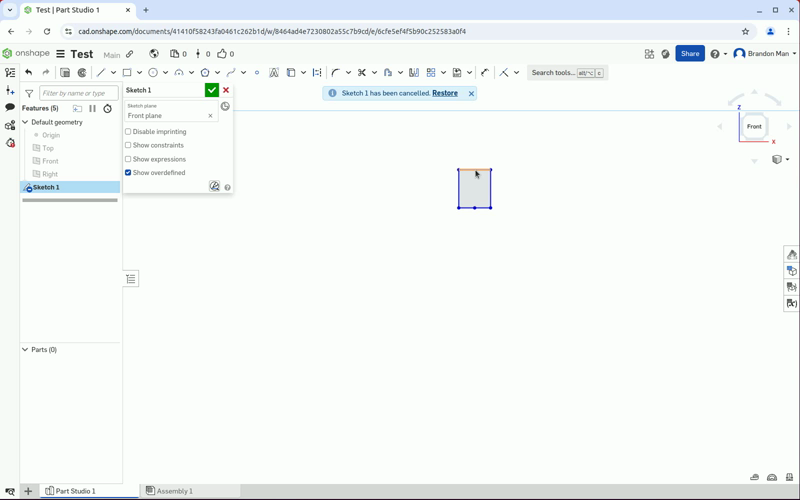
scroll(6)
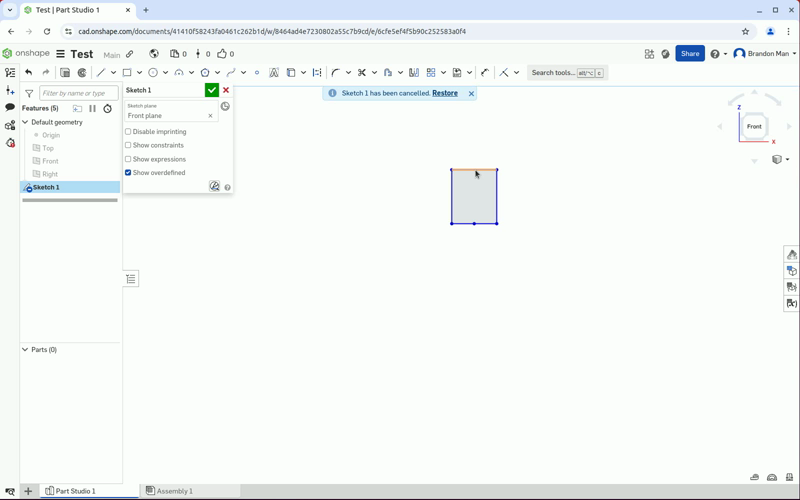
scroll(6)
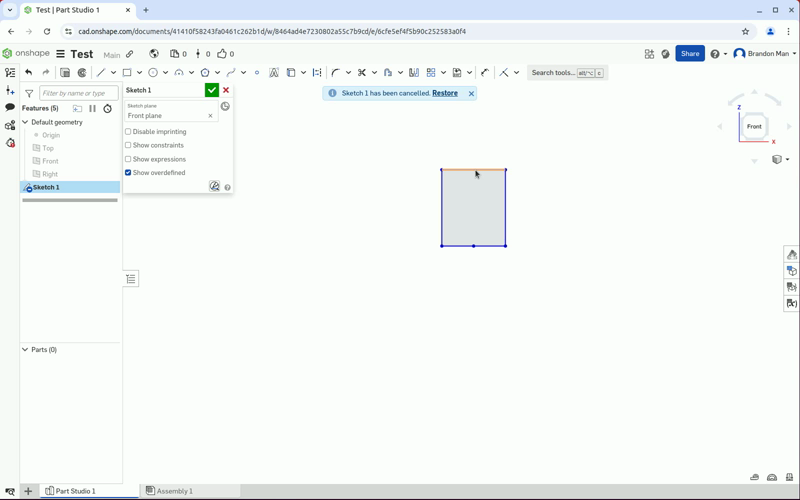
scroll(6)
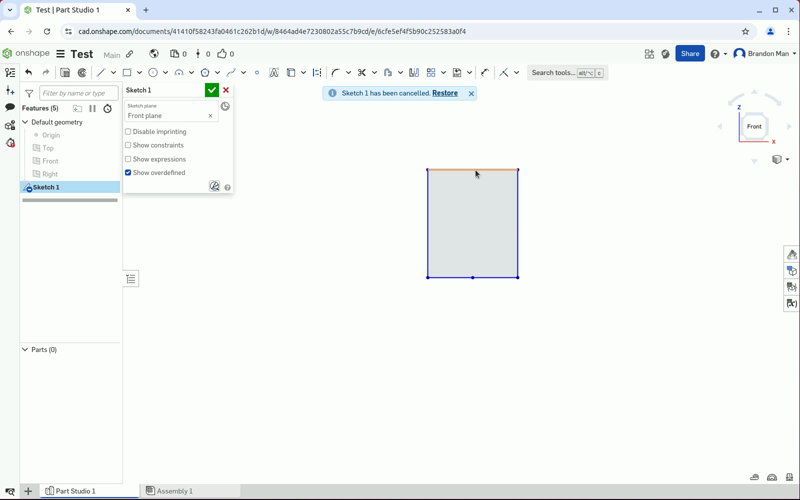
scroll(6)
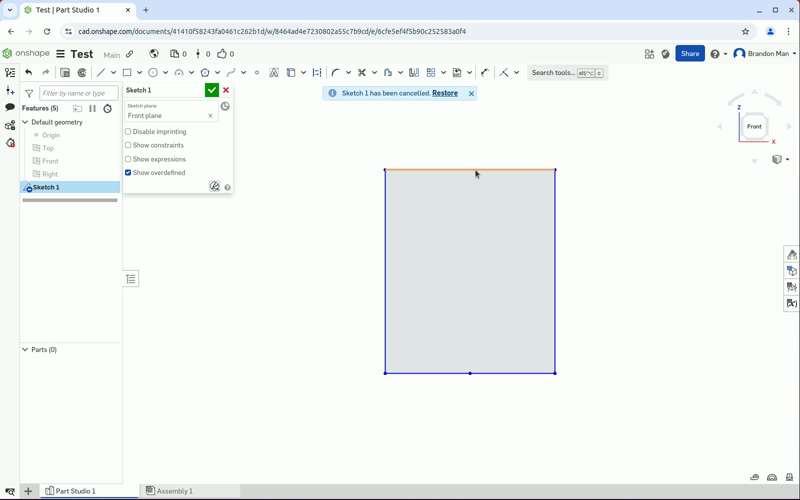
click(475, 169)
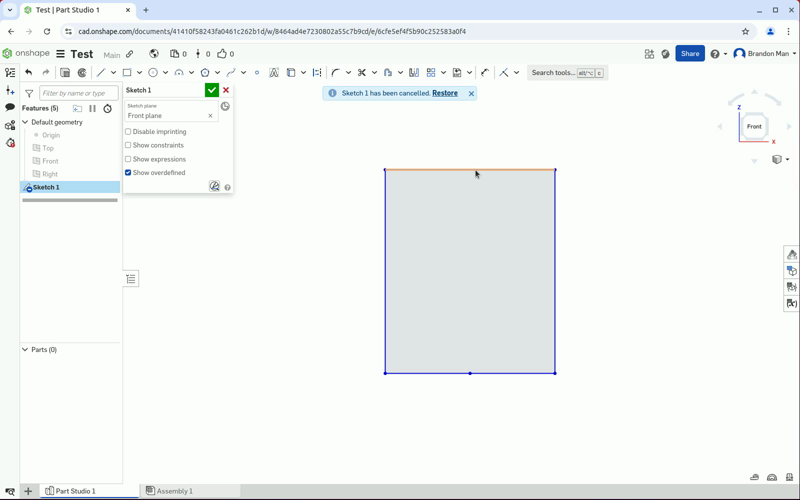
scroll(-6)
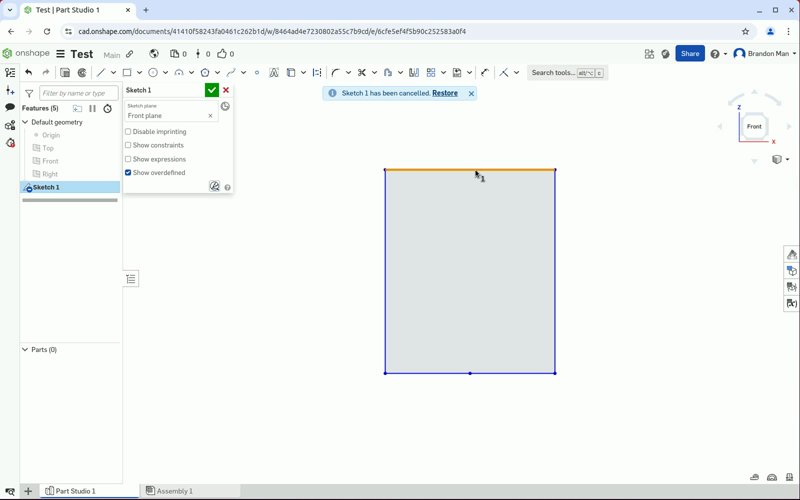
scroll(-6)
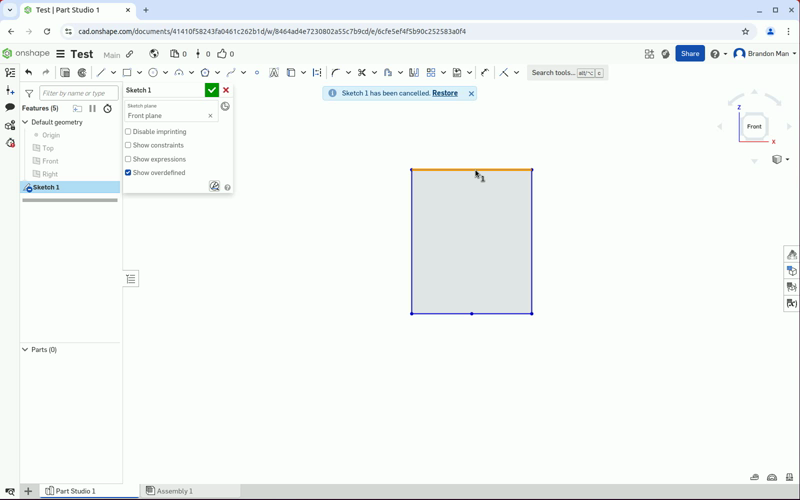
scroll(-6)
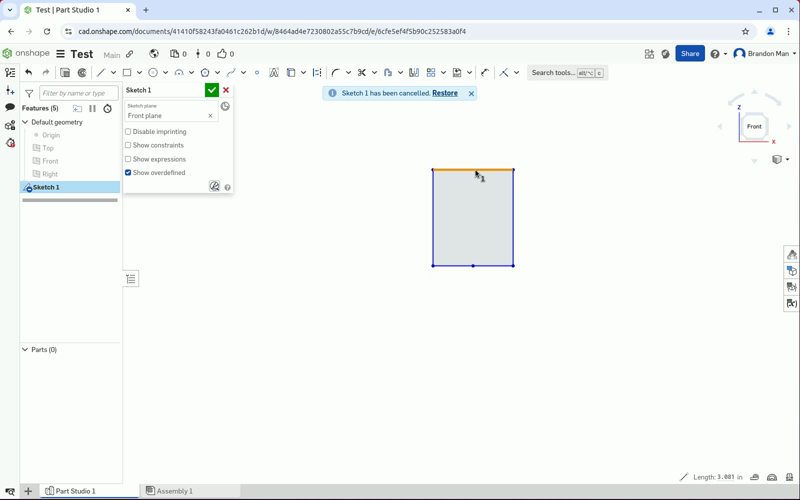
scroll(-6)
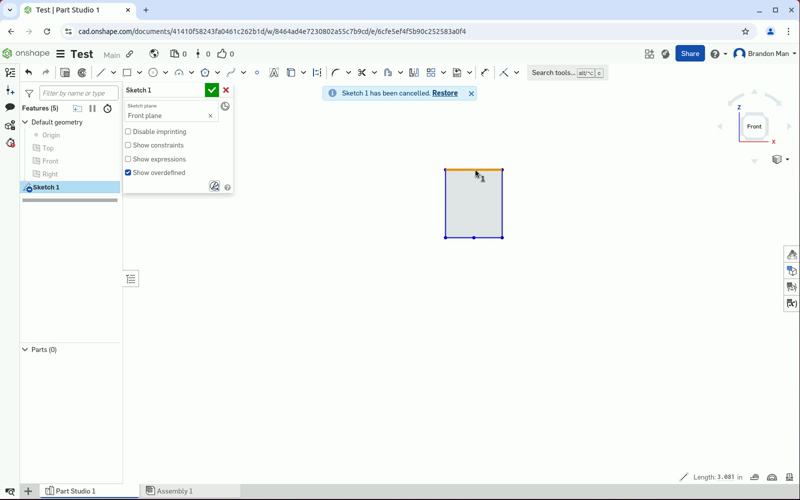
scroll(-6)
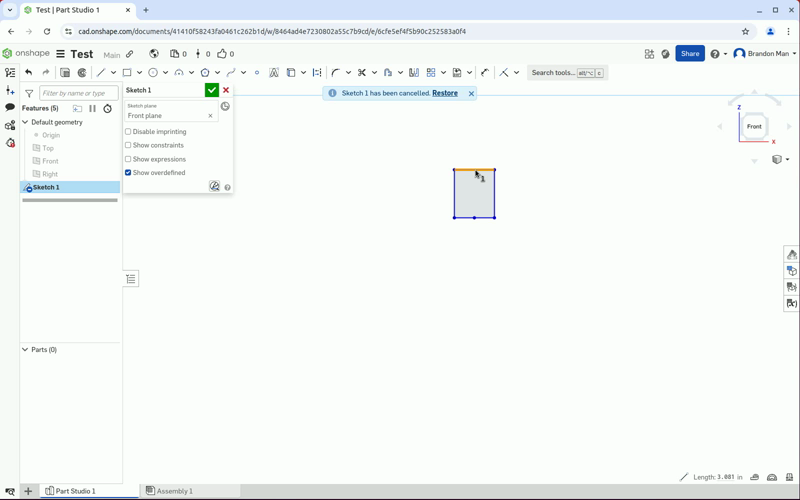
scroll(-6)
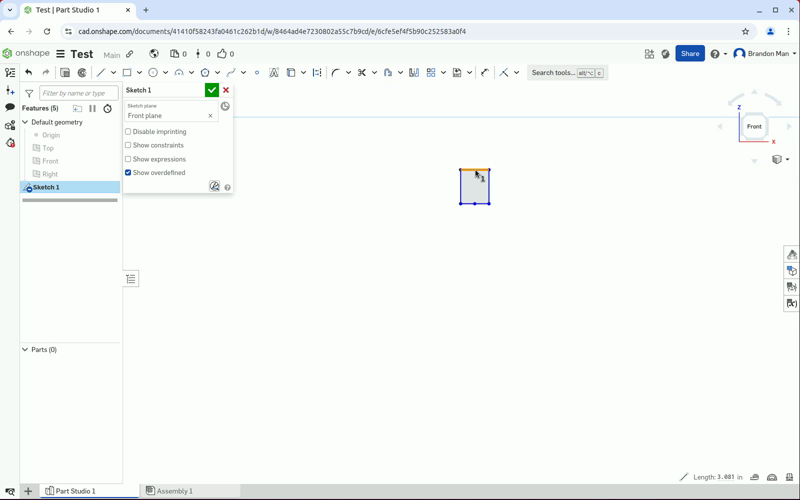
scroll(-6)
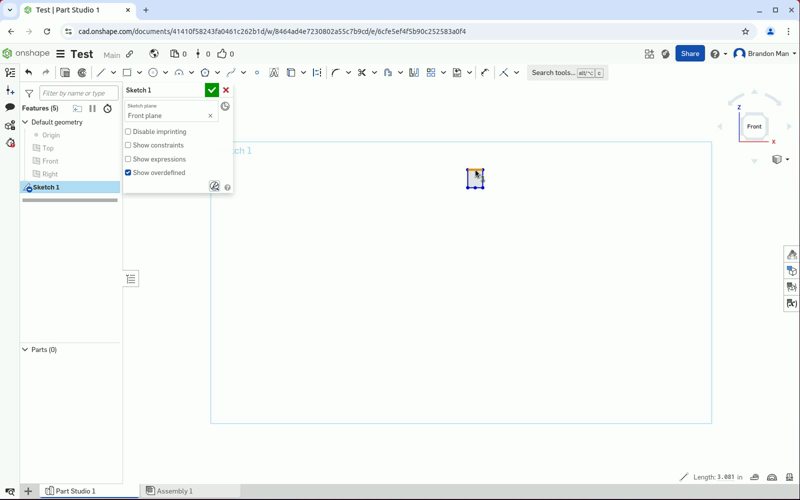
mouse_move(73, 352)
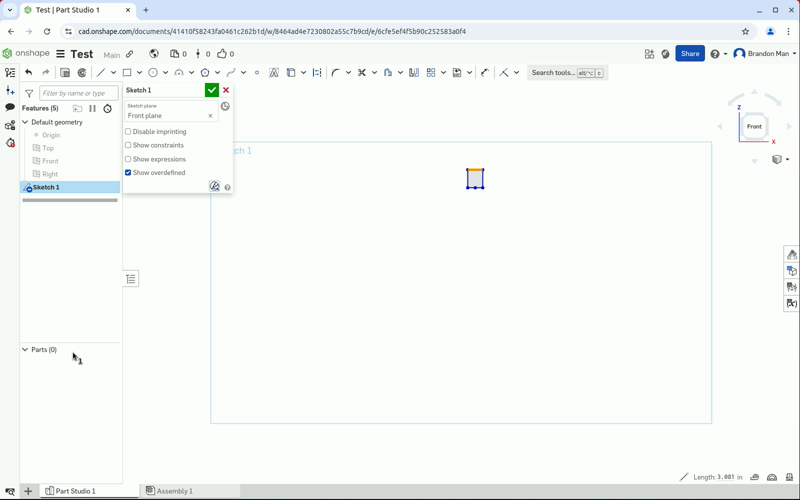
key(shift+y)
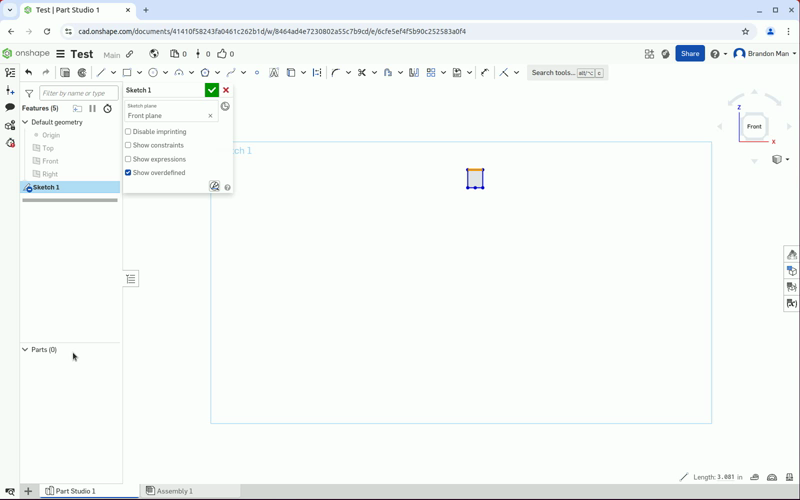
key(shift+e)
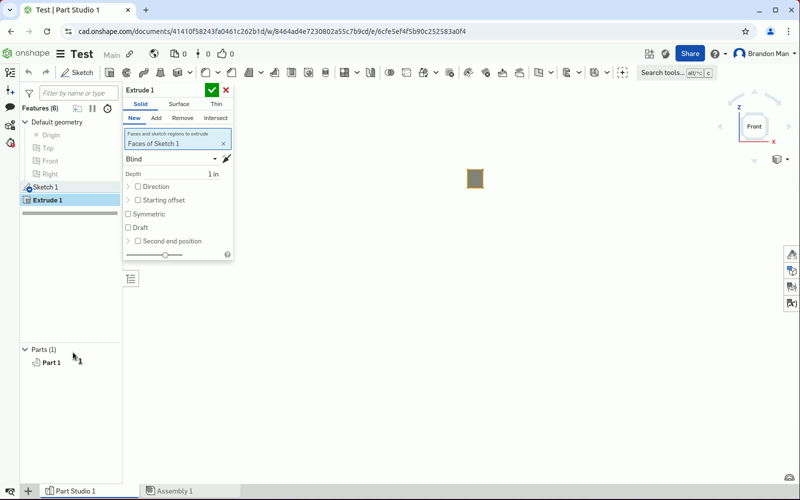
mouse_move(143, 106)
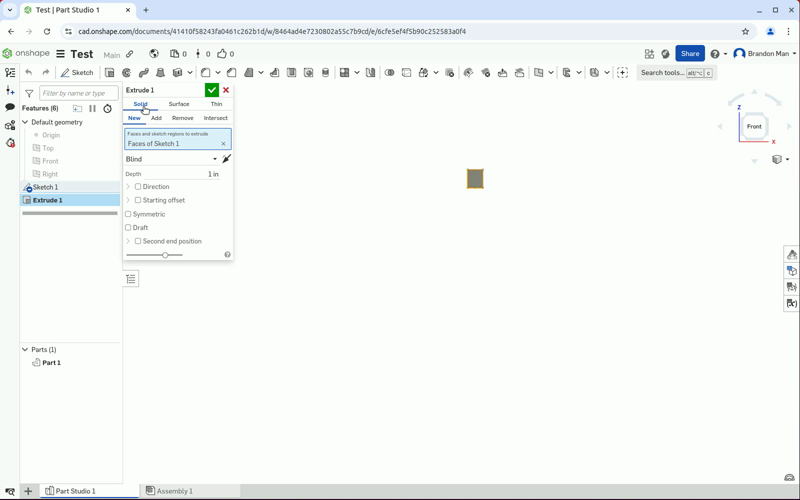
click(143, 106)
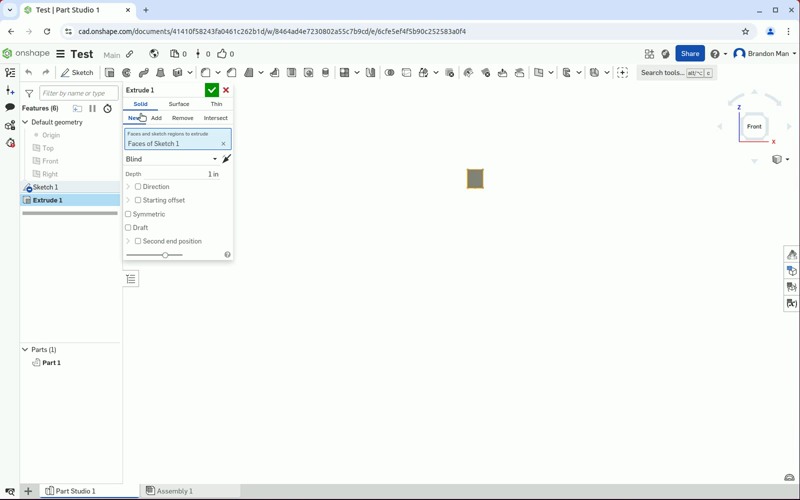
mouse_move(137, 120)
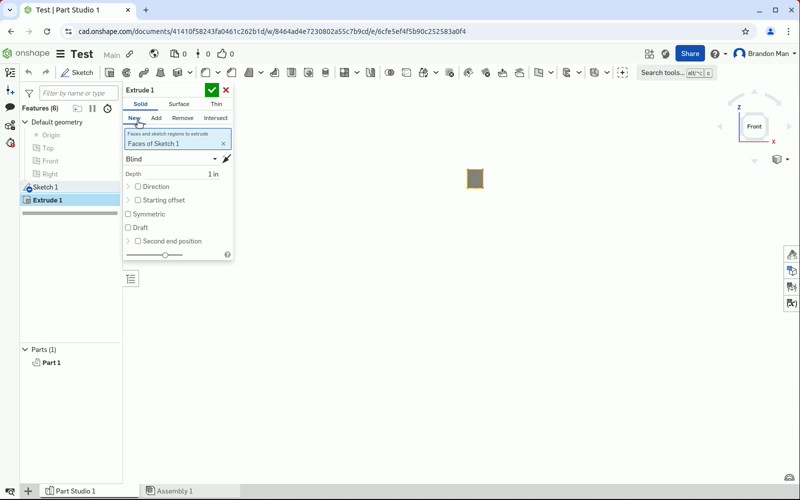
click(137, 120)
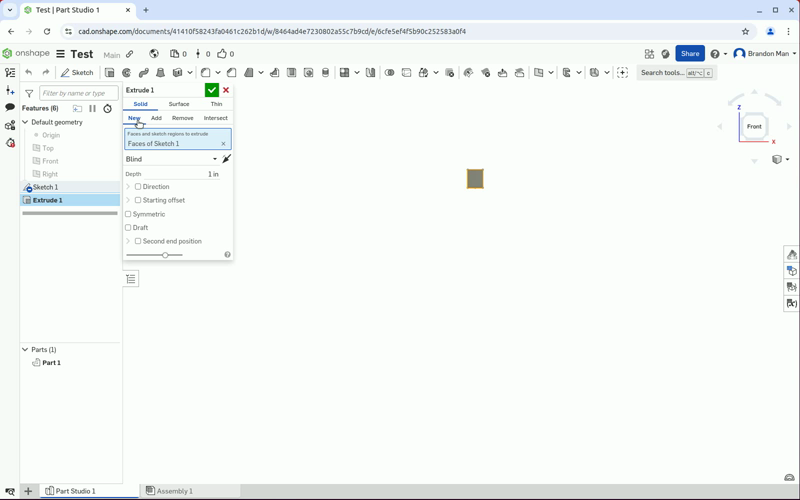
key(tab, 4)
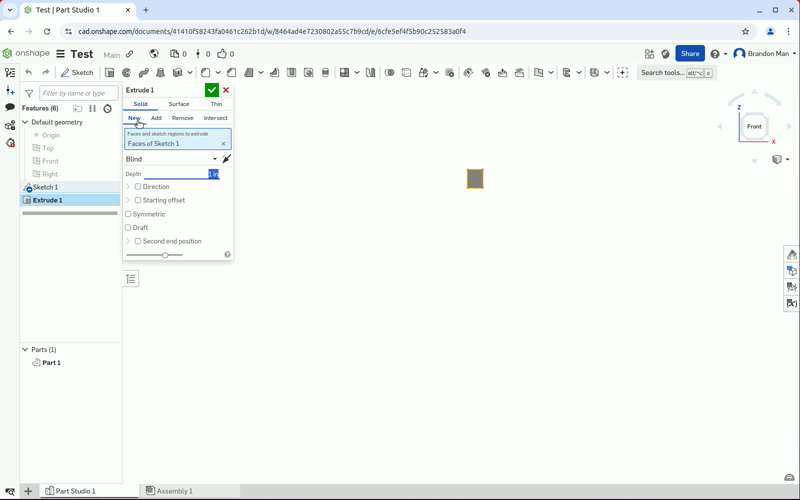
text(3.611)
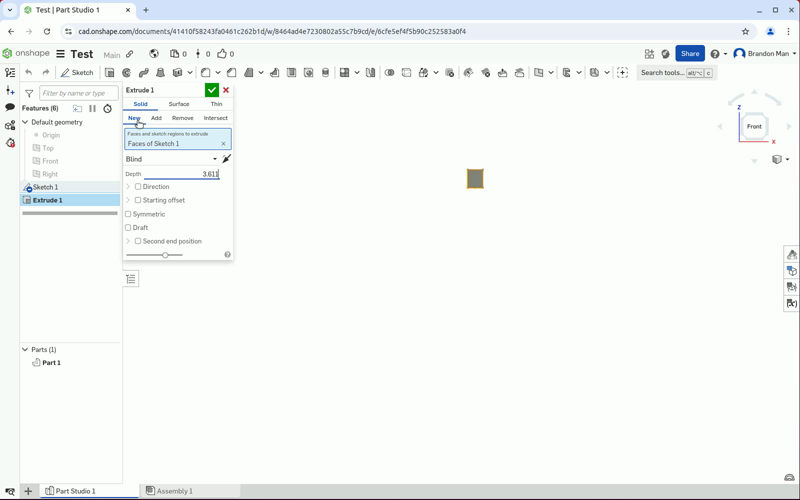
key(enter)
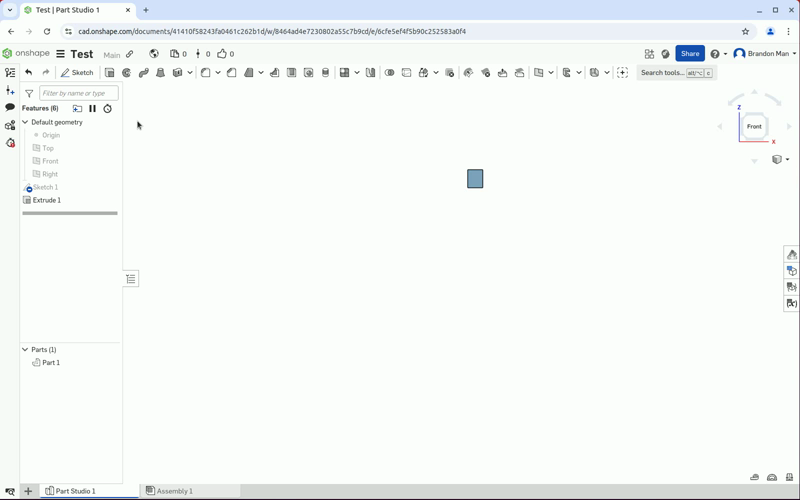
key(shift+h)
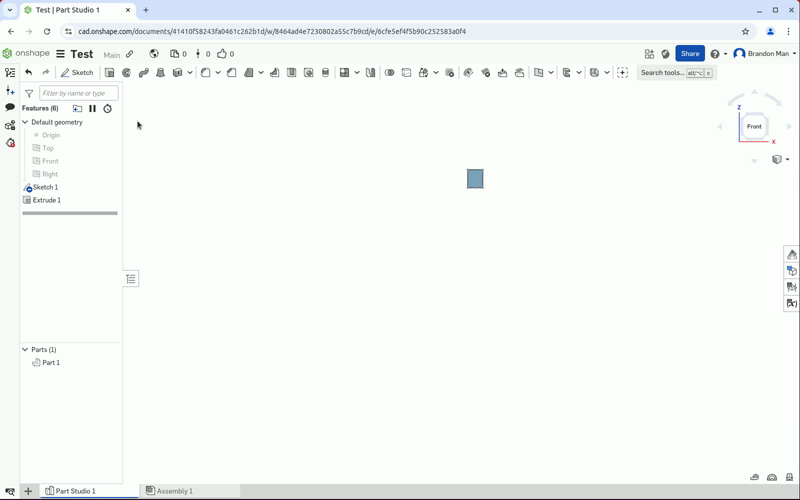
key(shift+h)
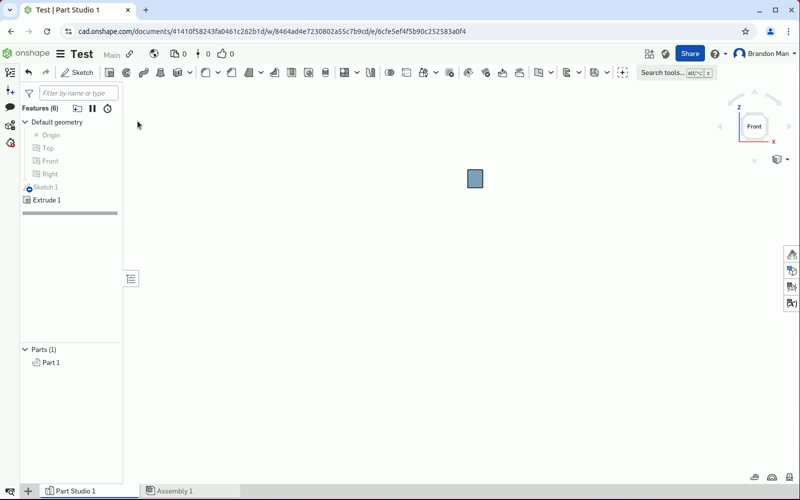
mouse_move(73, 189)
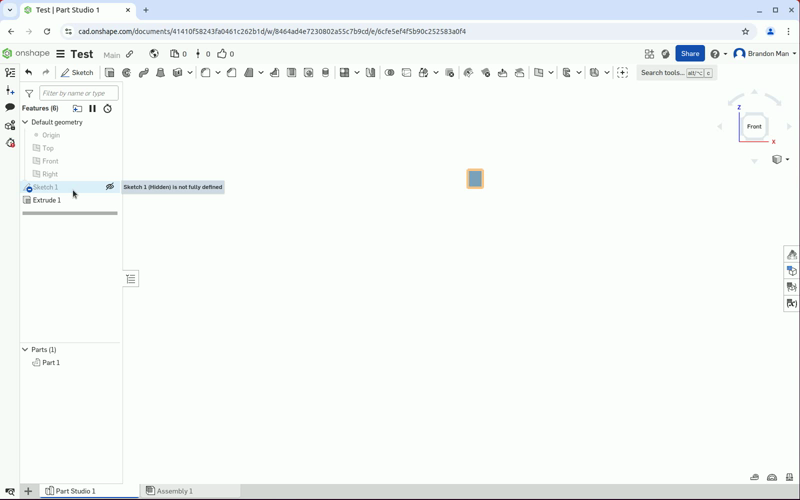
click(73, 189)
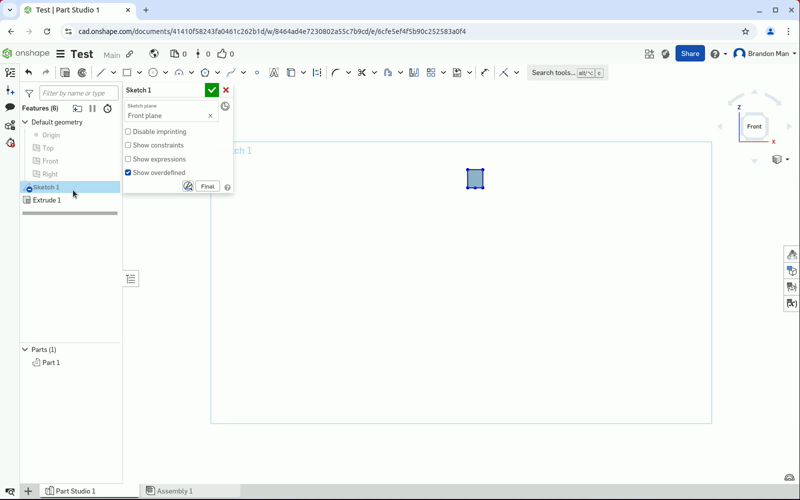
mouse_move(229, 92)
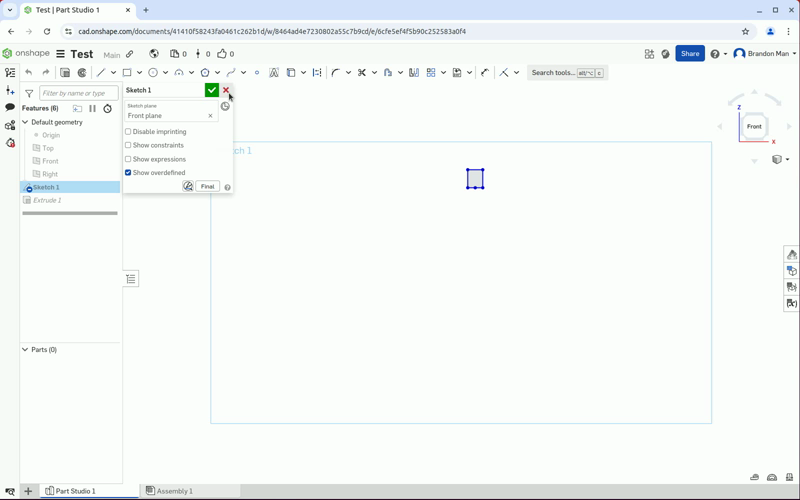
click(229, 92)
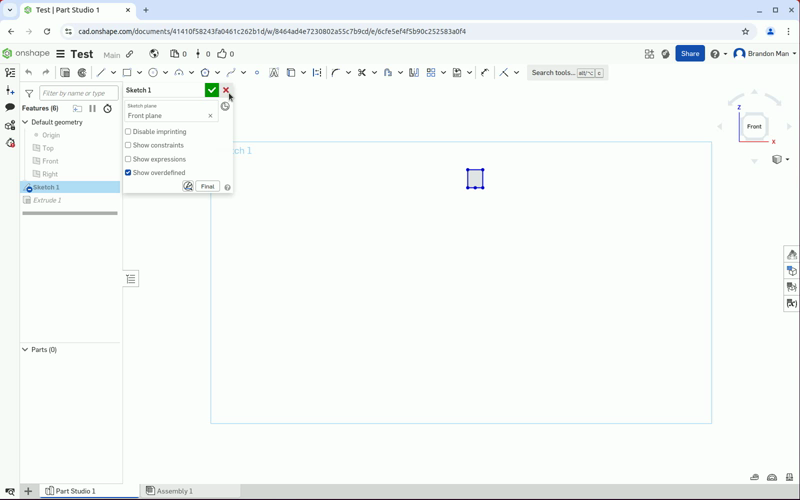
key(shift+s)
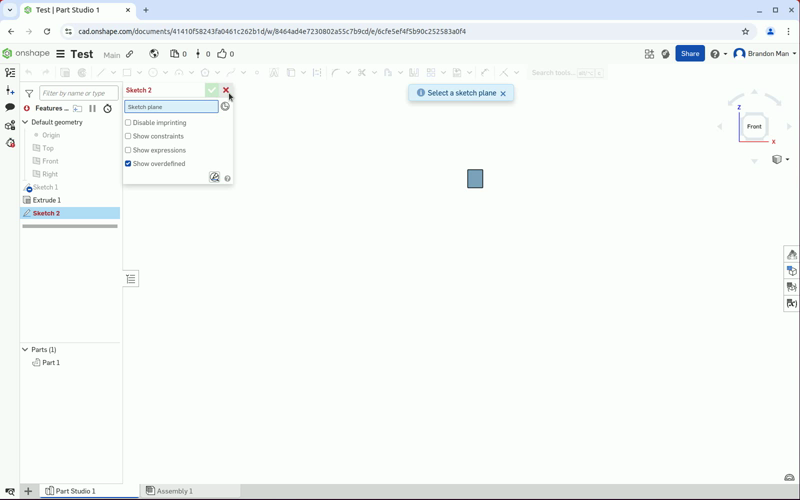
mouse_move(73, 163)
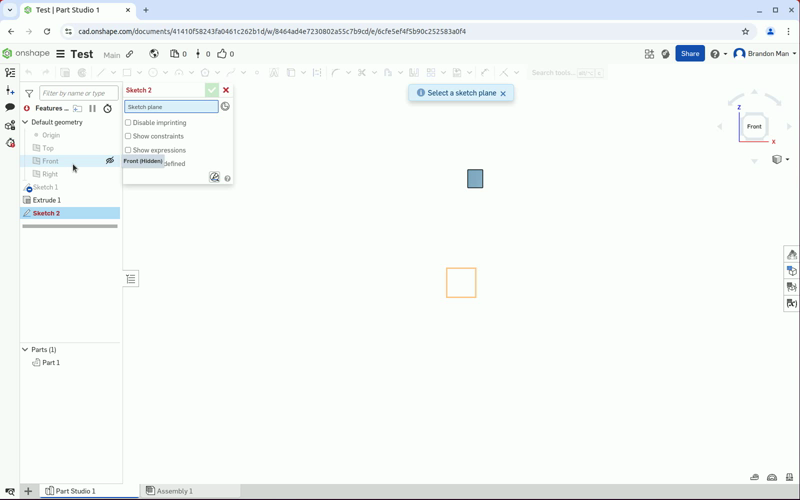
click(73, 163)
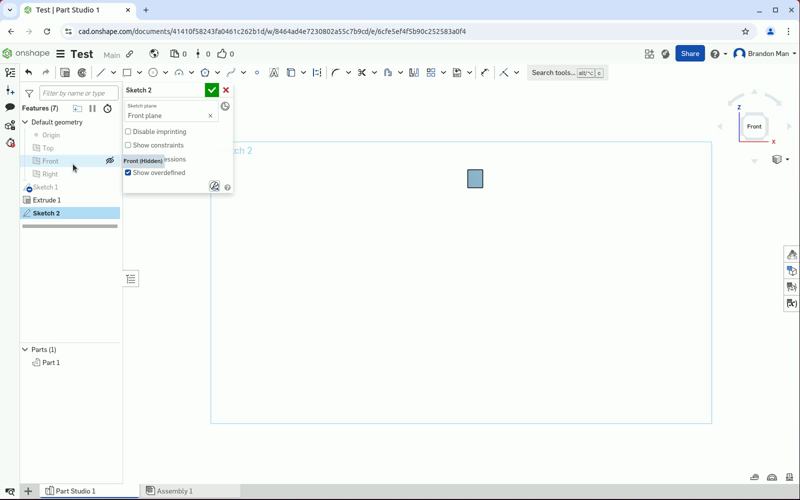
mouse_move(73, 352)
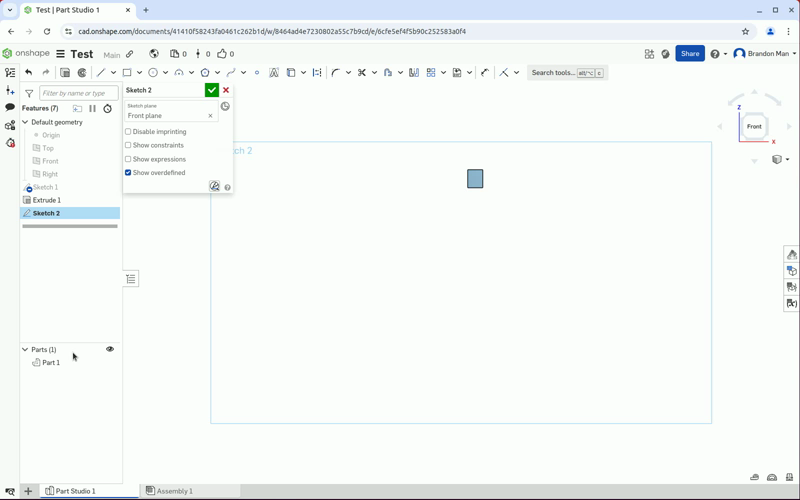
key(y)
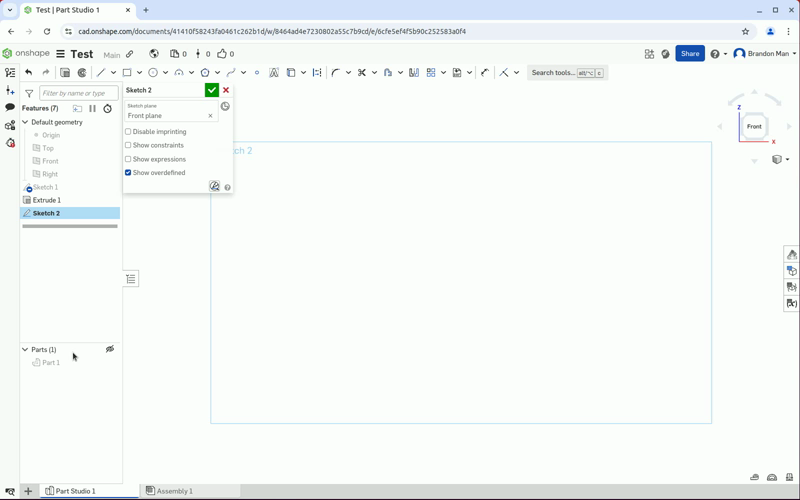
key(l)
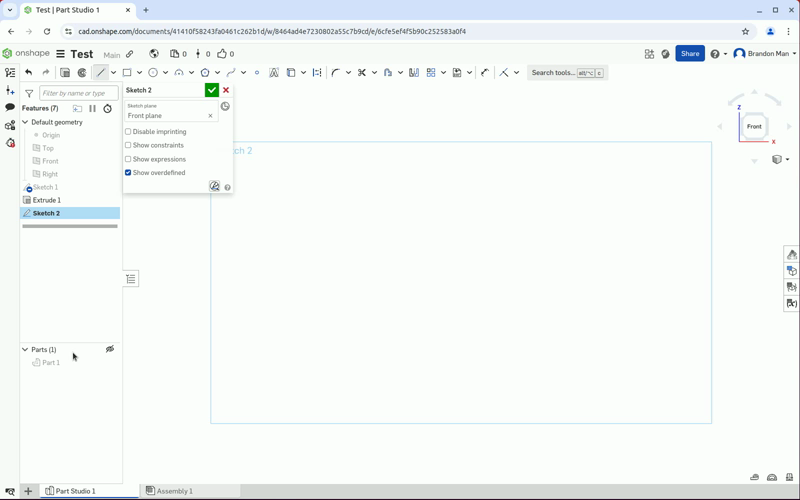
key_down(shift)
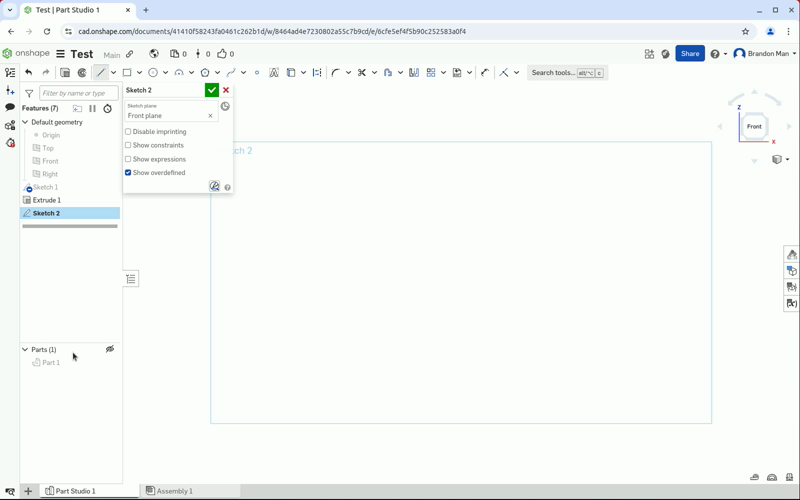
mouse_move(467, 239)
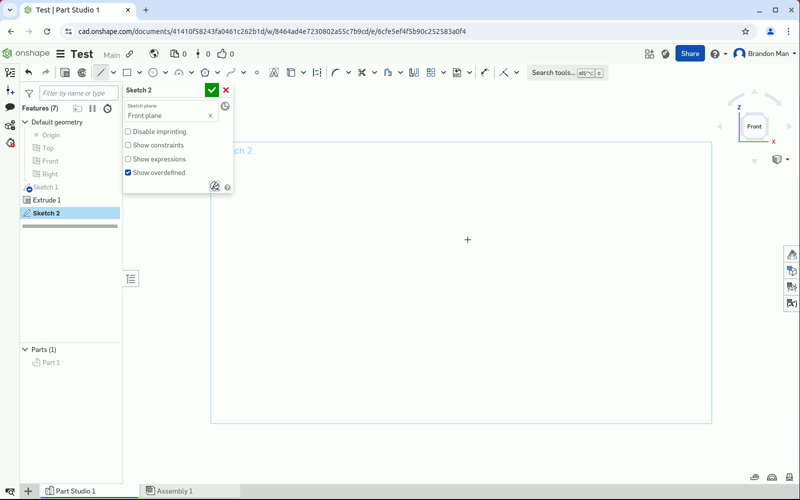
click(467, 239)
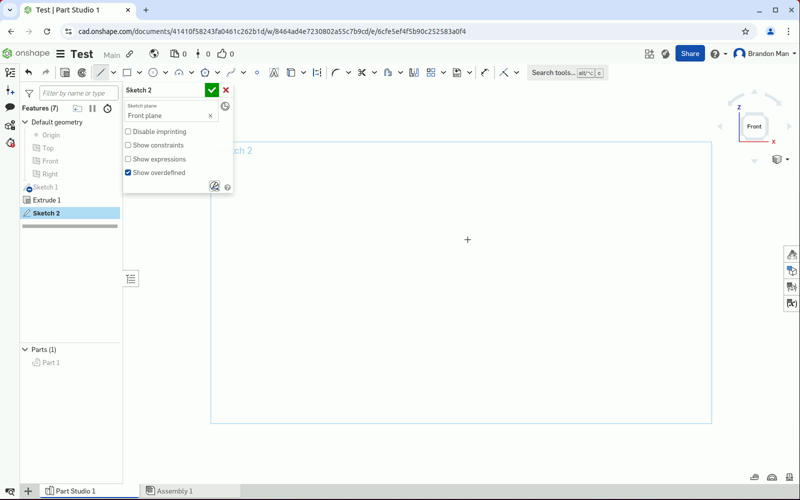
key_up(shift)
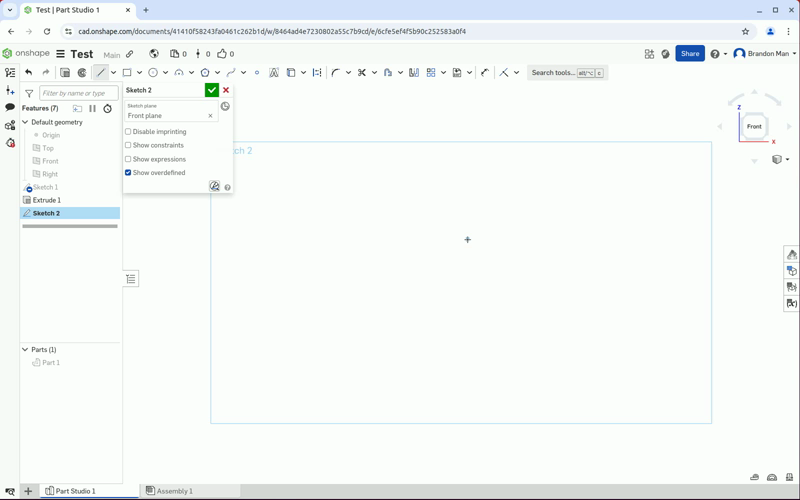
key_down(shift)
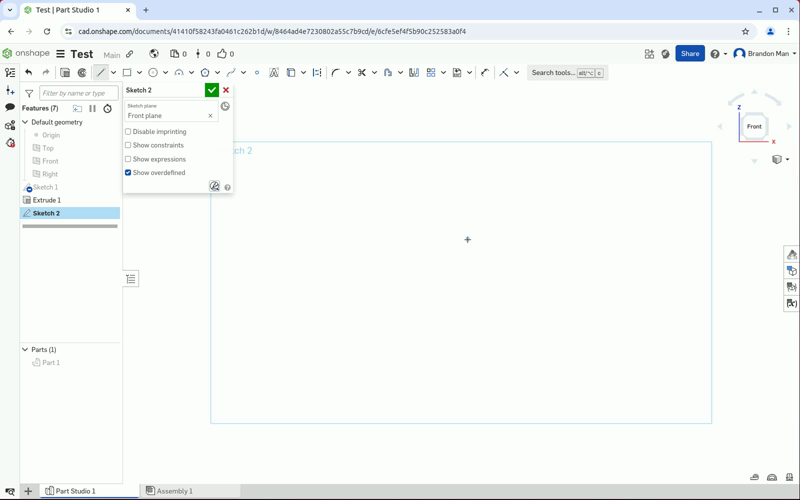
mouse_move(497, 239)
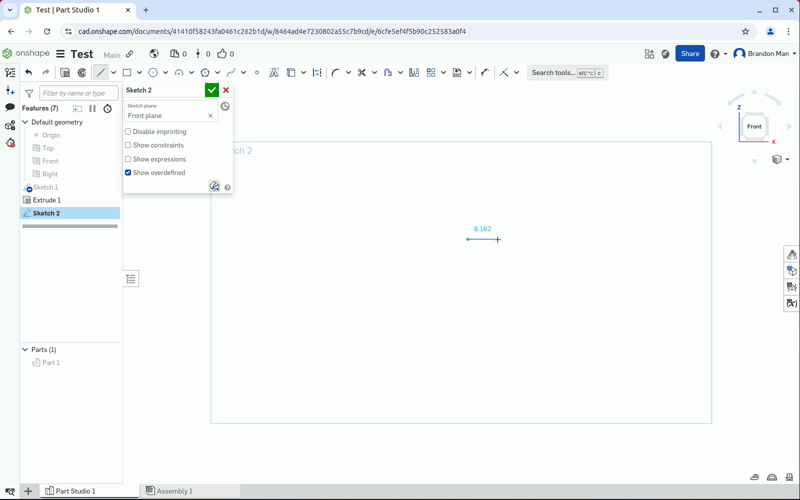
mouse_move(474, 239)
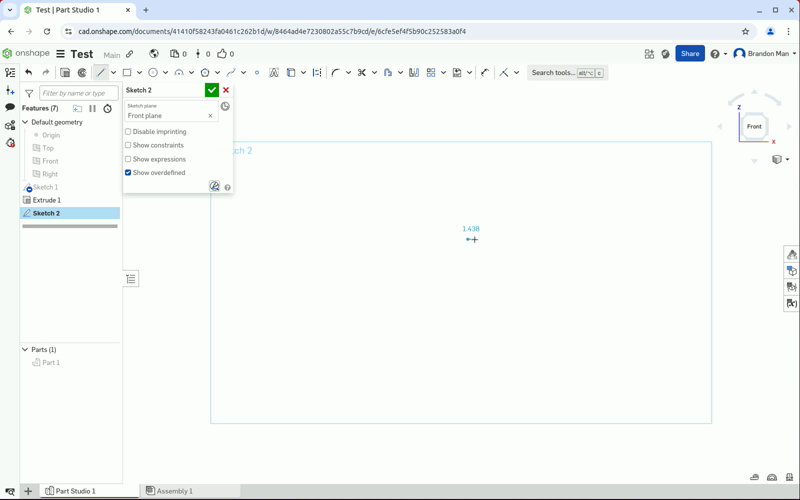
scroll(6)
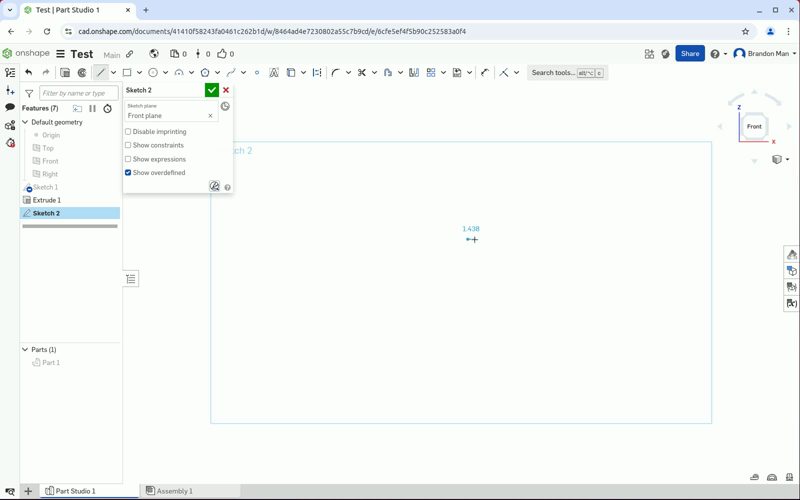
scroll(6)
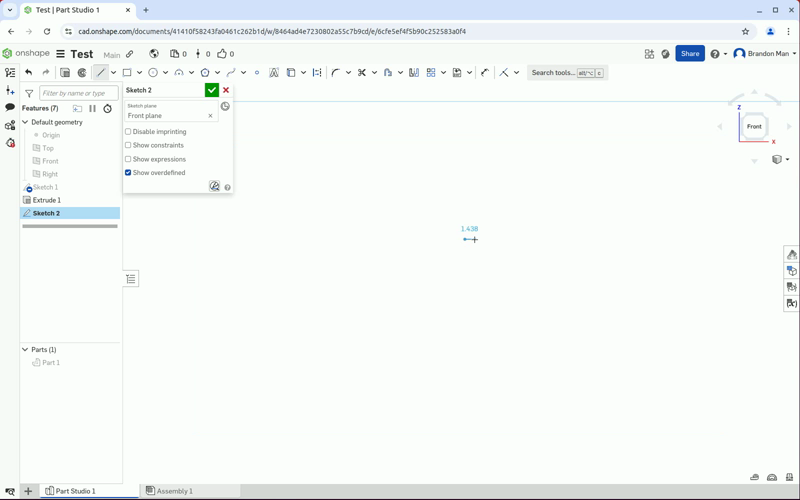
scroll(6)
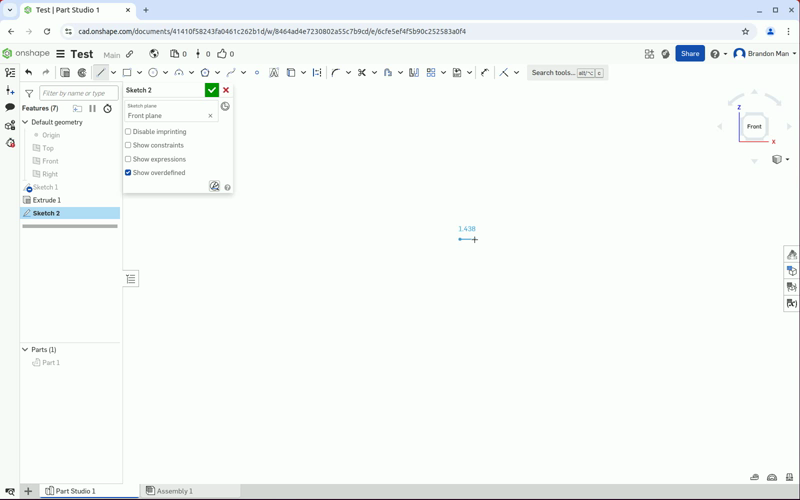
scroll(6)
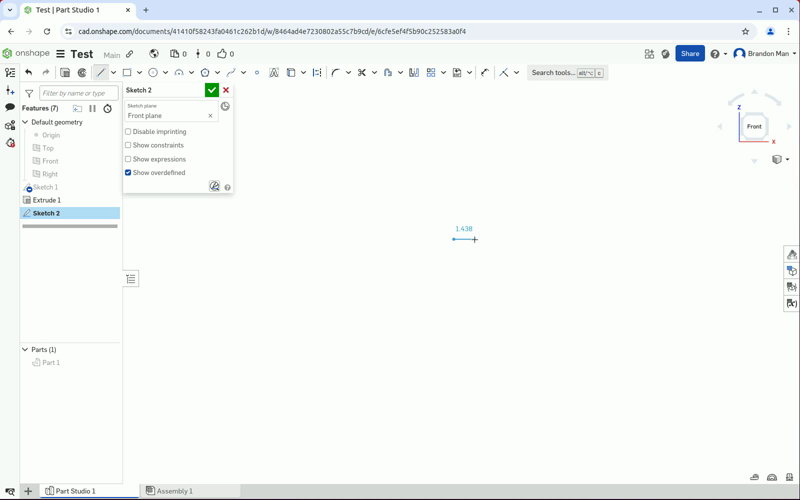
scroll(6)
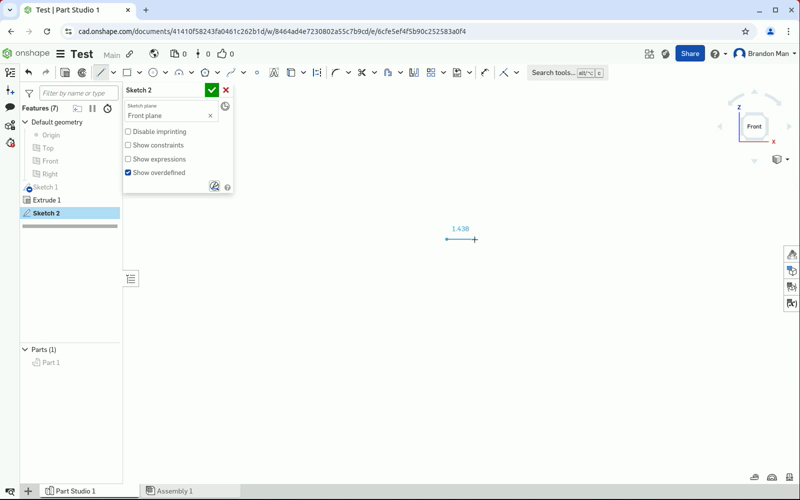
scroll(6)
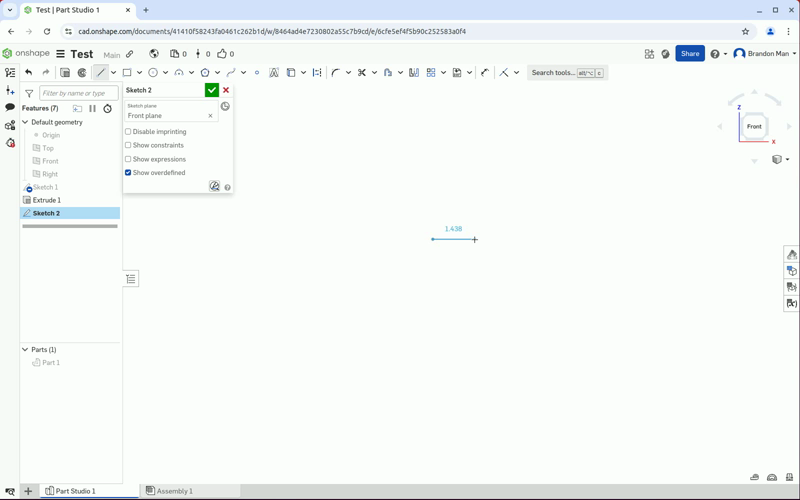
scroll(6)
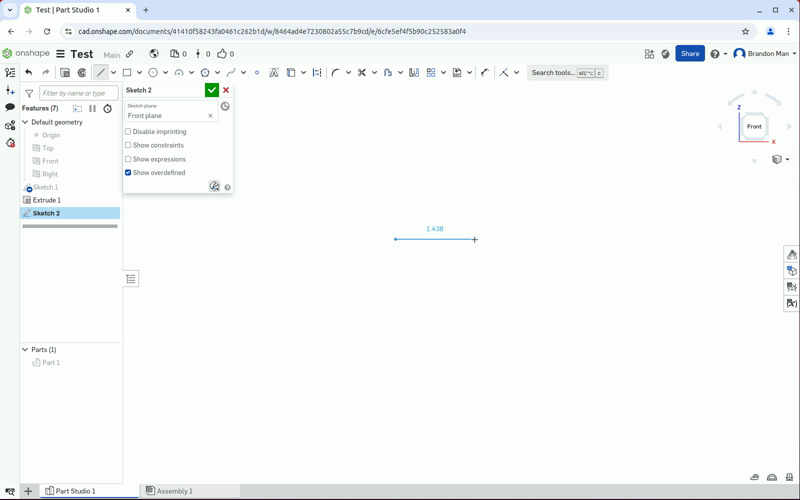
click(474, 239)
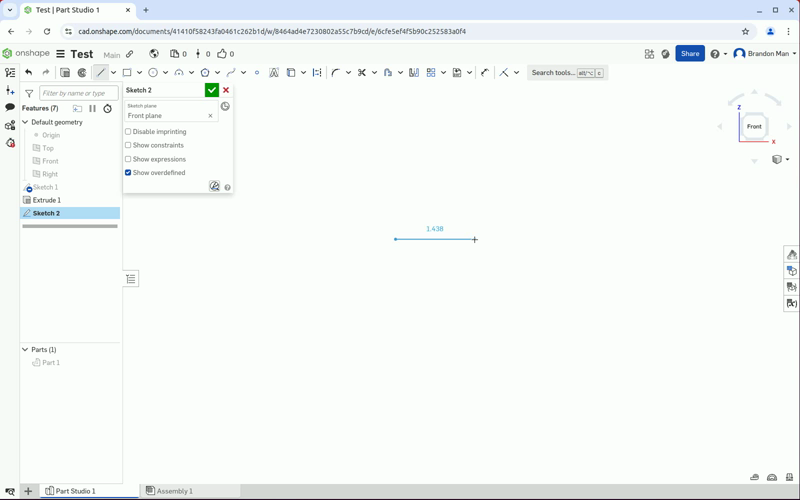
scroll(-6)
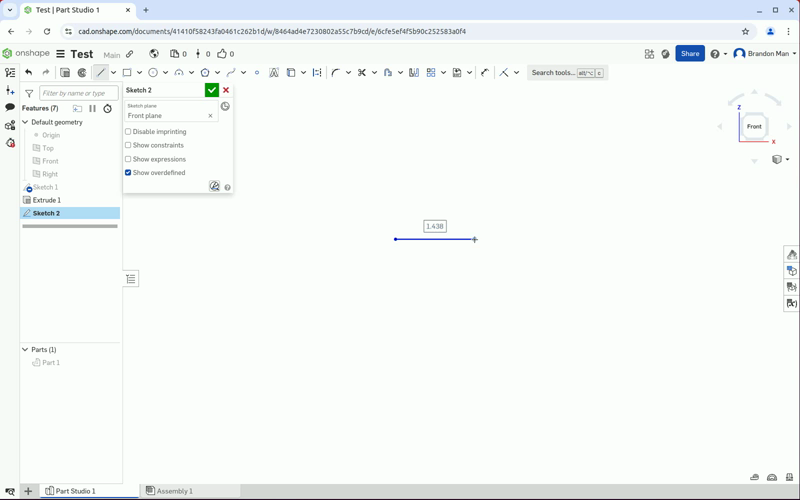
scroll(-6)
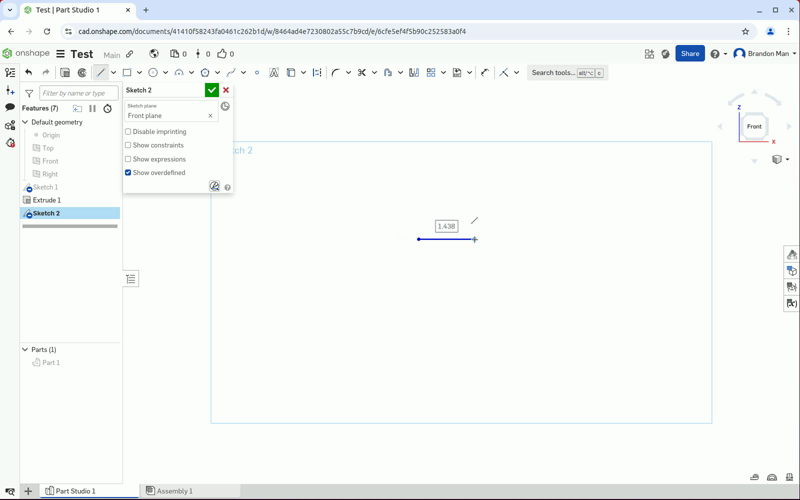
scroll(-6)
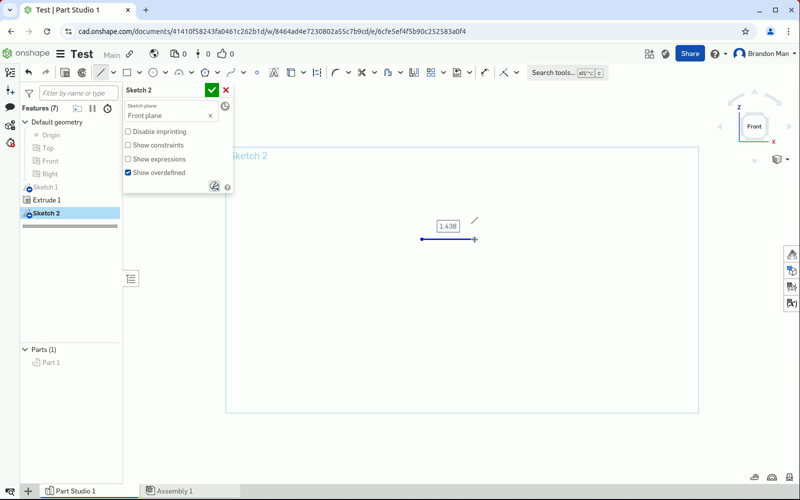
scroll(-6)
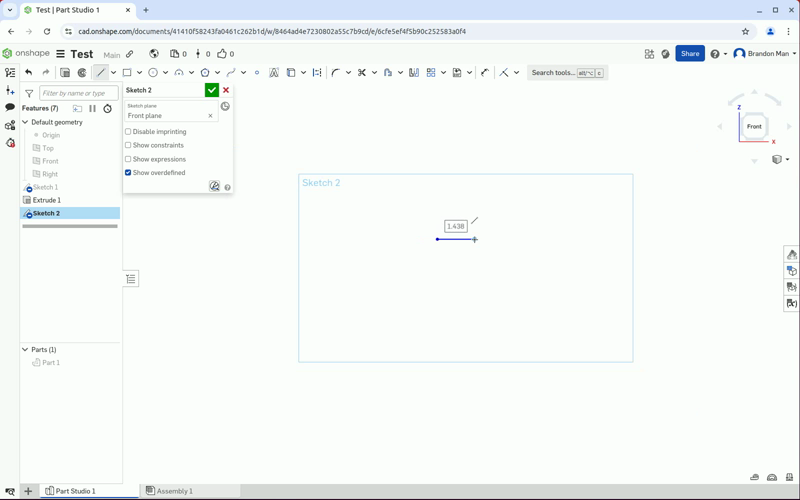
scroll(-6)
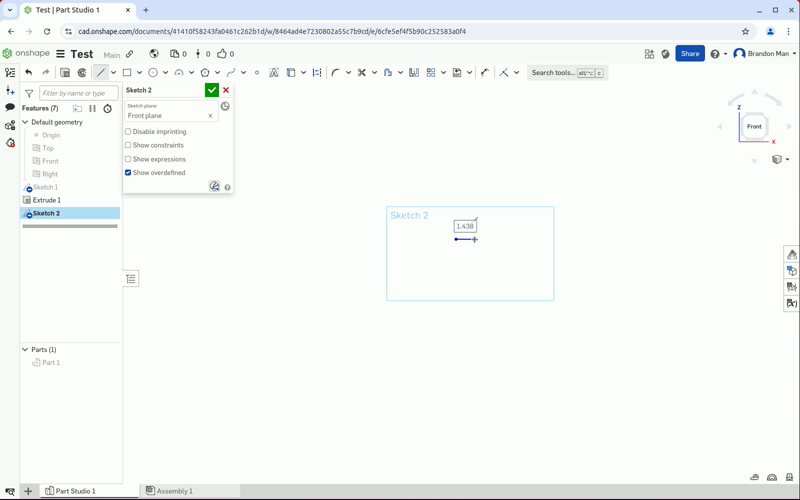
scroll(-6)
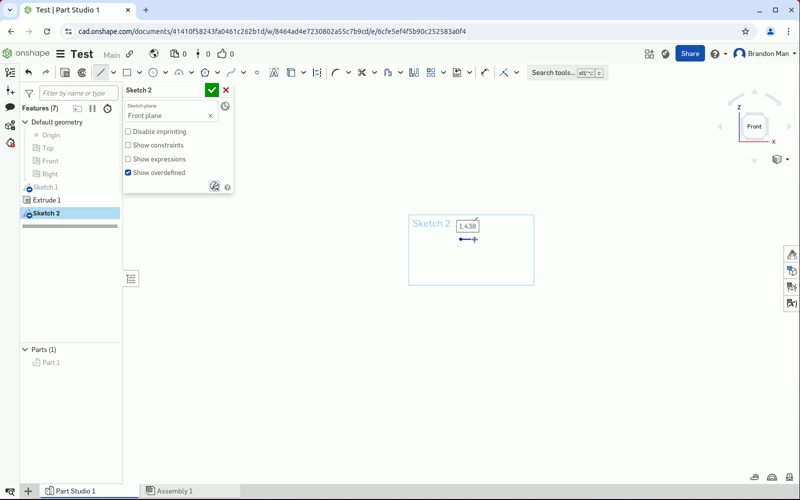
scroll(-6)
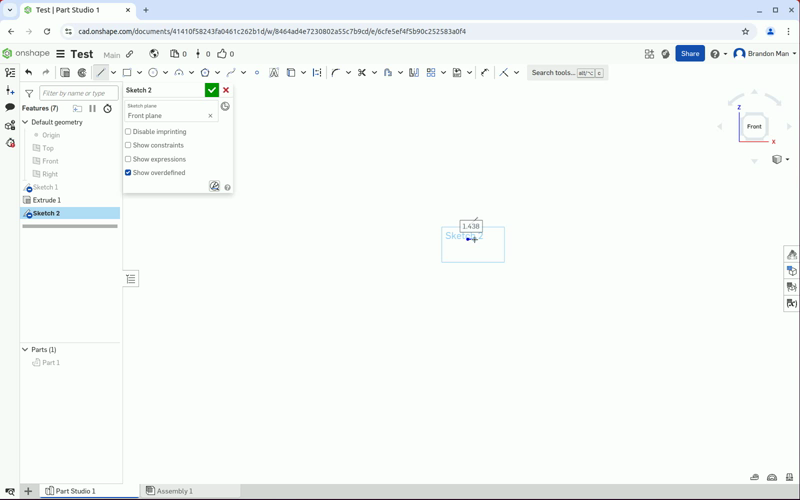
key_up(shift)
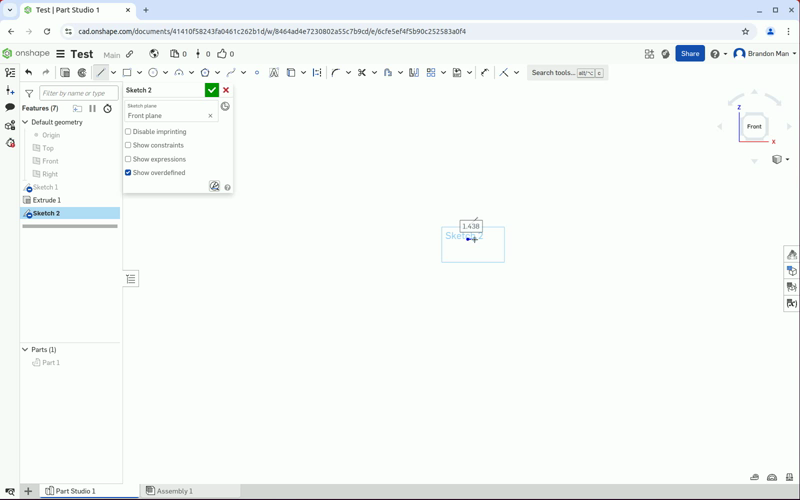
key_down(shift)
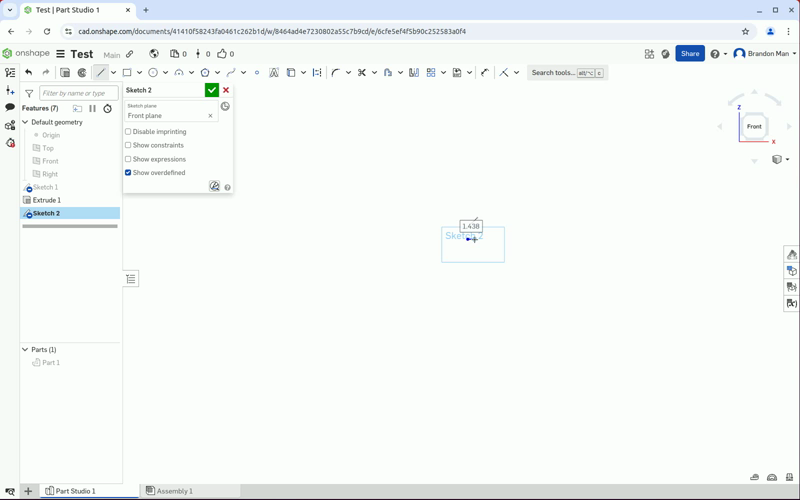
mouse_move(504, 239)
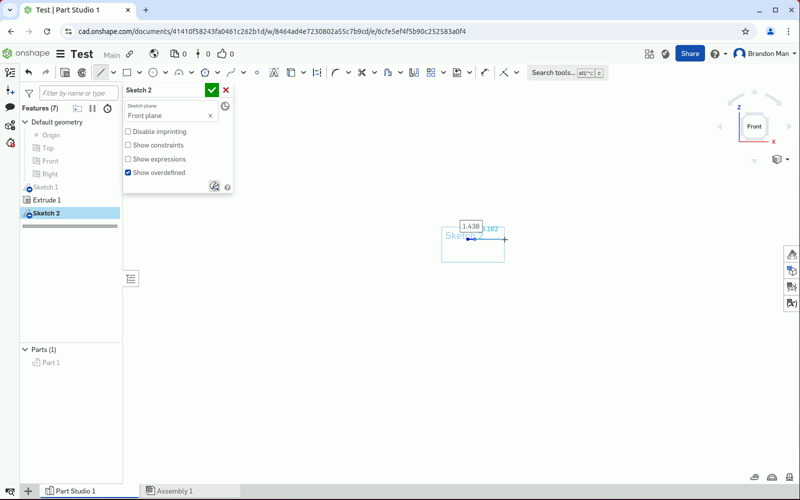
mouse_move(474, 187)
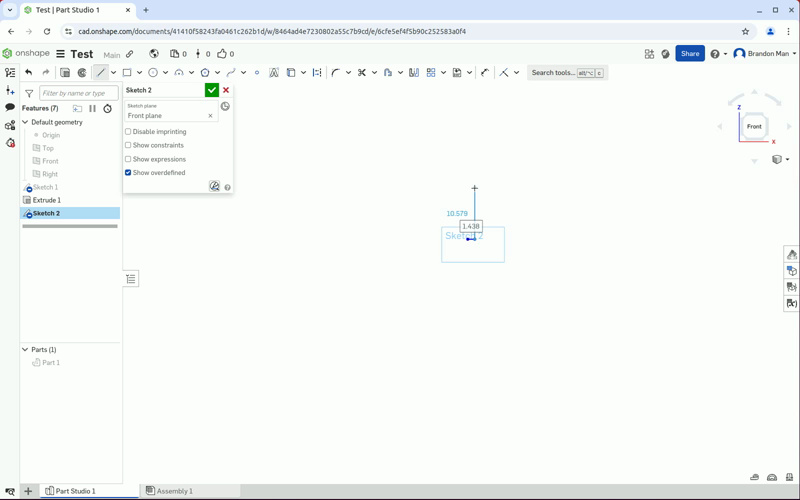
click(474, 187)
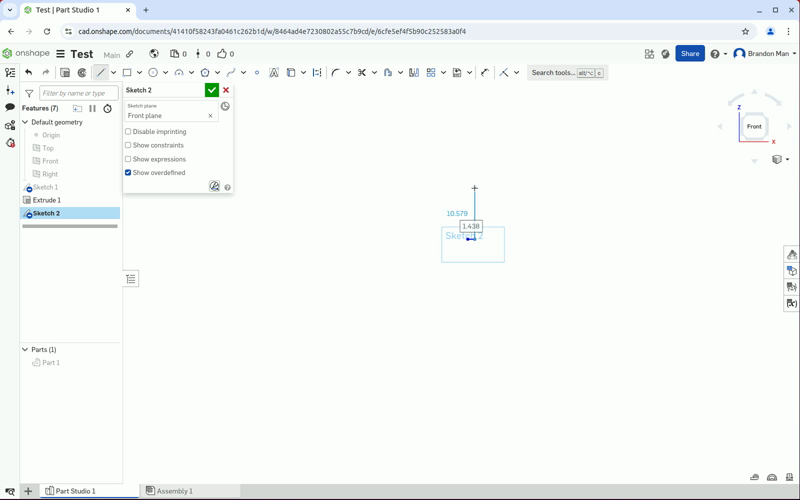
key_up(shift)
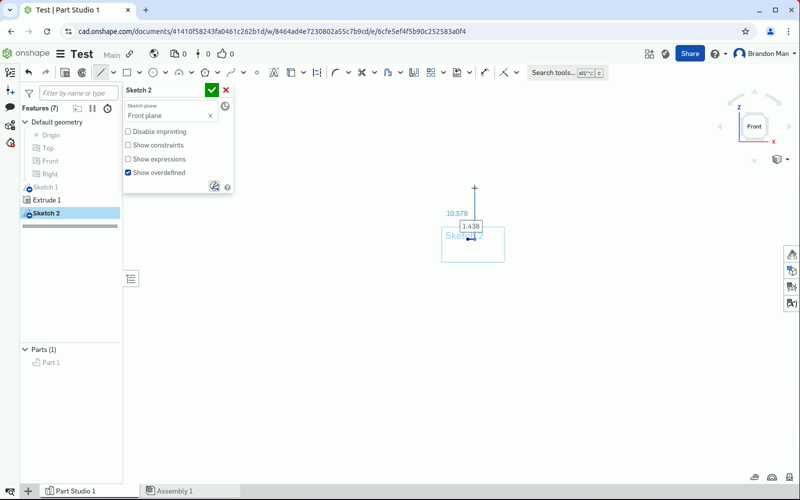
key_down(shift)
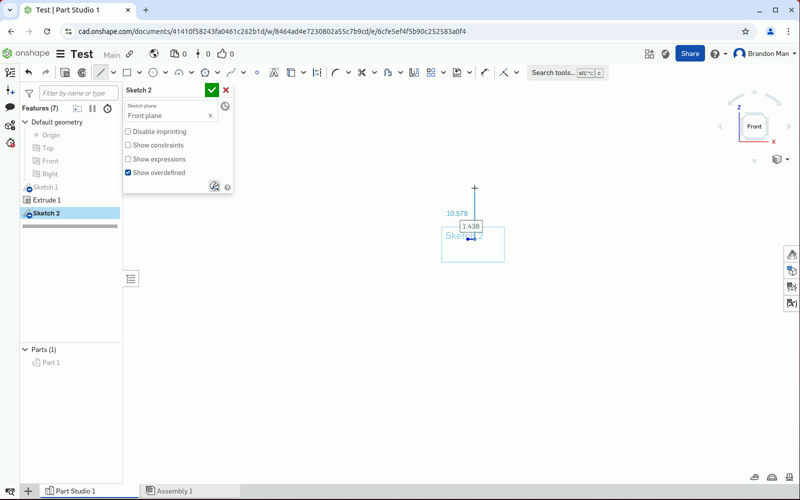
mouse_move(504, 187)
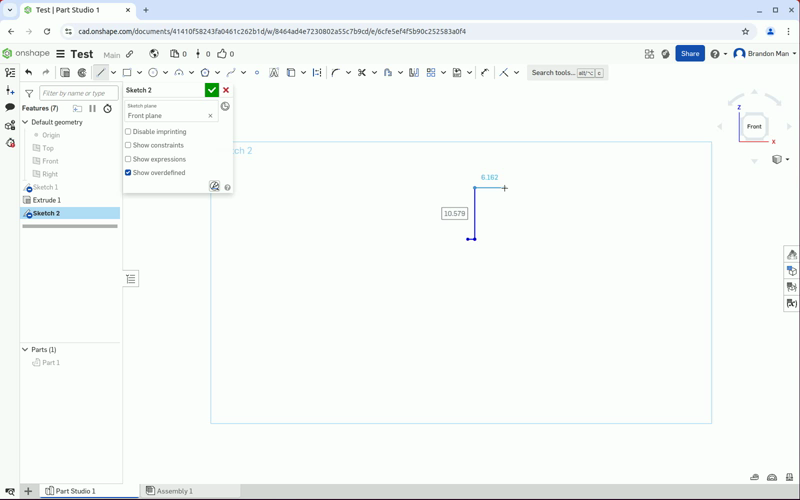
mouse_move(467, 187)
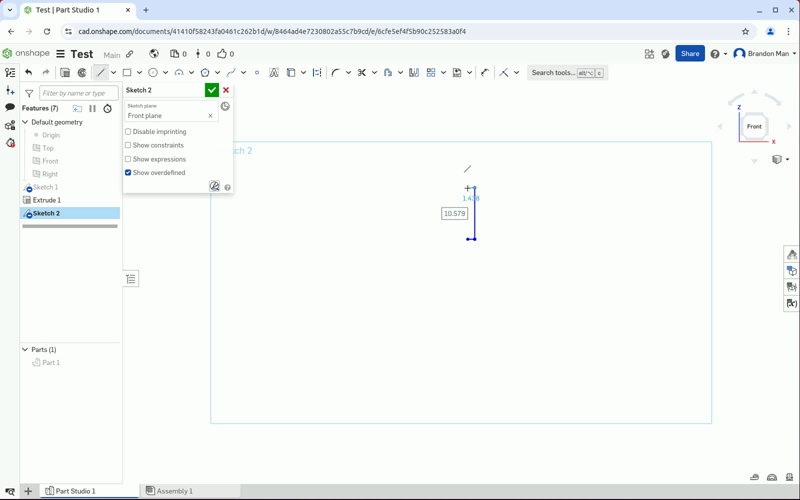
scroll(6)
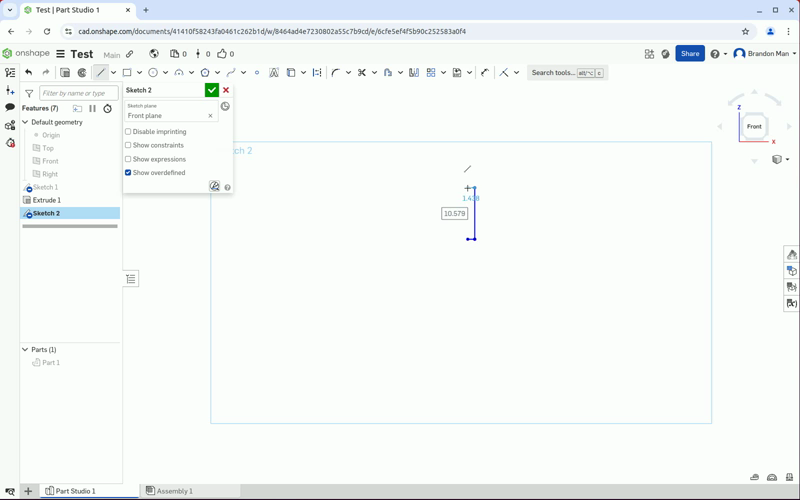
scroll(6)
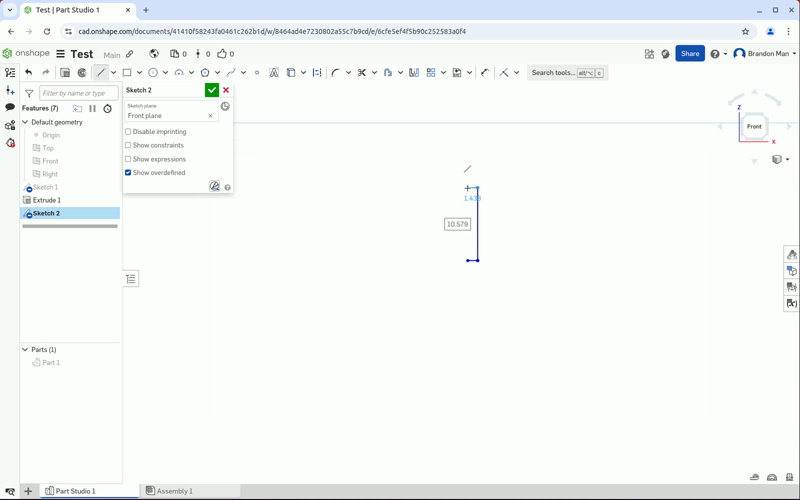
scroll(6)
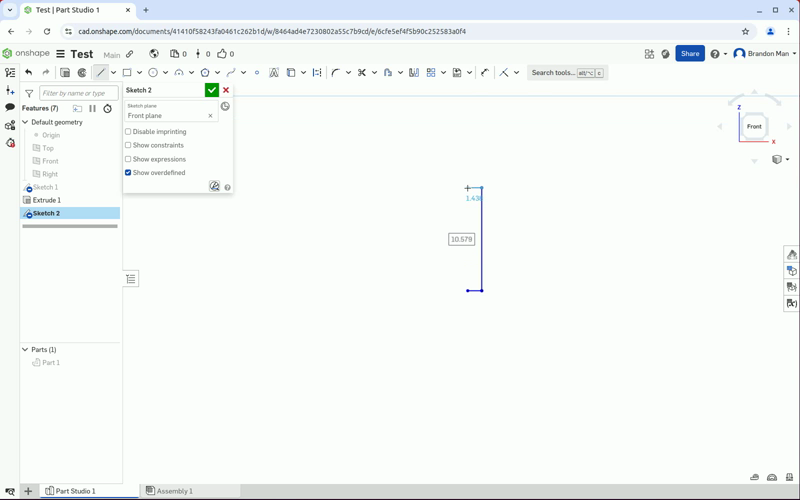
scroll(6)
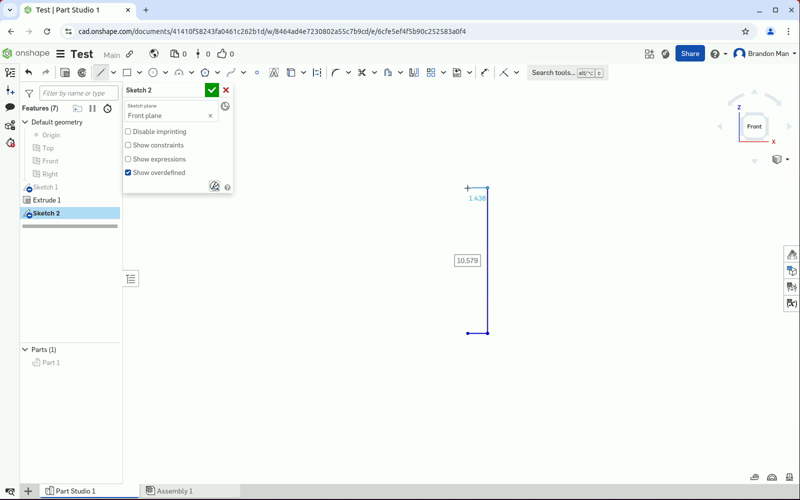
scroll(6)
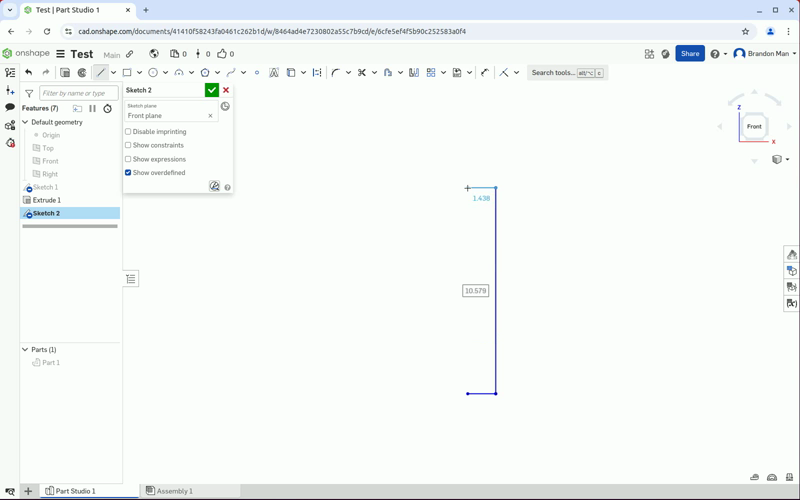
scroll(6)
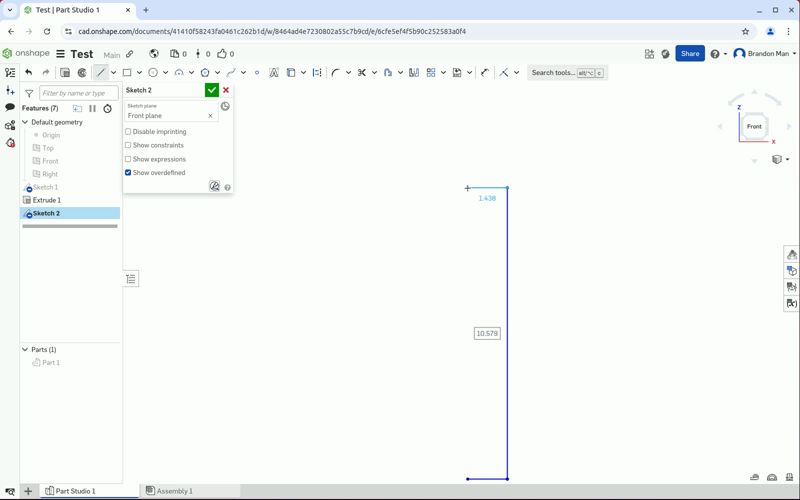
scroll(6)
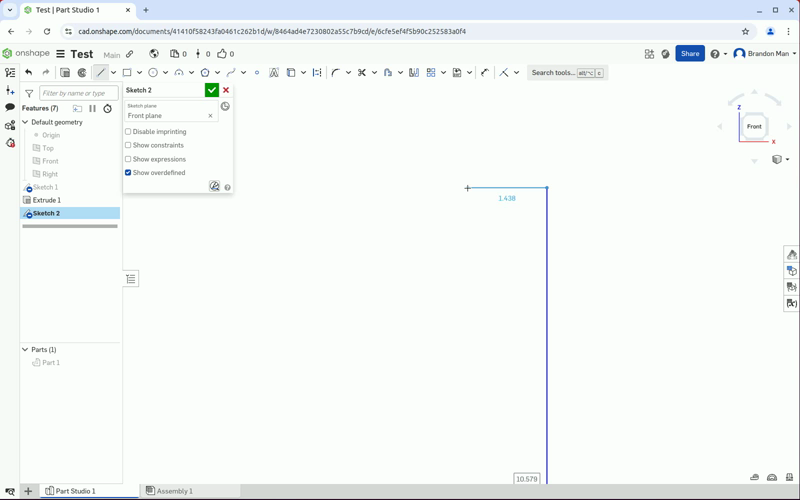
click(467, 187)
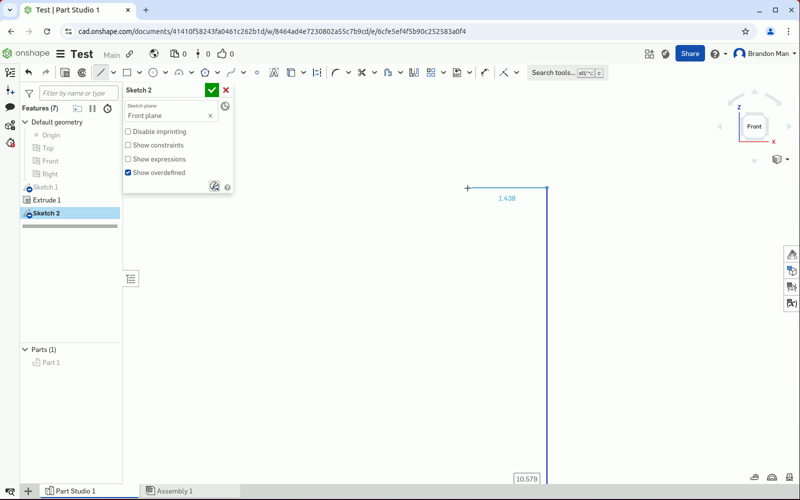
scroll(-6)
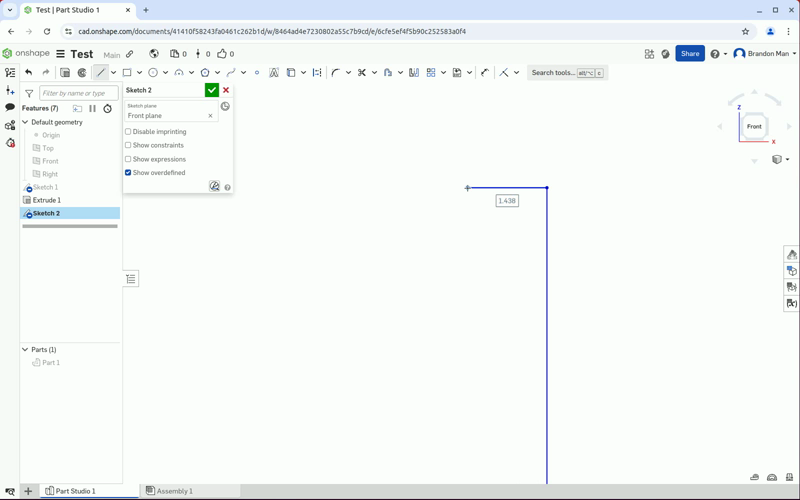
scroll(-6)
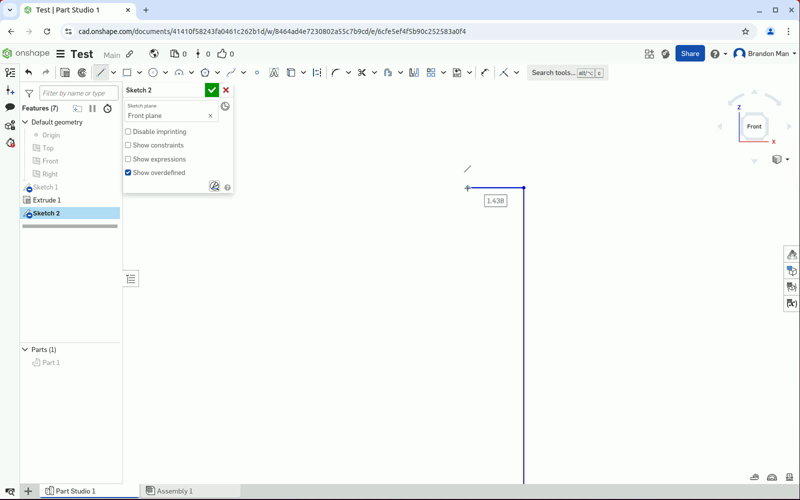
scroll(-6)
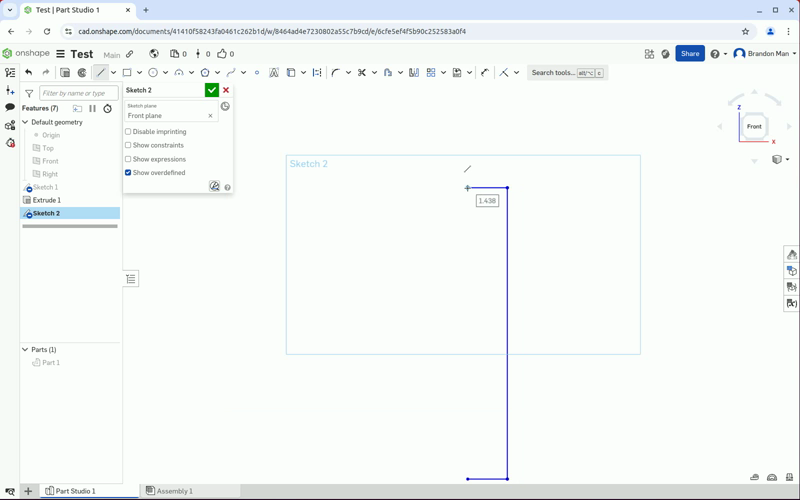
scroll(-6)
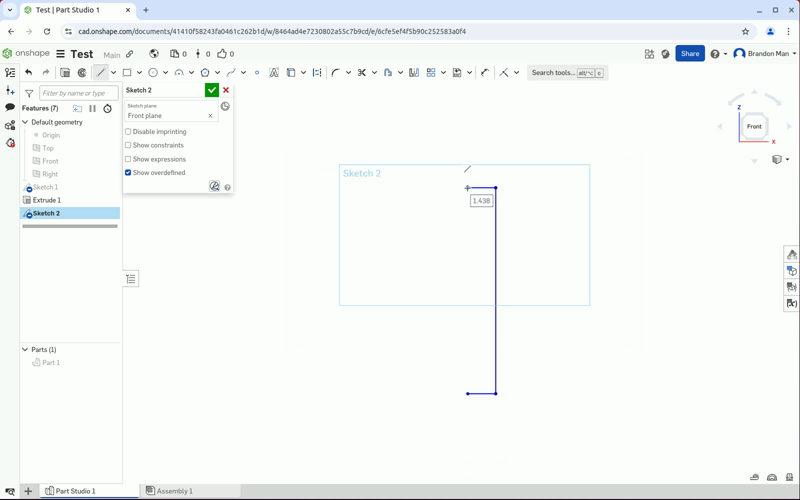
scroll(-6)
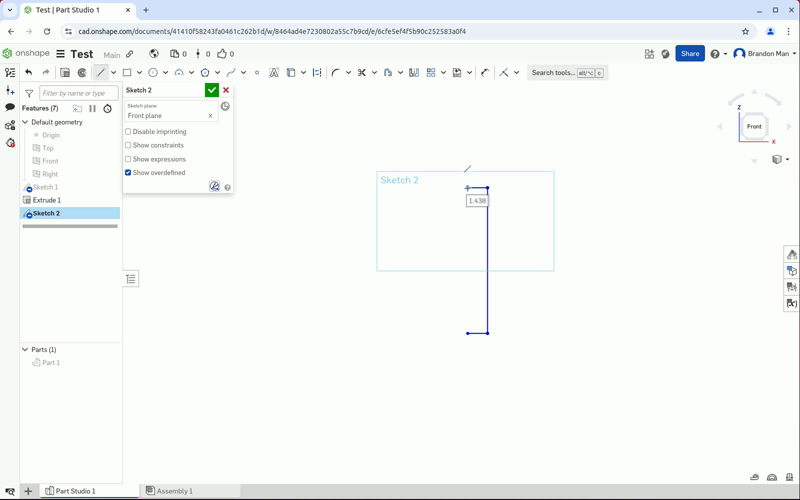
scroll(-6)
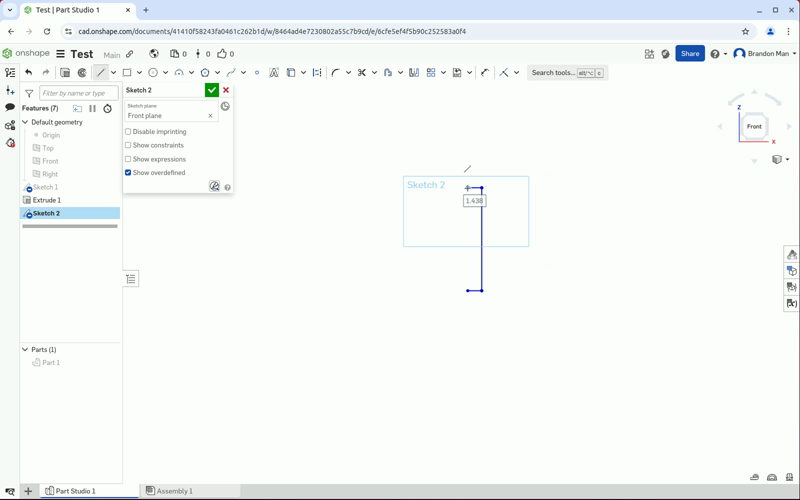
scroll(-6)
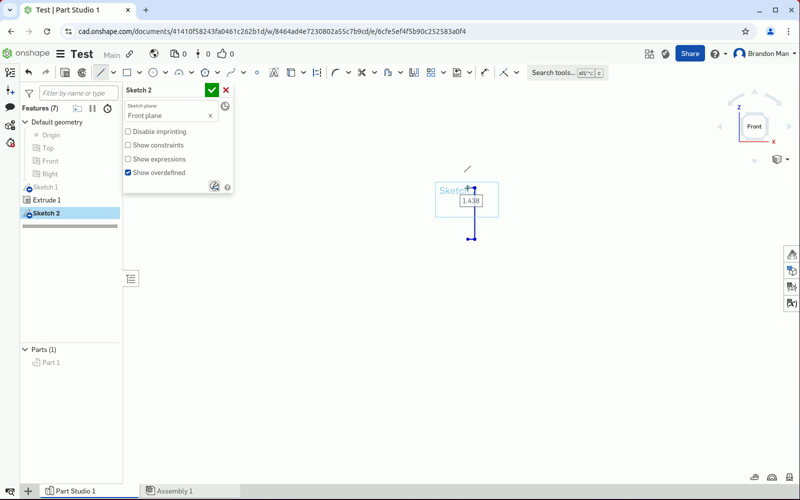
key_up(shift)
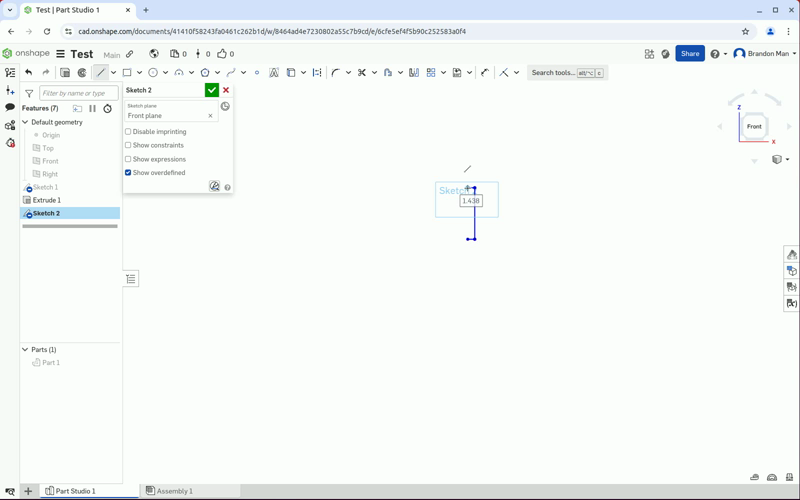
mouse_move(497, 187)
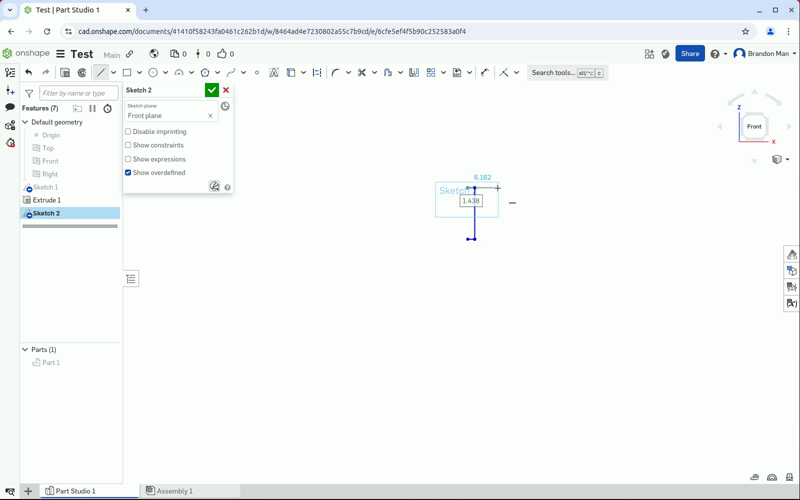
key_down(shift)
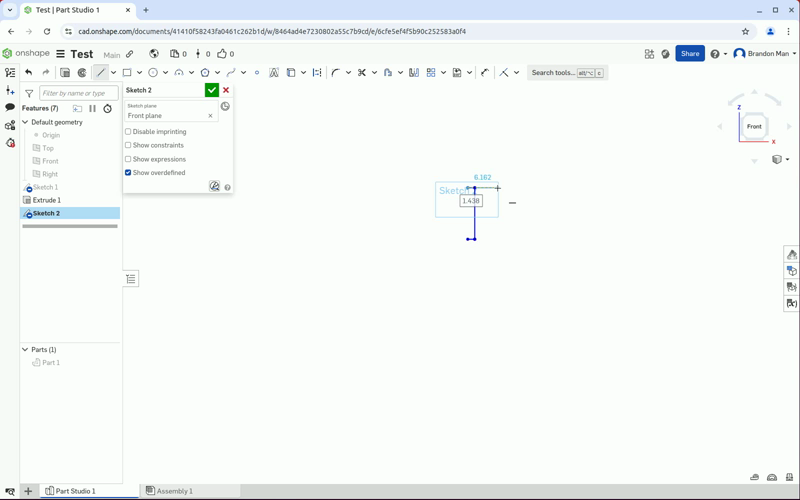
mouse_move(467, 239)
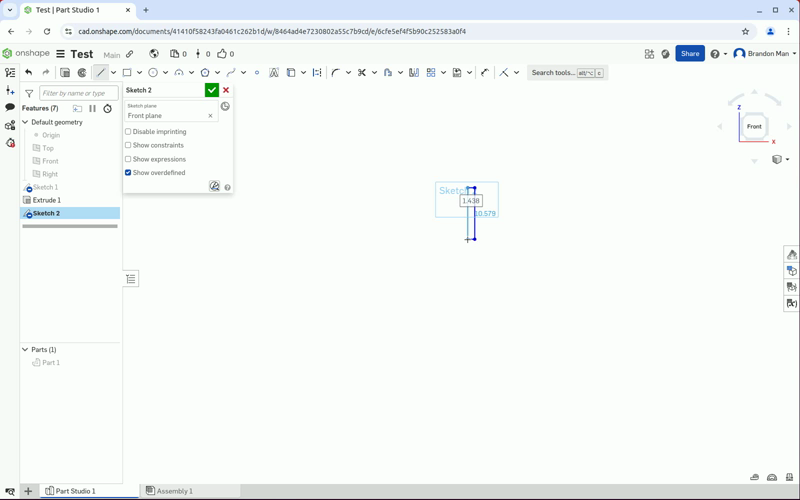
key_up(shift)
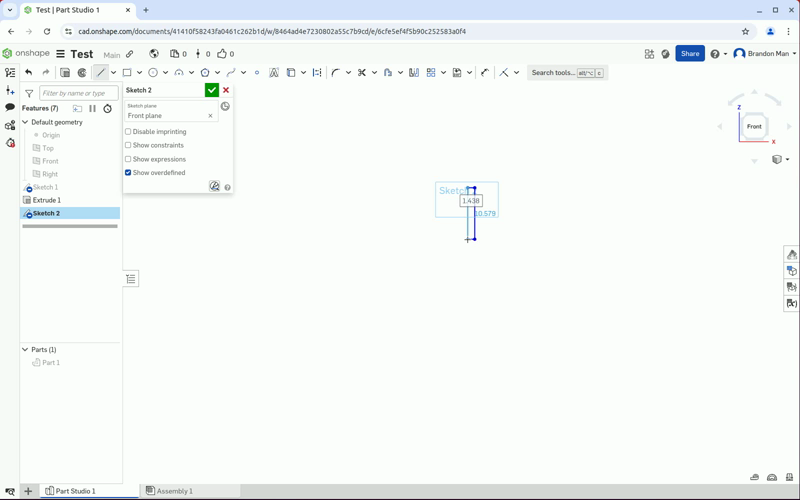
click(467, 239)
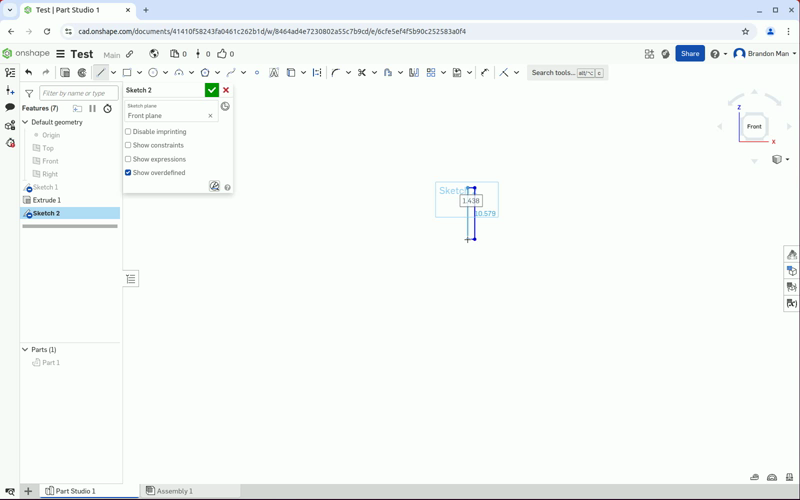
key(esc)
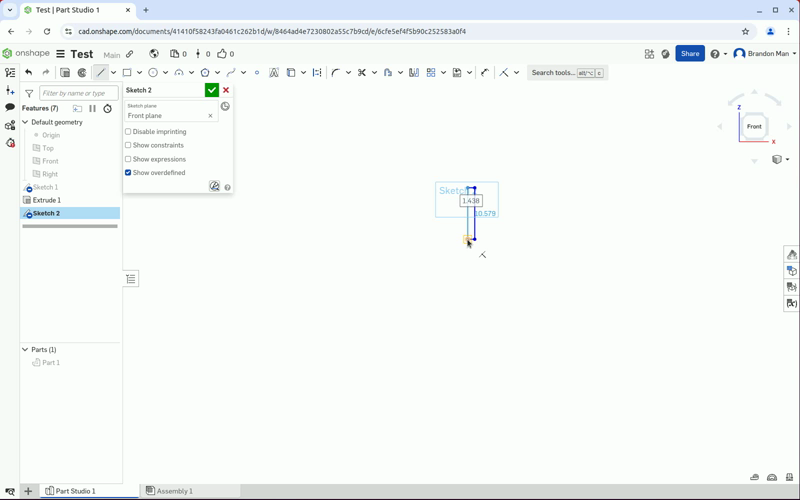
mouse_move(468, 230)
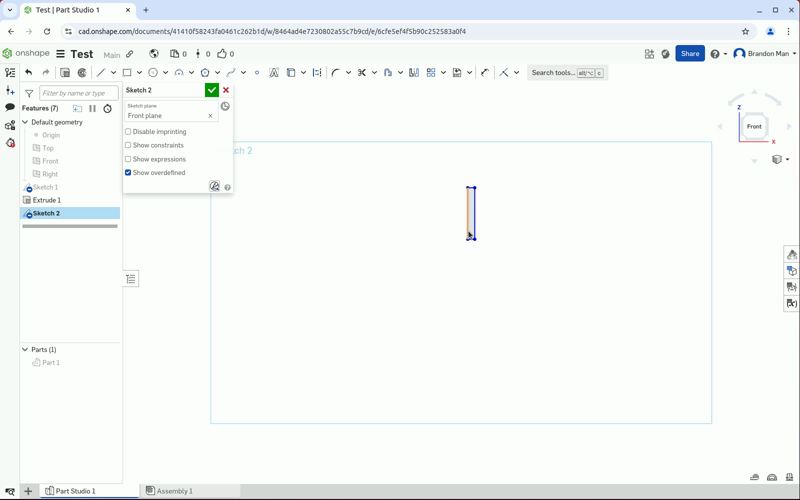
scroll(6)
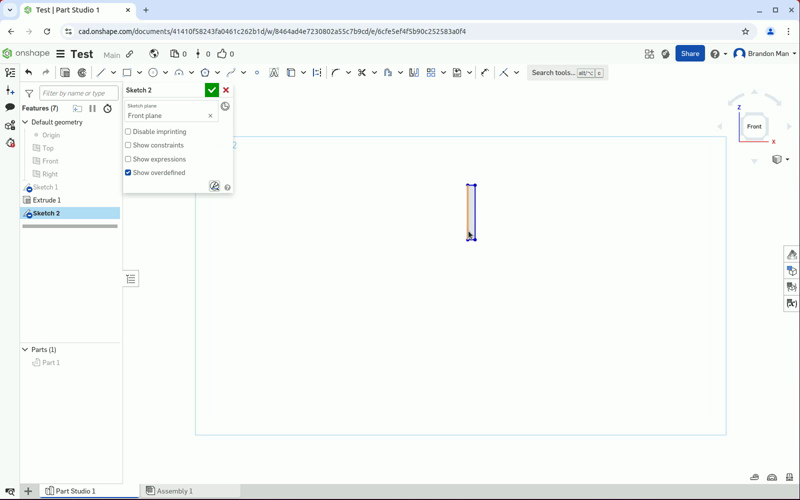
scroll(6)
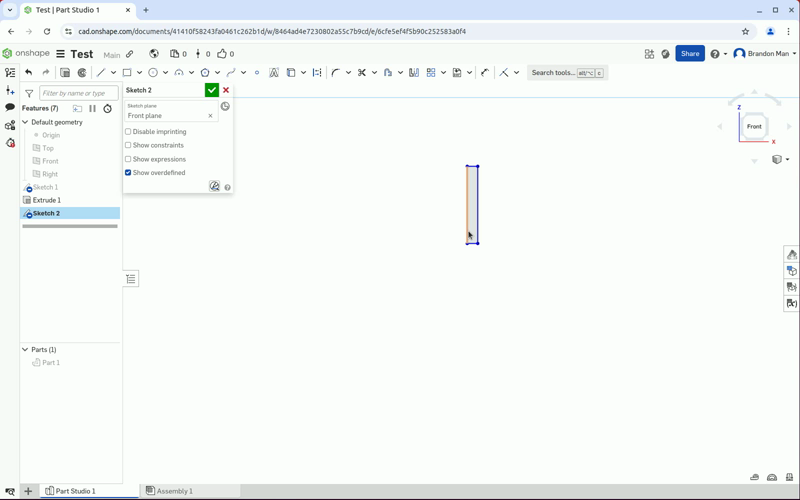
scroll(6)
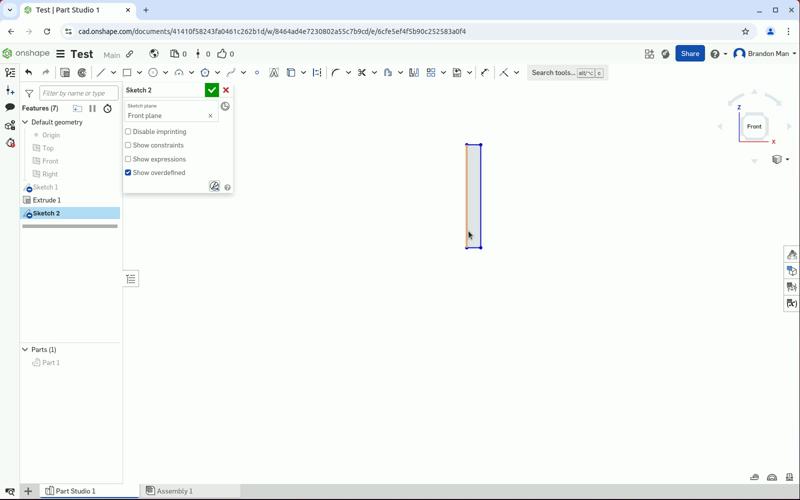
scroll(6)
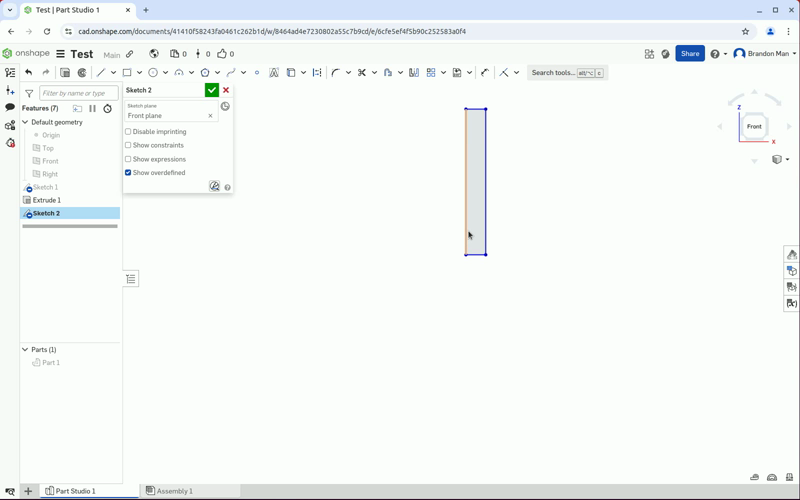
scroll(6)
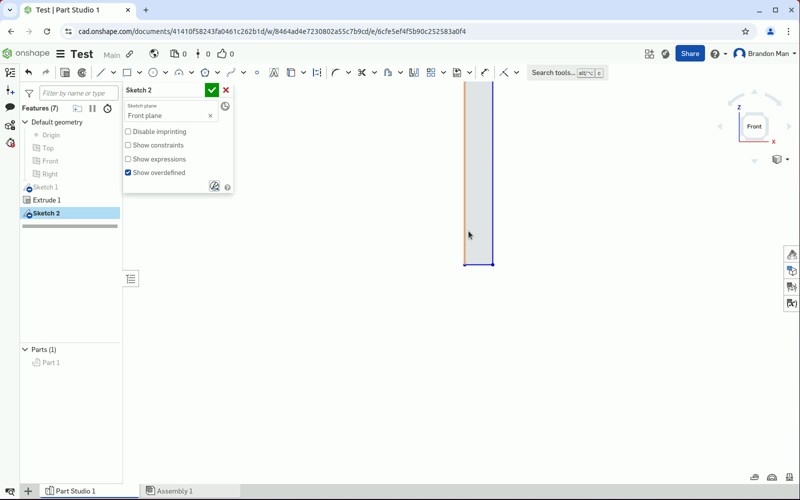
scroll(6)
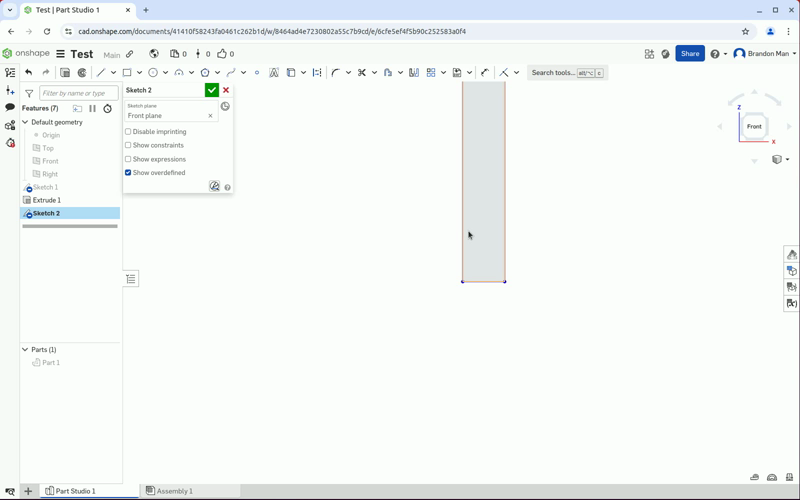
scroll(6)
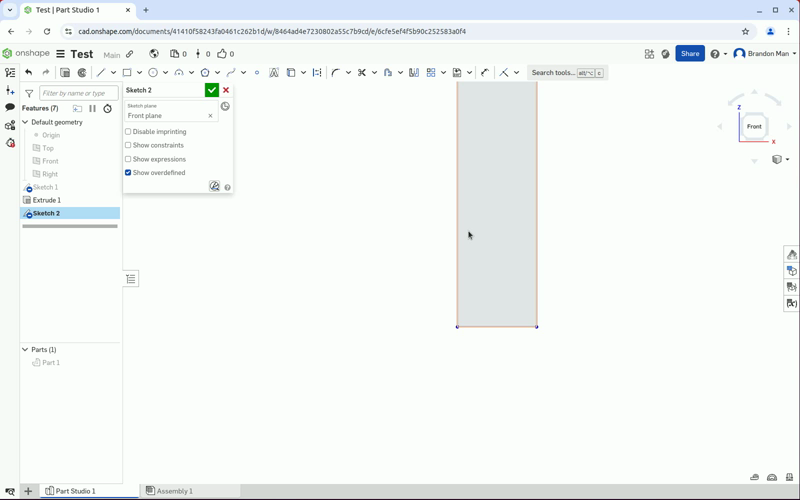
click(468, 230)
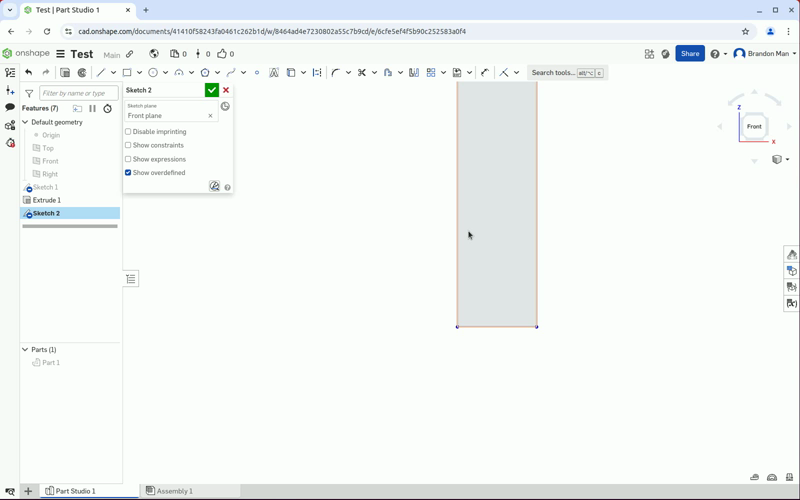
scroll(-6)
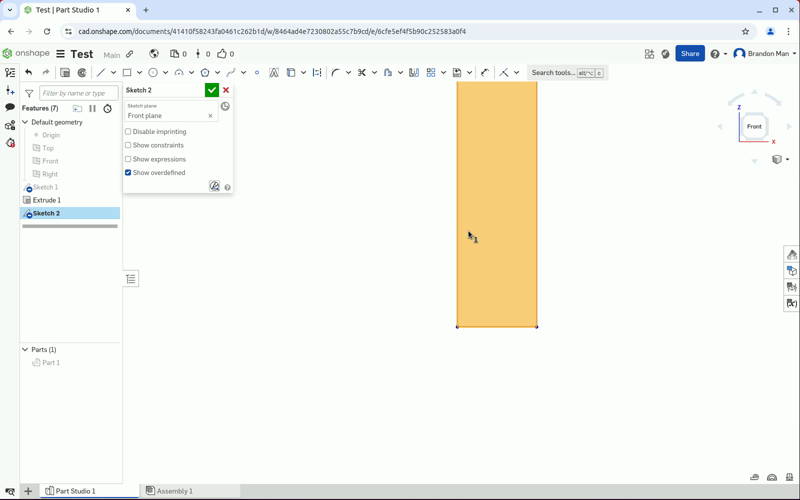
scroll(-6)
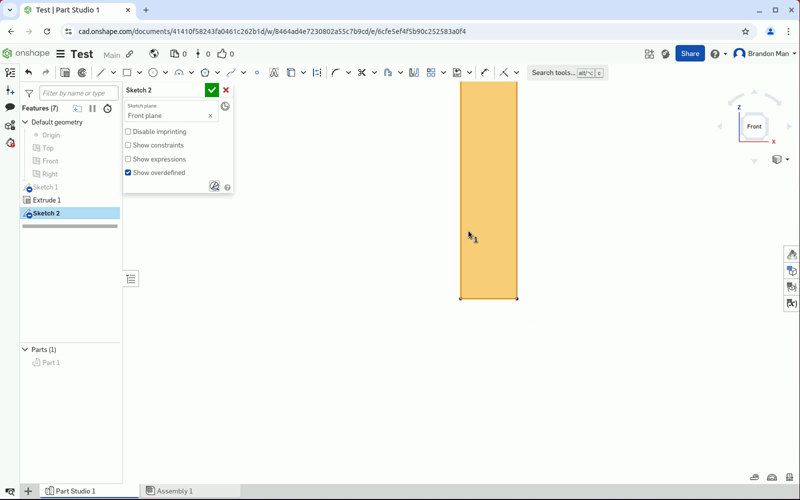
scroll(-6)
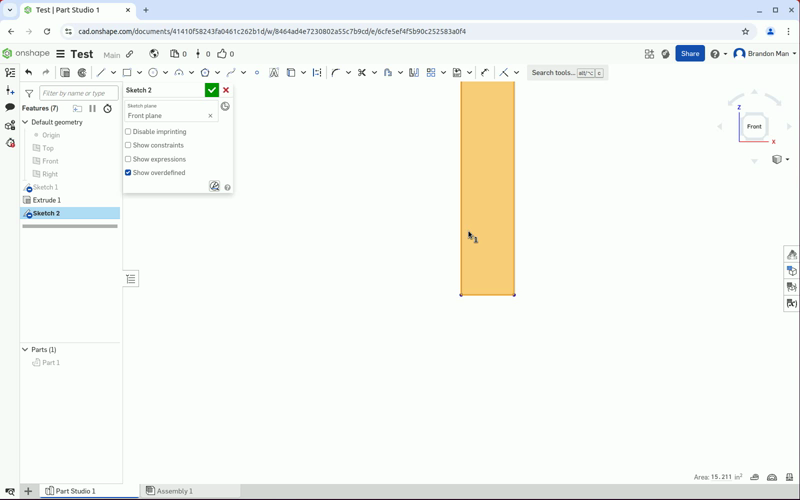
scroll(-6)
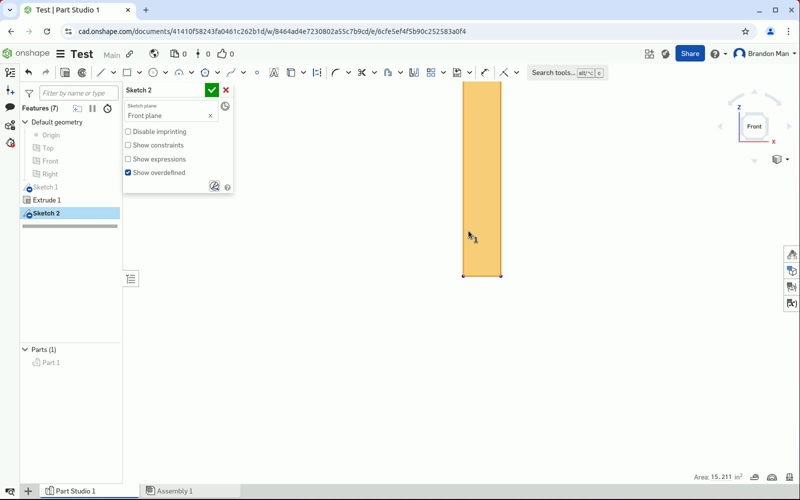
scroll(-6)
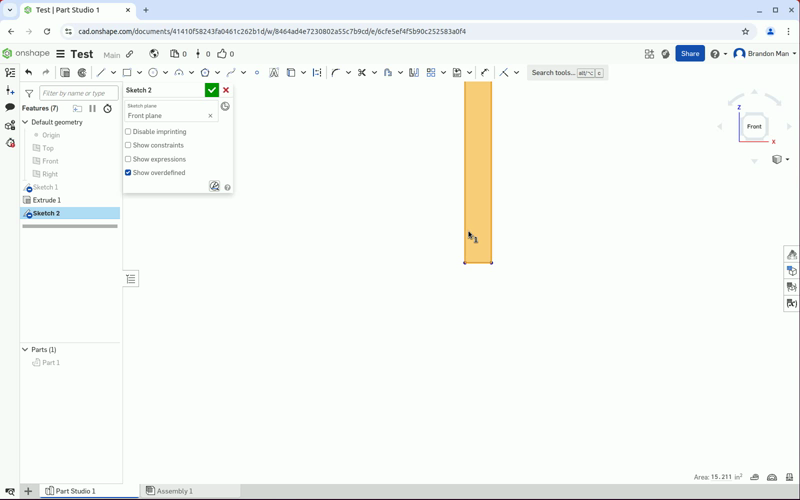
scroll(-6)
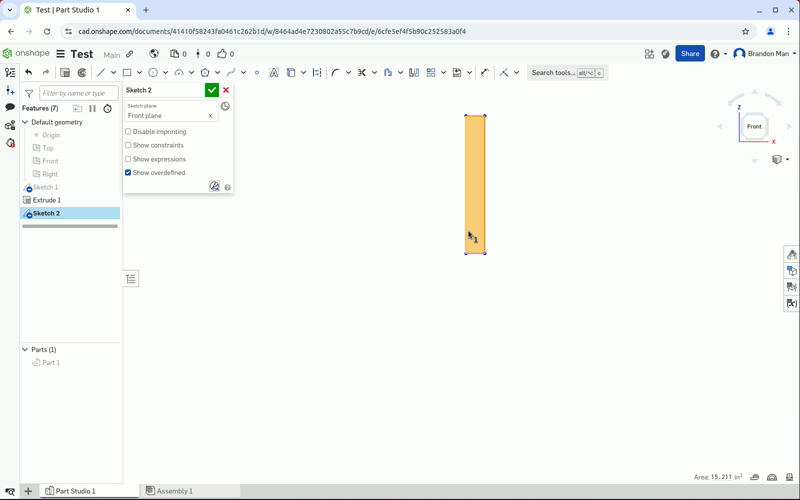
scroll(-6)
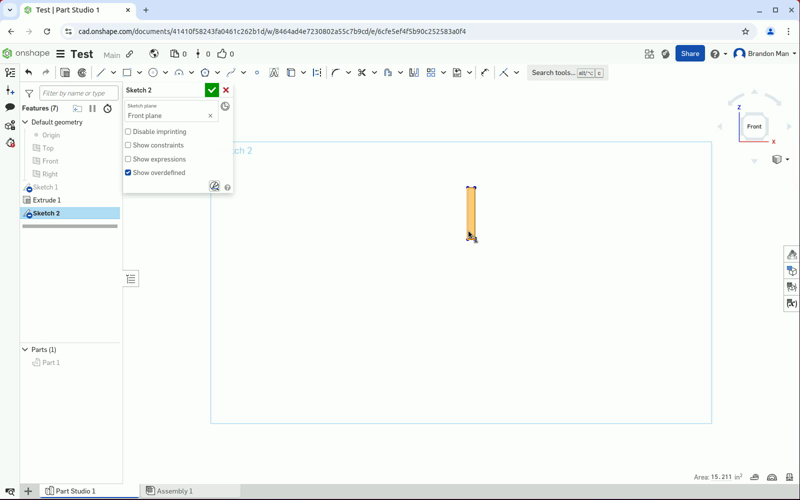
mouse_move(73, 352)
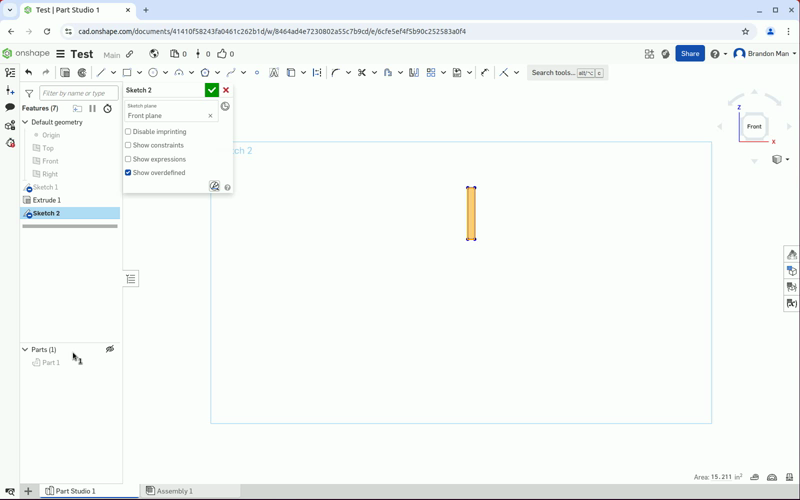
key(shift+y)
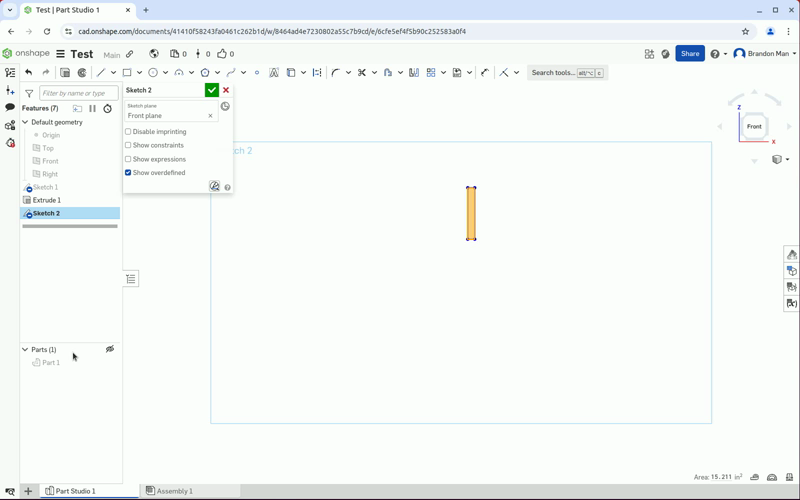
key(shift+e)
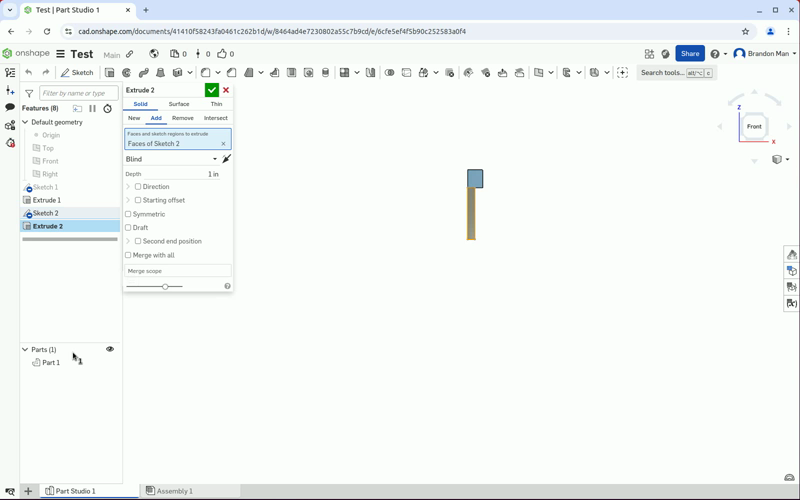
mouse_move(143, 106)
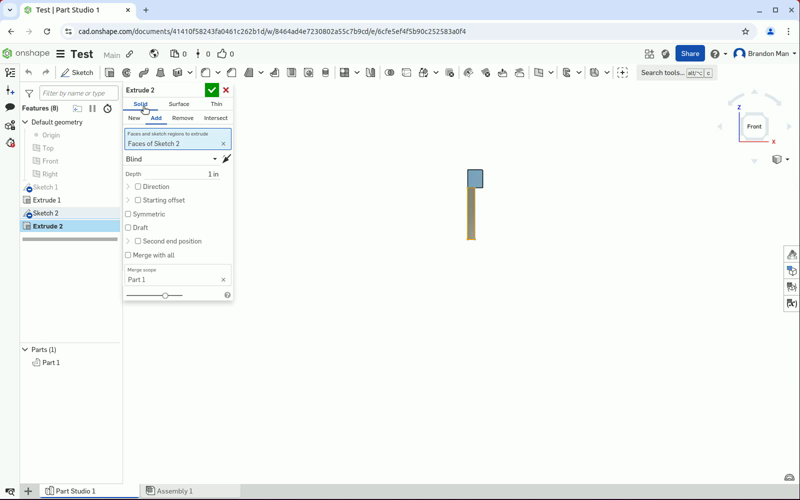
click(143, 106)
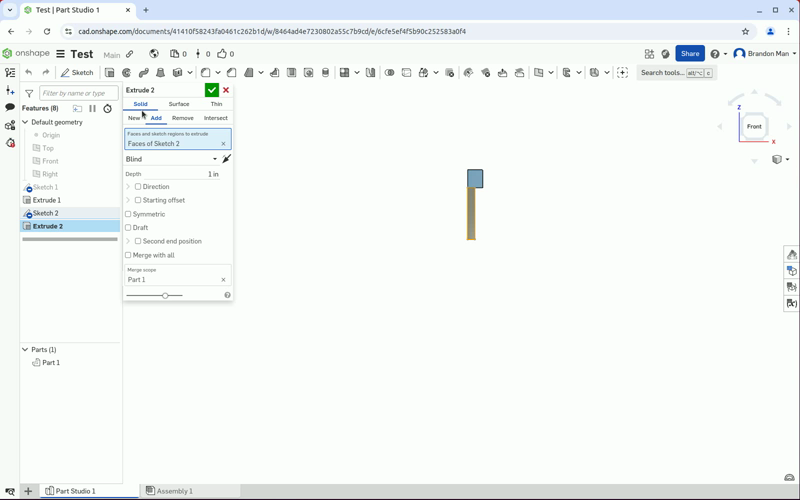
mouse_move(137, 120)
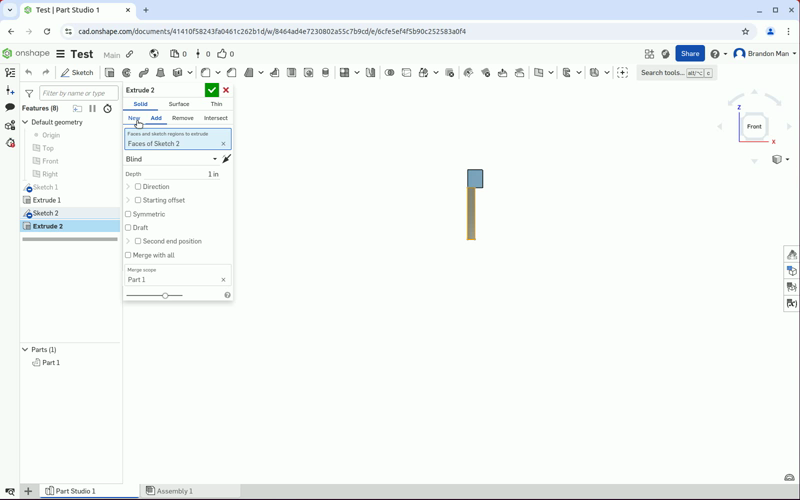
click(137, 120)
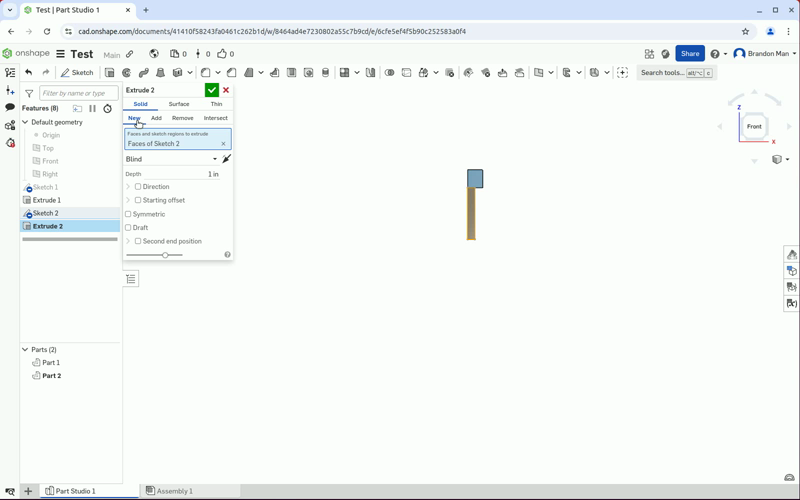
key(tab, 4)
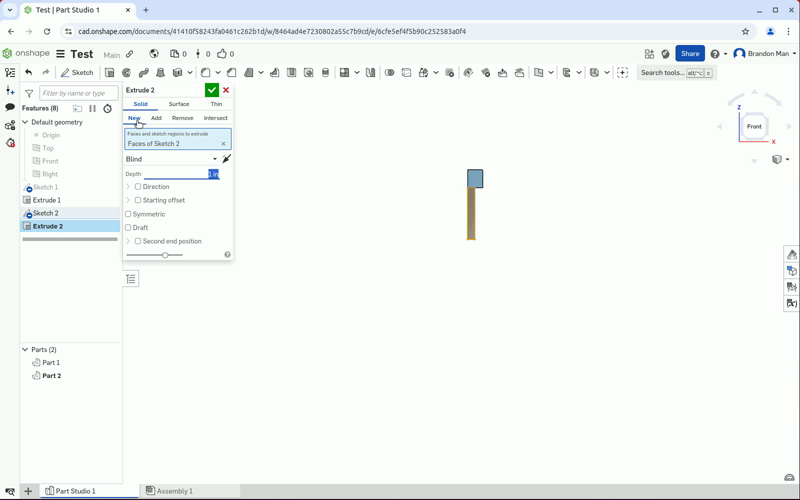
text(3.611)
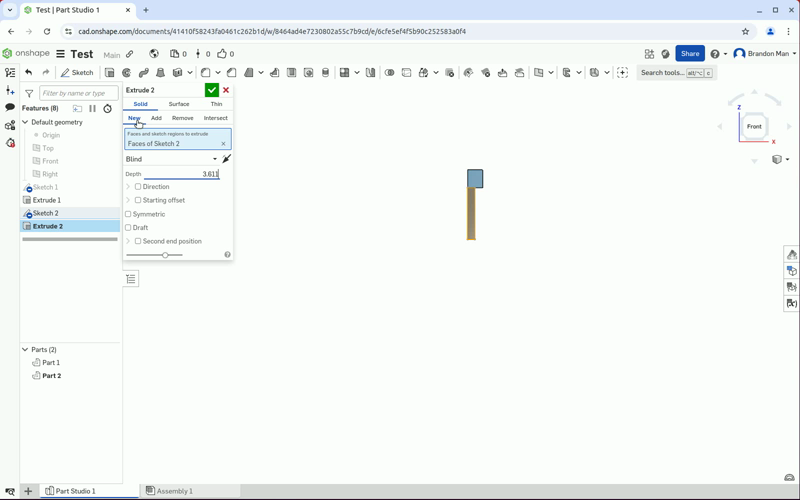
key(enter)
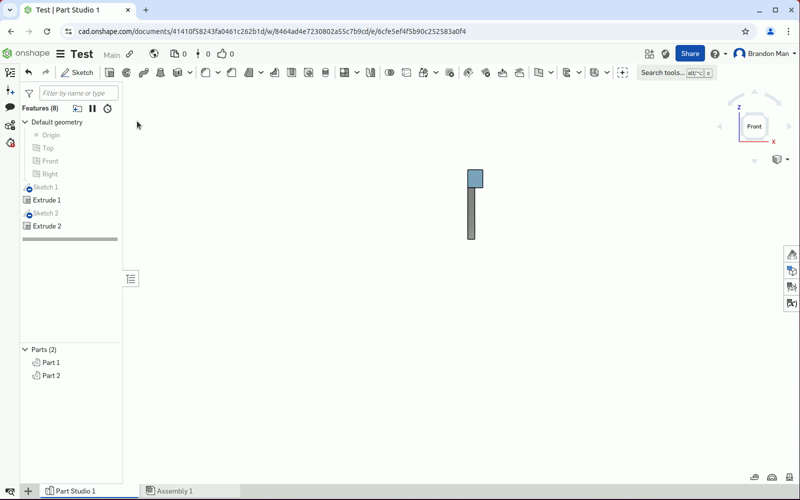
key(shift+h)
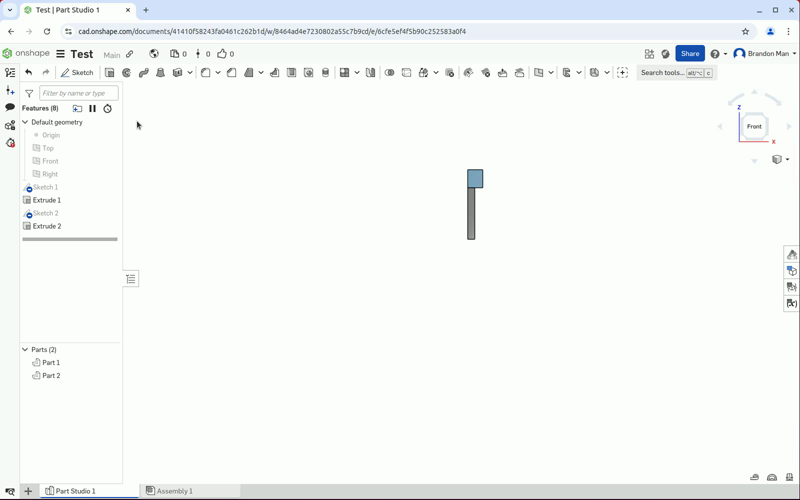
key(shift+h)
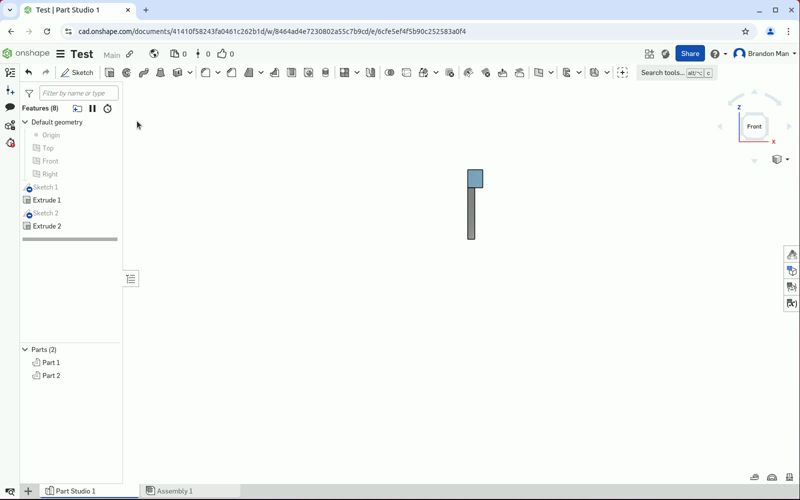
mouse_move(73, 189)
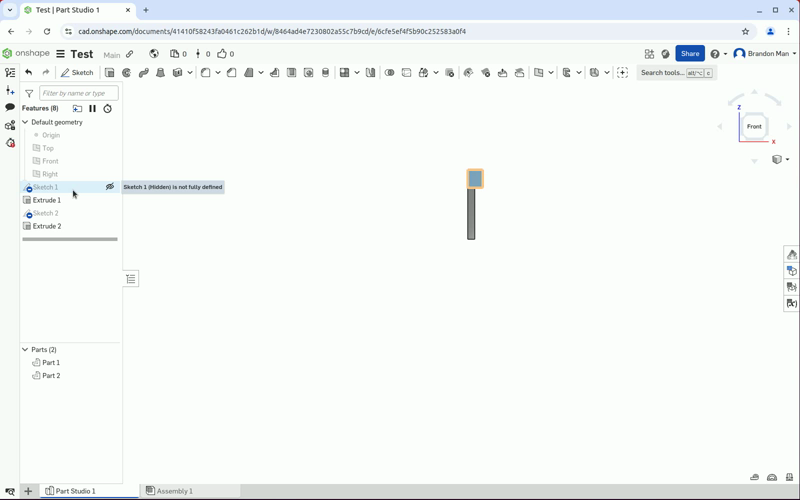
click(73, 189)
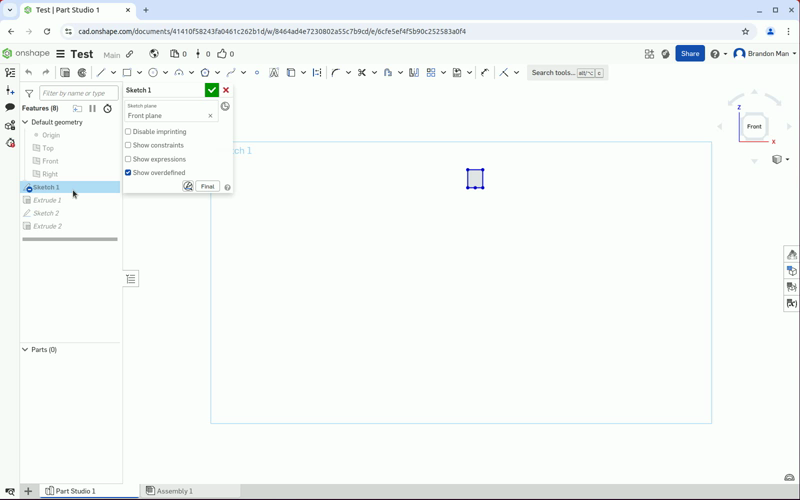
mouse_move(229, 92)
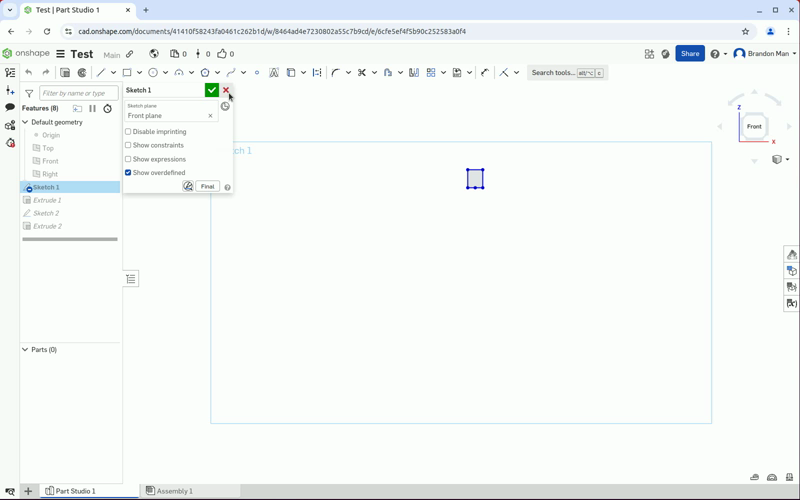
click(229, 92)
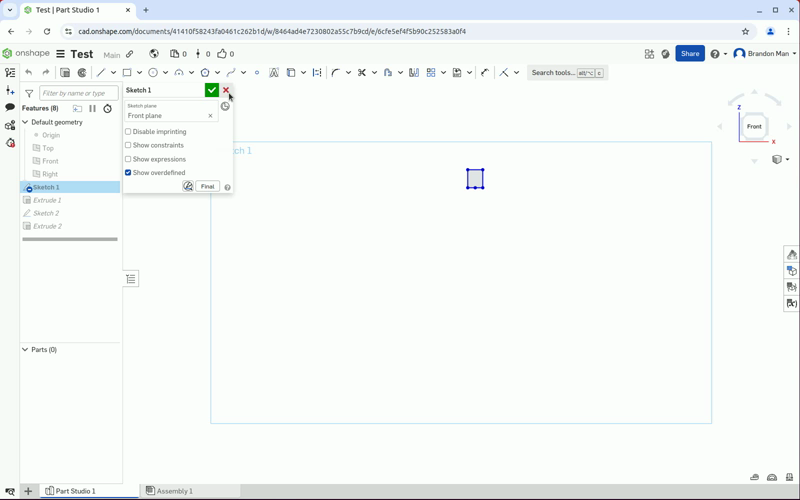
key(shift+s)
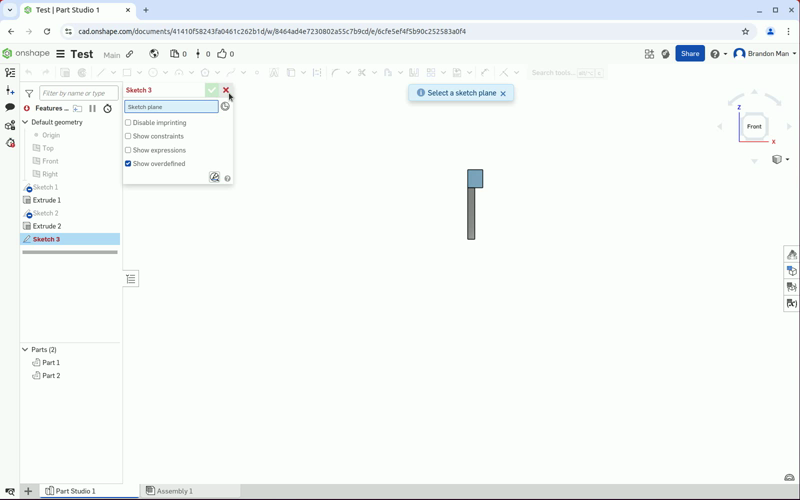
mouse_move(73, 163)
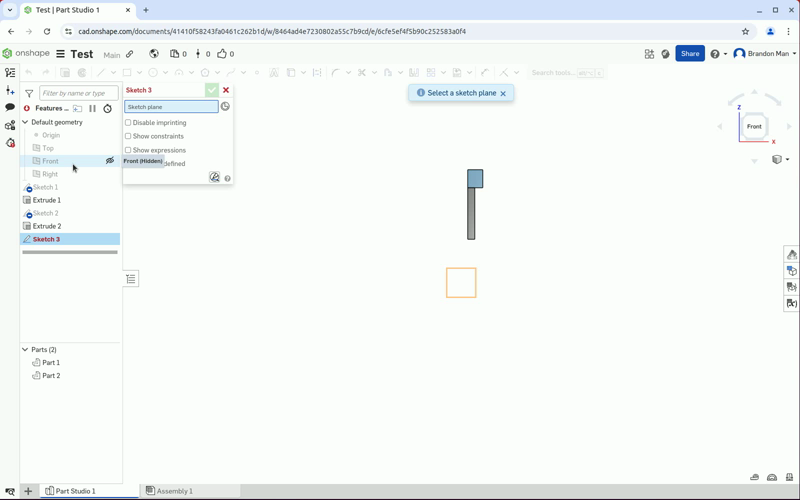
click(73, 163)
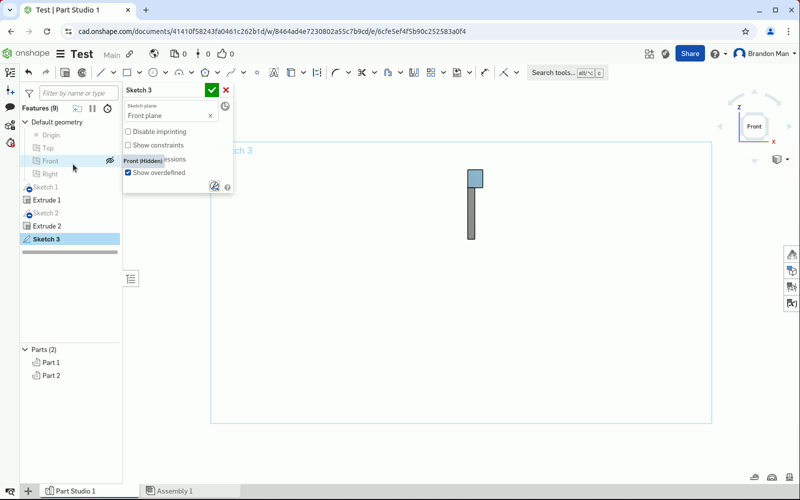
mouse_move(73, 352)
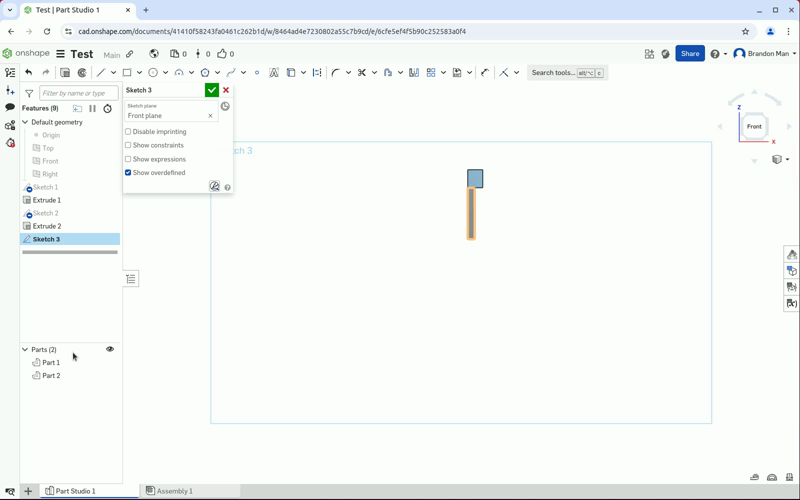
key(y)
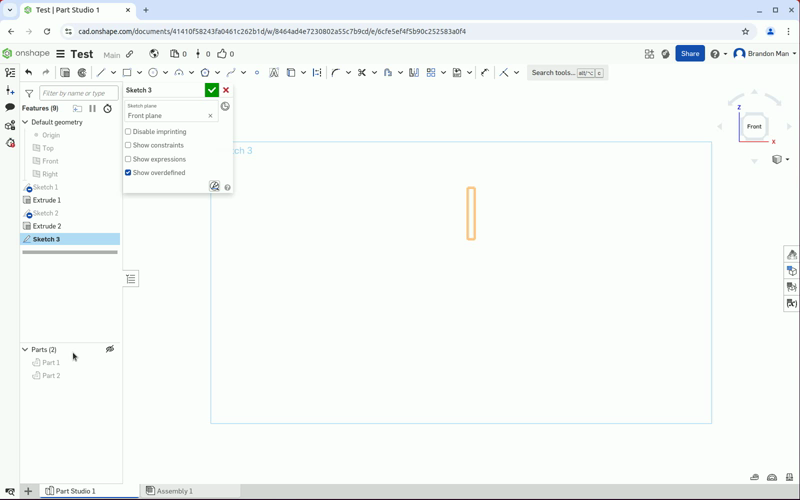
key(l)
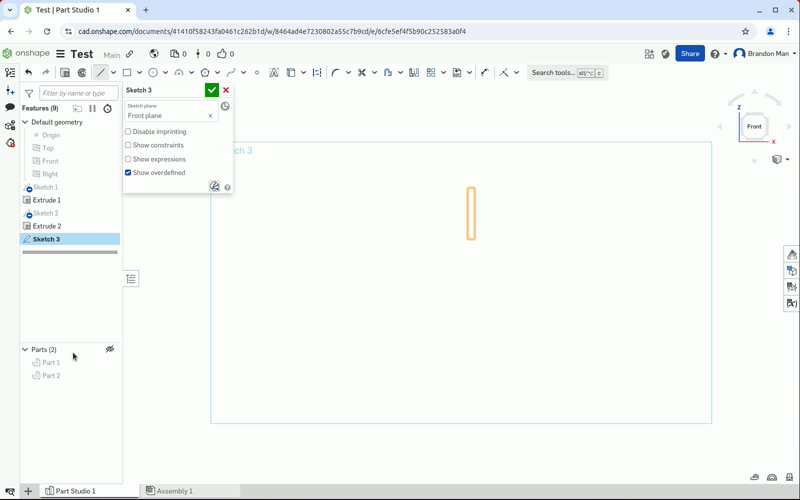
key_down(shift)
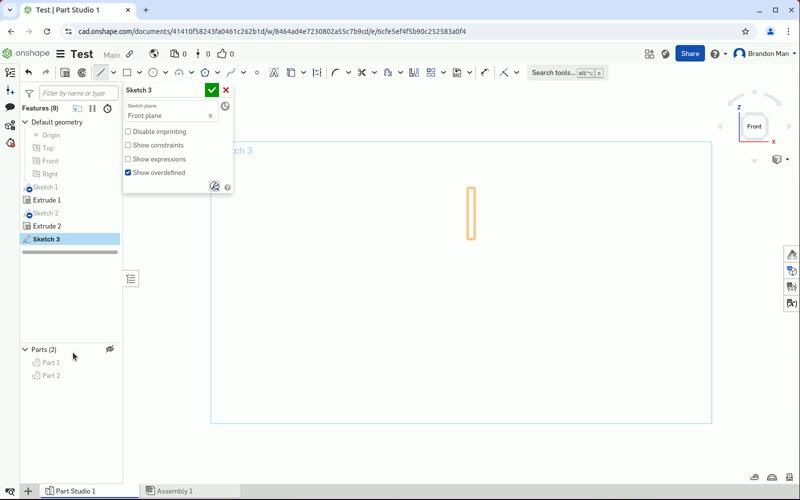
mouse_move(467, 378)
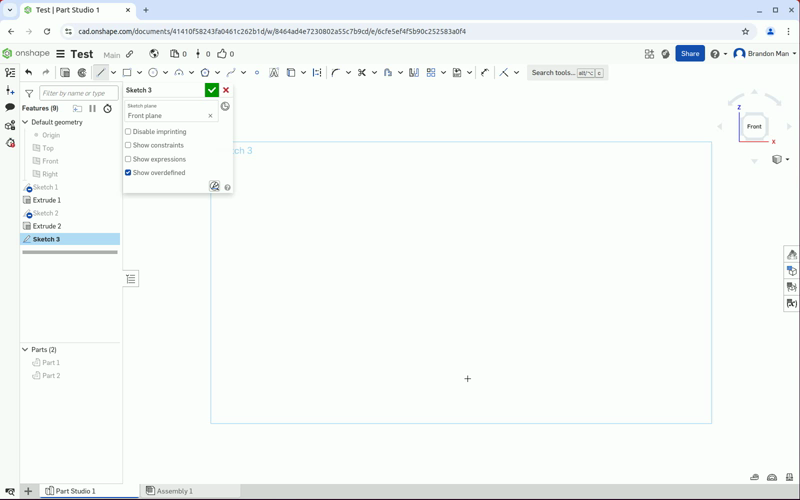
click(467, 378)
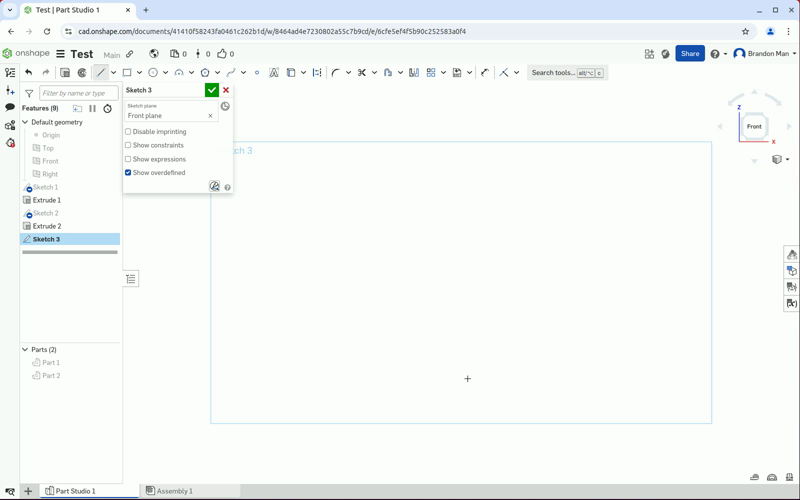
key_up(shift)
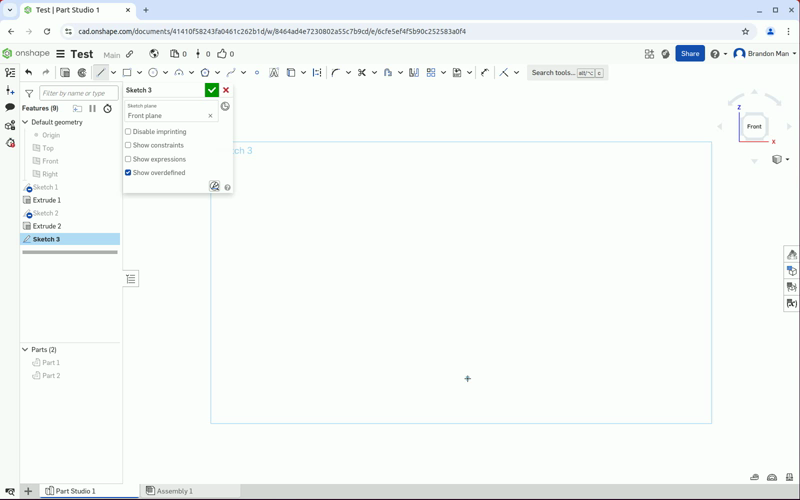
key_down(shift)
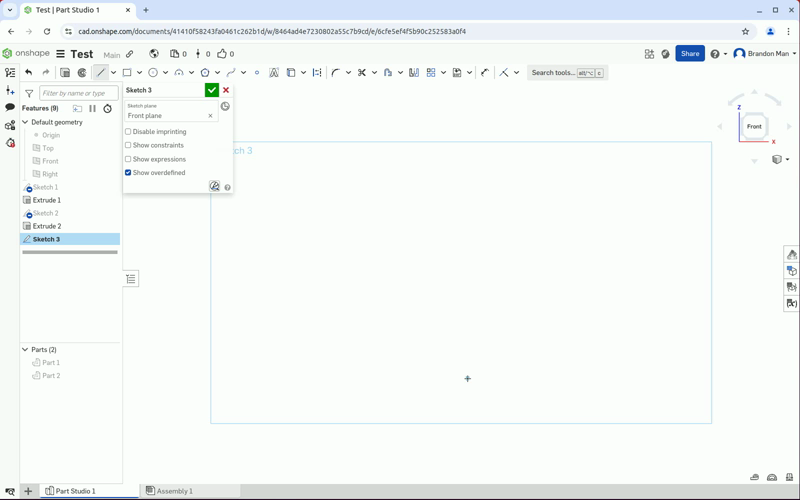
mouse_move(497, 378)
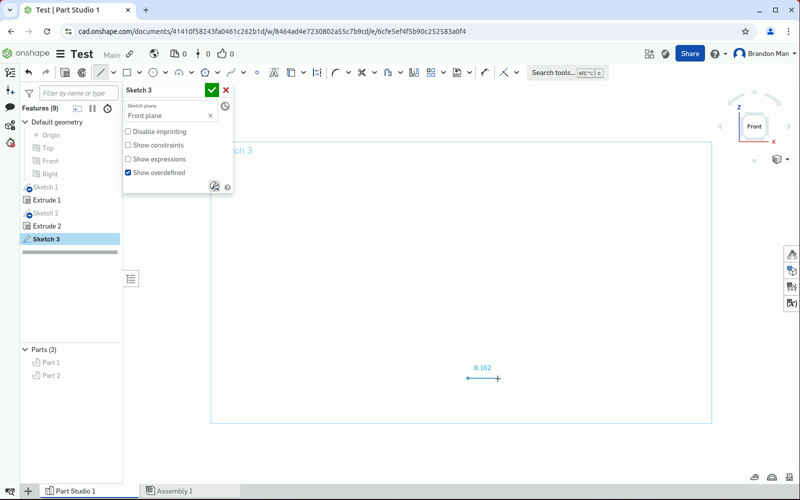
mouse_move(474, 378)
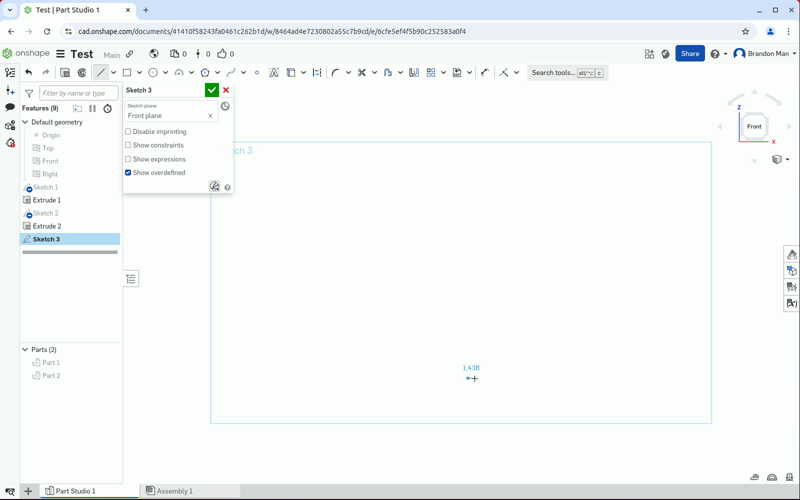
scroll(6)
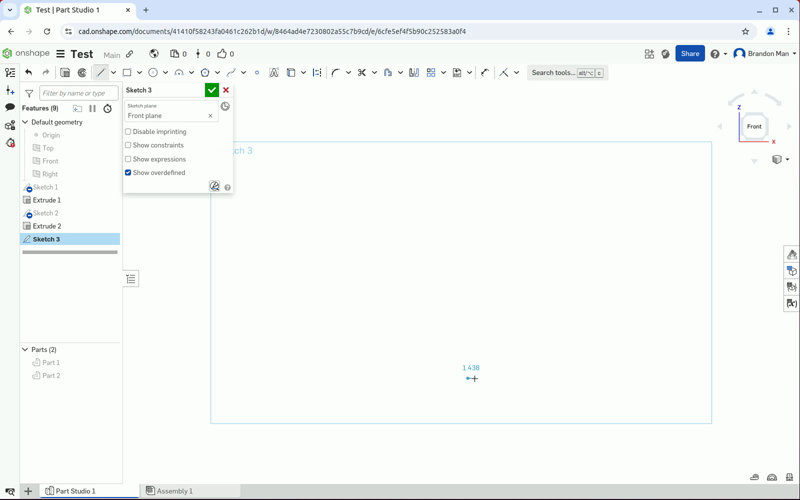
scroll(6)
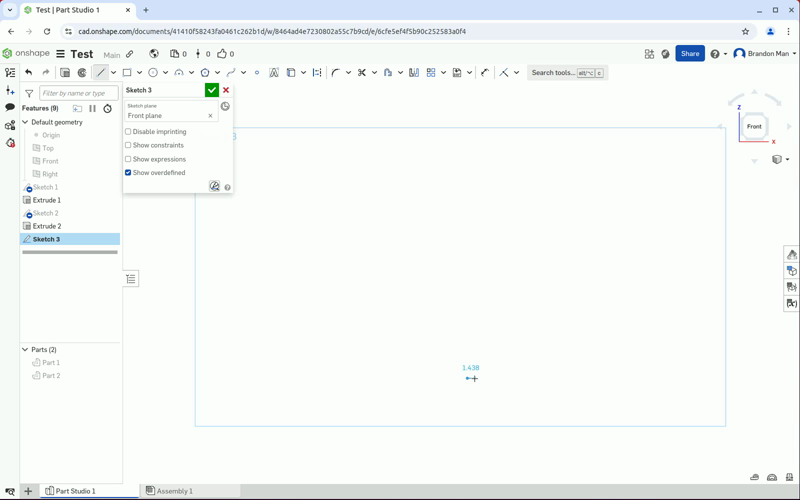
scroll(6)
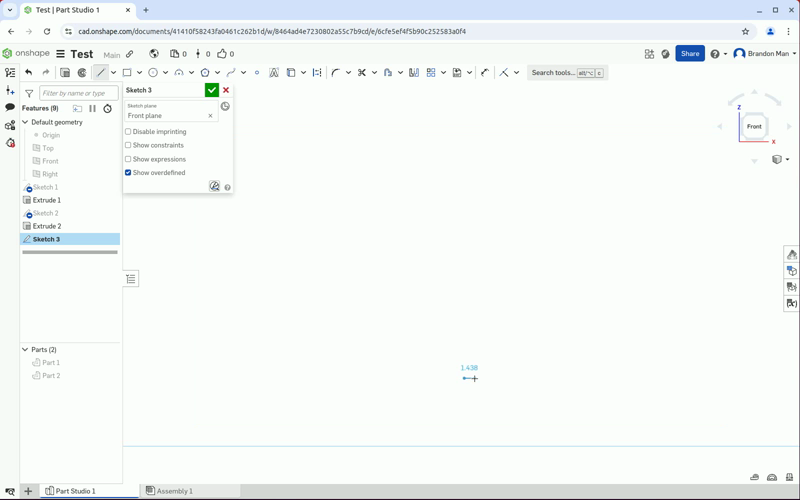
scroll(6)
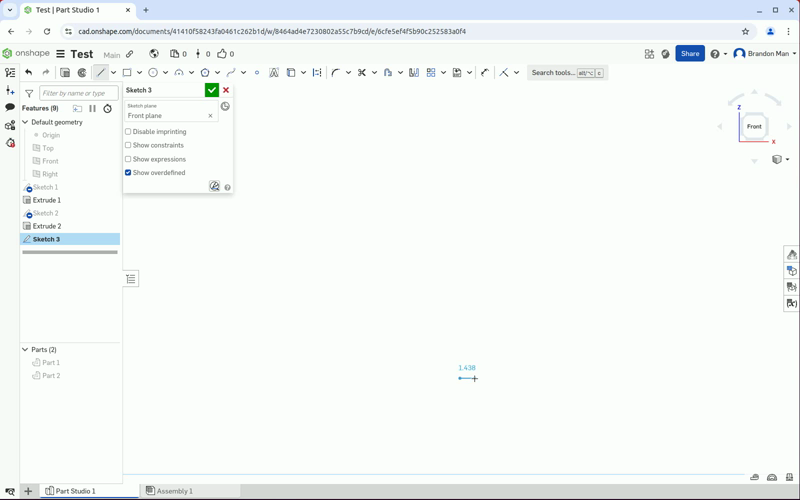
scroll(6)
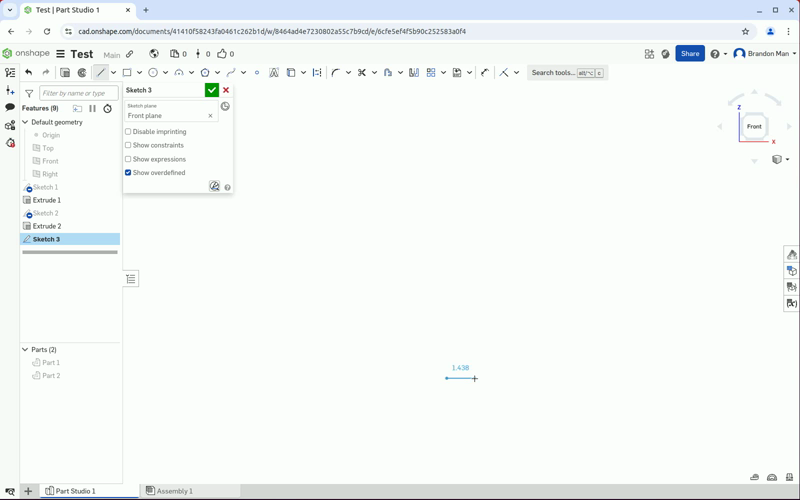
scroll(6)
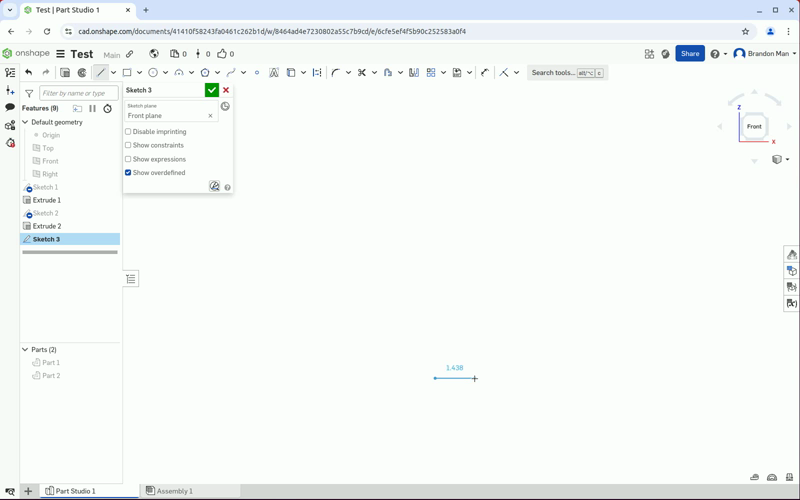
scroll(6)
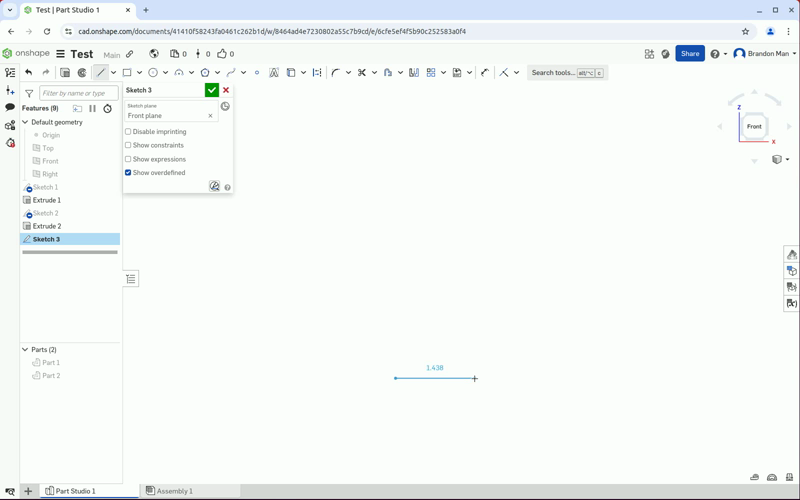
click(474, 378)
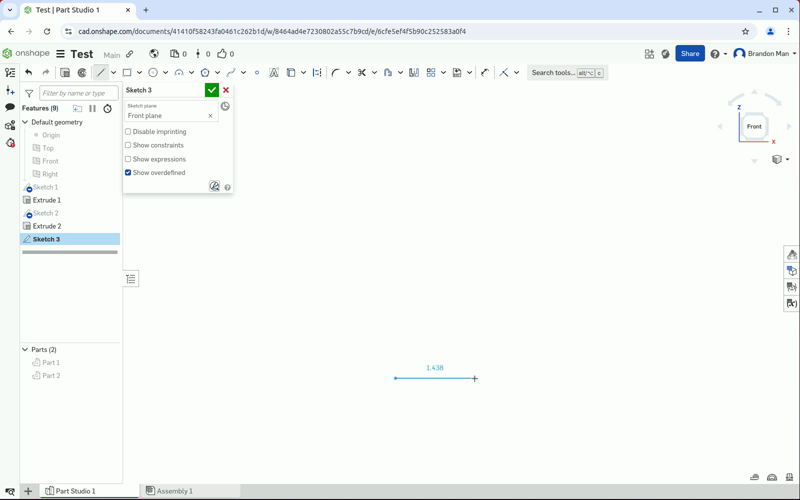
scroll(-6)
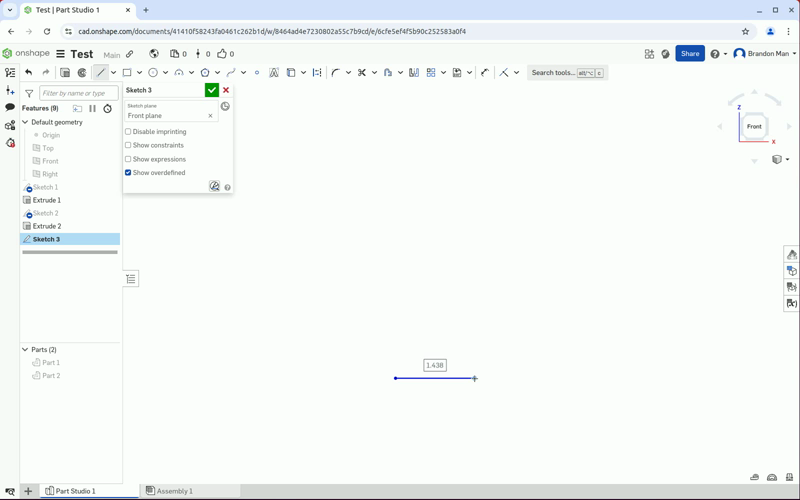
scroll(-6)
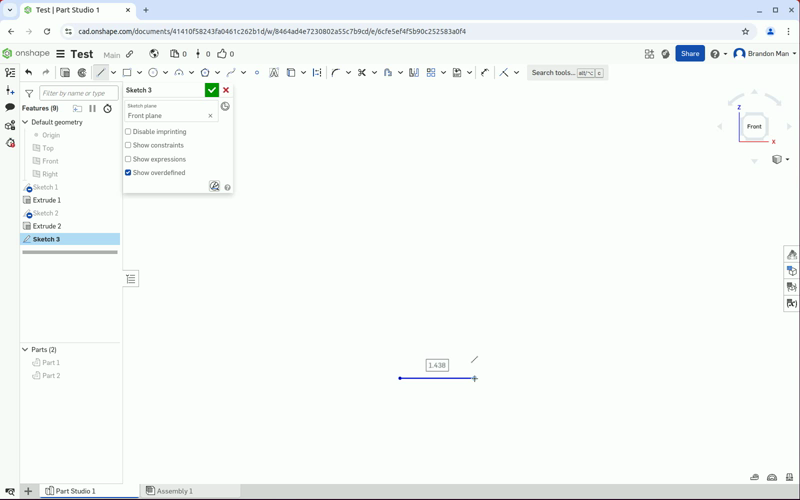
scroll(-6)
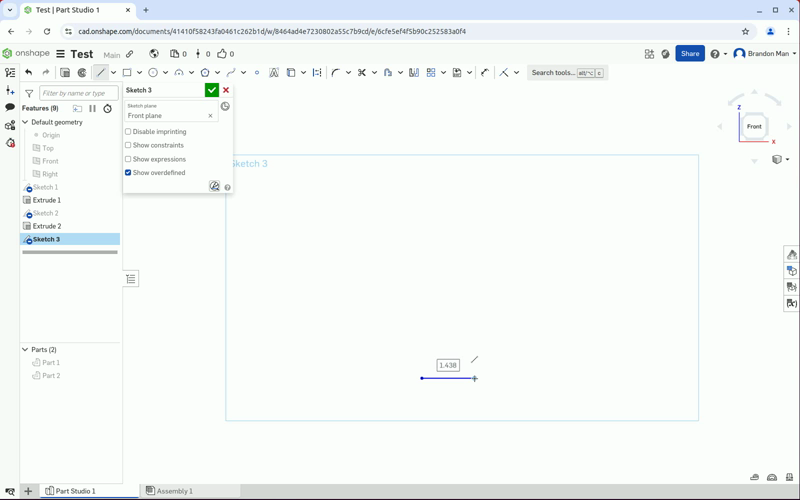
scroll(-6)
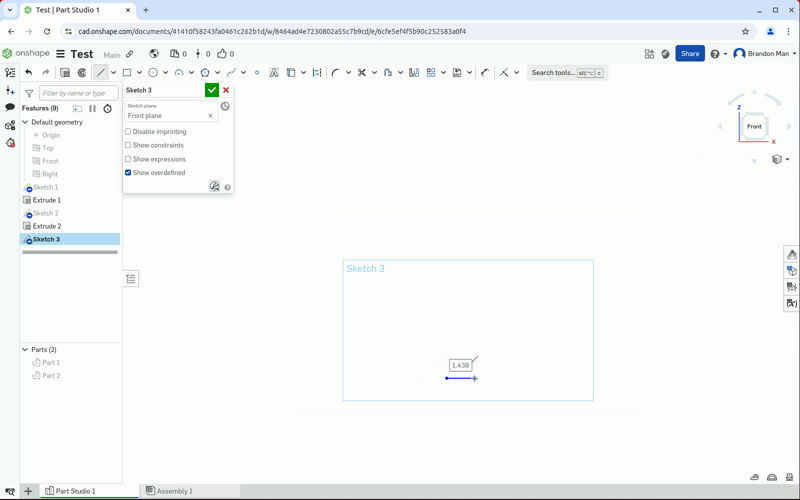
scroll(-6)
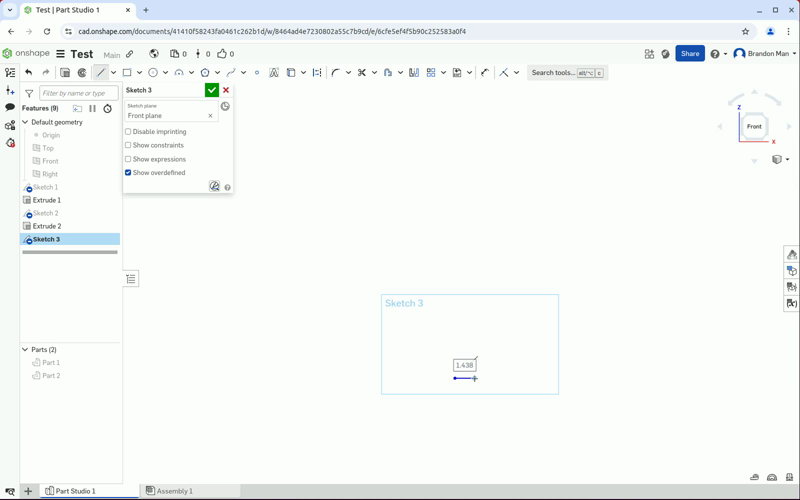
scroll(-6)
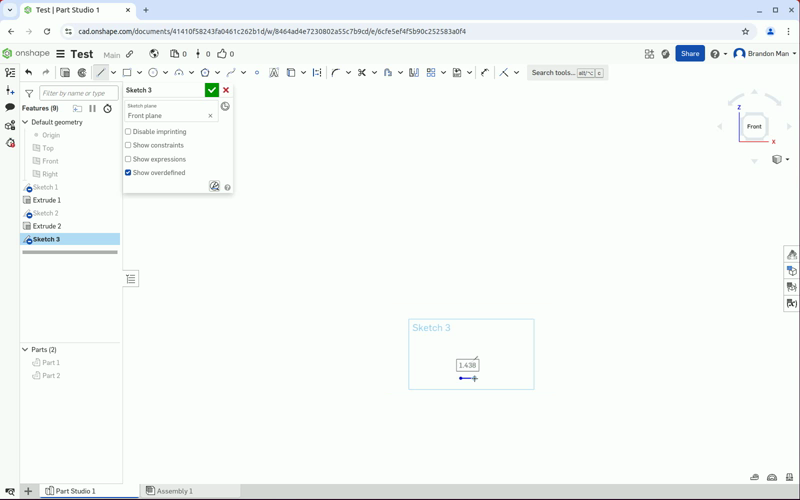
scroll(-6)
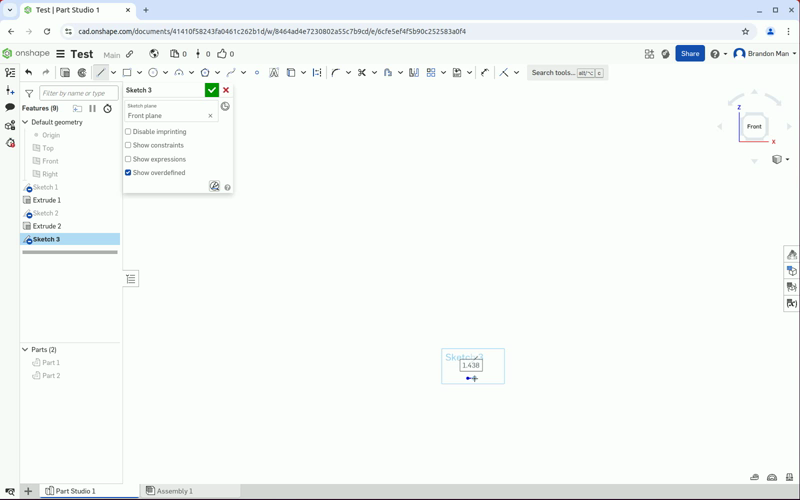
key_up(shift)
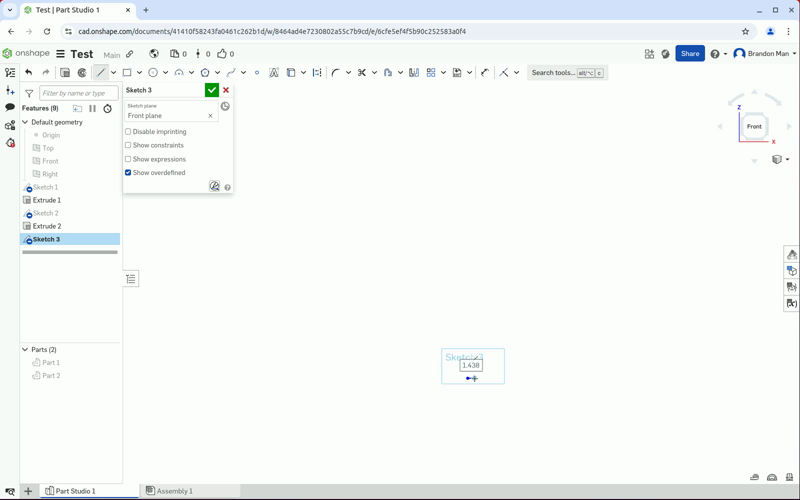
key_down(shift)
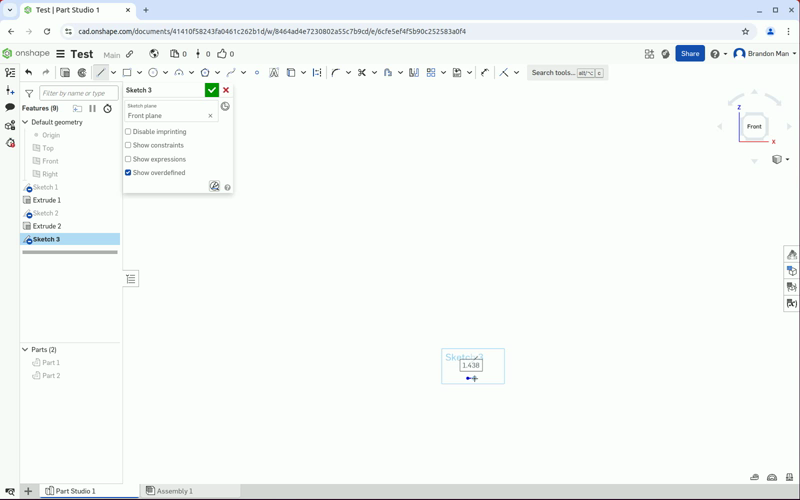
mouse_move(504, 378)
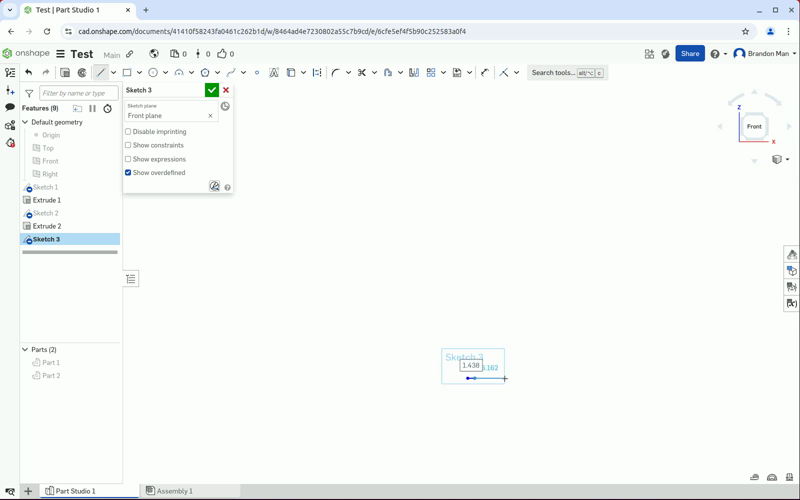
mouse_move(474, 325)
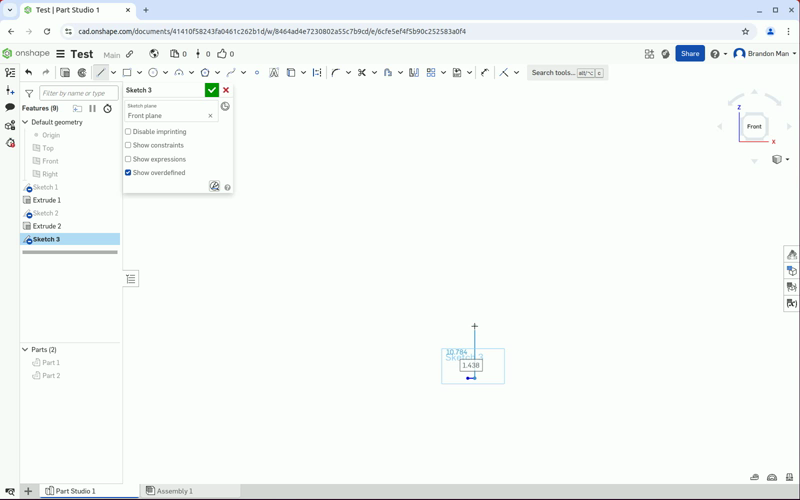
click(474, 325)
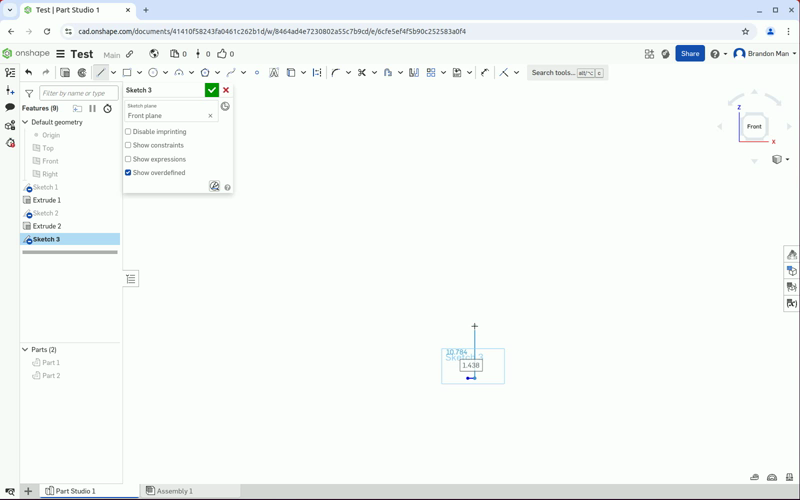
key_up(shift)
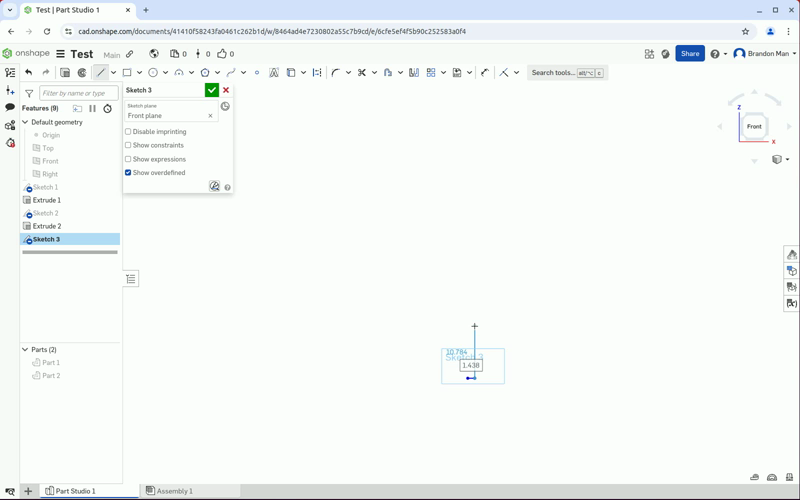
key_down(shift)
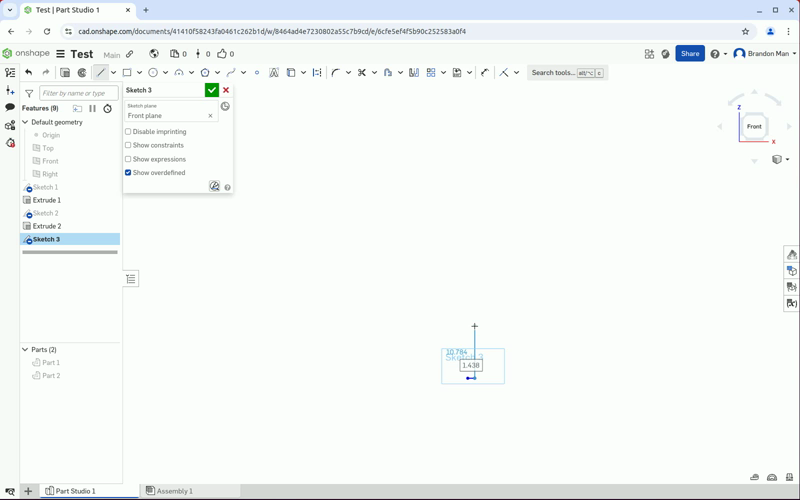
mouse_move(504, 325)
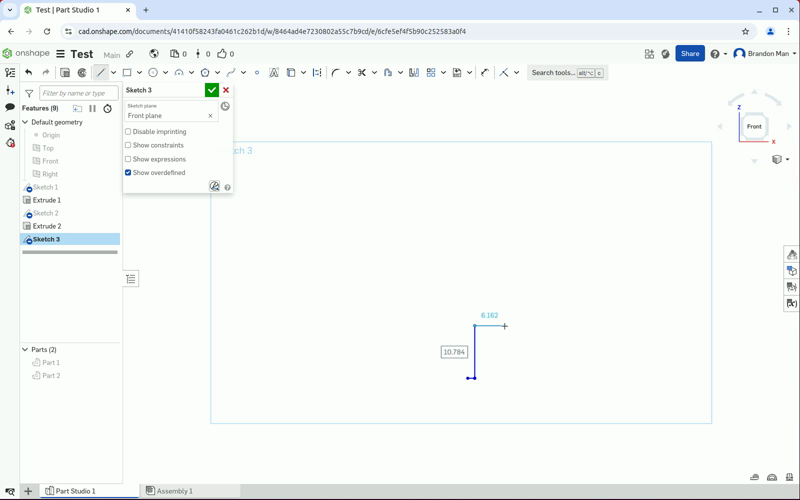
mouse_move(467, 325)
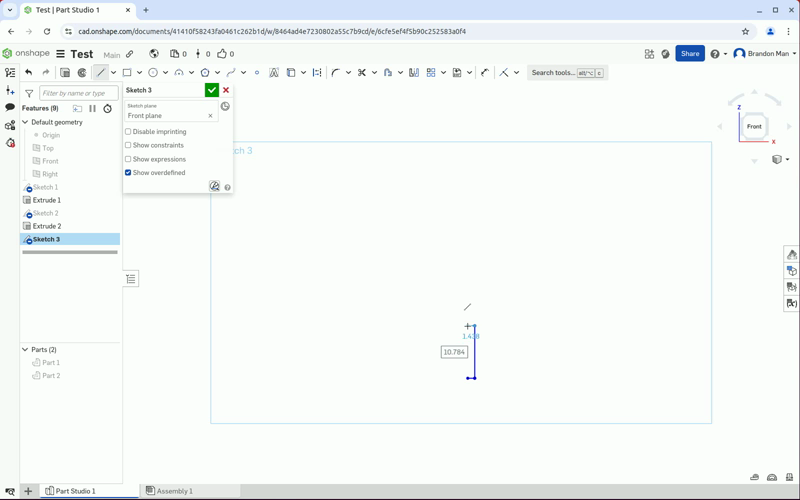
scroll(6)
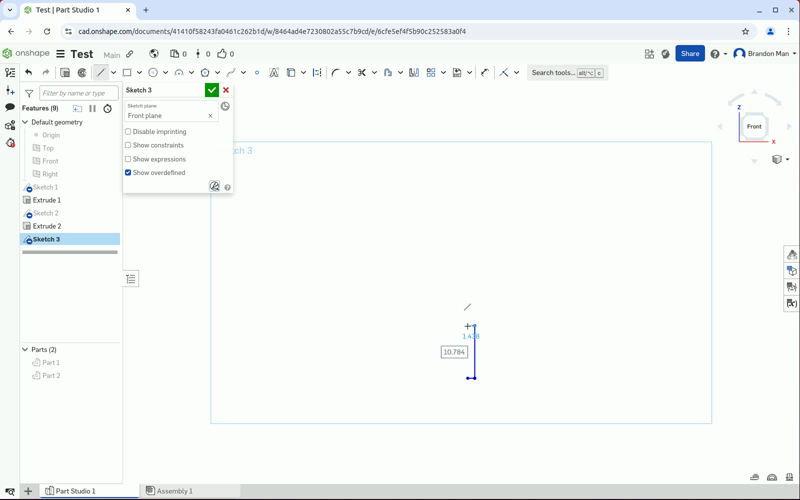
scroll(6)
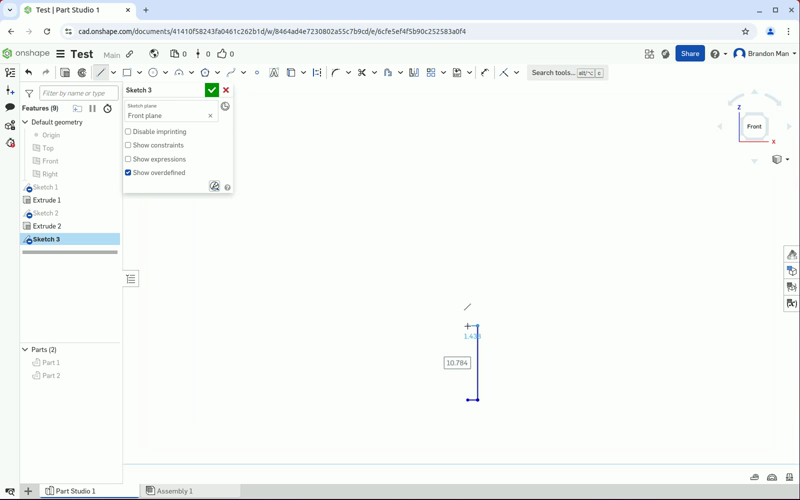
scroll(6)
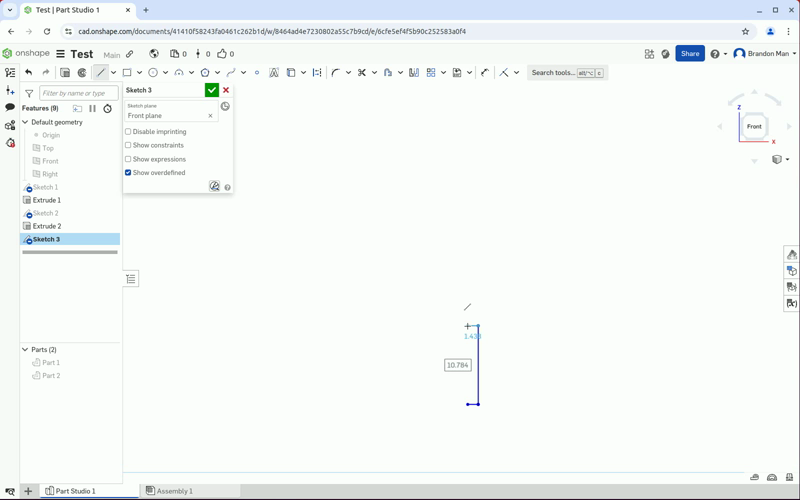
scroll(6)
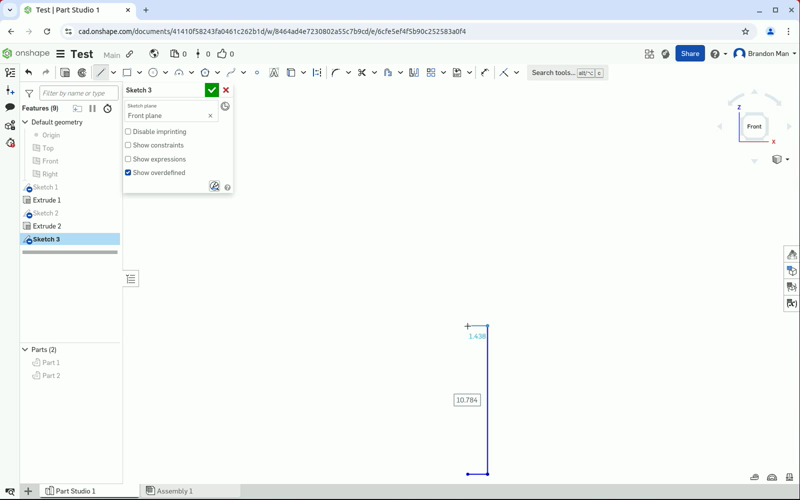
scroll(6)
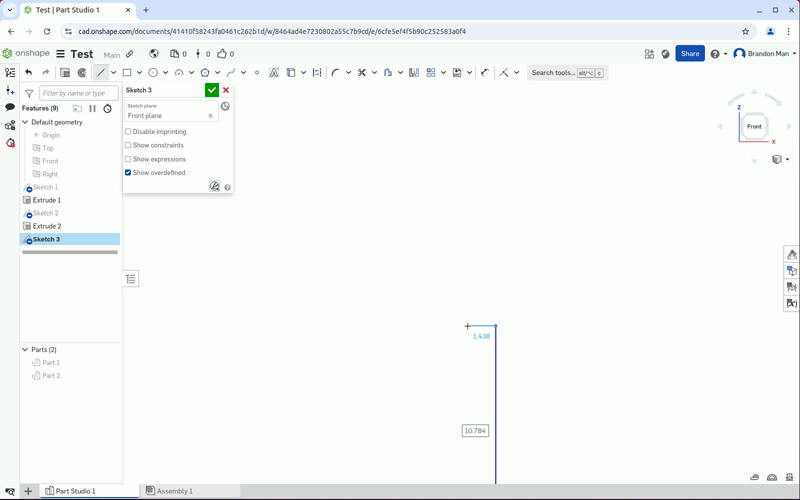
scroll(6)
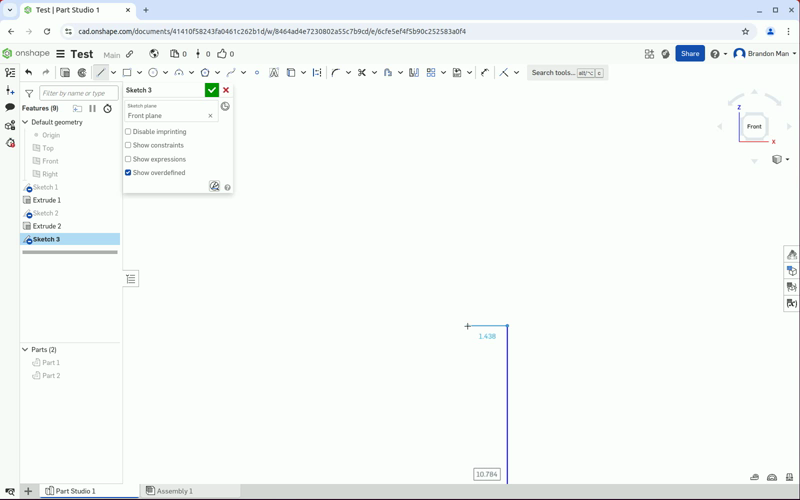
scroll(6)
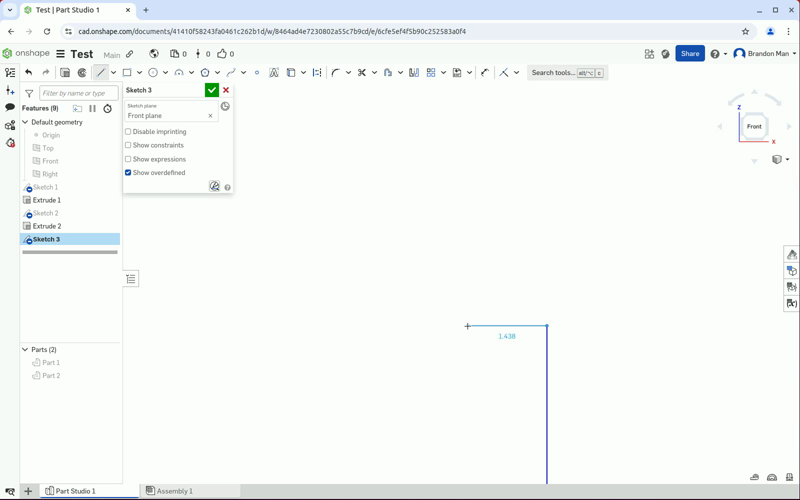
click(467, 325)
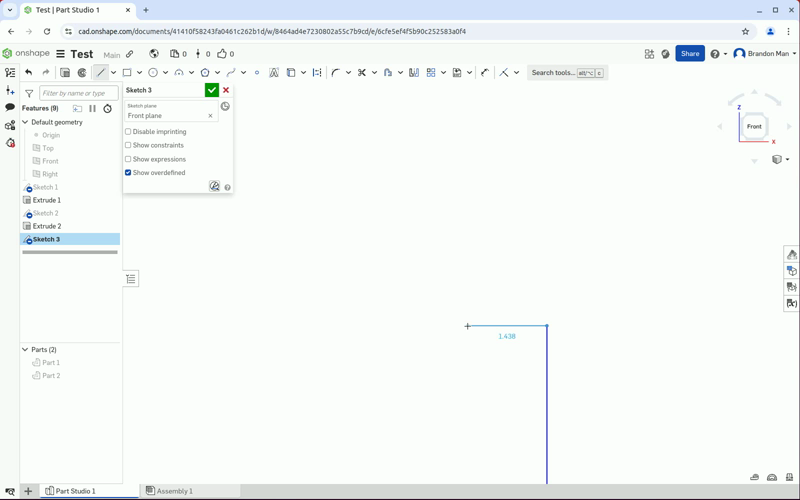
scroll(-6)
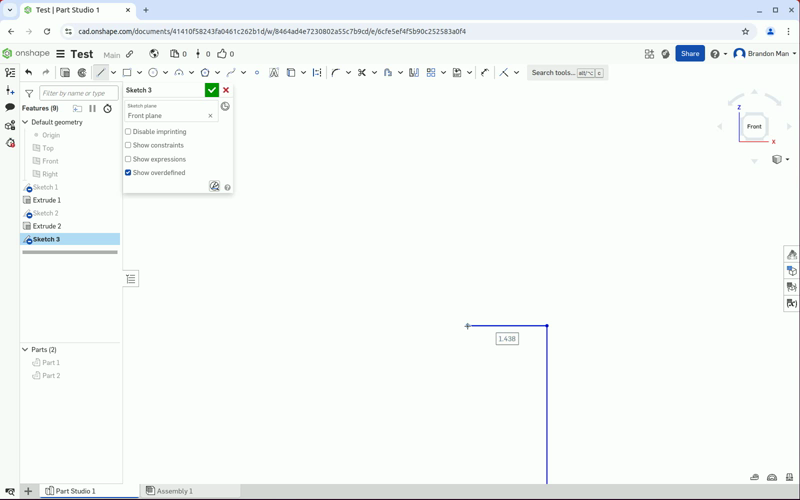
scroll(-6)
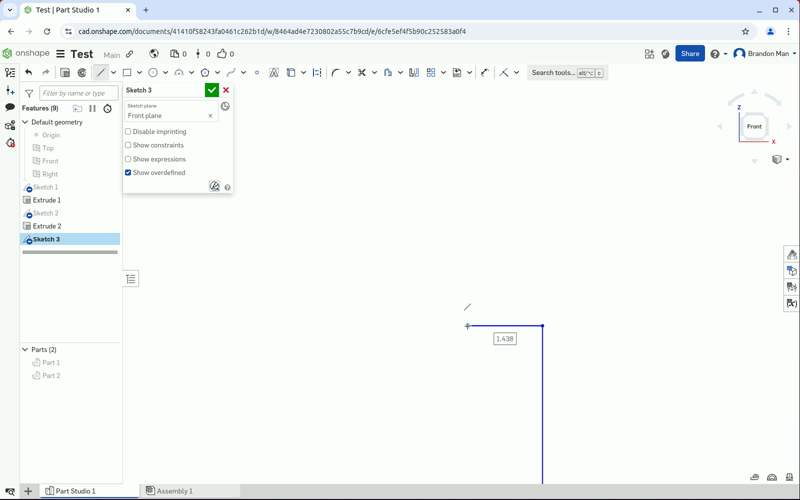
scroll(-6)
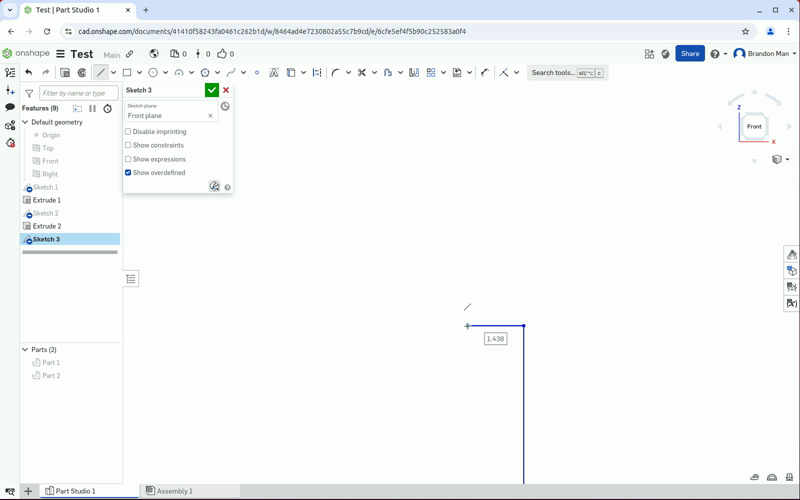
scroll(-6)
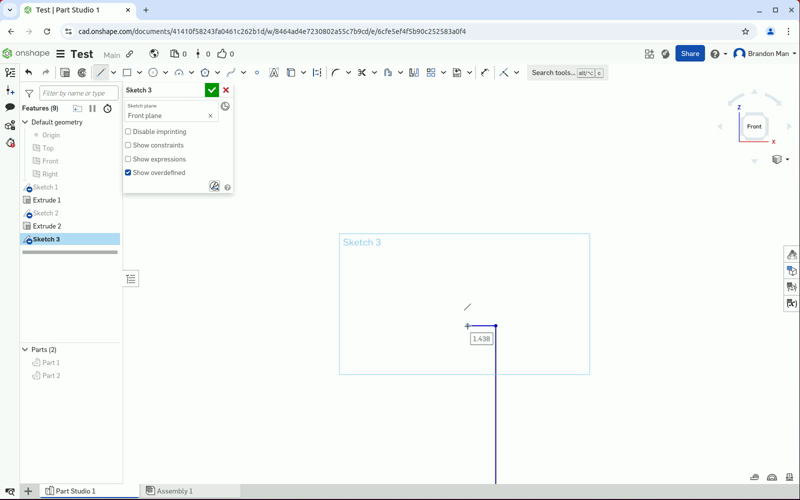
scroll(-6)
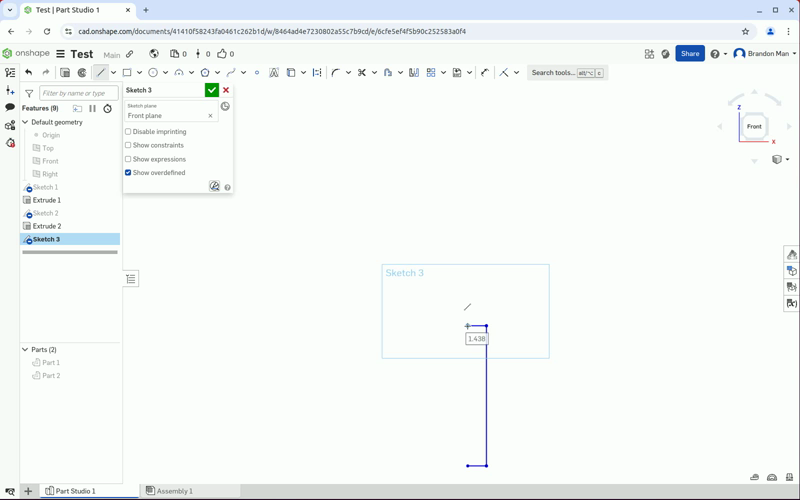
scroll(-6)
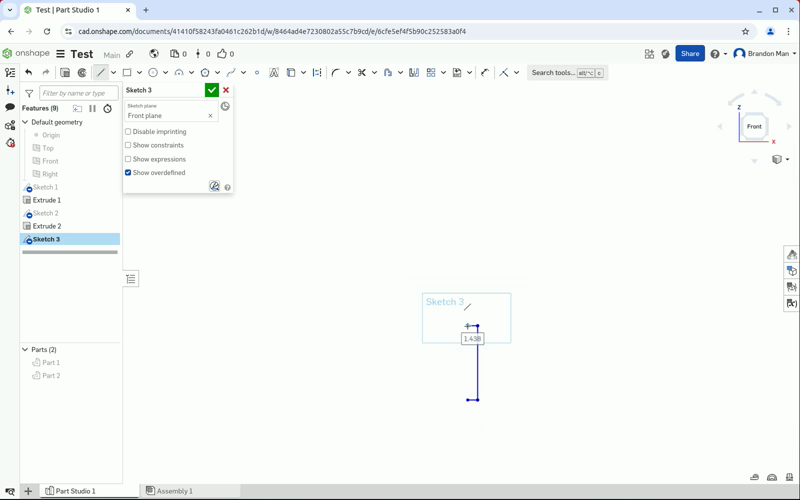
scroll(-6)
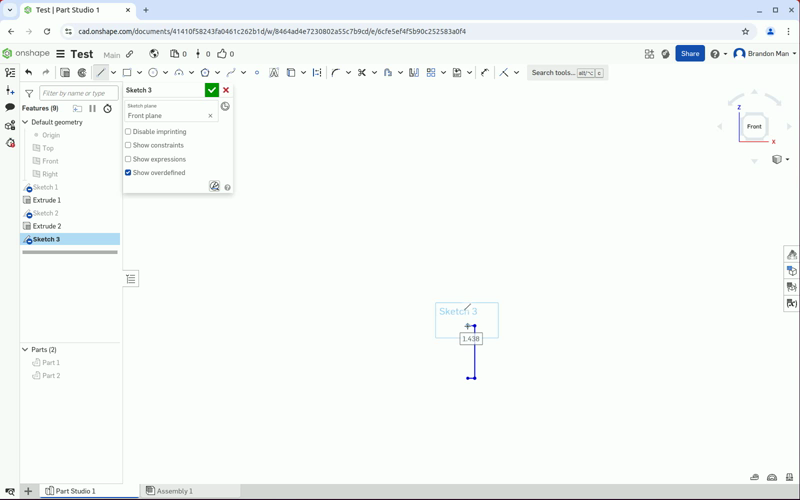
key_up(shift)
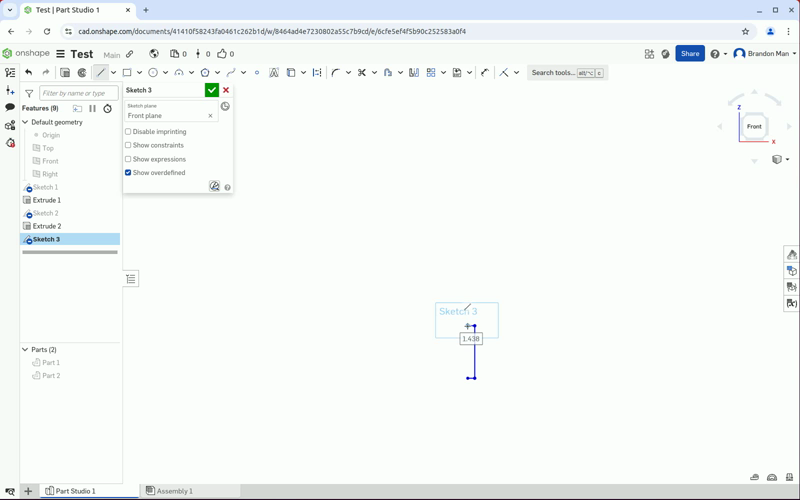
mouse_move(497, 325)
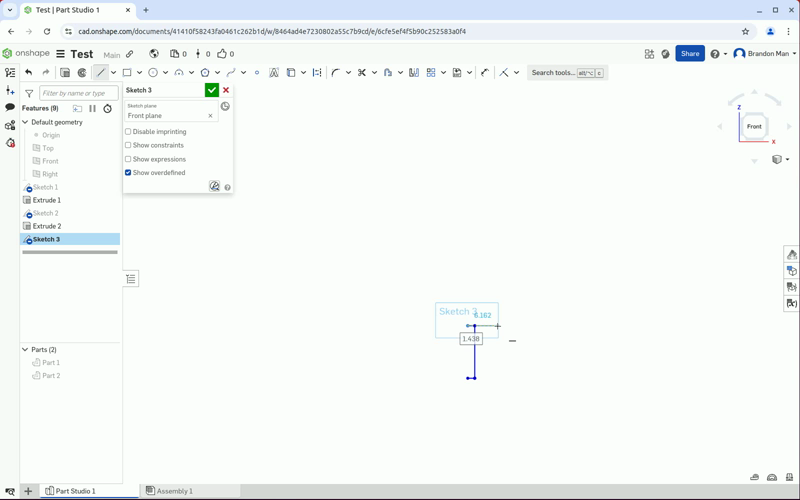
key_down(shift)
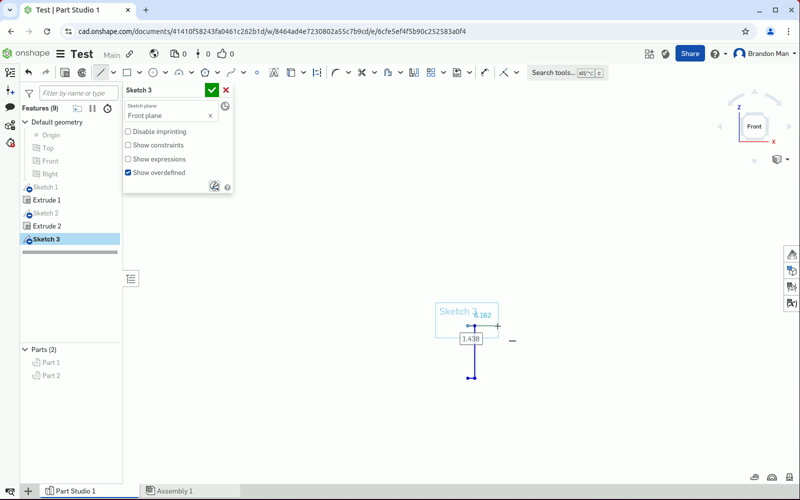
mouse_move(467, 378)
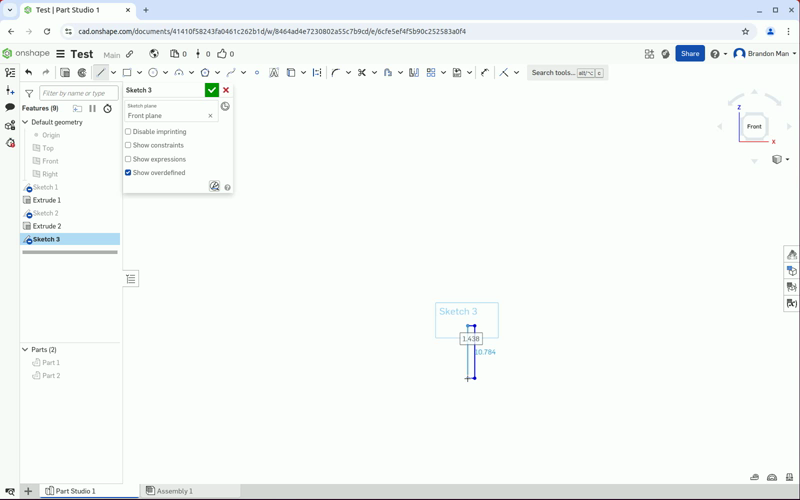
key_up(shift)
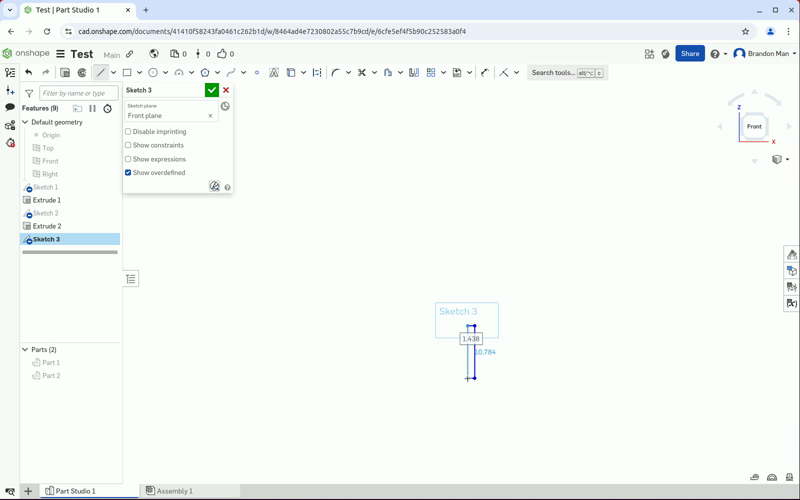
click(467, 378)
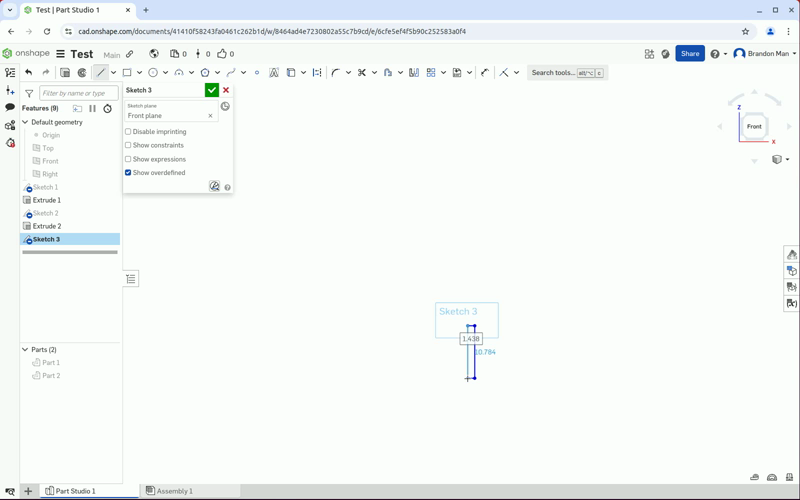
key(esc)
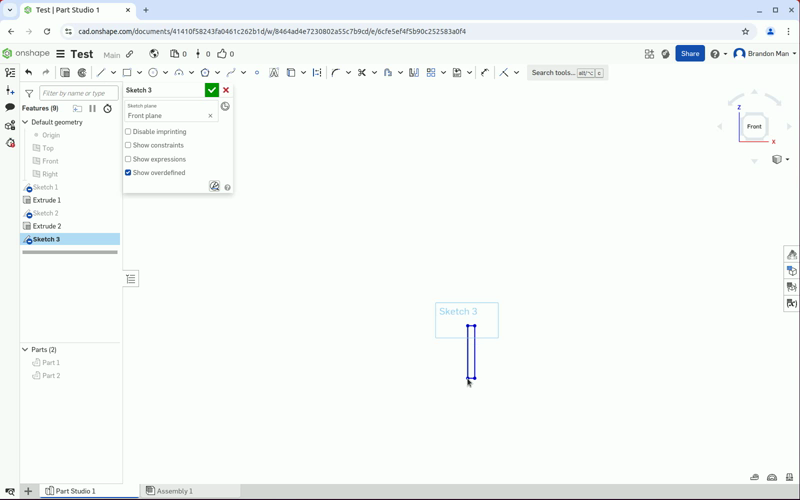
mouse_move(473, 341)
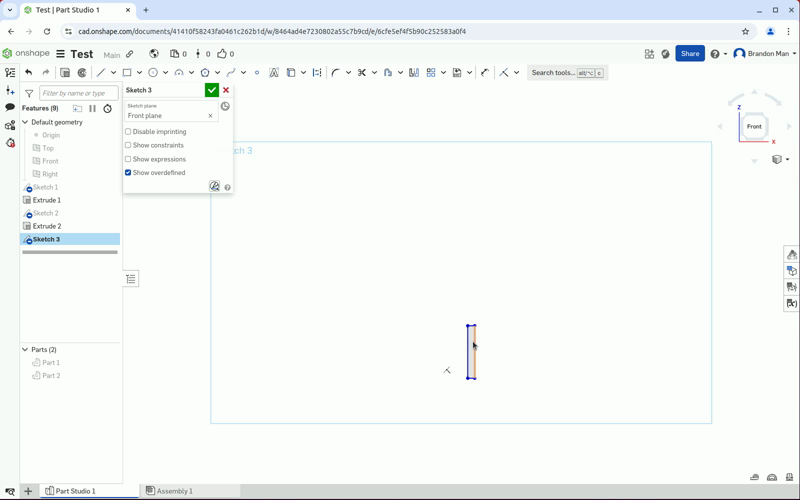
scroll(6)
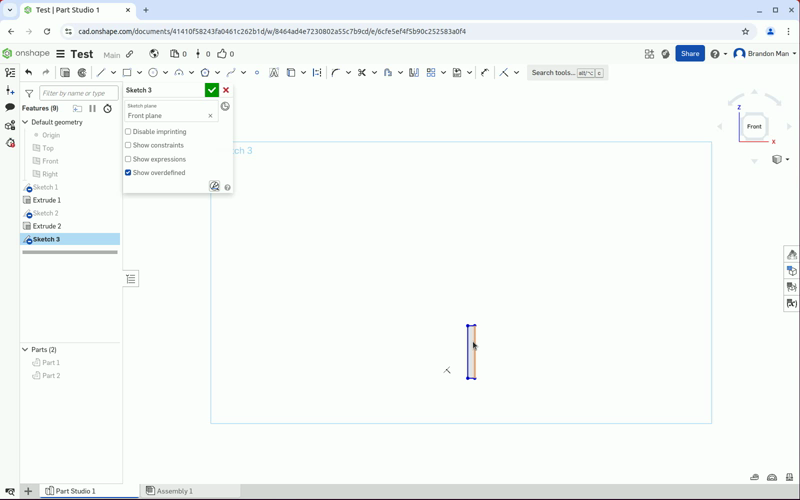
scroll(6)
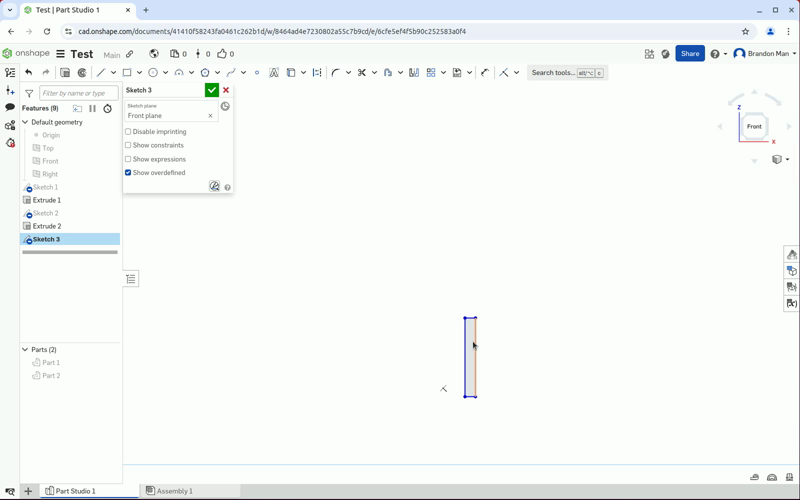
scroll(6)
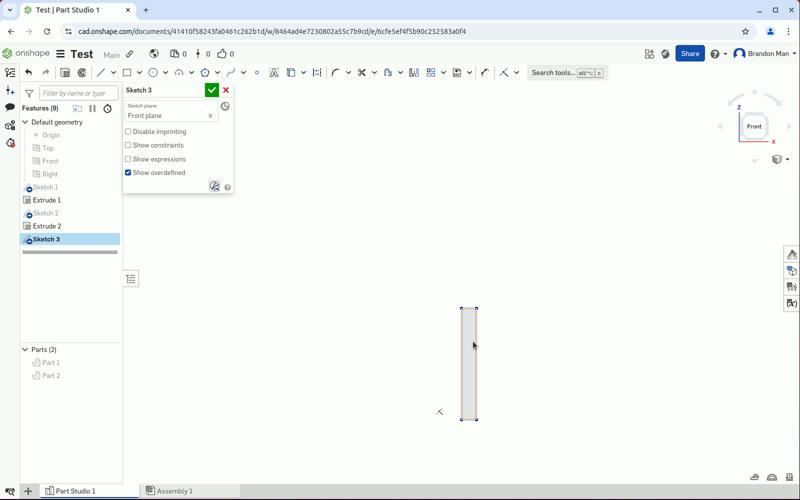
scroll(6)
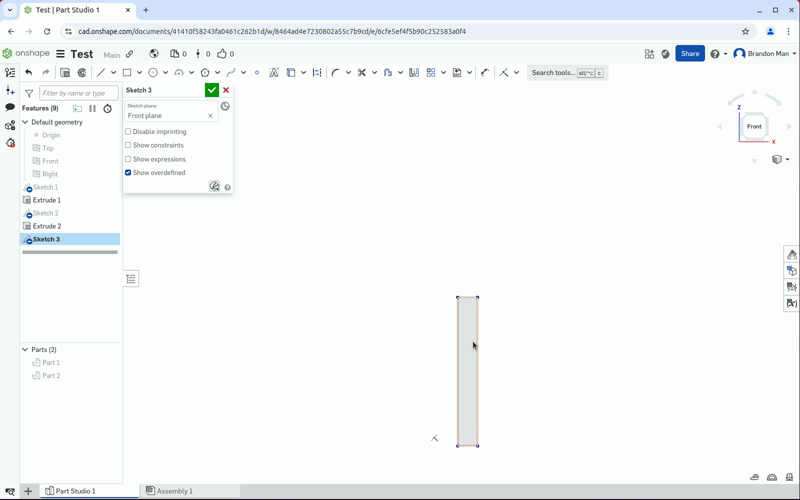
scroll(6)
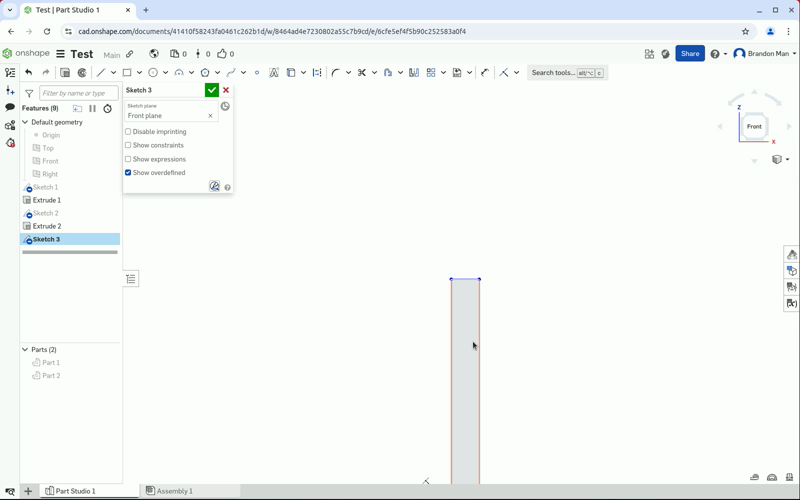
scroll(6)
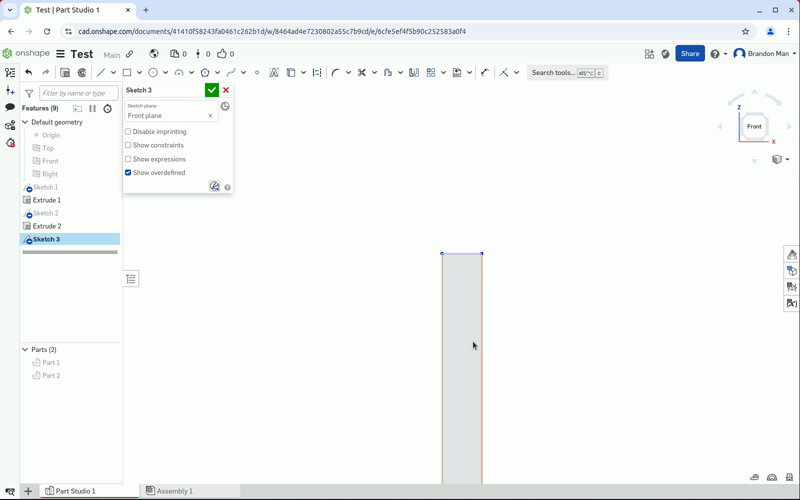
scroll(6)
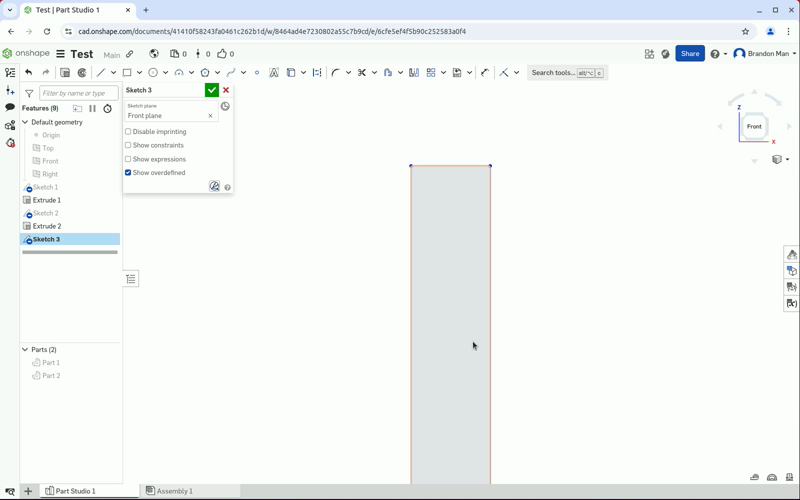
click(473, 341)
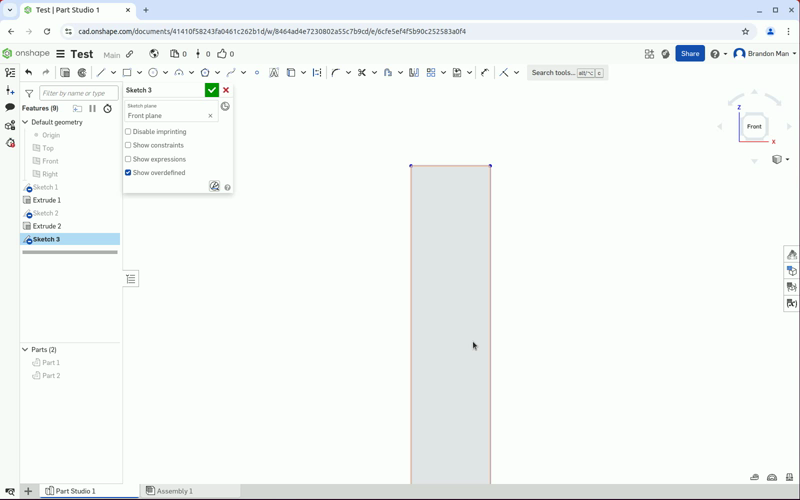
scroll(-6)
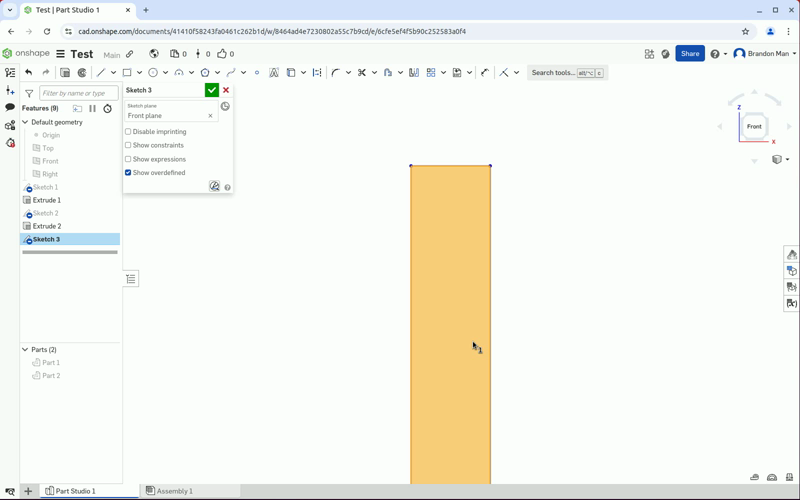
scroll(-6)
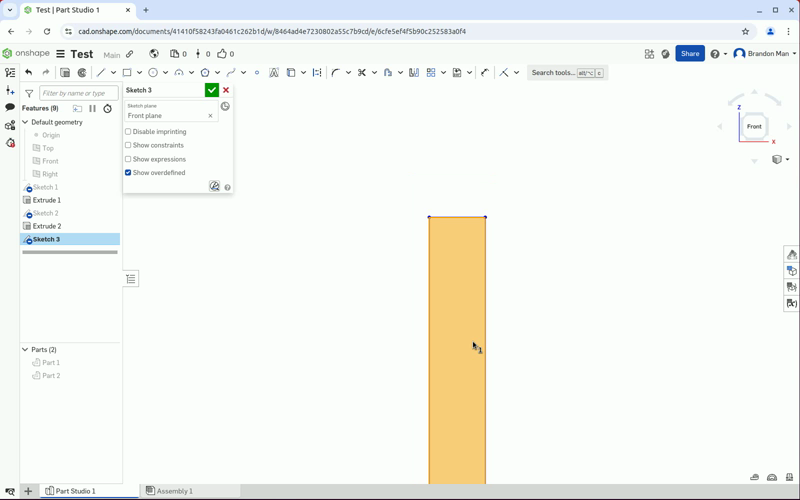
scroll(-6)
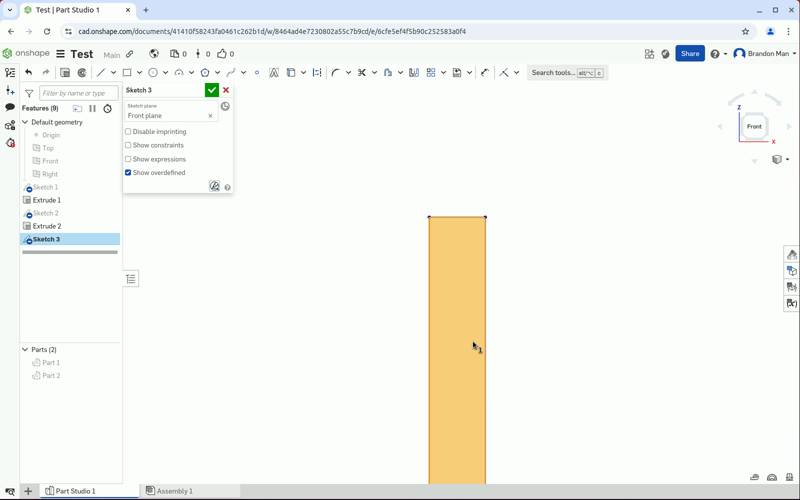
scroll(-6)
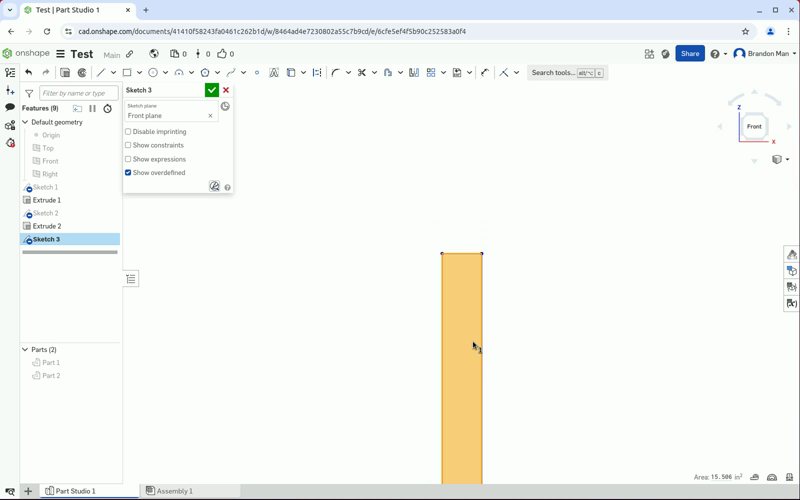
scroll(-6)
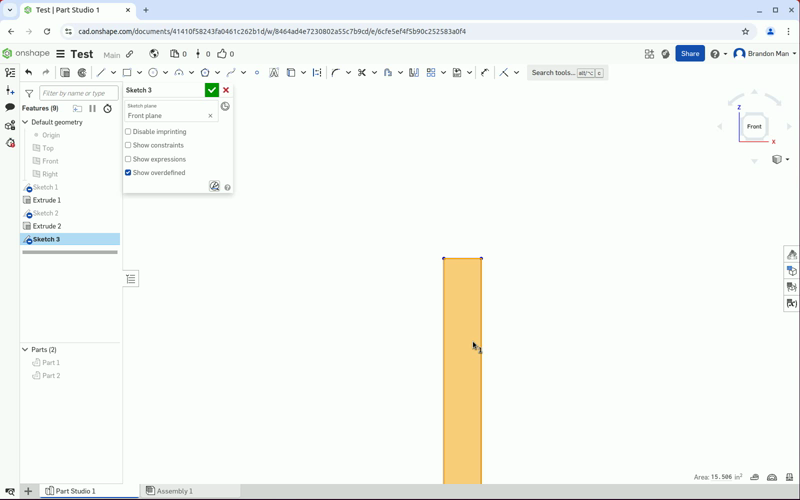
scroll(-6)
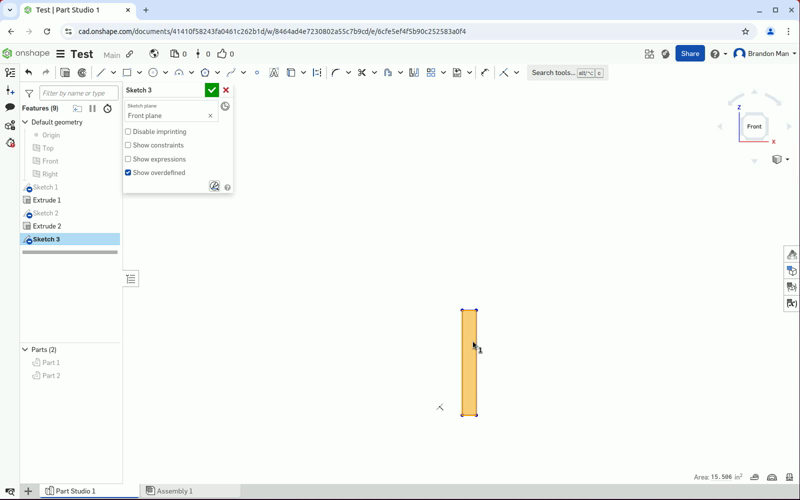
scroll(-6)
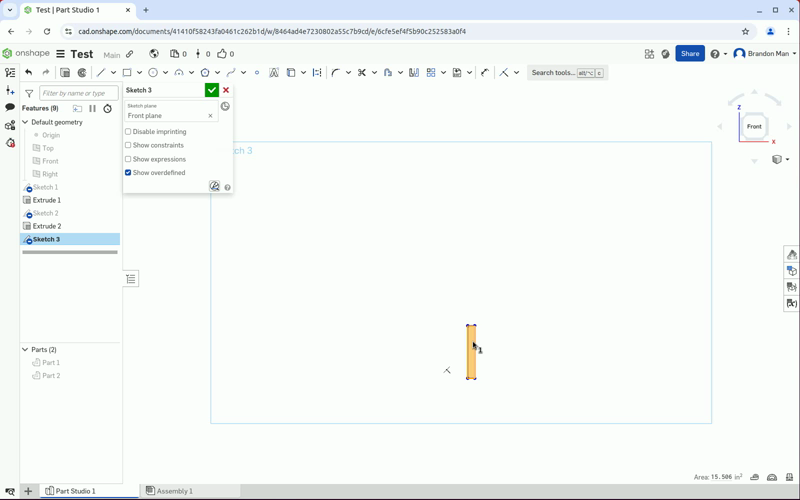
mouse_move(73, 352)
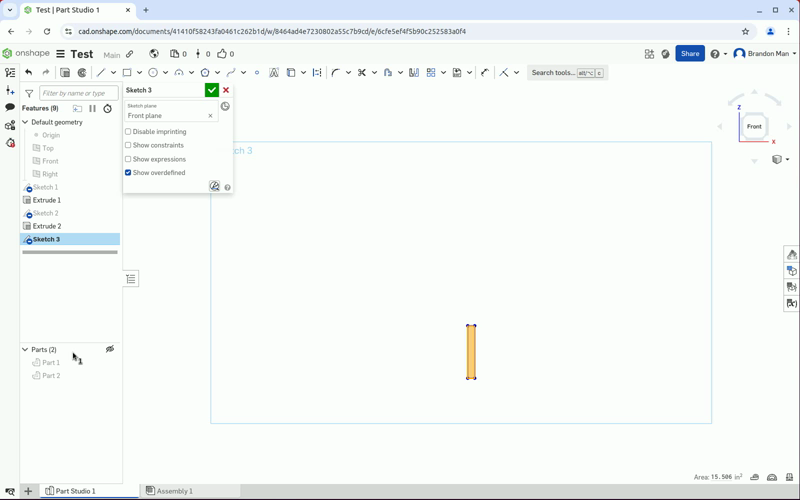
key(shift+y)
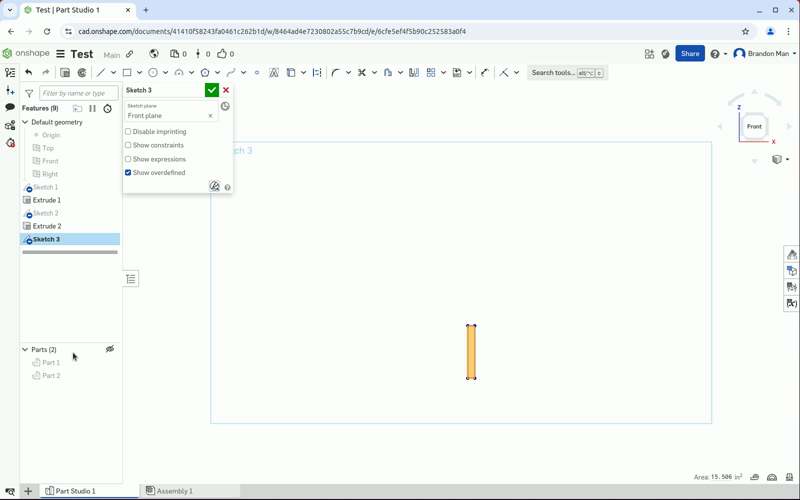
key(shift+e)
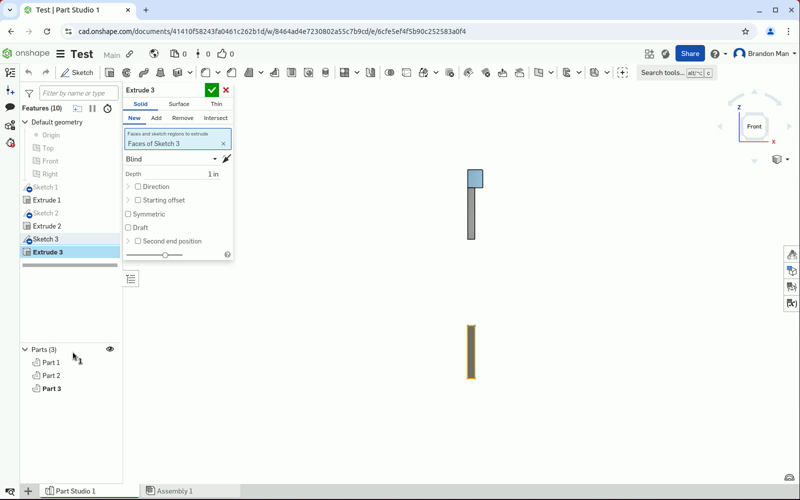
mouse_move(143, 106)
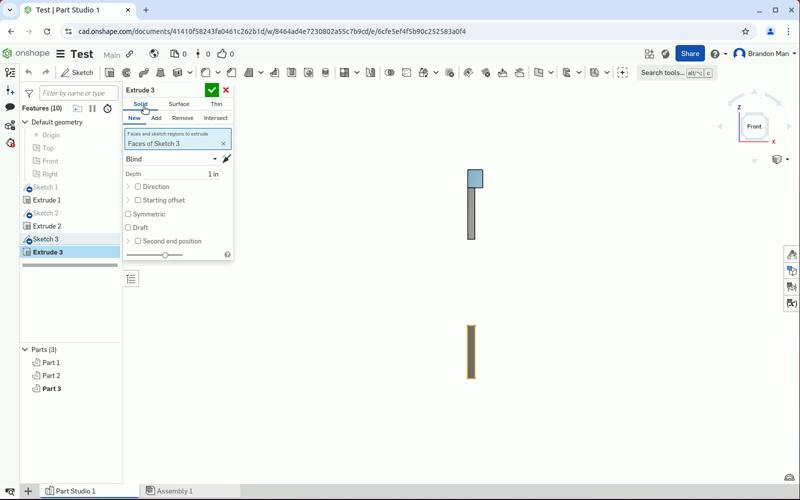
click(143, 106)
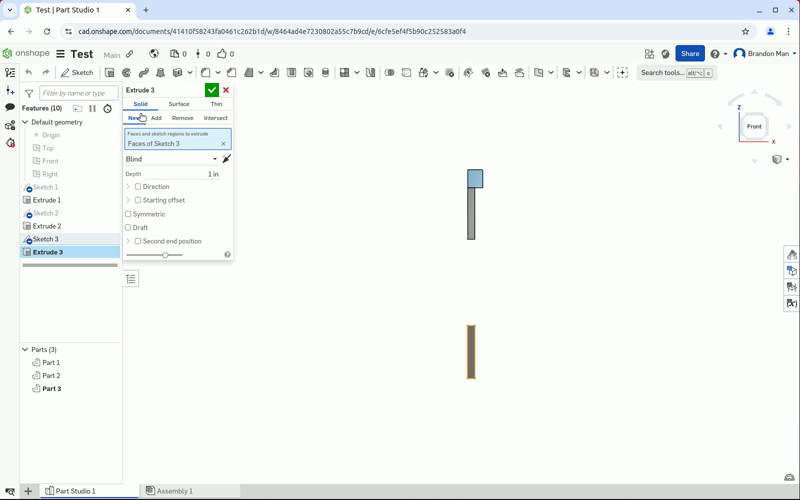
mouse_move(137, 120)
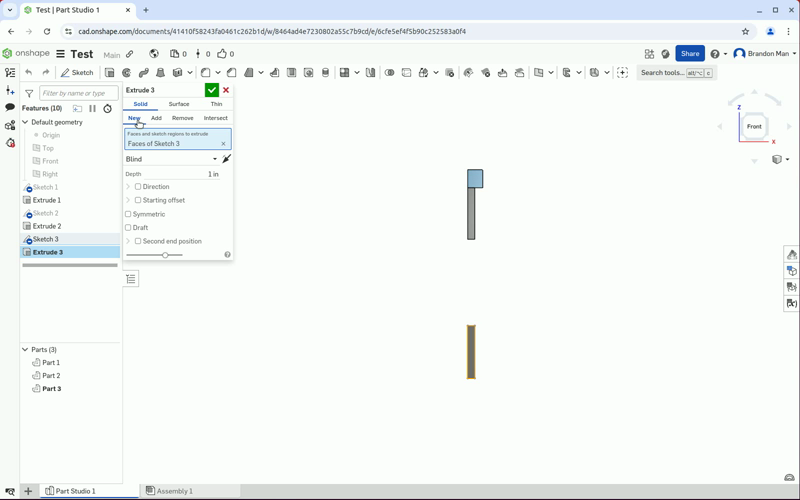
click(137, 120)
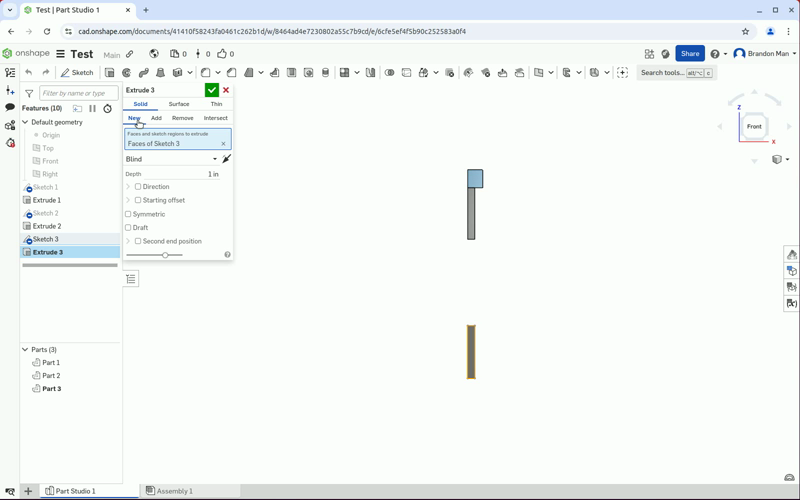
key(tab, 4)
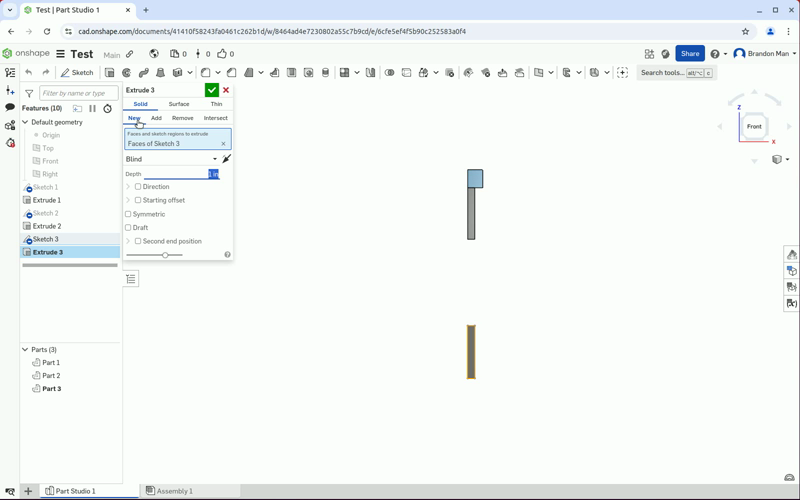
text(3.611)
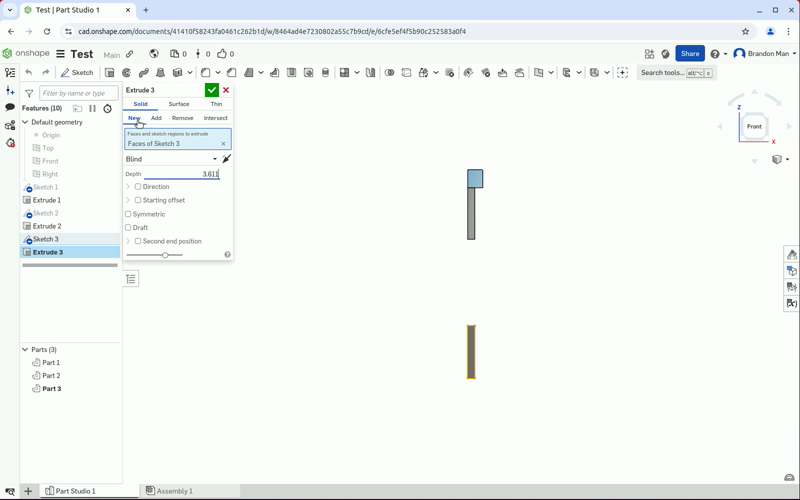
key(enter)
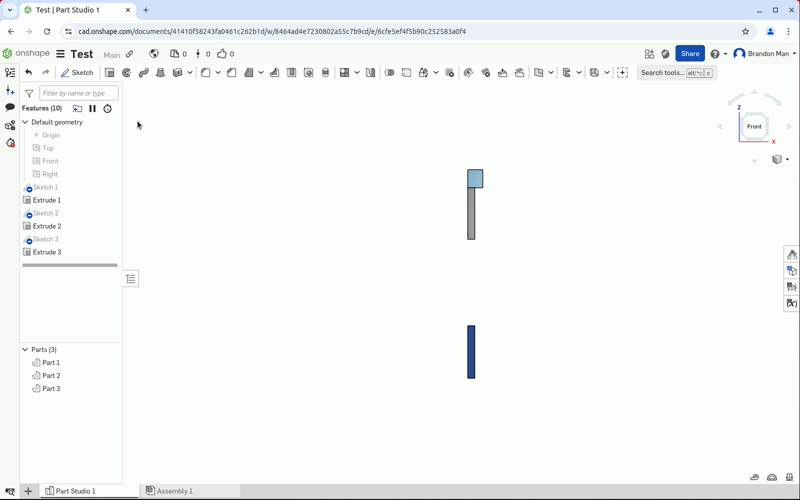
key(shift+h)
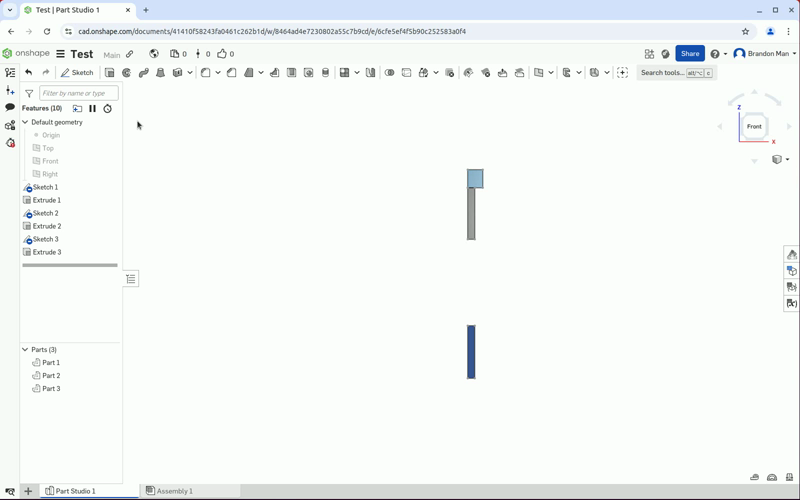
key(shift+h)
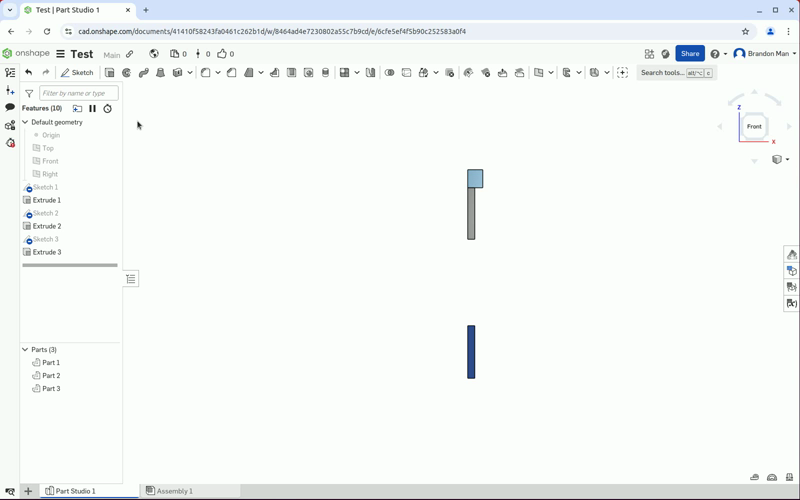
mouse_move(73, 189)
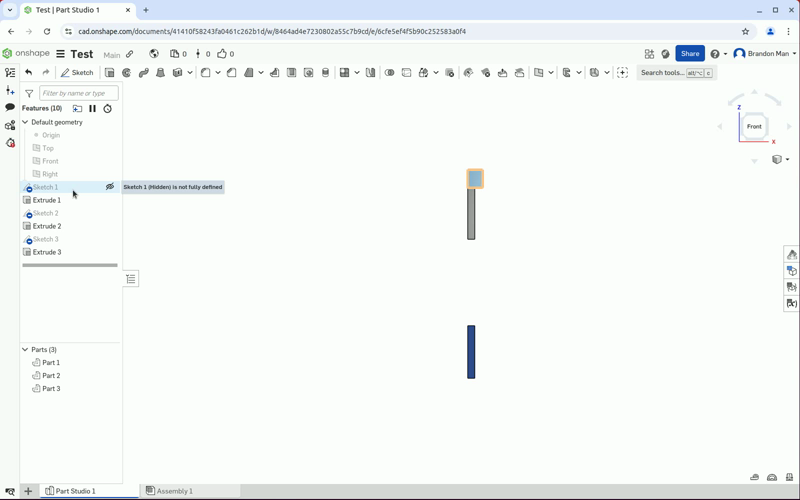
click(73, 189)
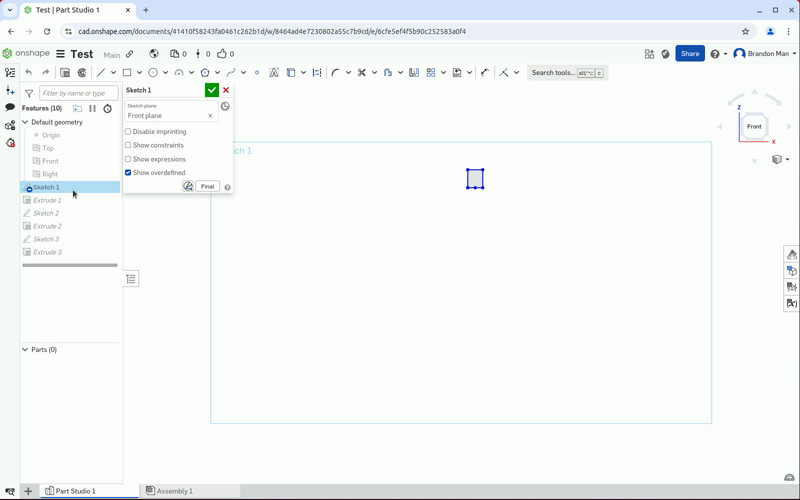
mouse_move(229, 92)
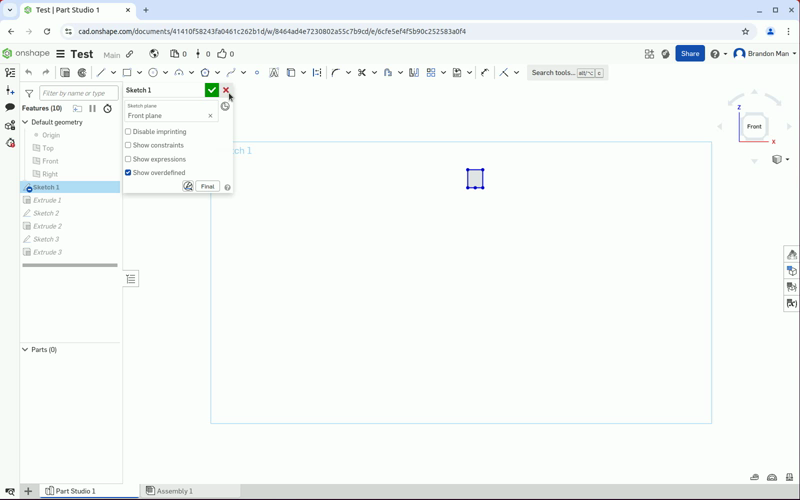
click(229, 92)
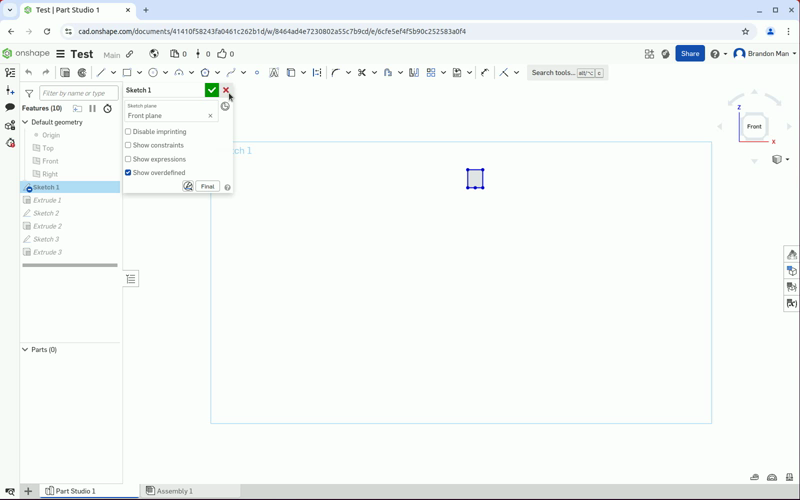
key(shift+s)
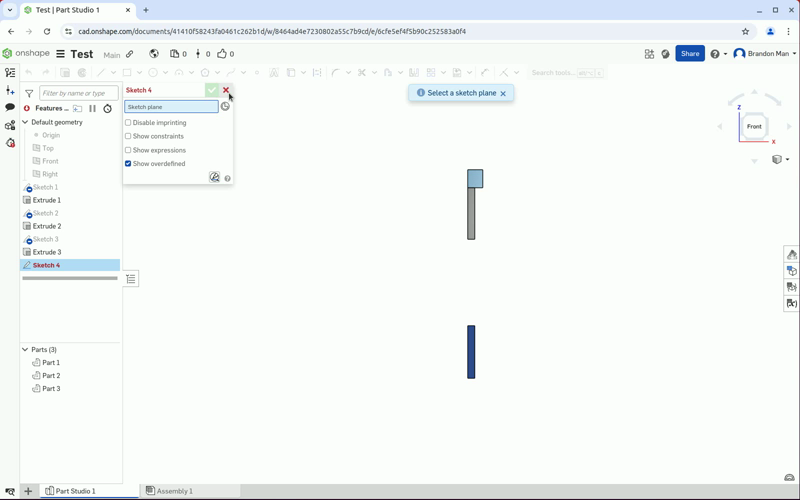
mouse_move(73, 163)
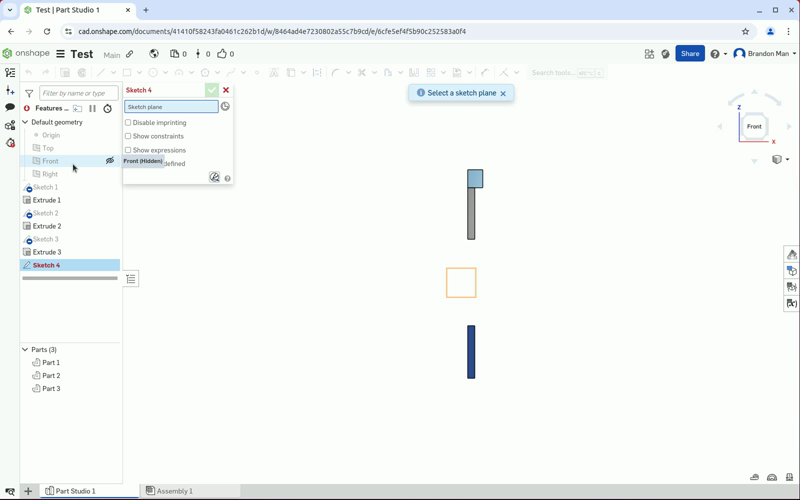
click(73, 163)
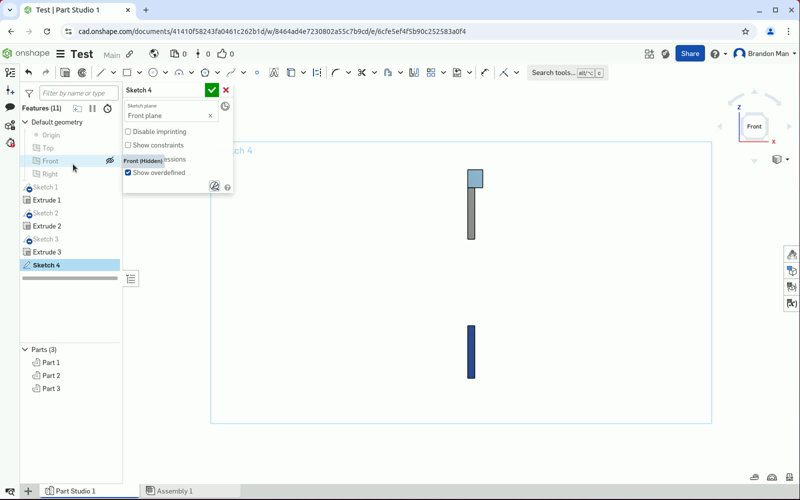
mouse_move(73, 352)
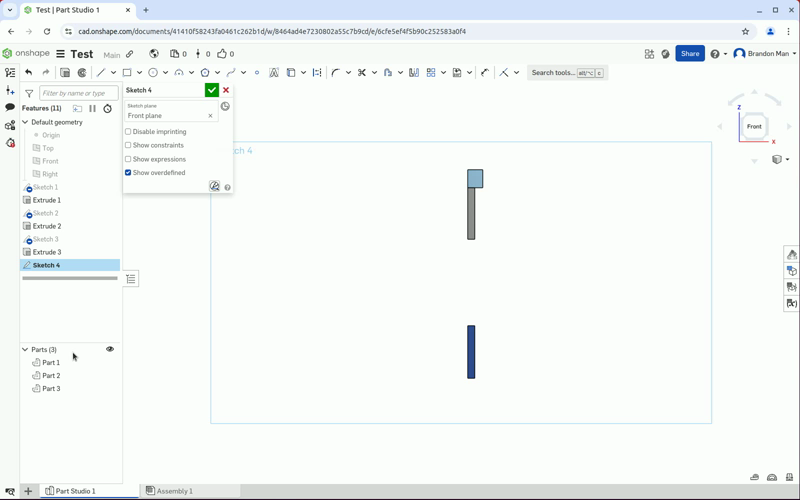
key(y)
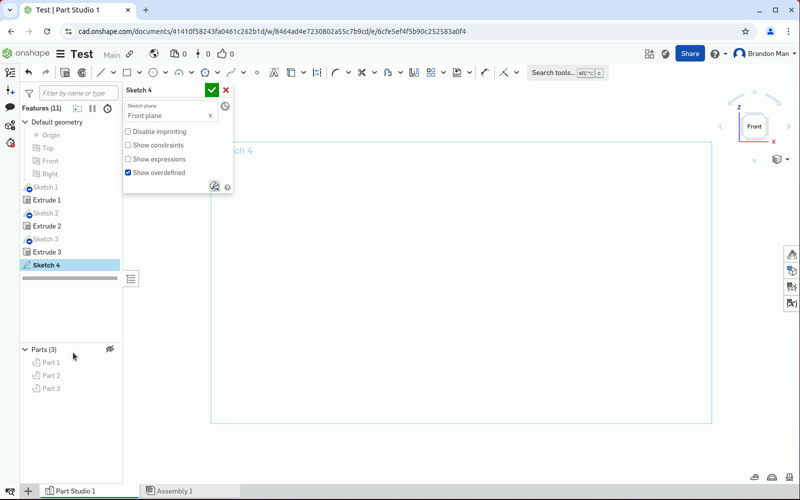
key(l)
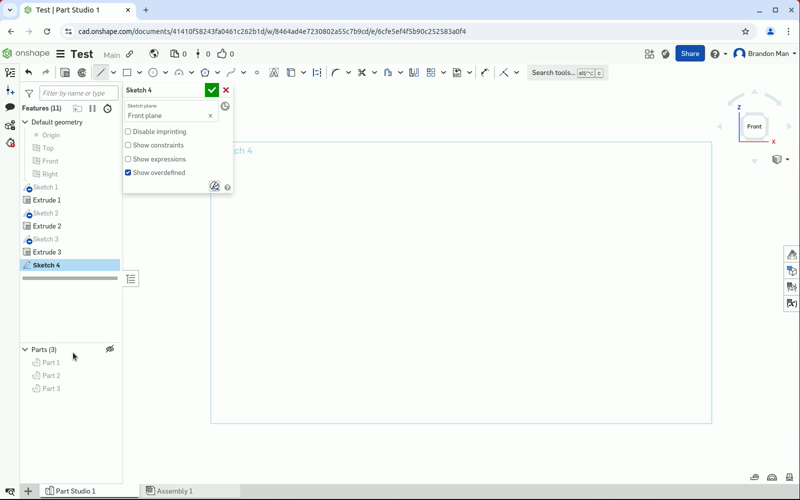
key_down(shift)
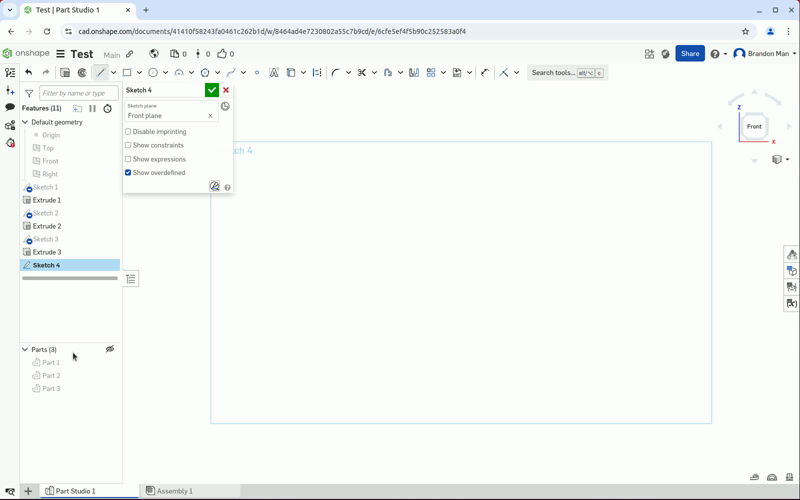
mouse_move(467, 395)
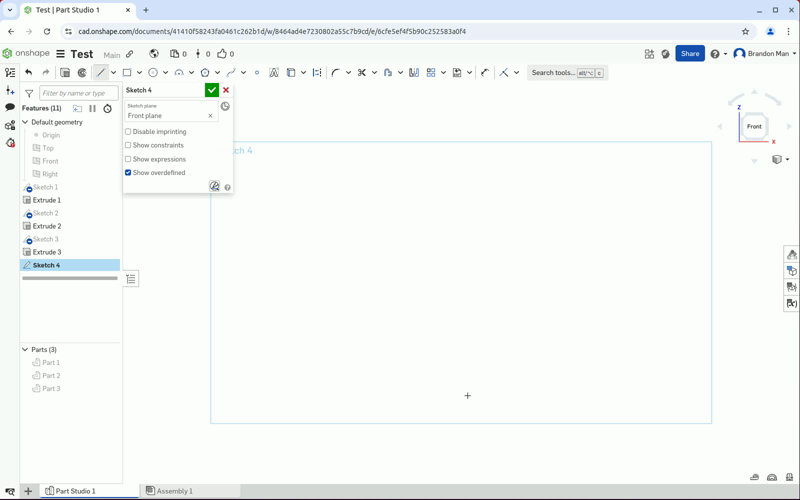
click(467, 395)
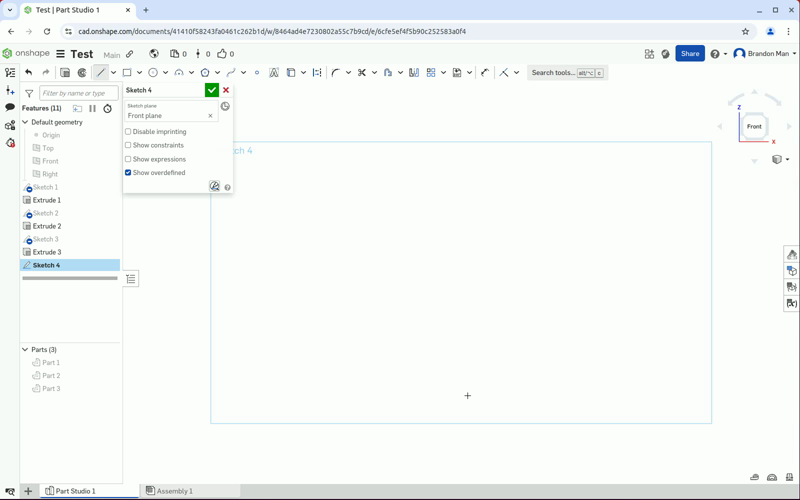
key_up(shift)
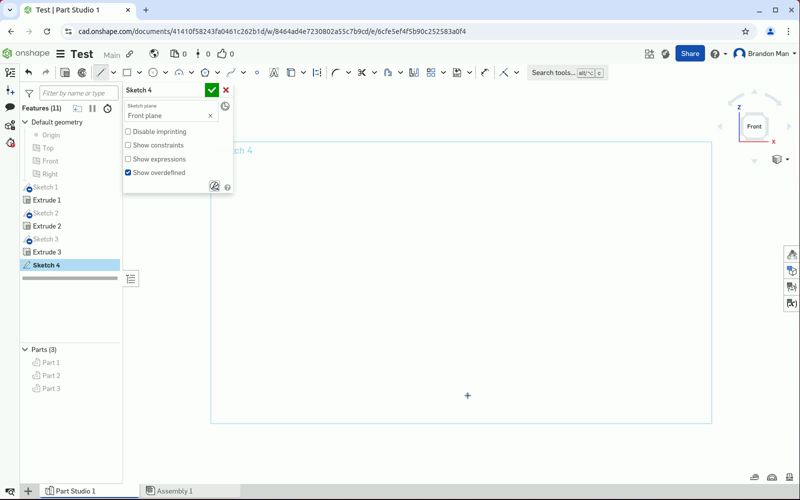
key_down(shift)
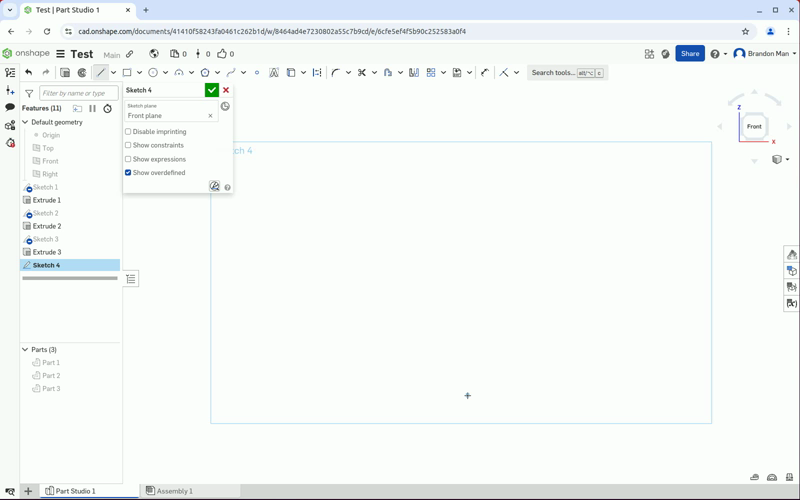
mouse_move(497, 395)
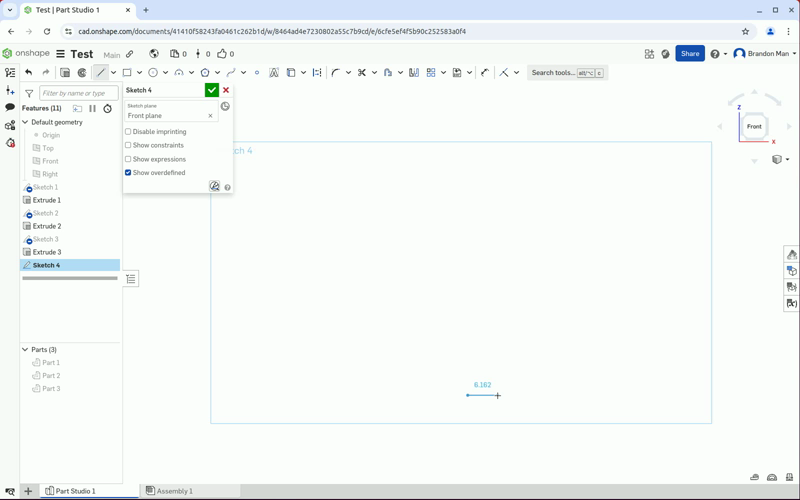
mouse_move(482, 395)
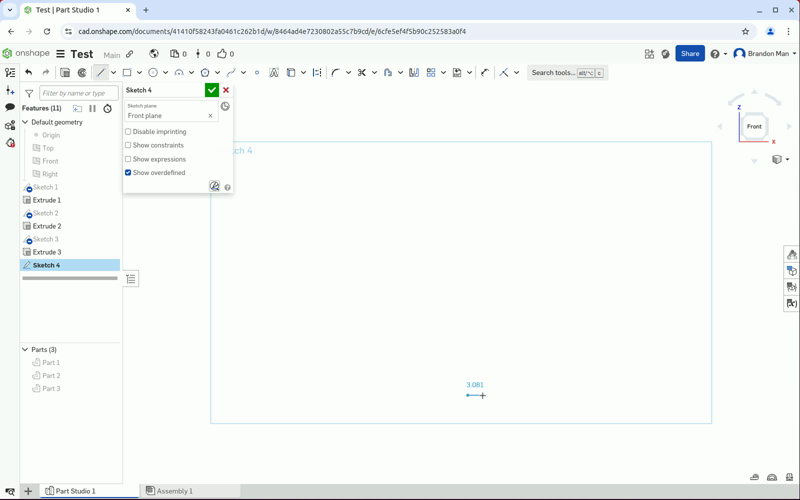
click(482, 395)
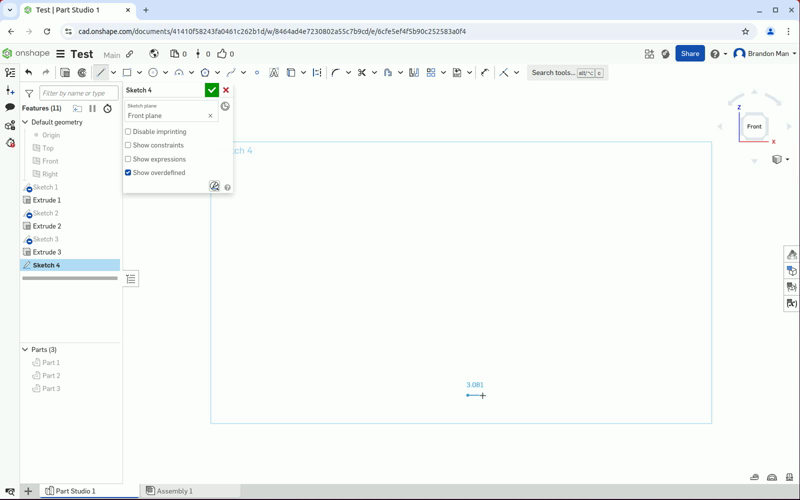
key_up(shift)
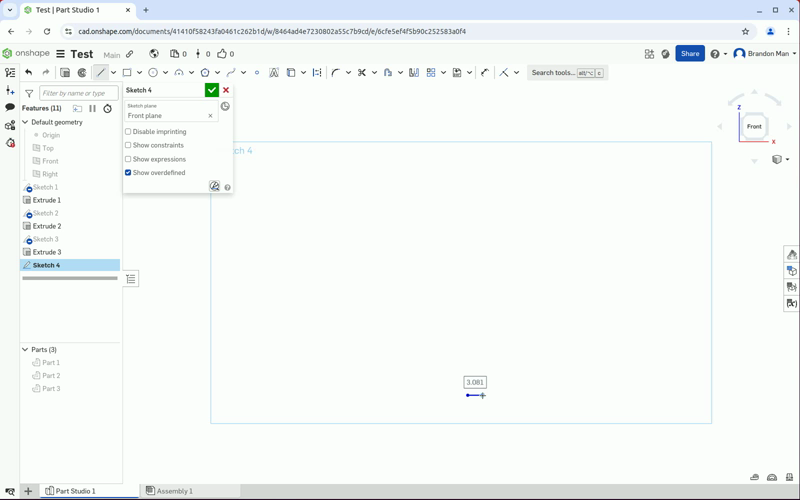
key_down(shift)
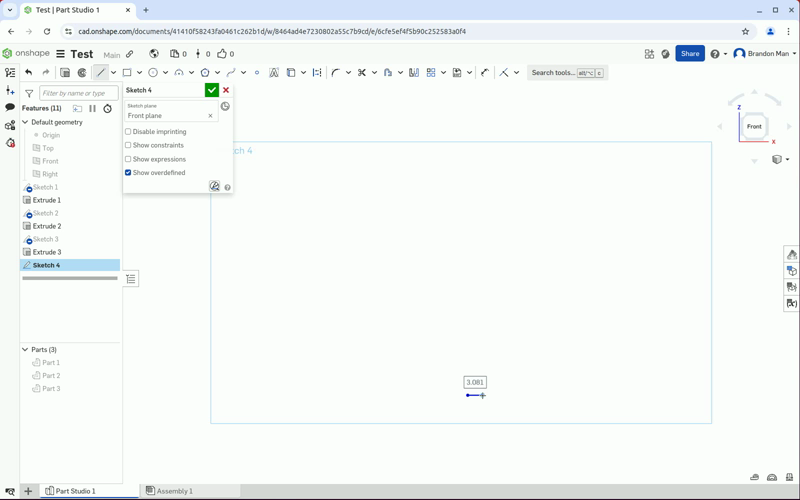
mouse_move(512, 395)
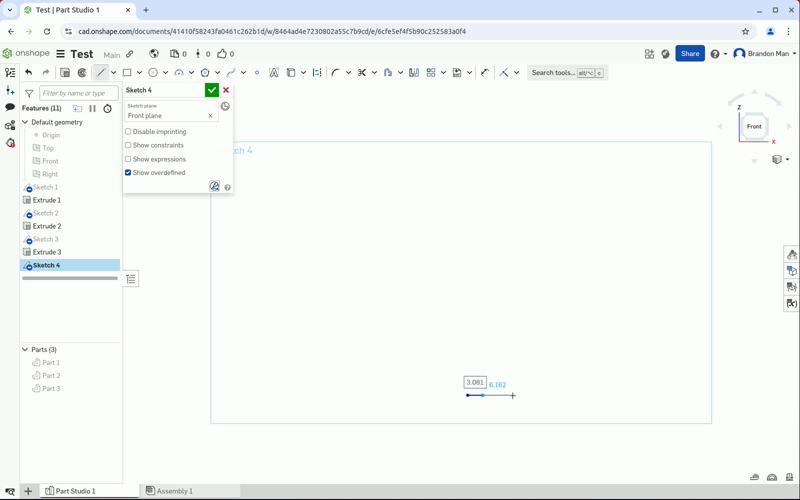
mouse_move(482, 376)
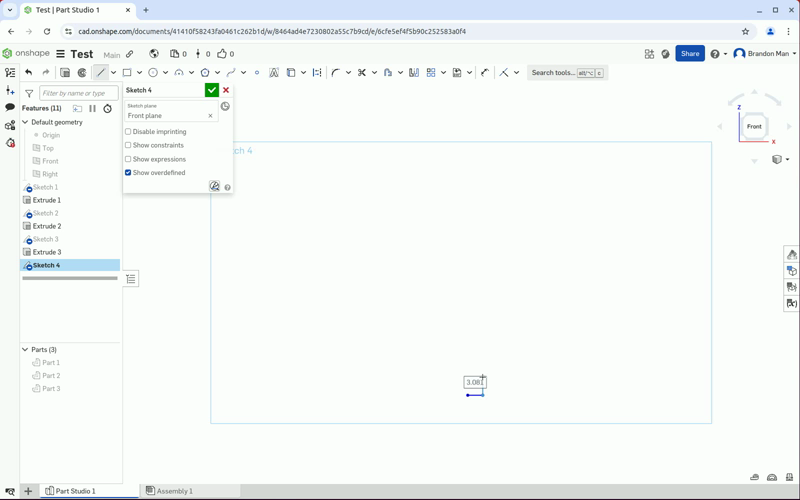
click(482, 376)
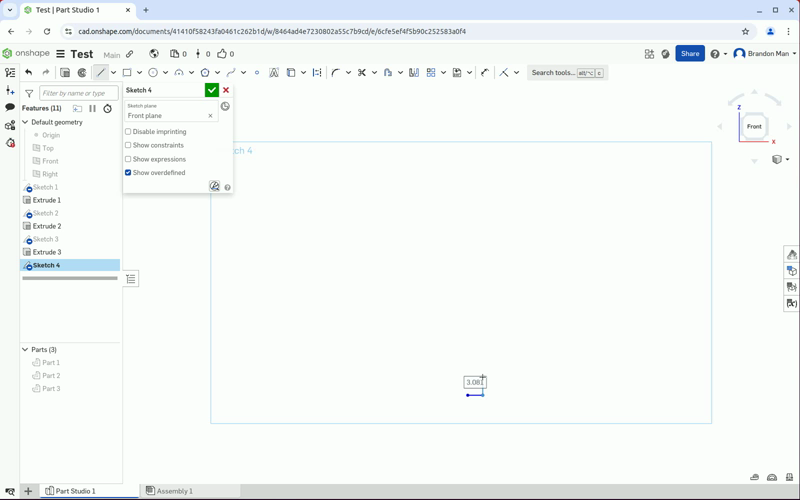
key_up(shift)
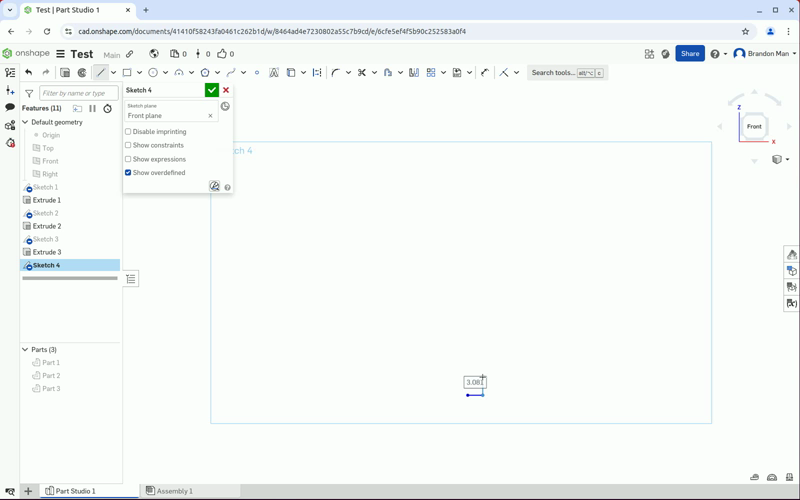
key_down(shift)
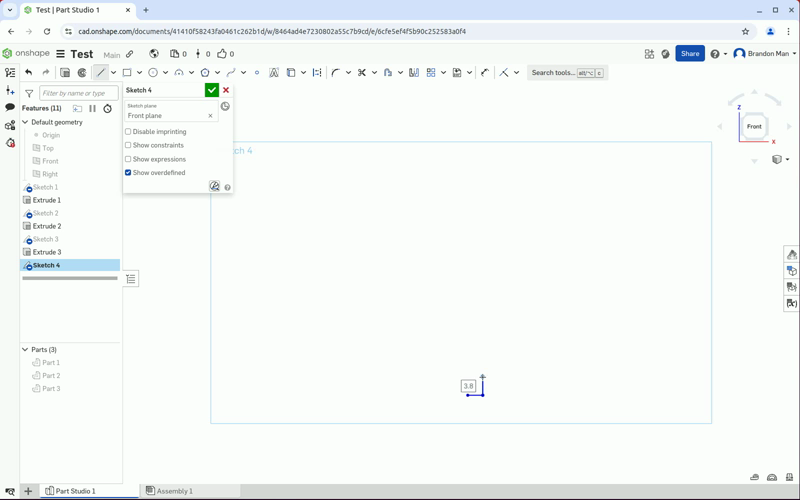
mouse_move(512, 376)
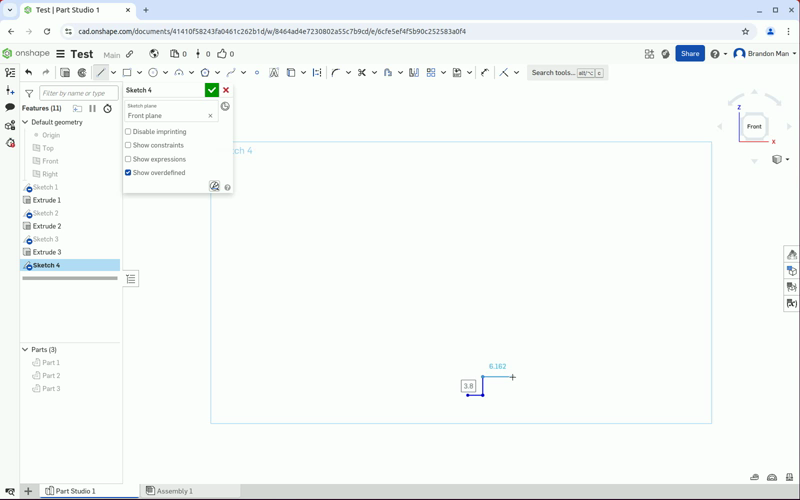
mouse_move(475, 376)
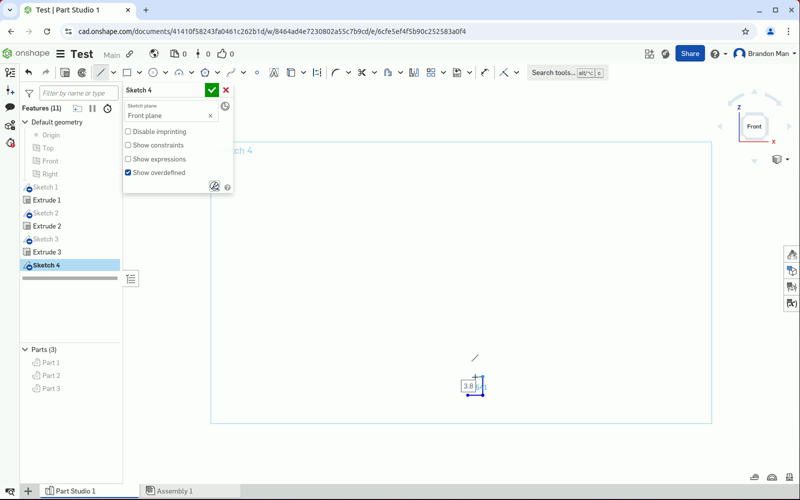
click(475, 376)
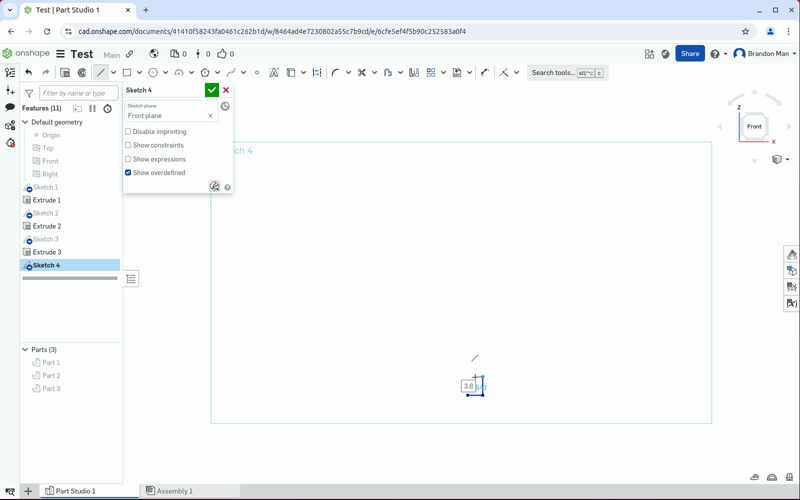
key_up(shift)
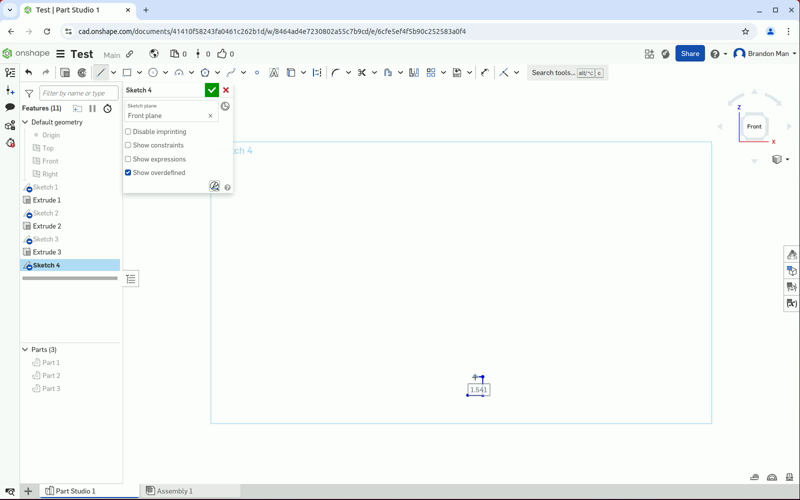
key_down(shift)
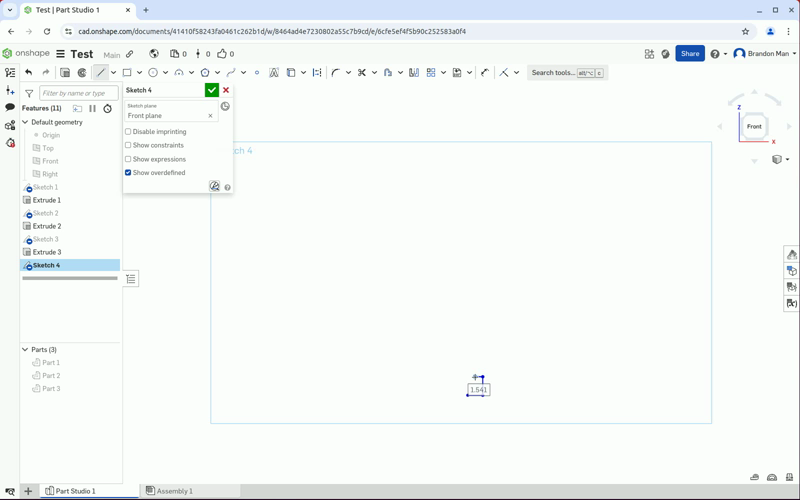
mouse_move(505, 376)
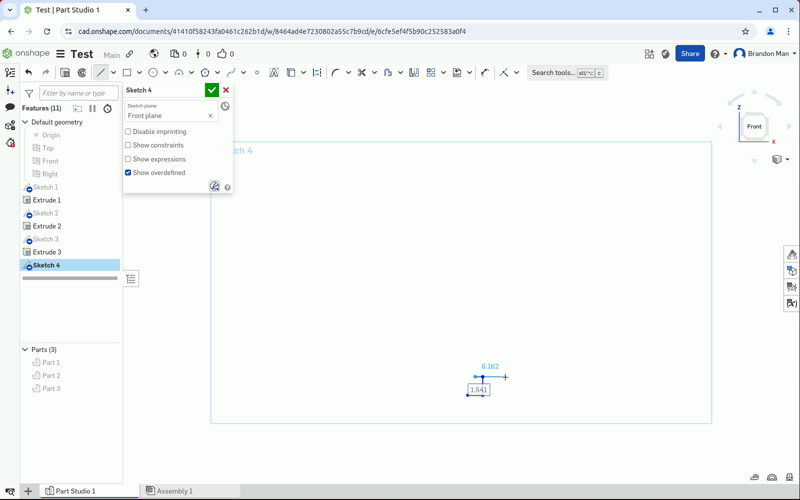
mouse_move(467, 376)
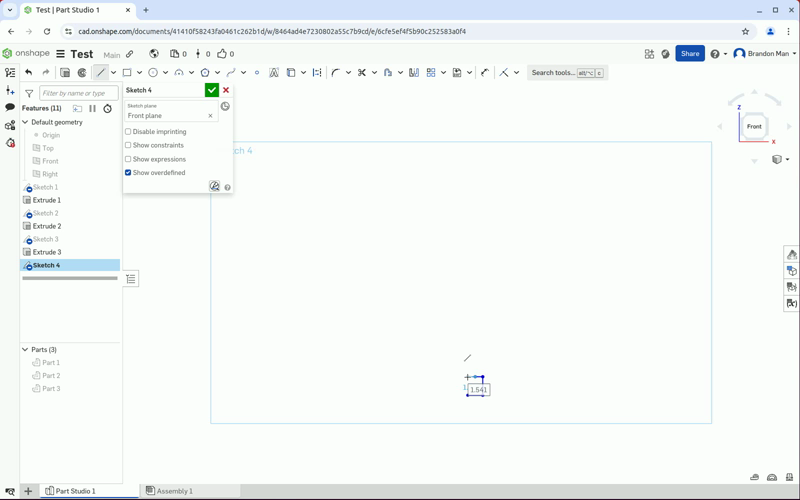
click(467, 376)
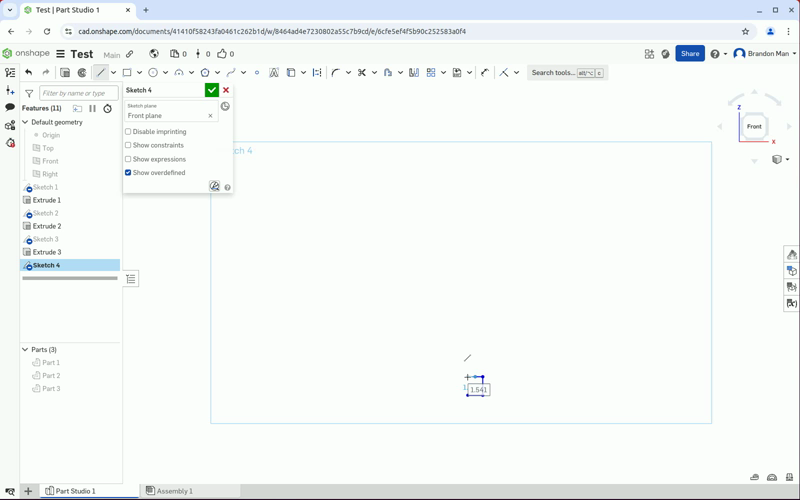
key_up(shift)
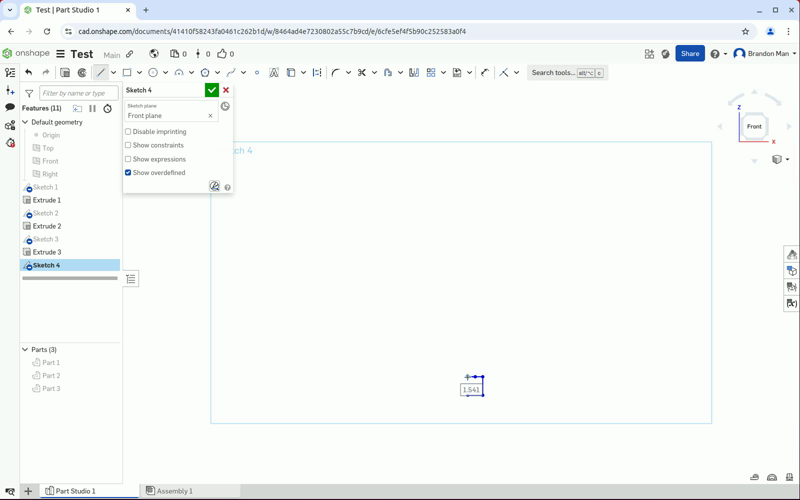
mouse_move(497, 376)
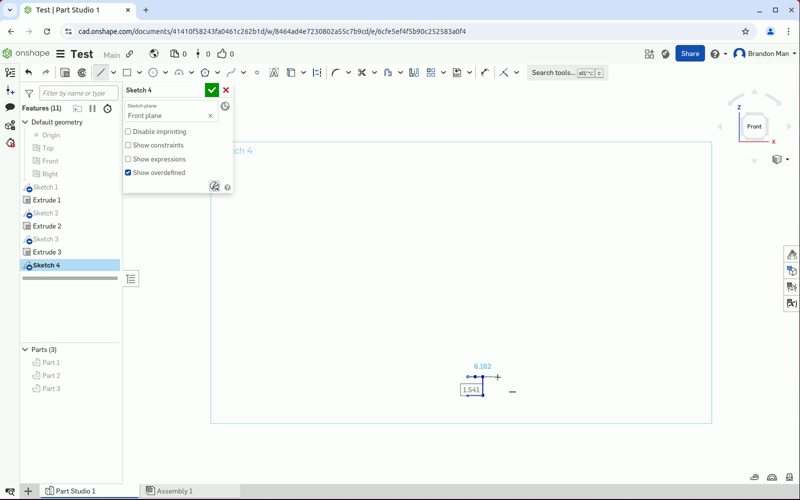
key_down(shift)
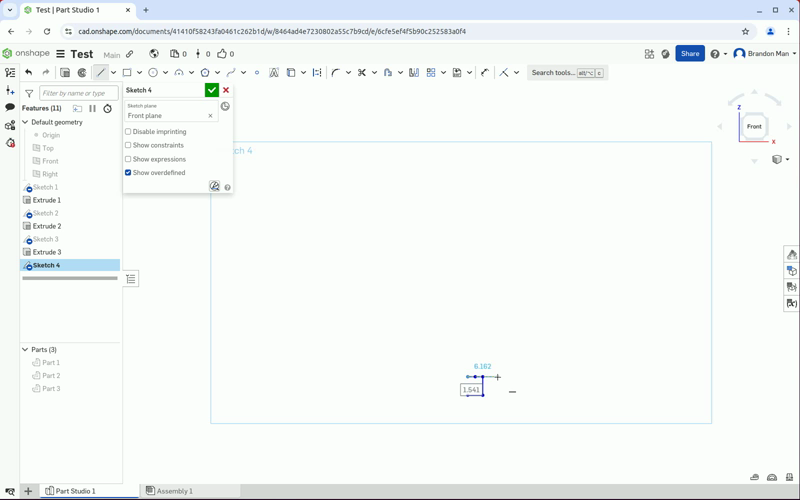
mouse_move(467, 395)
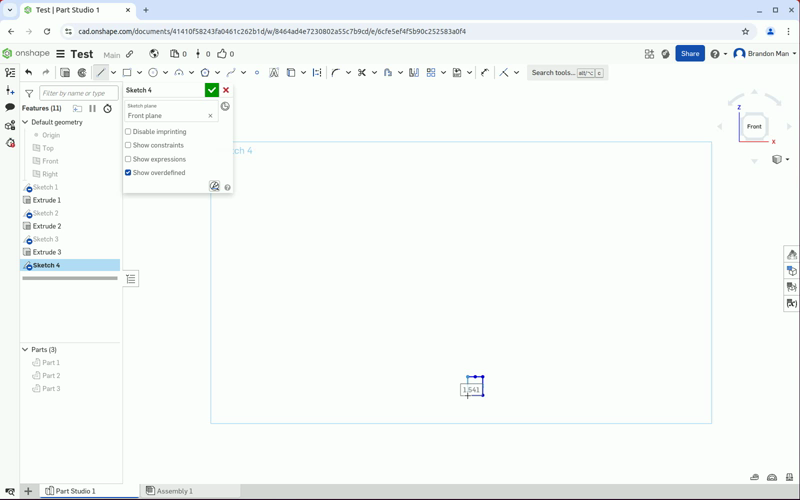
key_up(shift)
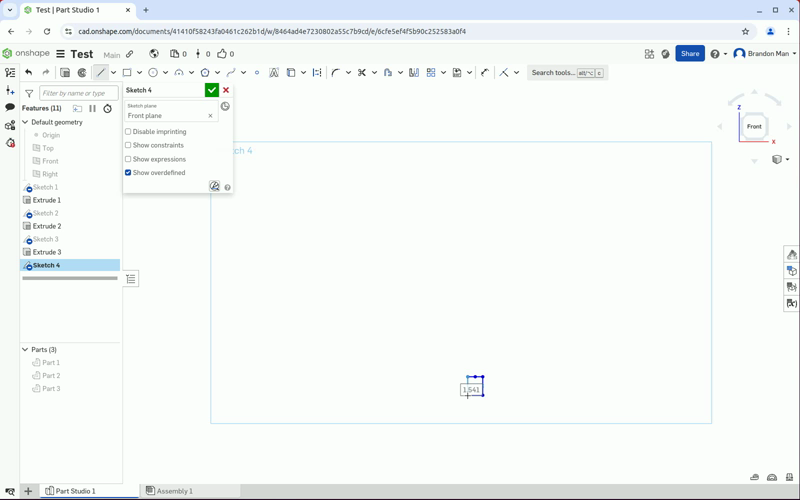
click(467, 395)
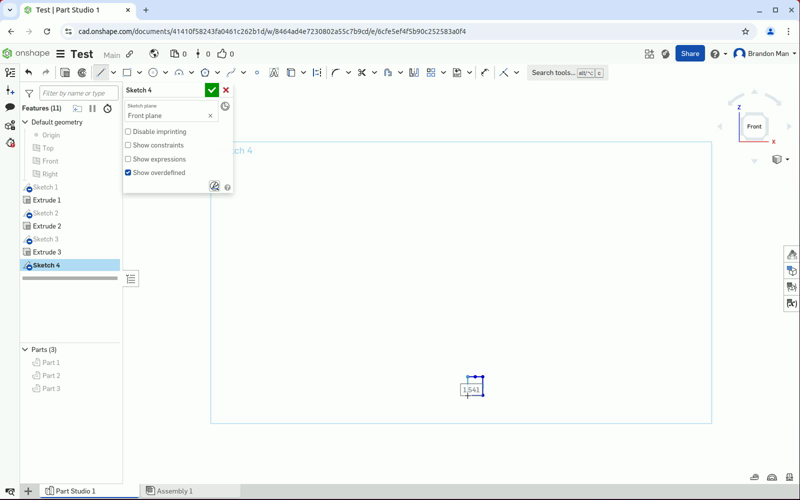
key(esc)
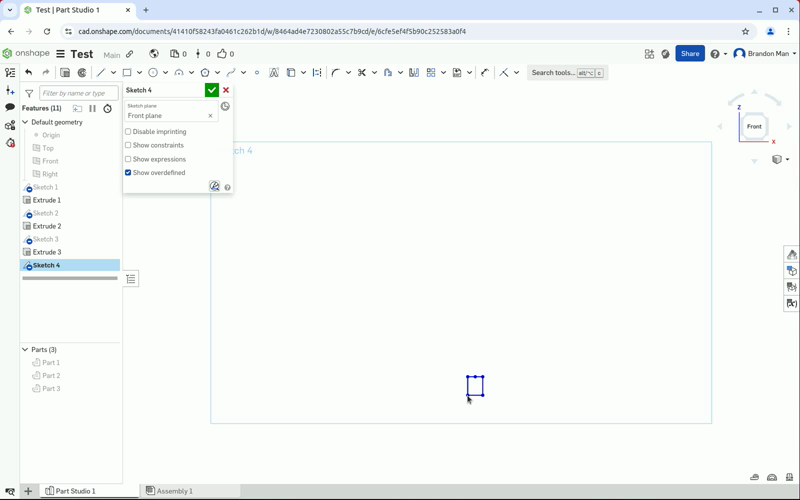
mouse_move(467, 377)
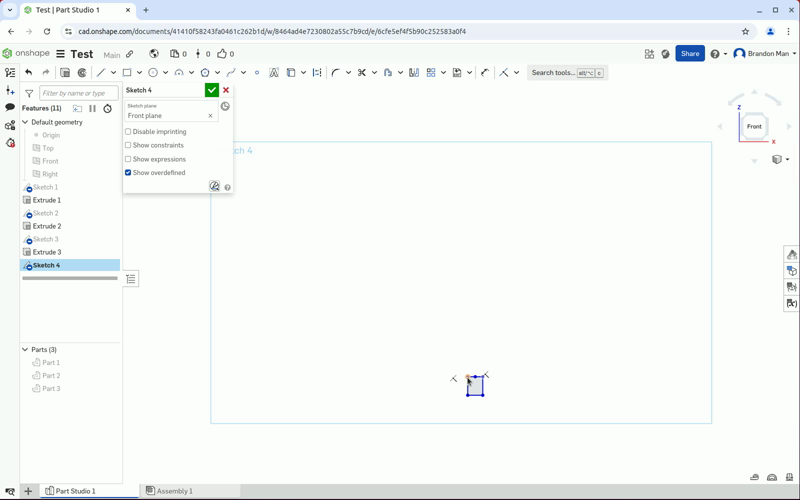
scroll(6)
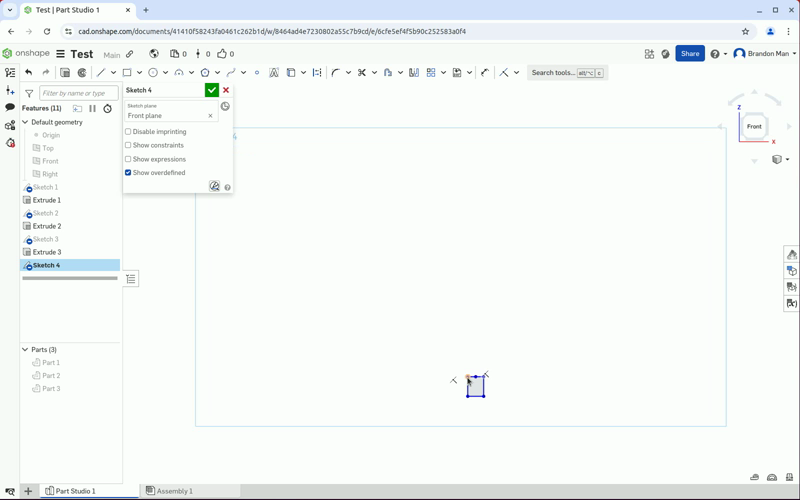
scroll(6)
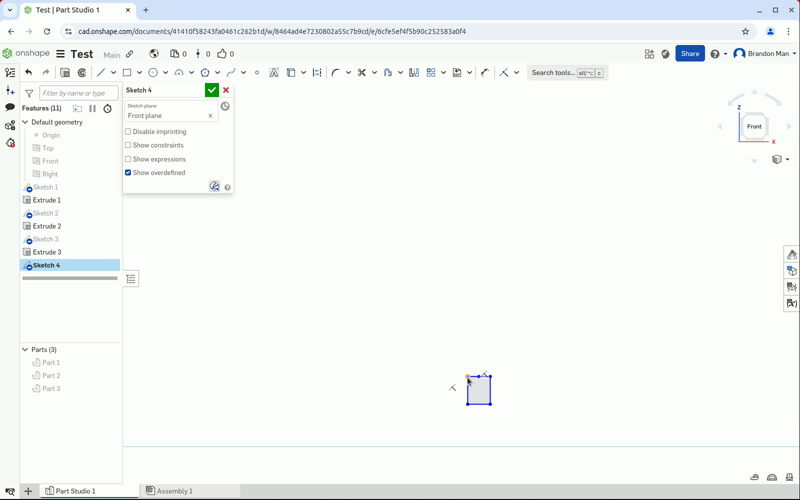
scroll(6)
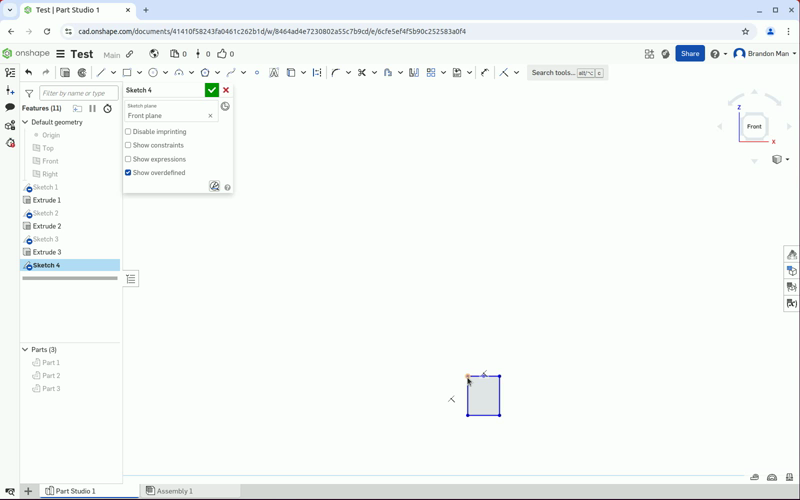
scroll(6)
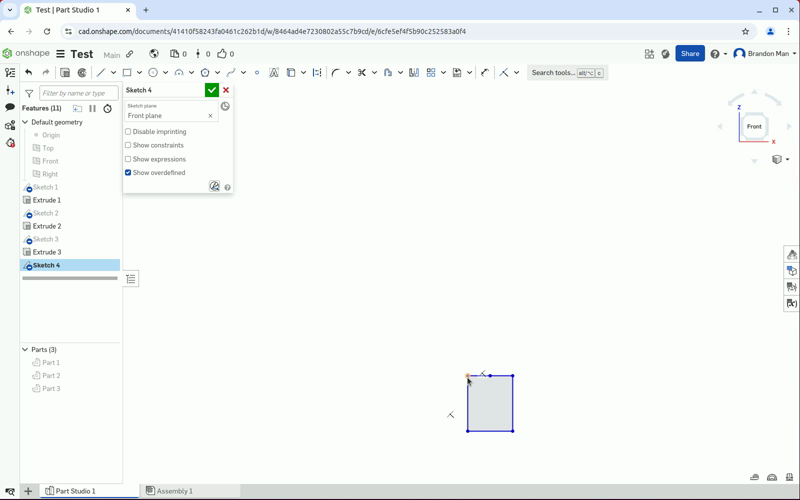
scroll(6)
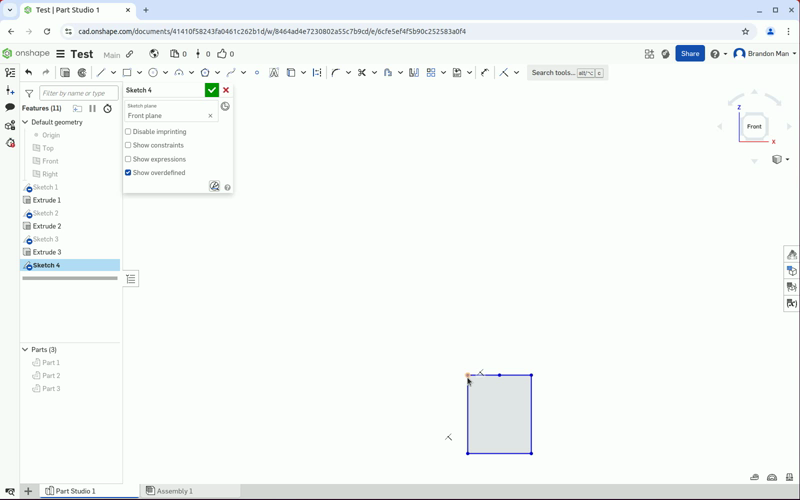
scroll(6)
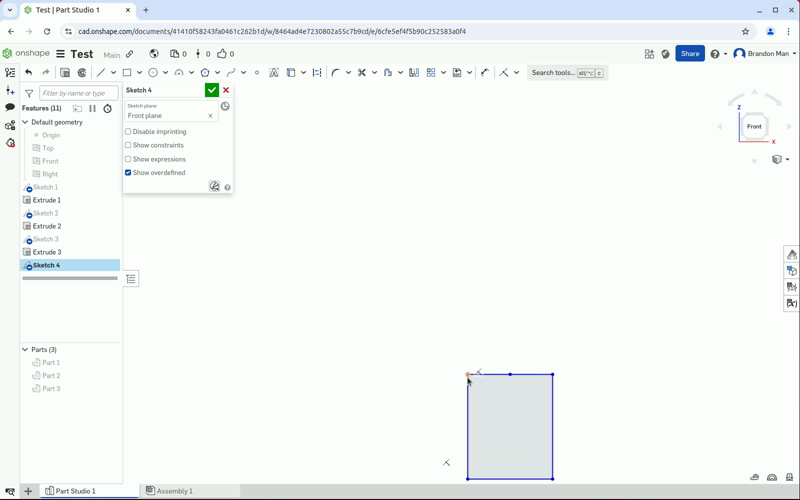
scroll(6)
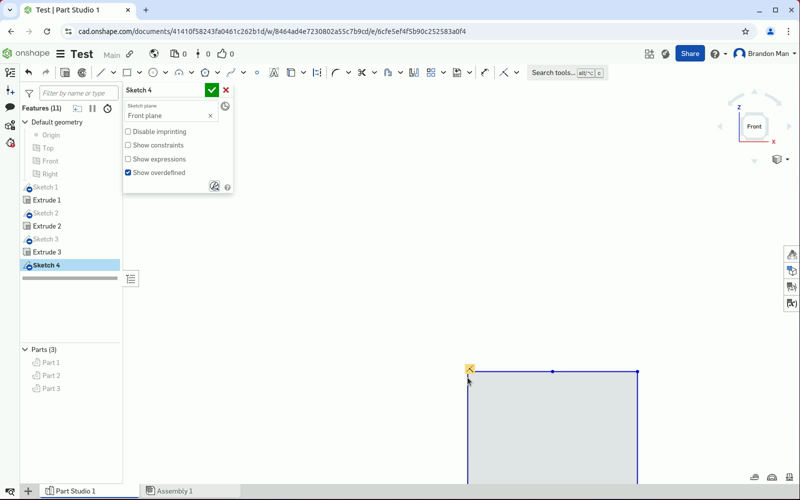
click(467, 377)
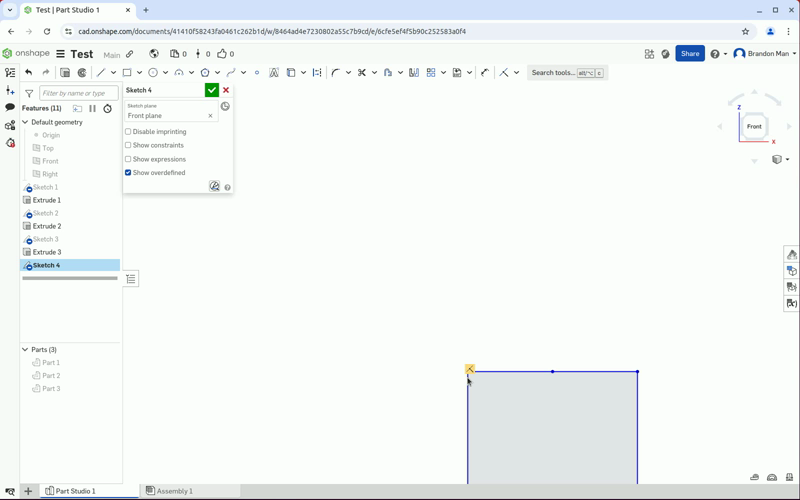
scroll(-6)
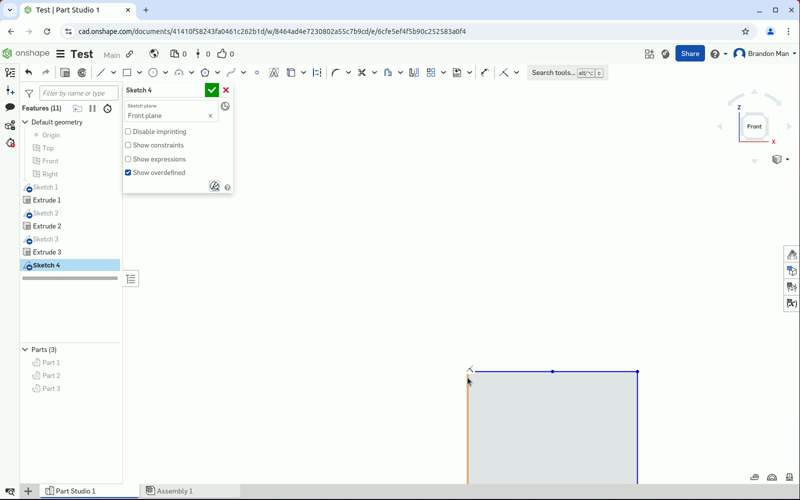
scroll(-6)
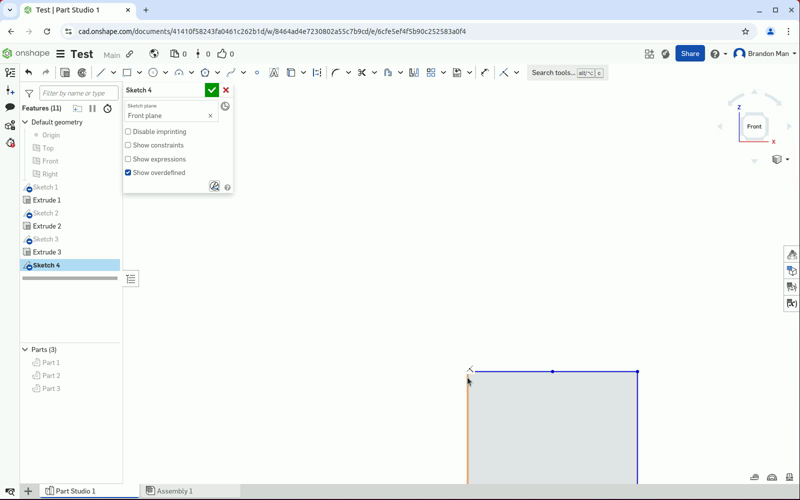
scroll(-6)
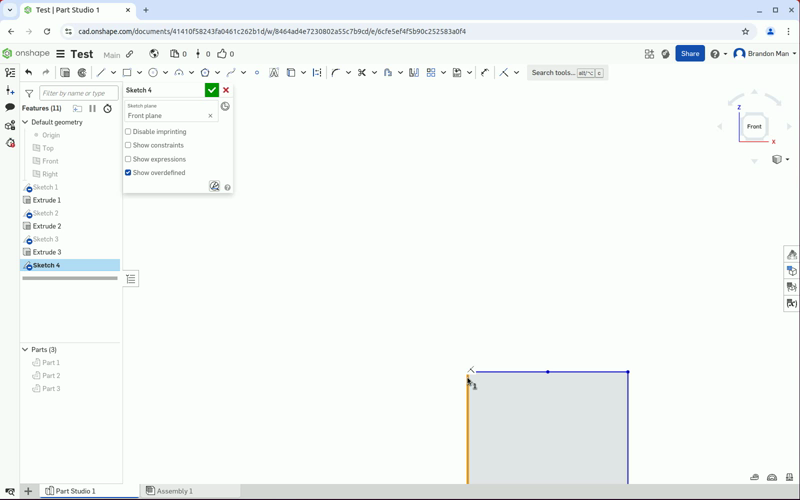
scroll(-6)
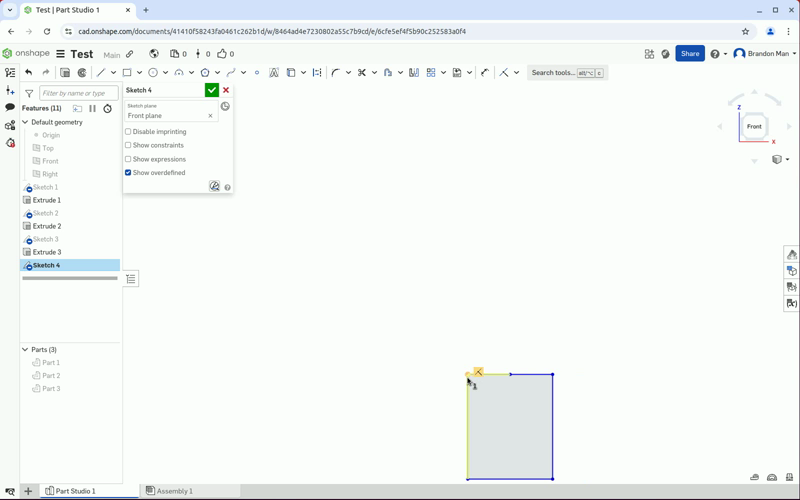
scroll(-6)
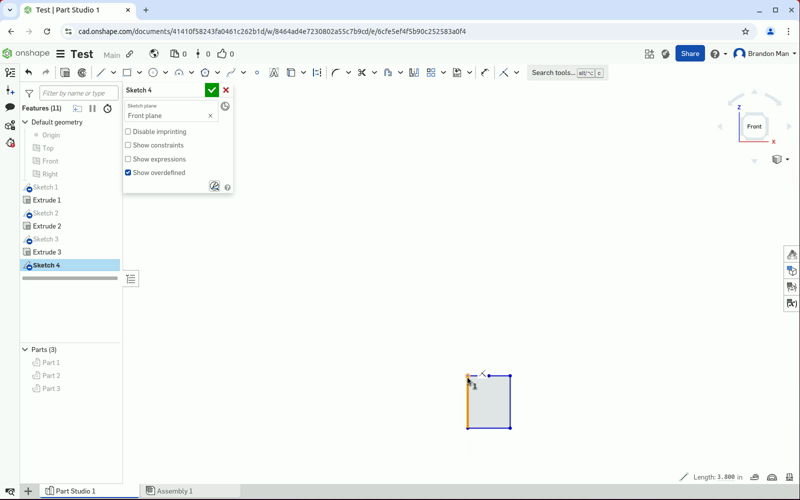
scroll(-6)
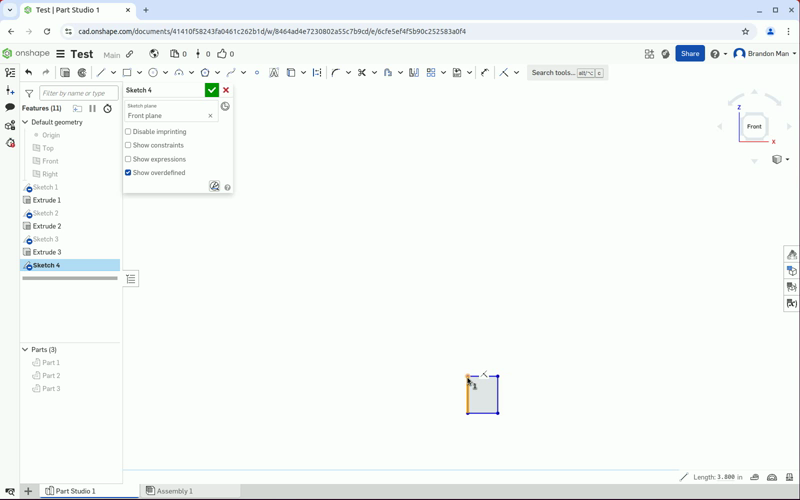
scroll(-6)
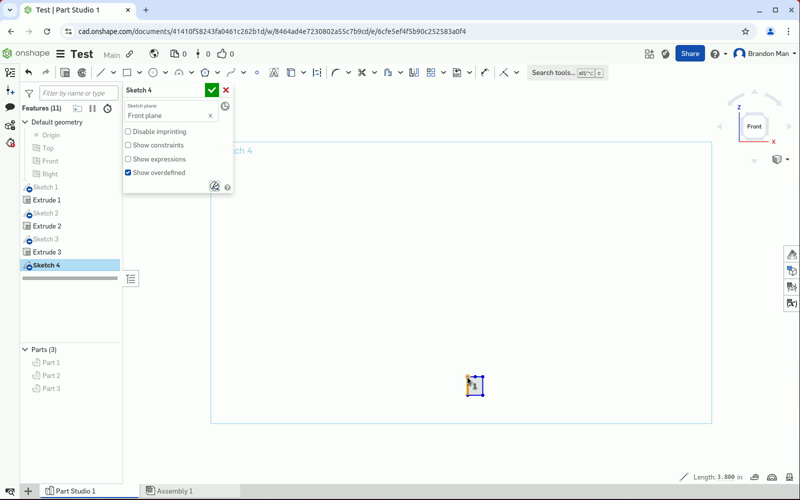
mouse_move(73, 352)
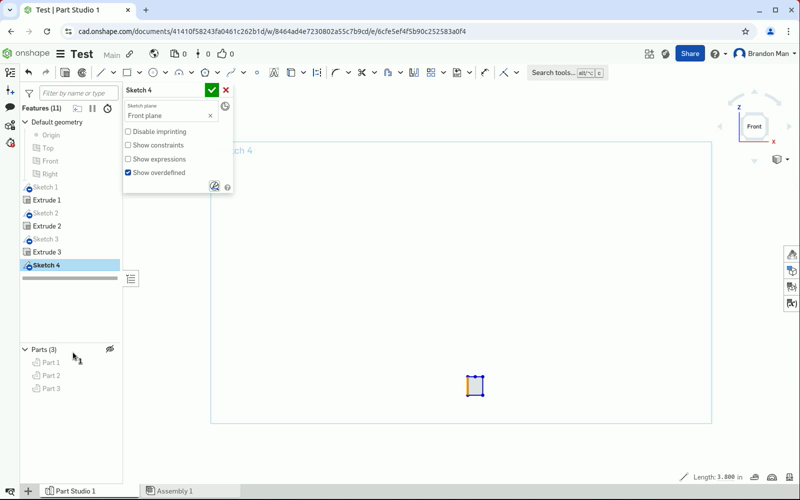
key(shift+y)
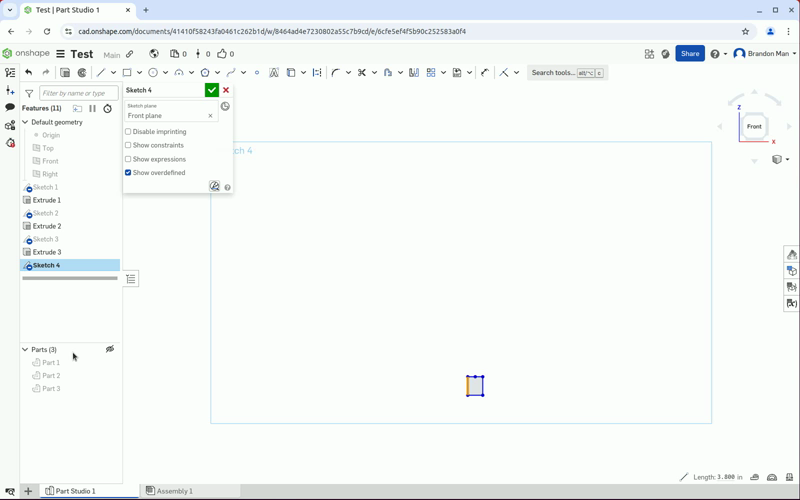
key(shift+e)
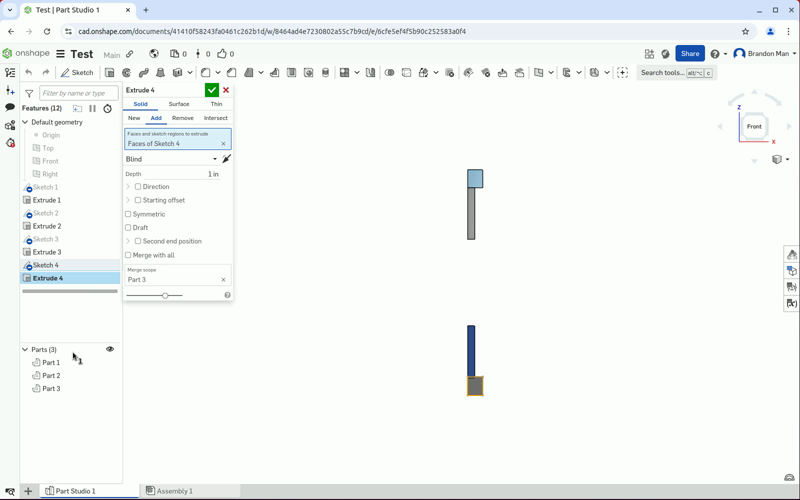
mouse_move(143, 106)
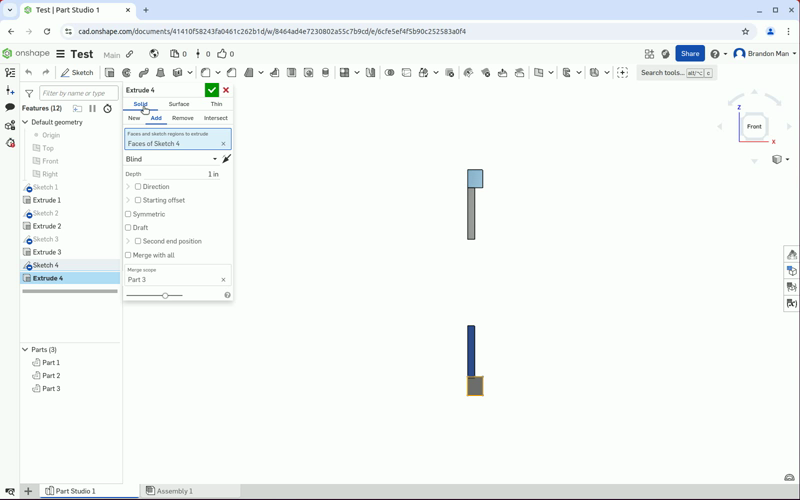
click(143, 106)
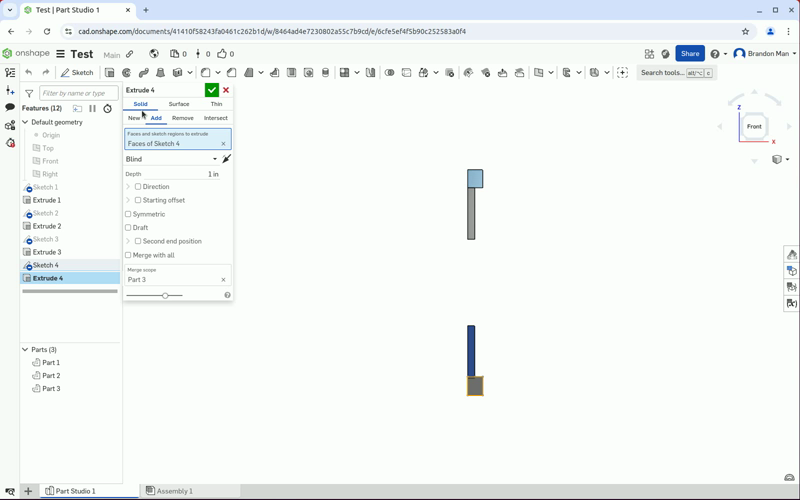
mouse_move(137, 120)
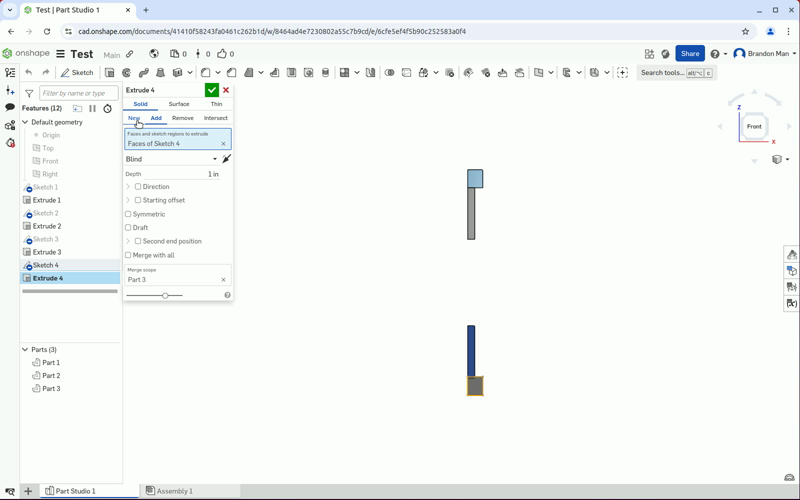
click(137, 120)
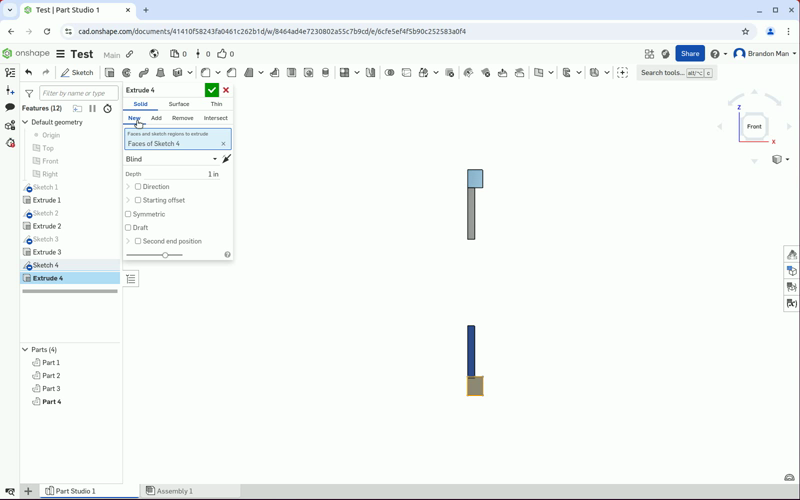
key(tab, 4)
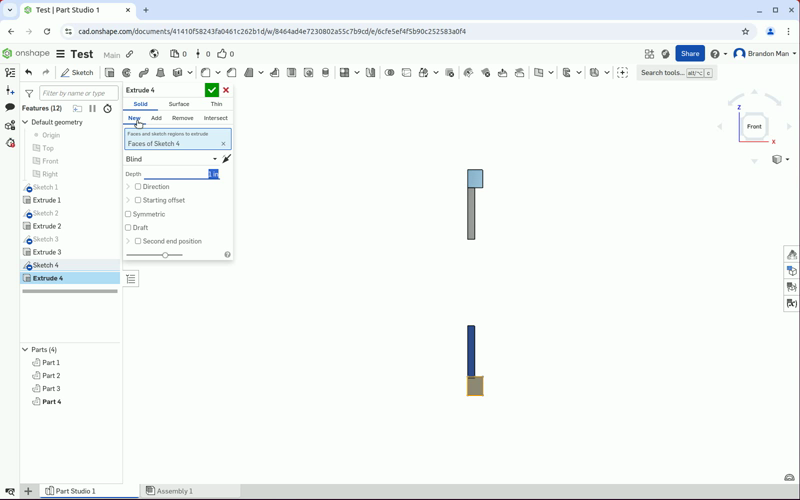
text(3.611)
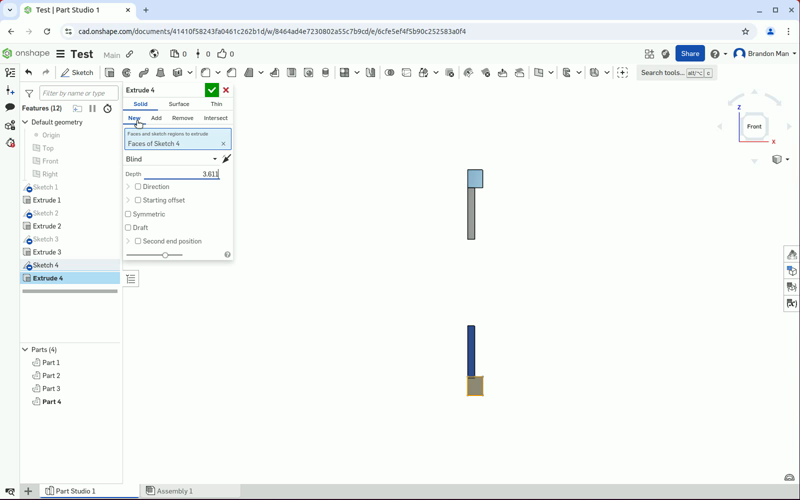
key(enter)
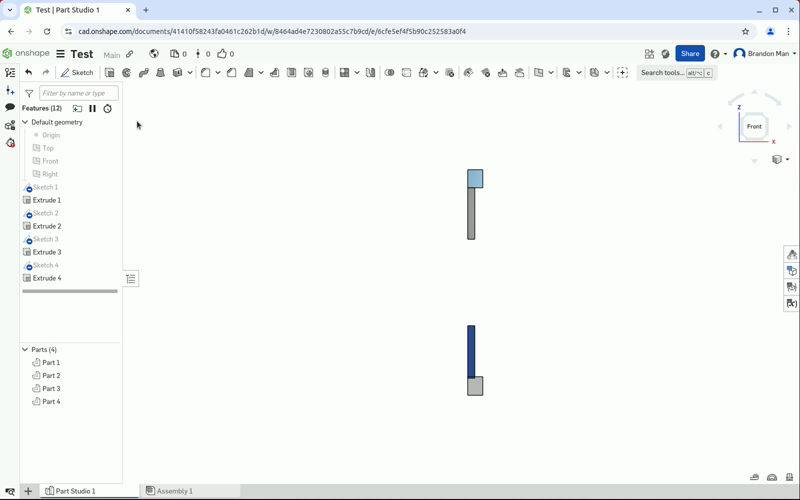
key(shift+h)
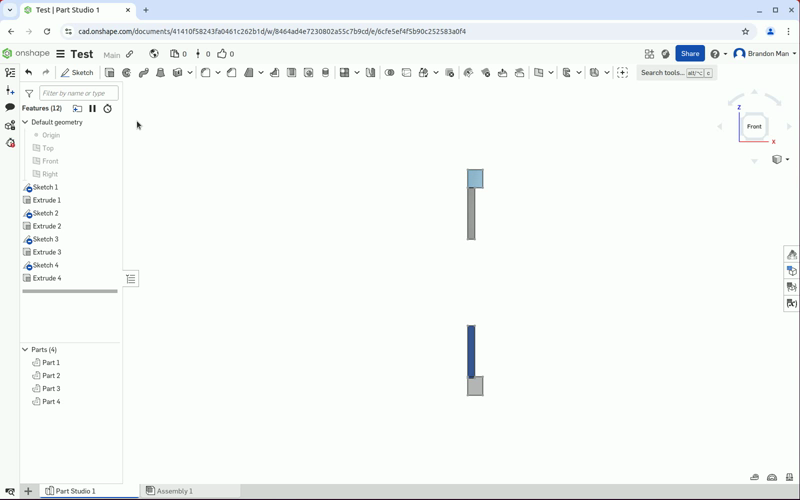
key(shift+h)
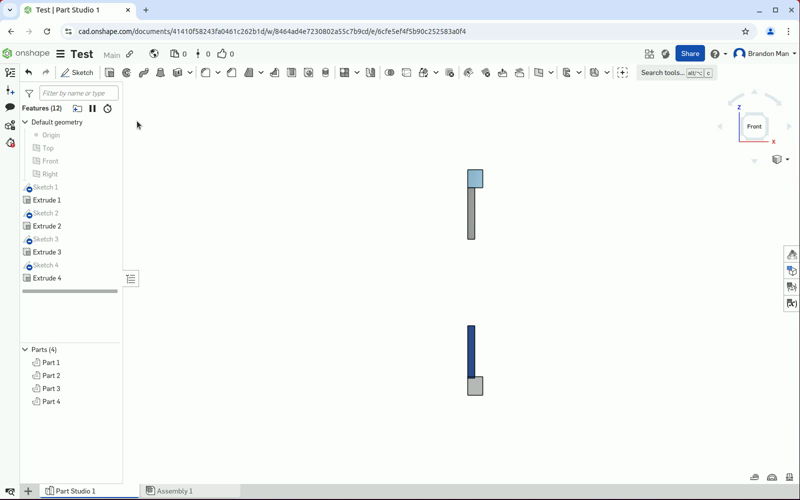
mouse_move(73, 189)
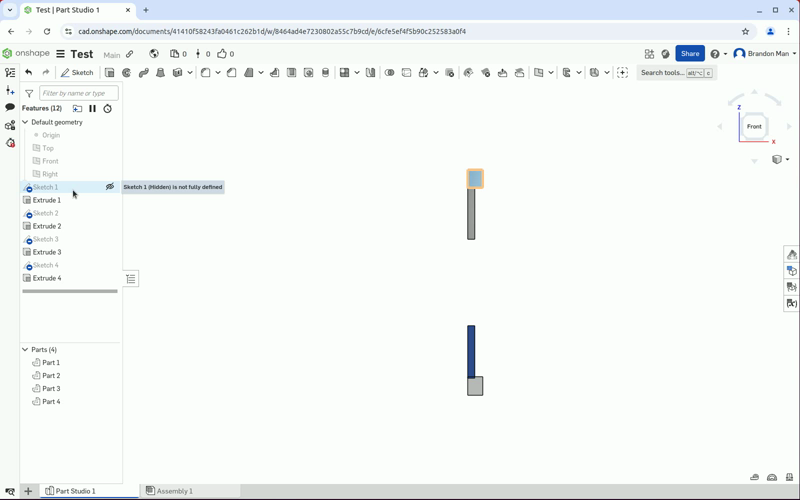
click(73, 189)
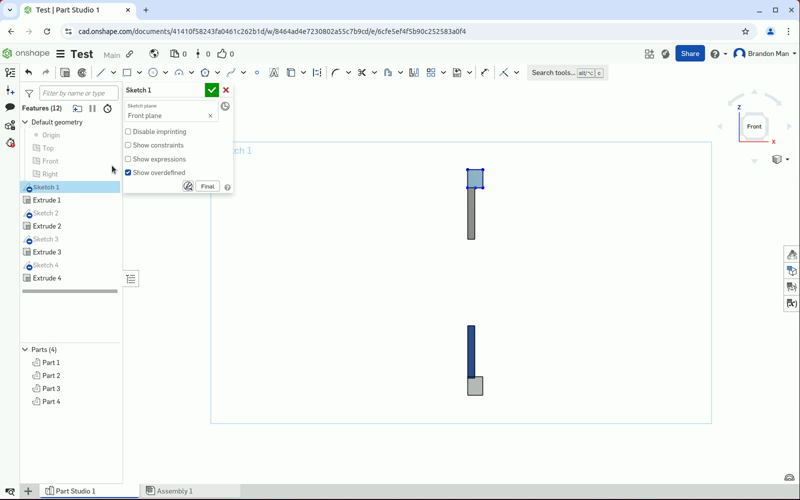
mouse_move(229, 92)
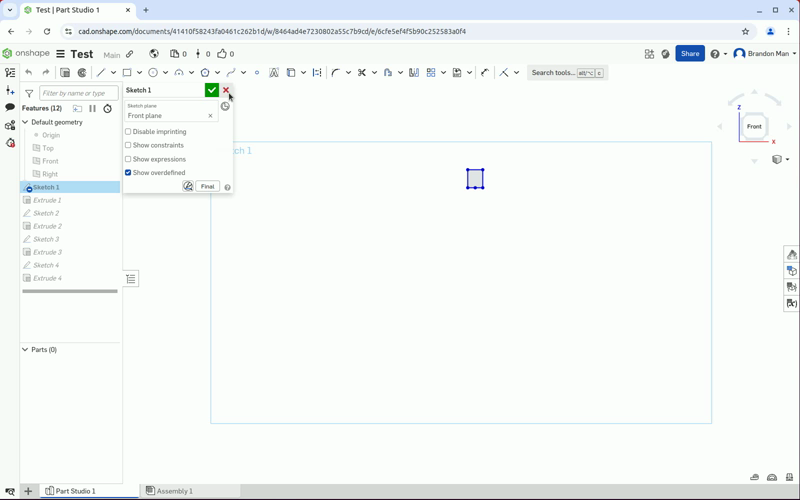
click(229, 92)
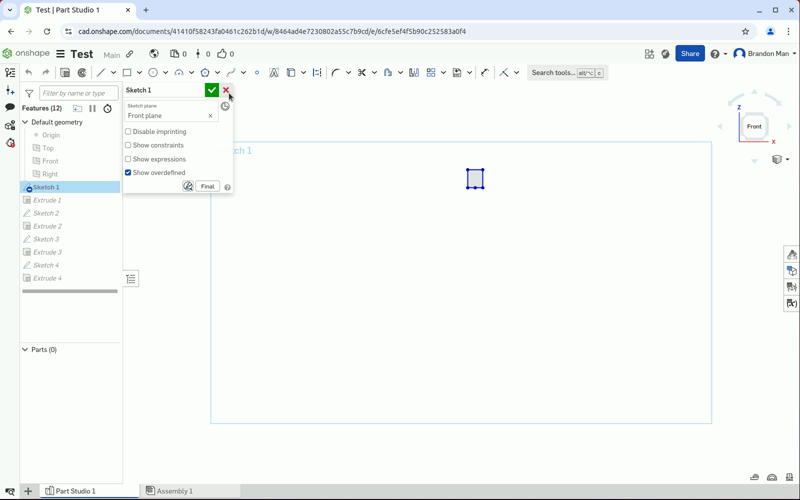
key(shift+s)
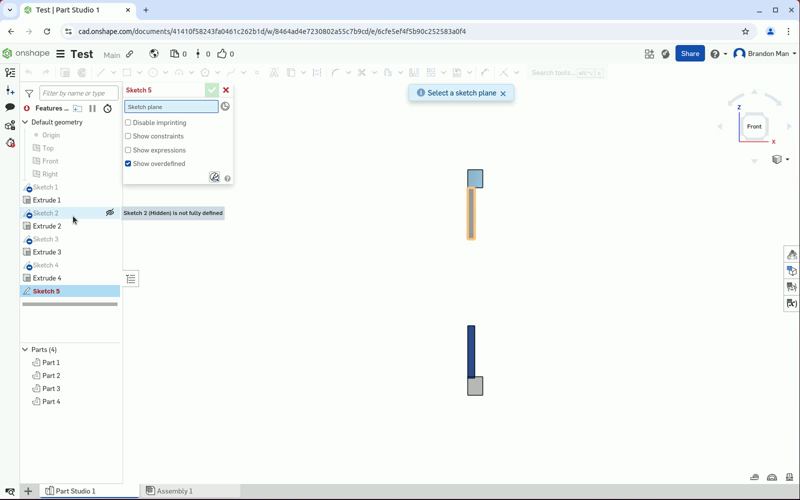
scroll(3)
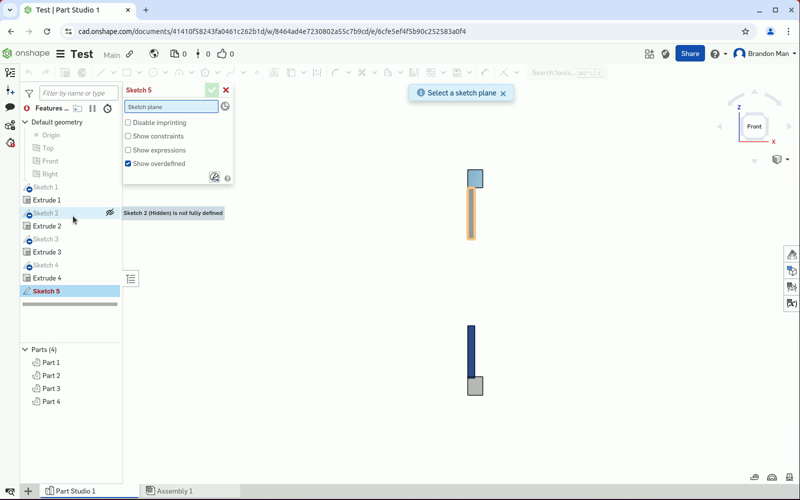
mouse_move(73, 163)
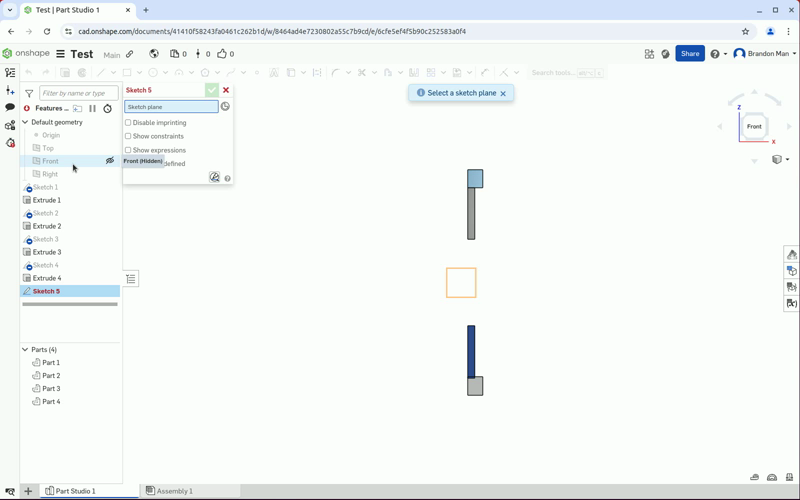
click(73, 163)
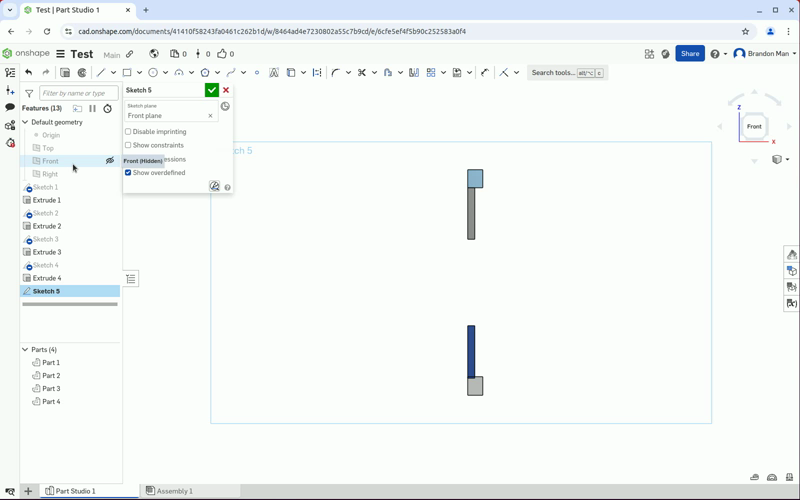
mouse_move(73, 352)
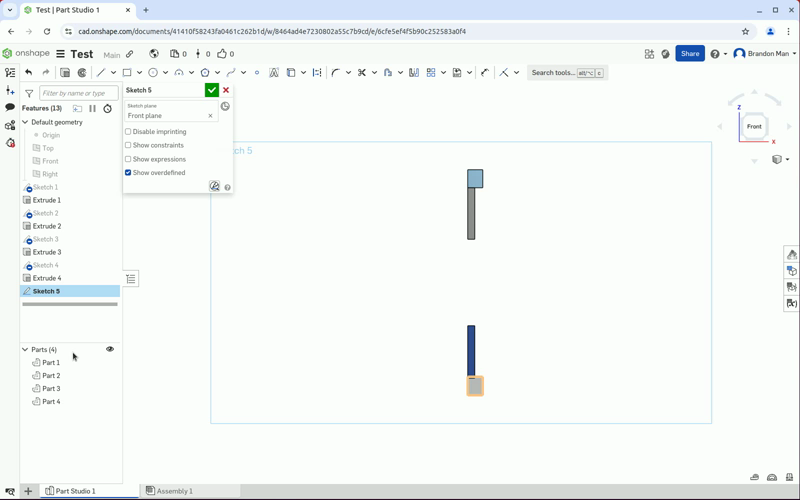
key(y)
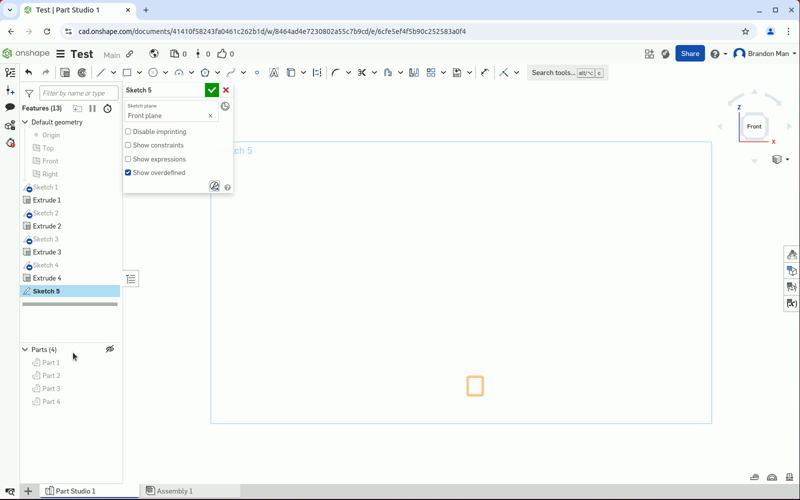
key(l)
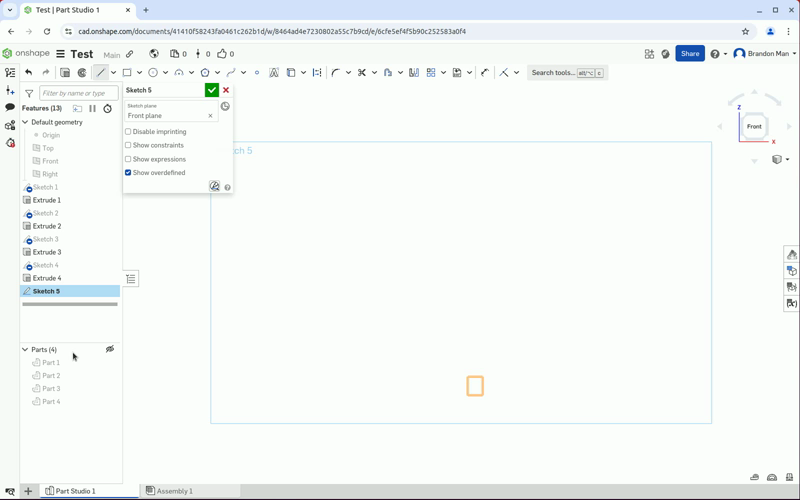
key_down(shift)
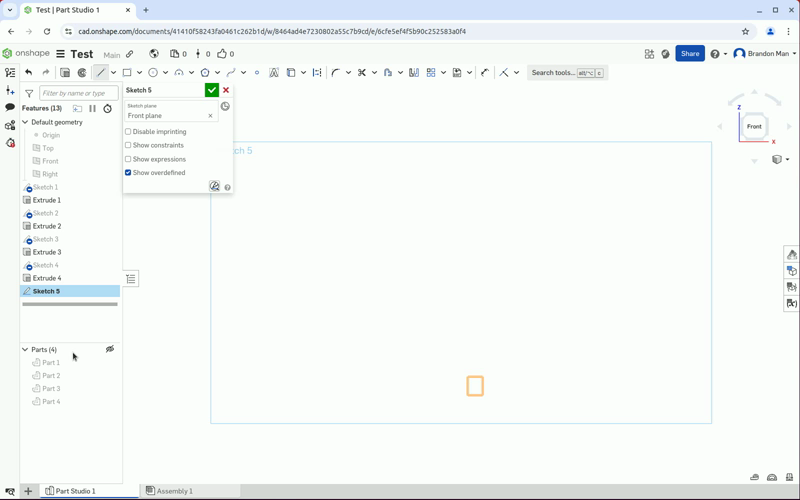
mouse_move(453, 395)
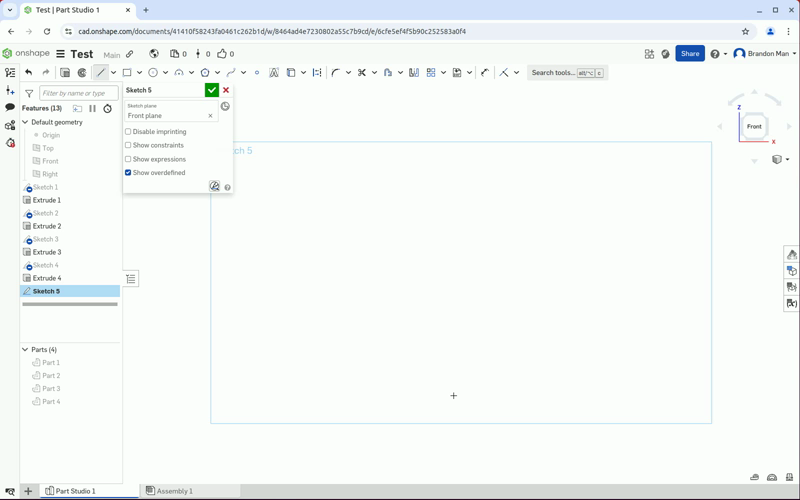
click(453, 395)
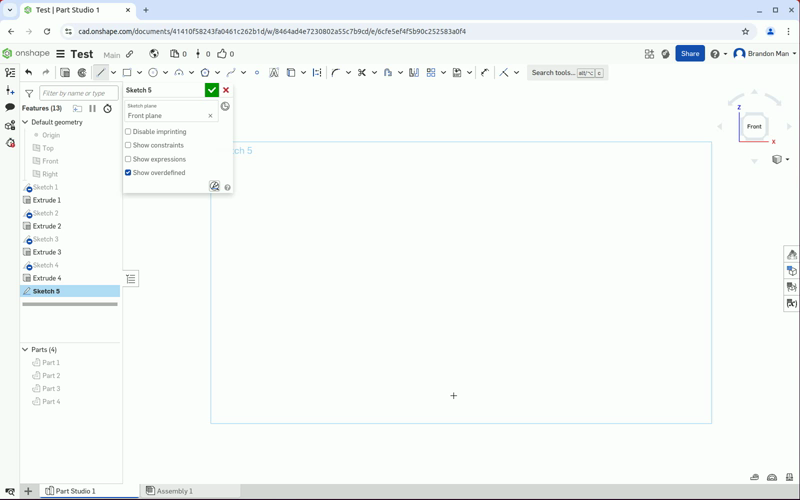
key_up(shift)
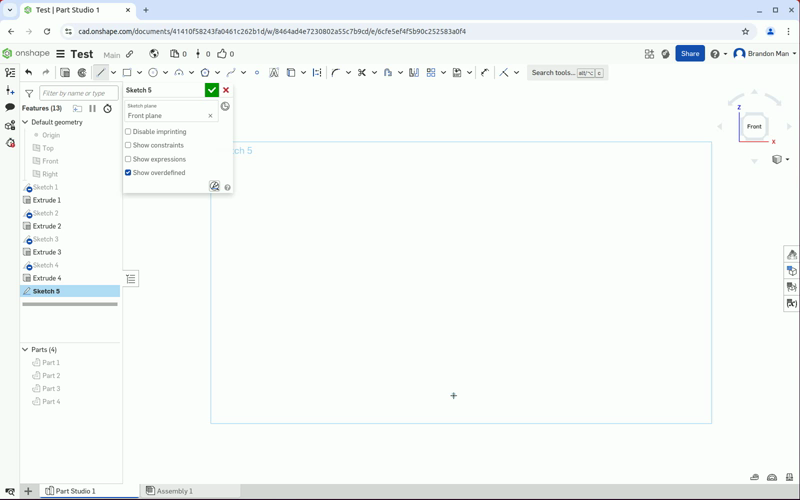
key_down(shift)
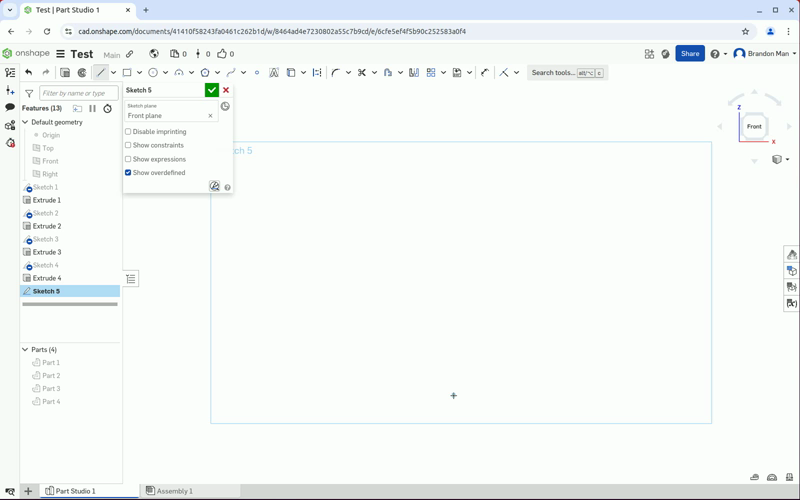
mouse_move(483, 395)
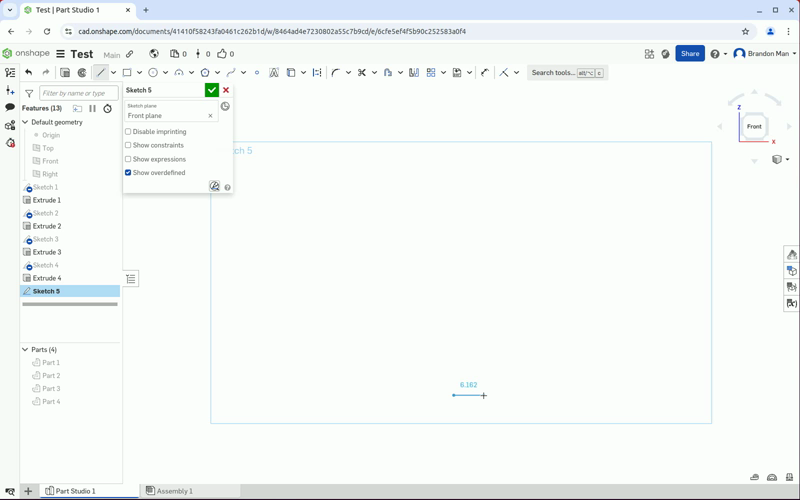
mouse_move(467, 395)
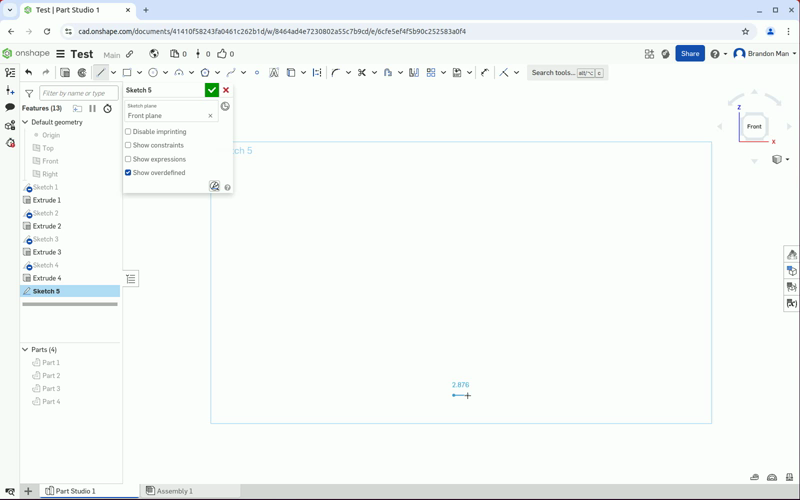
click(467, 395)
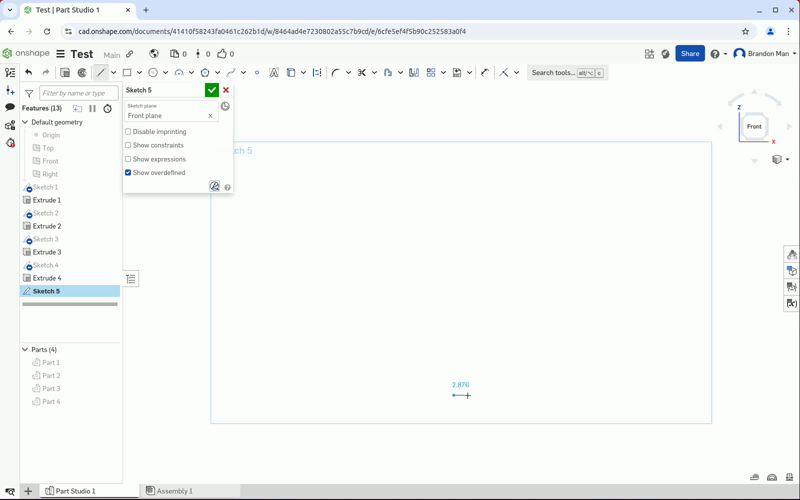
key_up(shift)
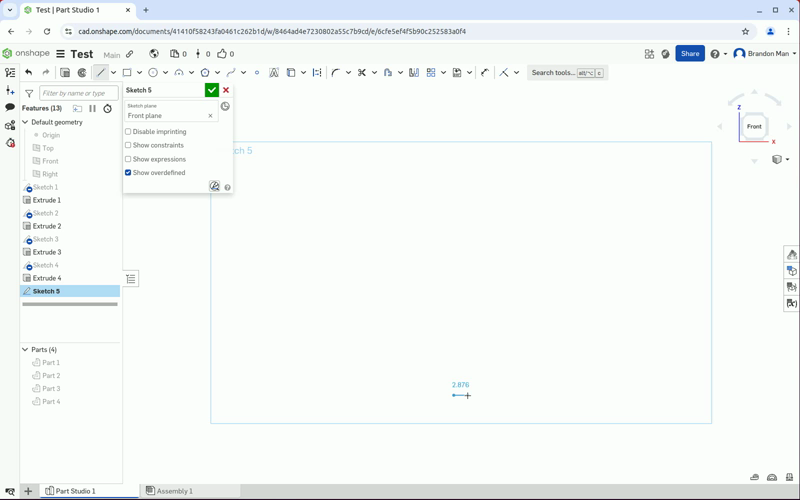
key_down(shift)
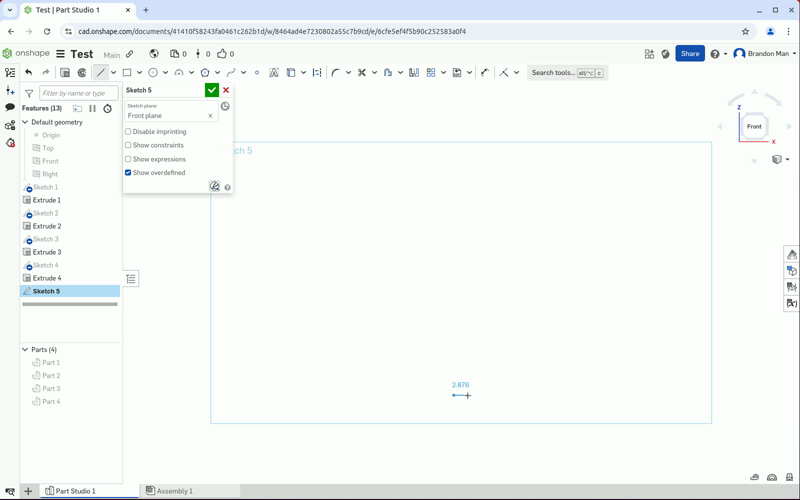
mouse_move(498, 395)
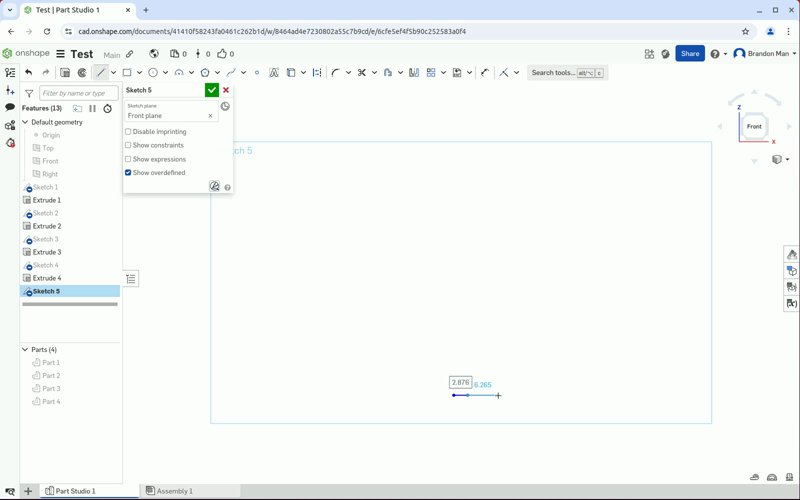
mouse_move(467, 378)
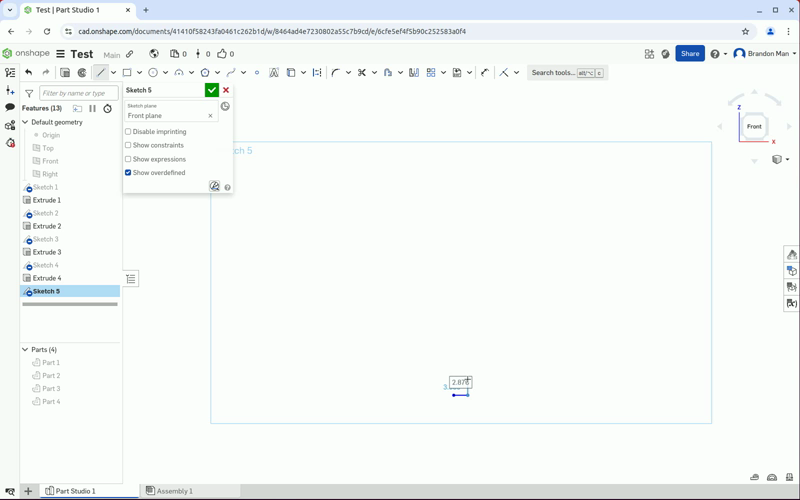
click(467, 378)
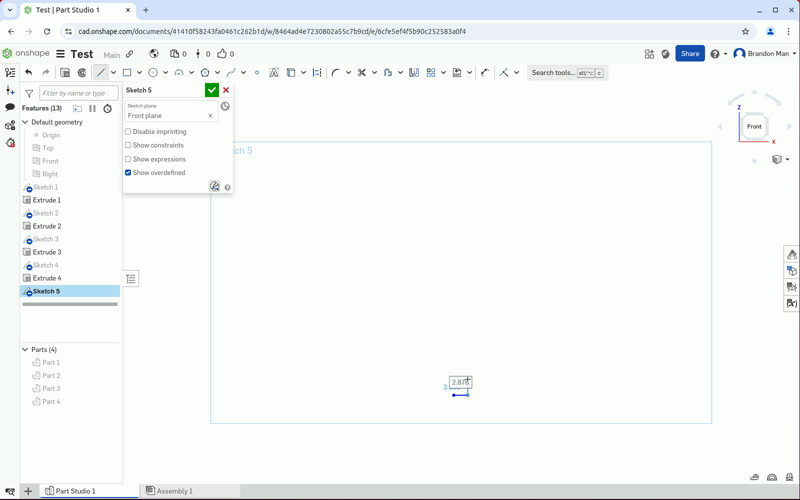
key_up(shift)
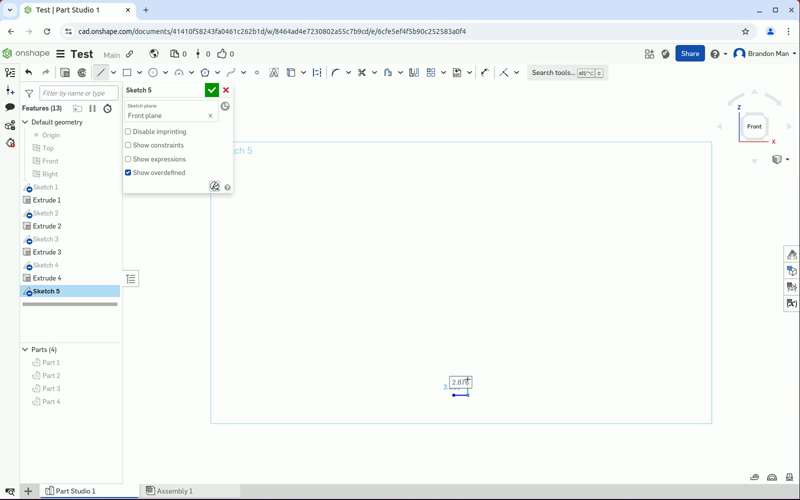
key_down(shift)
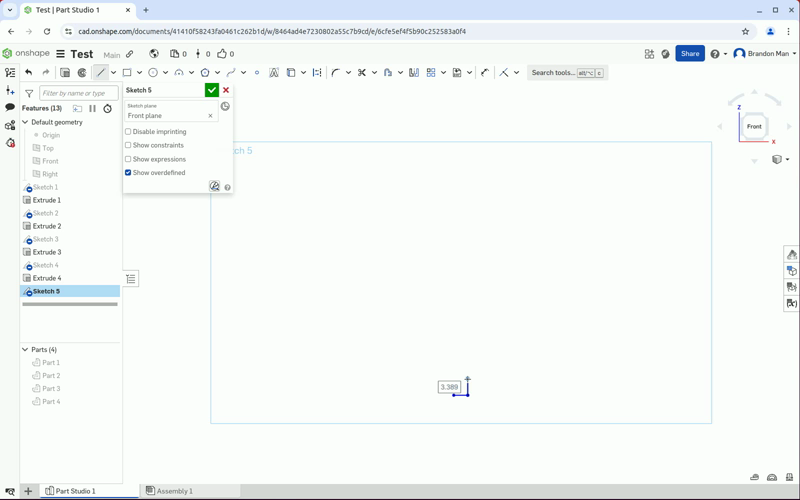
mouse_move(498, 378)
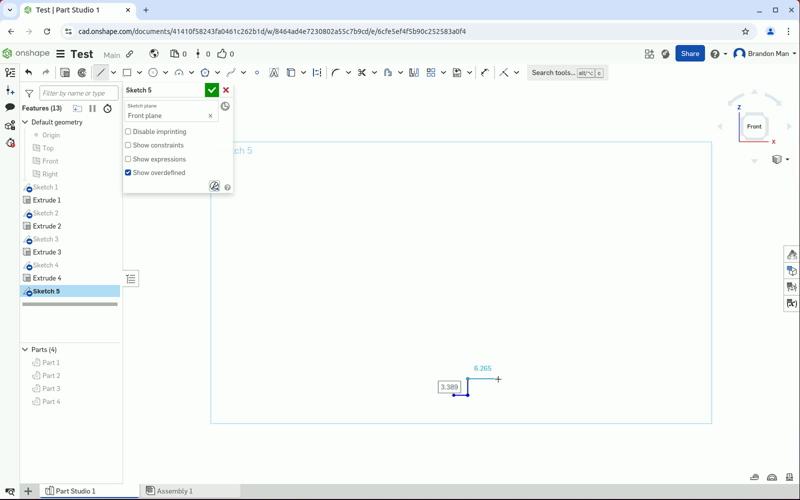
mouse_move(467, 327)
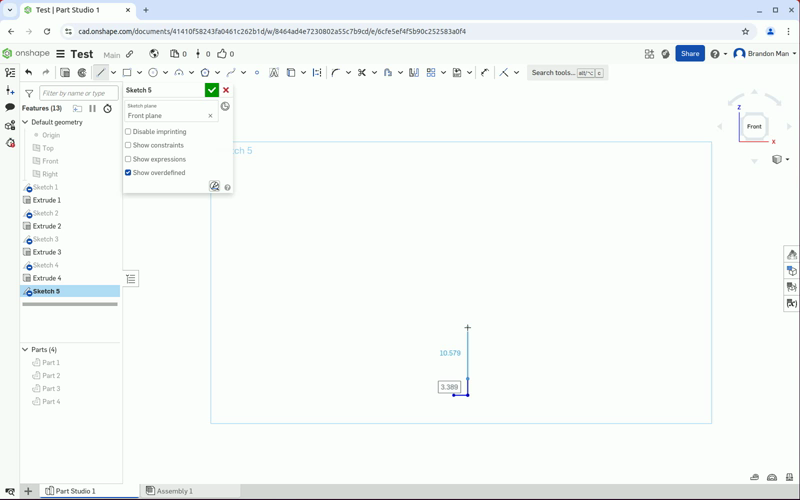
click(467, 327)
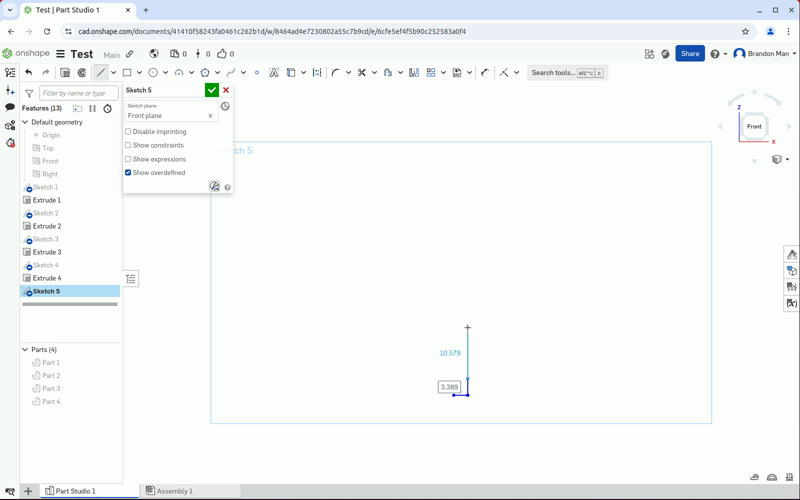
key_up(shift)
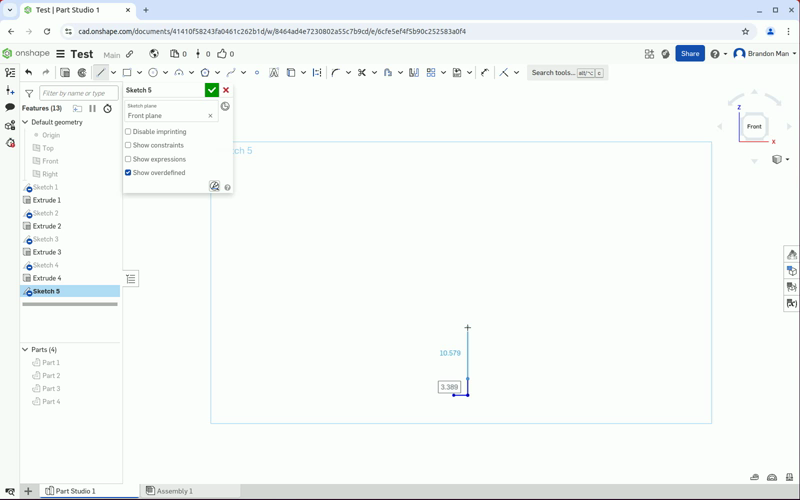
key_down(shift)
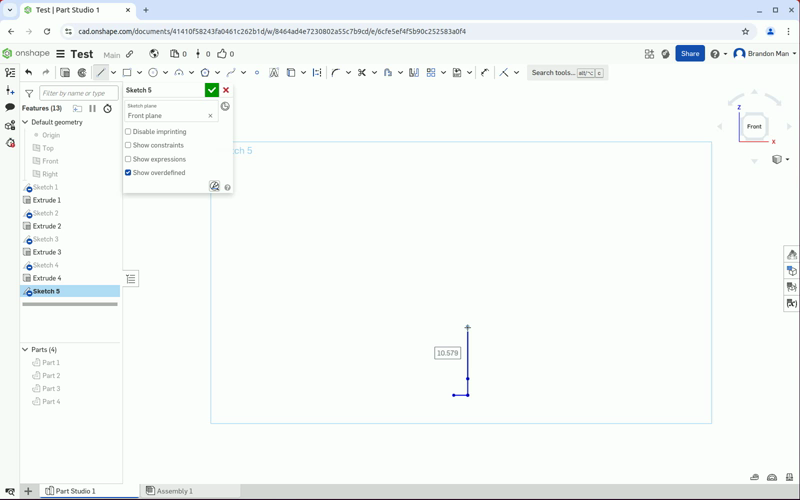
mouse_move(467, 240)
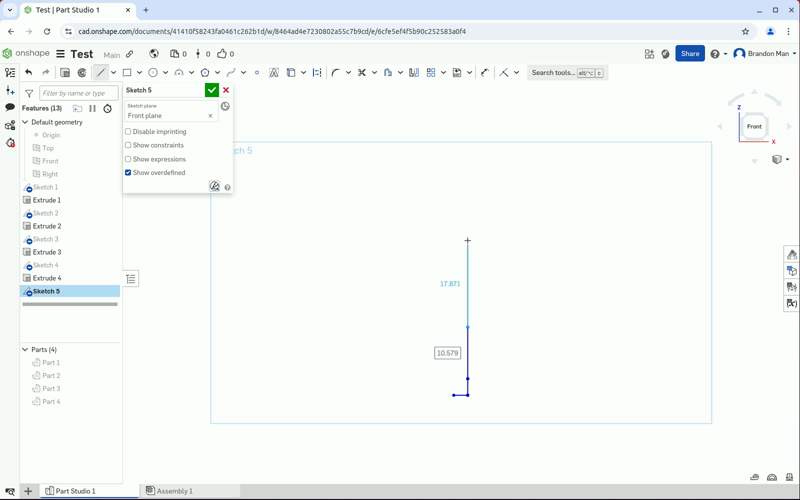
click(467, 240)
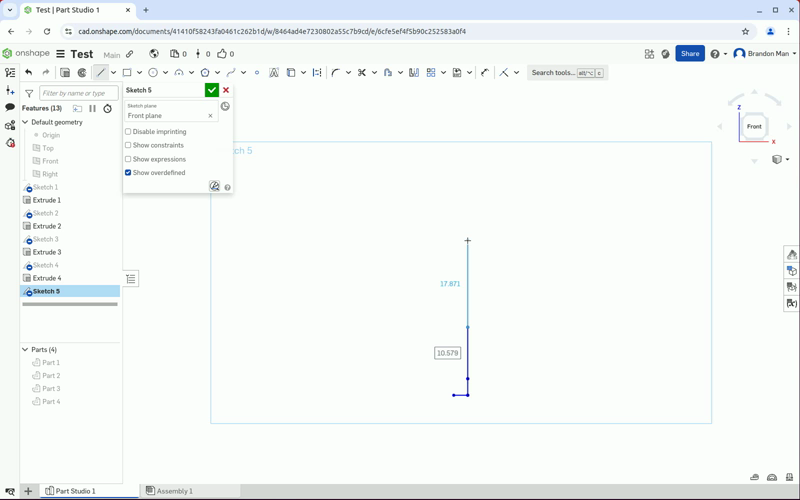
key_up(shift)
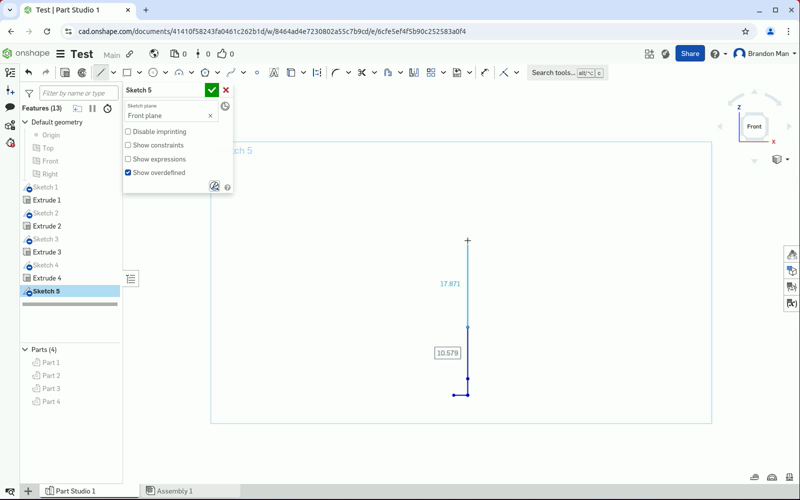
key_down(shift)
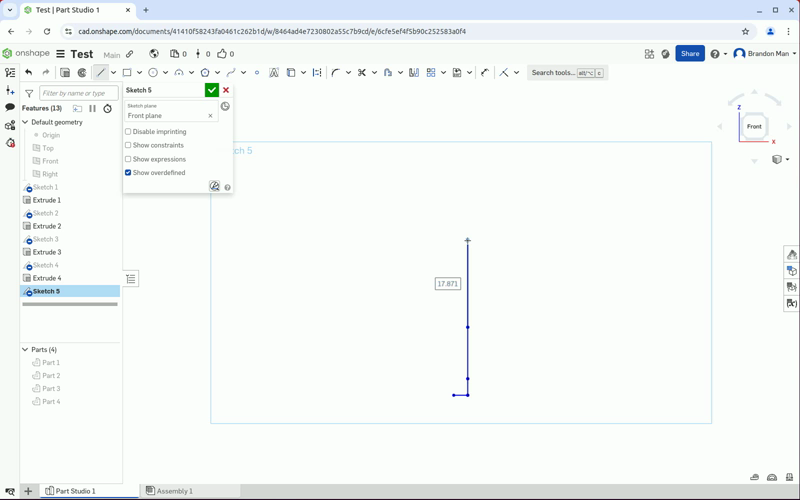
mouse_move(498, 240)
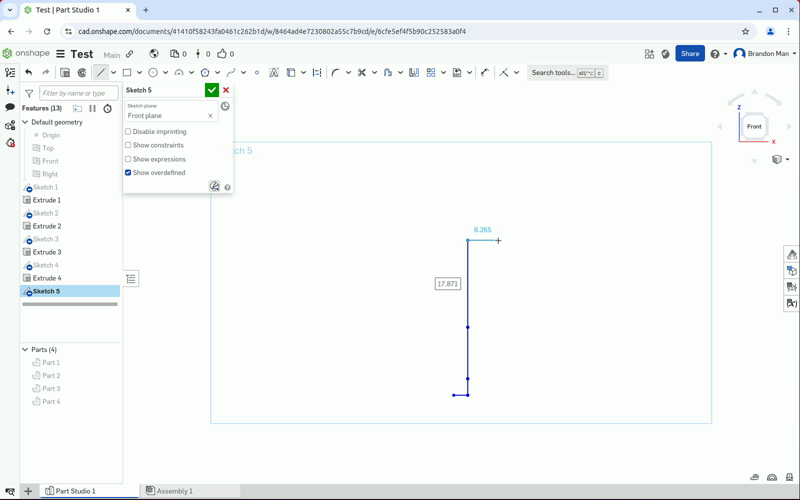
mouse_move(467, 188)
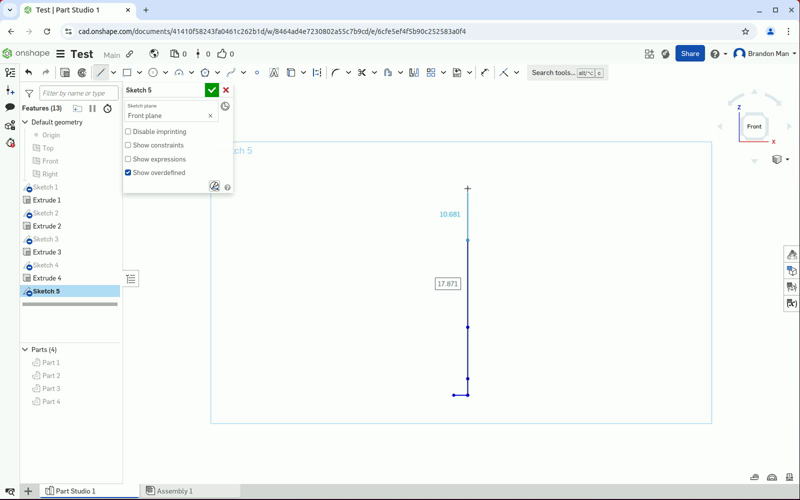
click(467, 188)
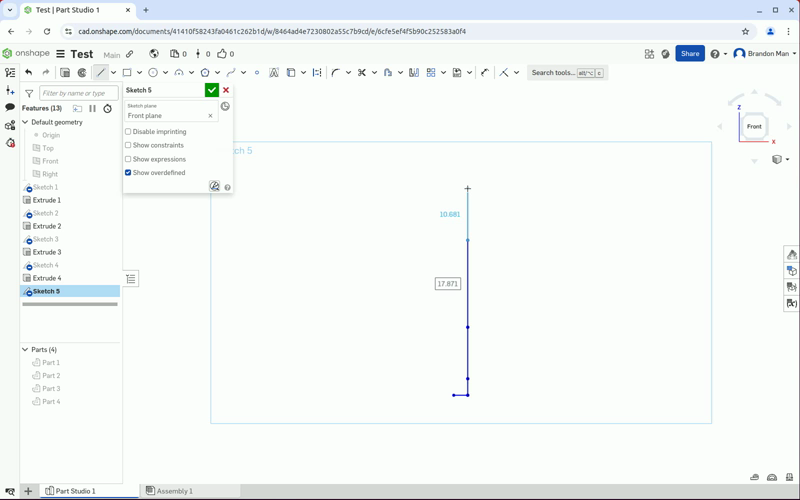
key_up(shift)
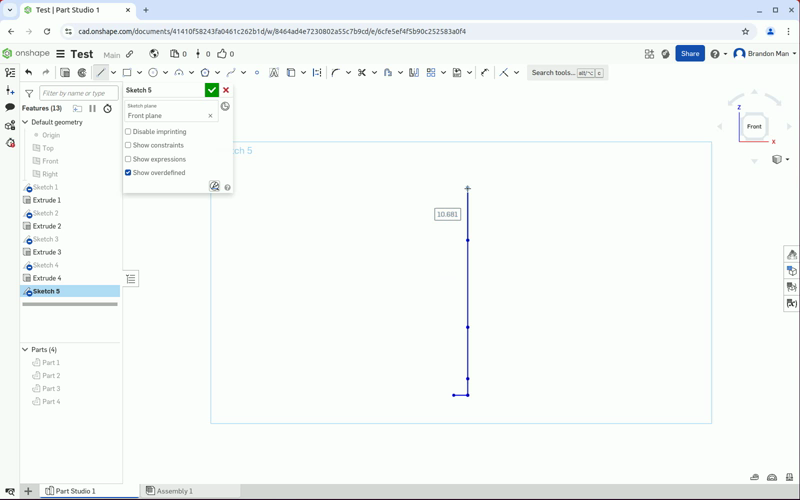
key_down(shift)
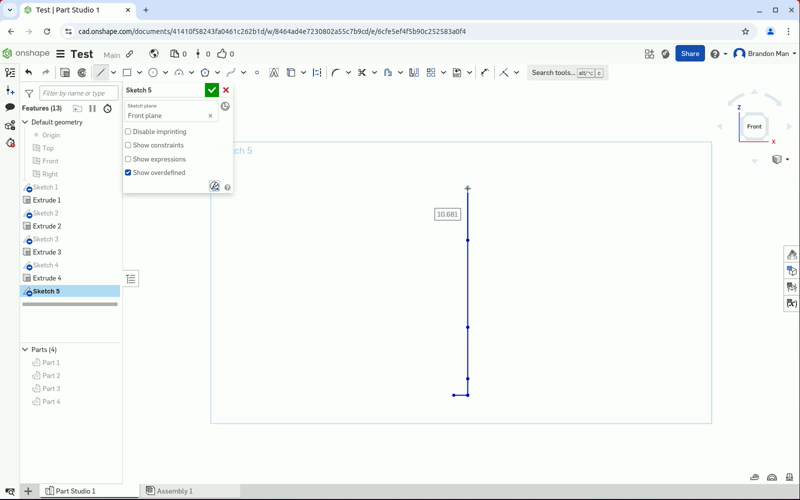
mouse_move(498, 188)
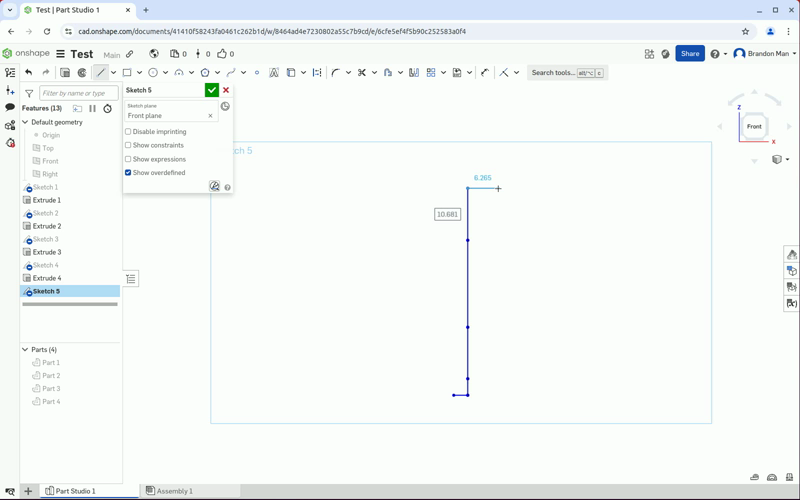
mouse_move(467, 171)
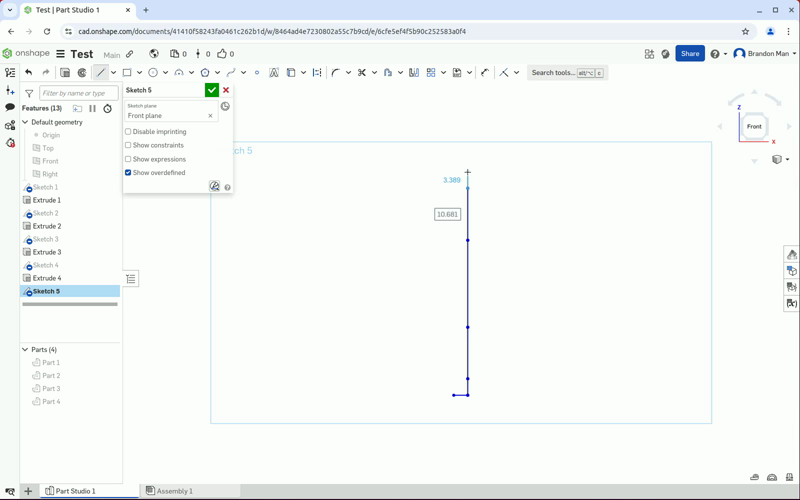
click(467, 171)
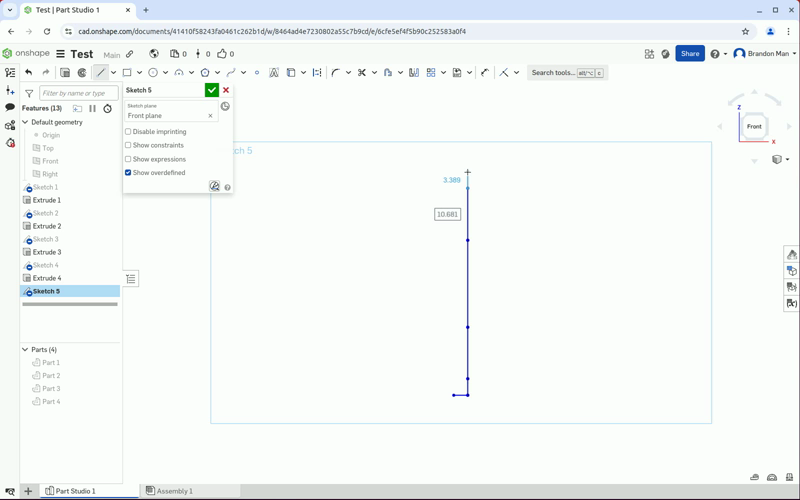
key_up(shift)
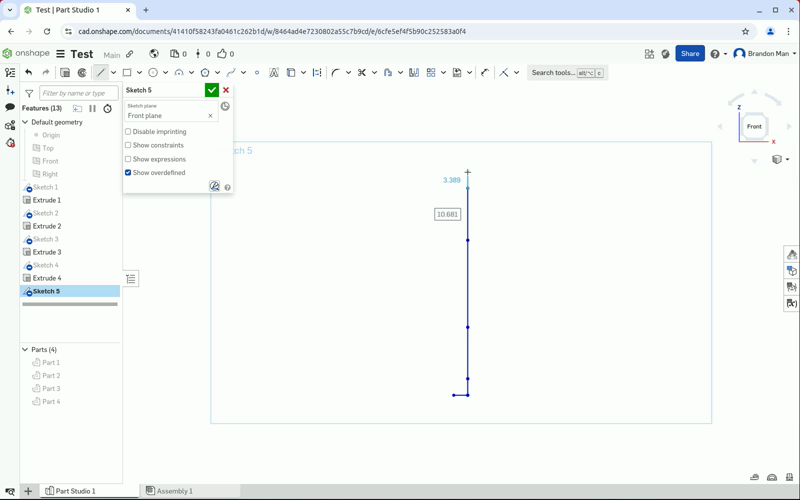
key_down(shift)
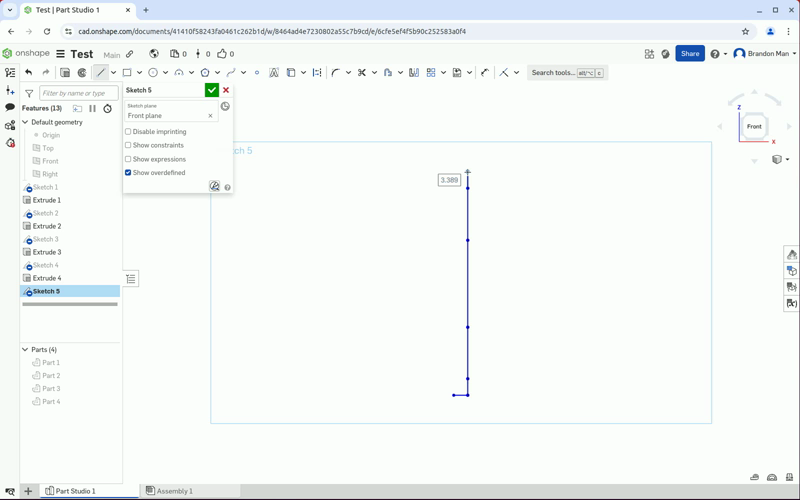
mouse_move(498, 171)
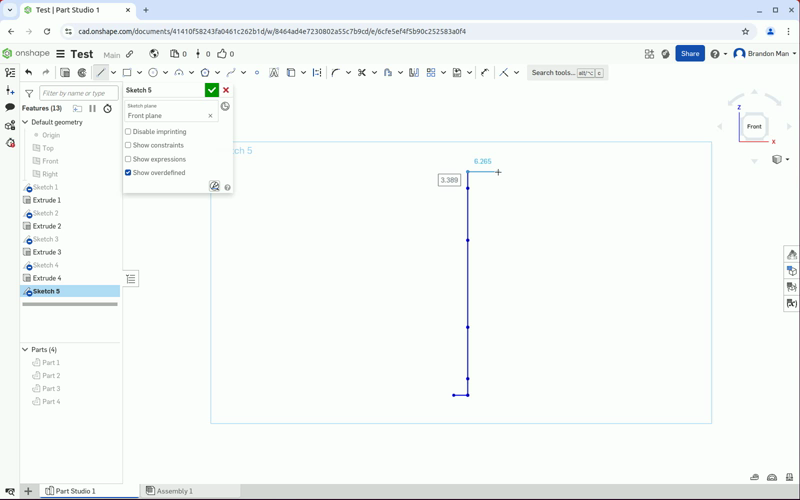
mouse_move(453, 171)
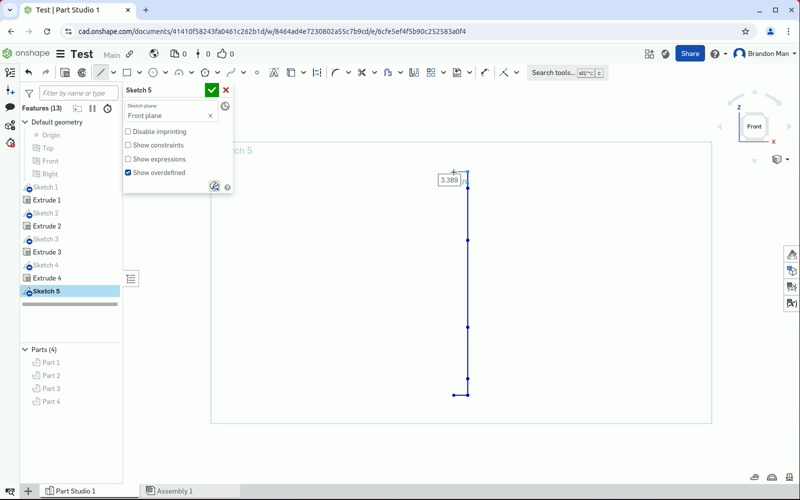
click(453, 171)
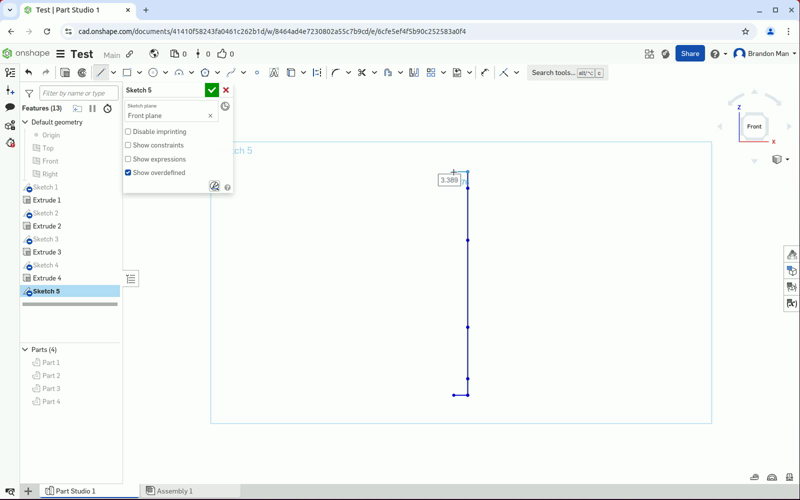
key_up(shift)
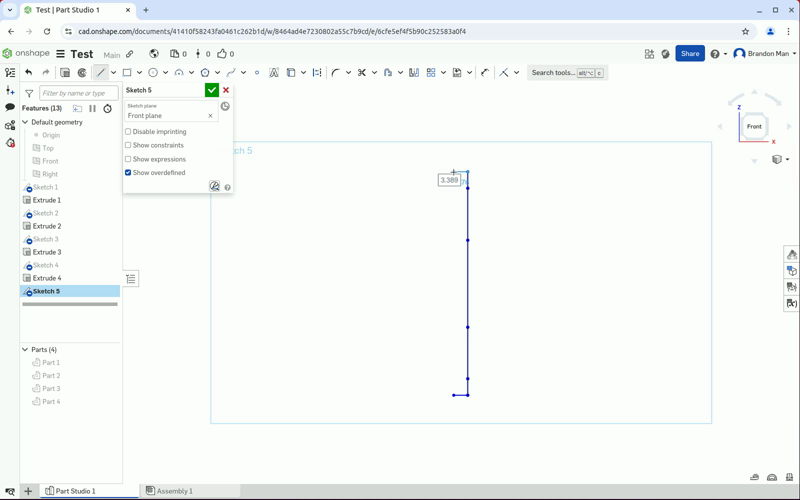
key_down(shift)
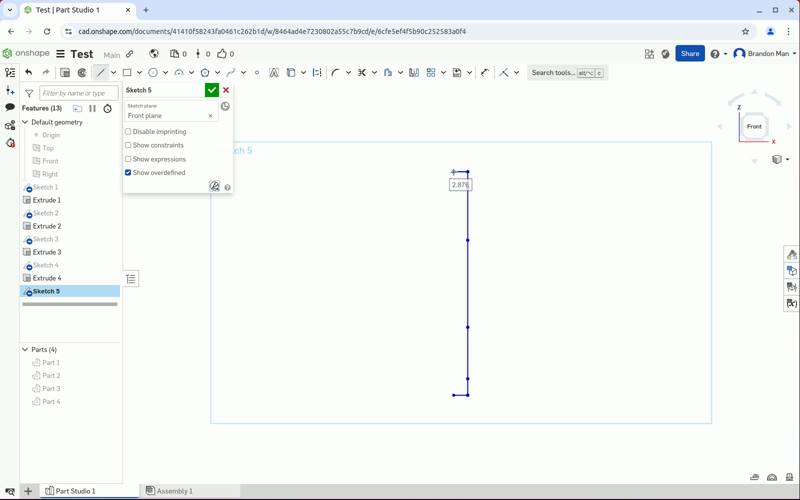
mouse_move(453, 395)
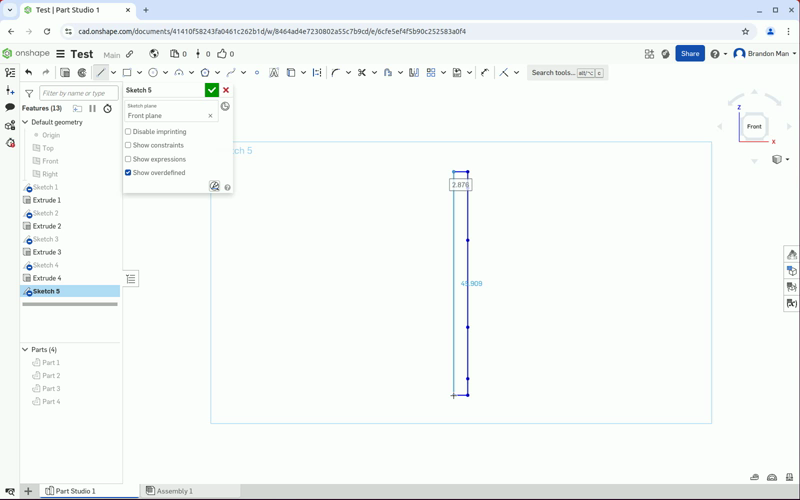
key_up(shift)
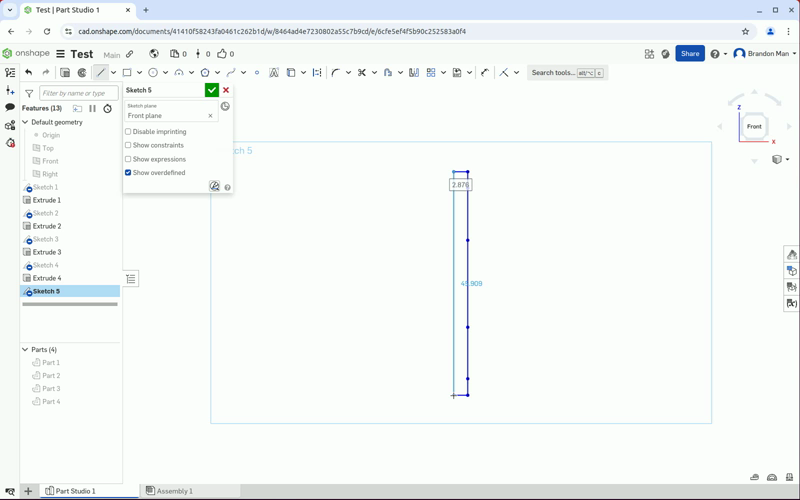
click(453, 395)
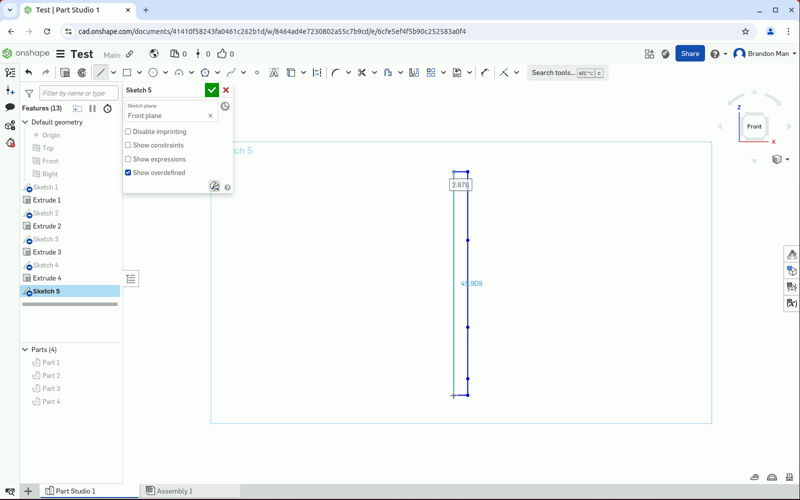
key(esc)
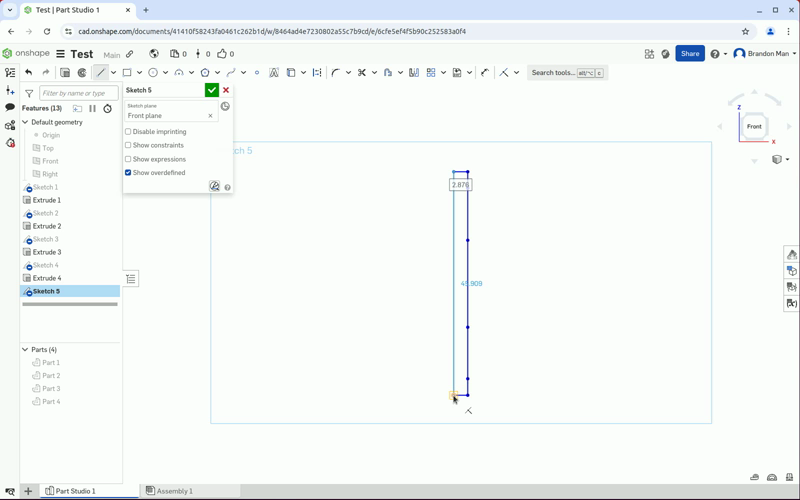
mouse_move(464, 295)
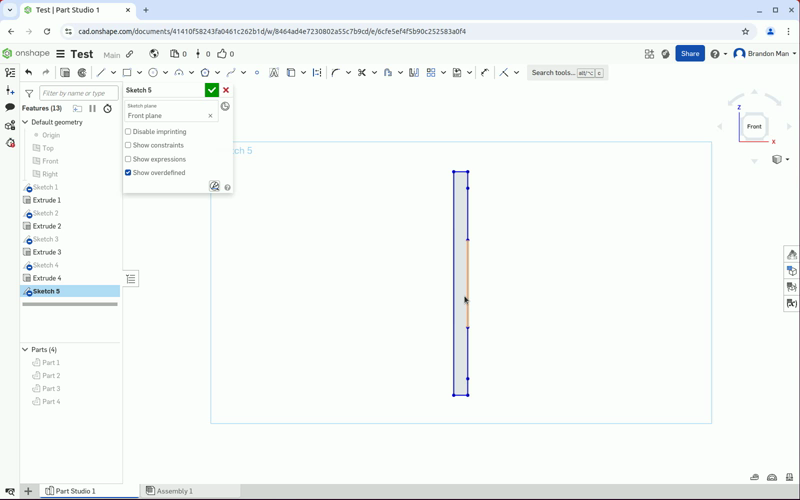
click(464, 295)
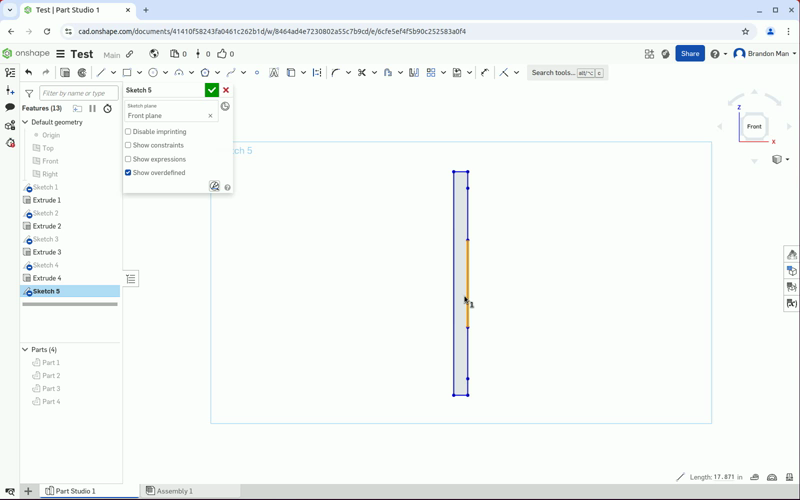
mouse_move(73, 352)
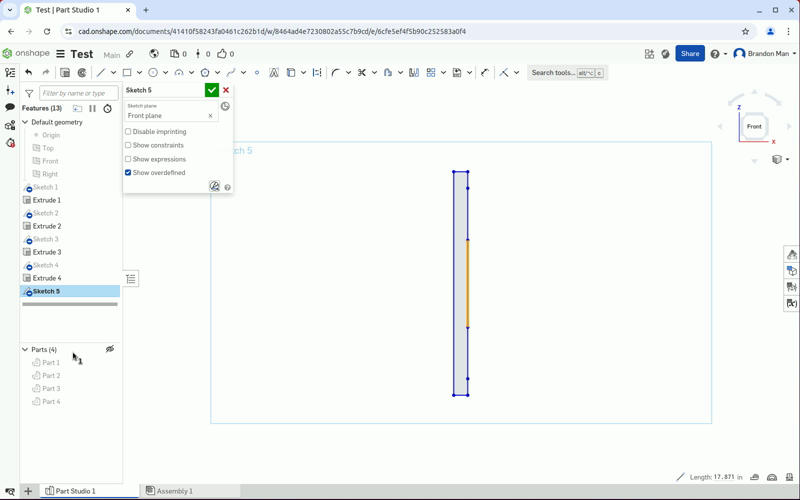
key(shift+y)
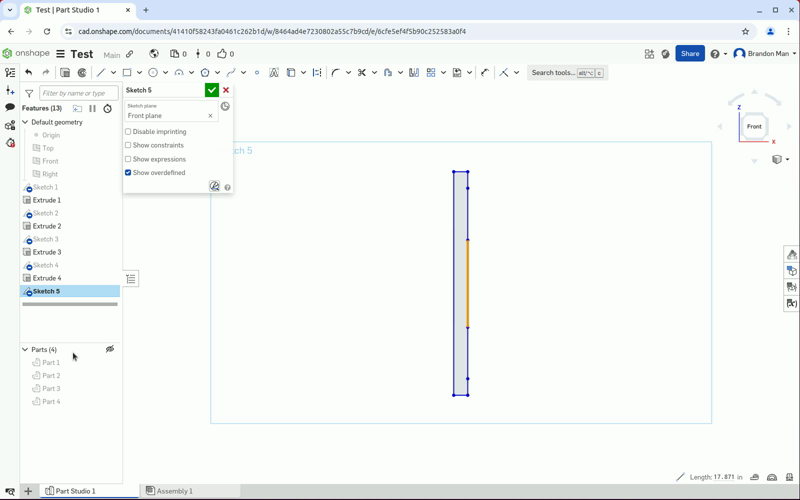
key(shift+e)
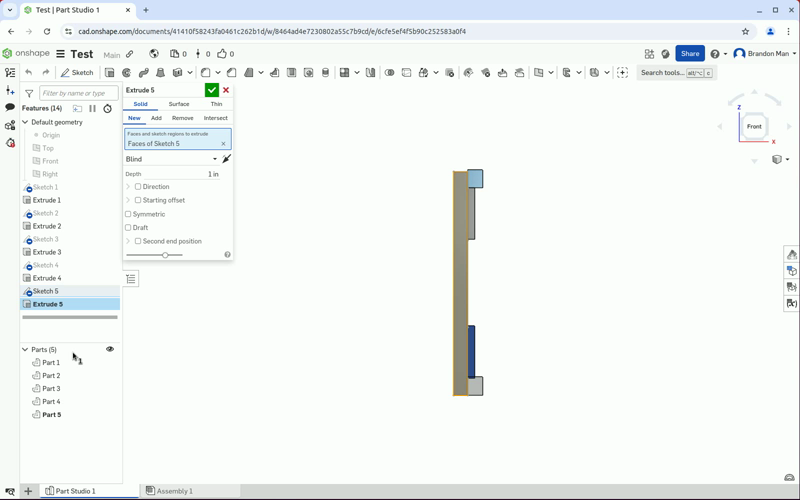
mouse_move(143, 106)
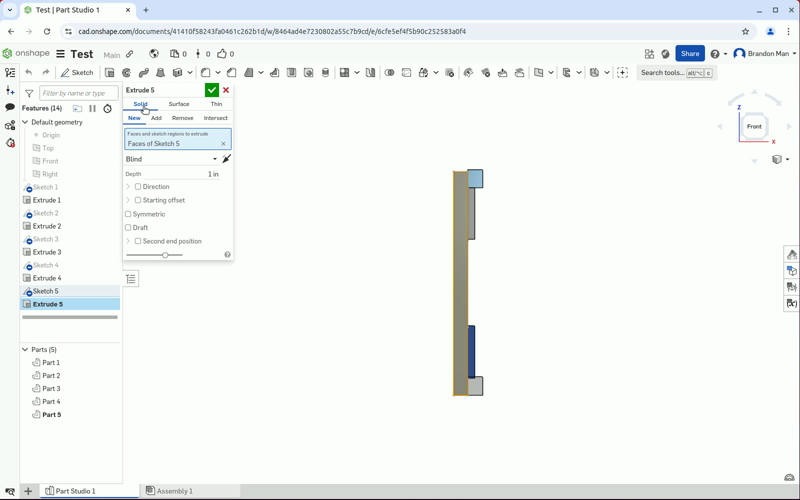
click(143, 106)
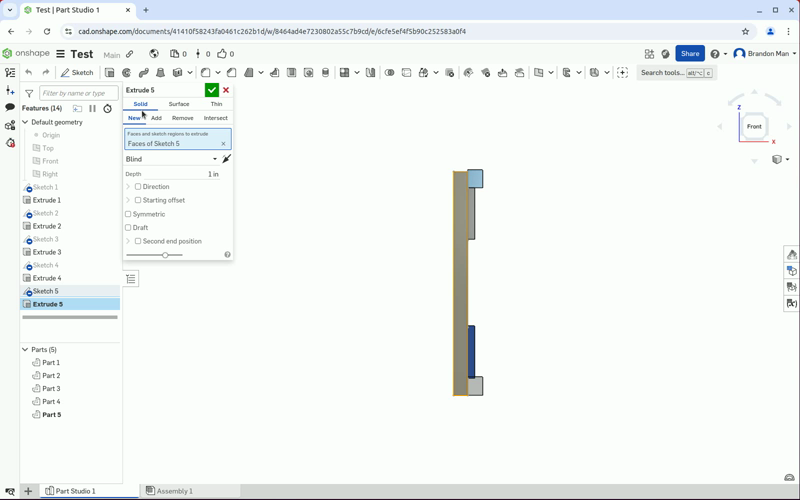
mouse_move(137, 120)
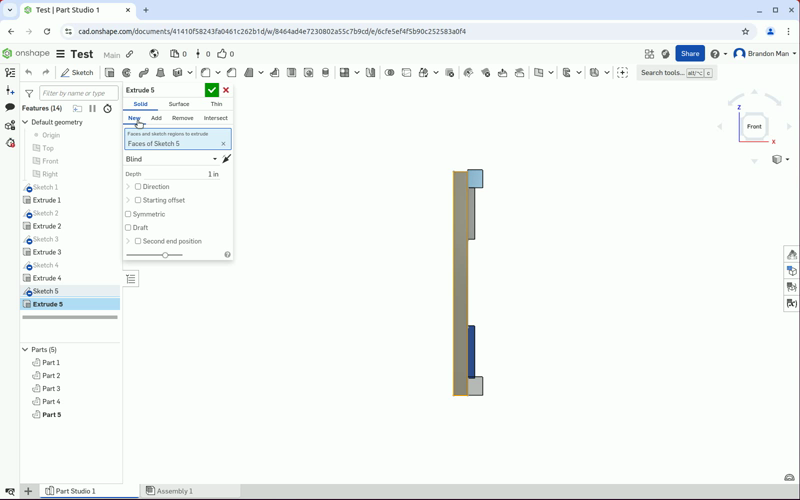
click(137, 120)
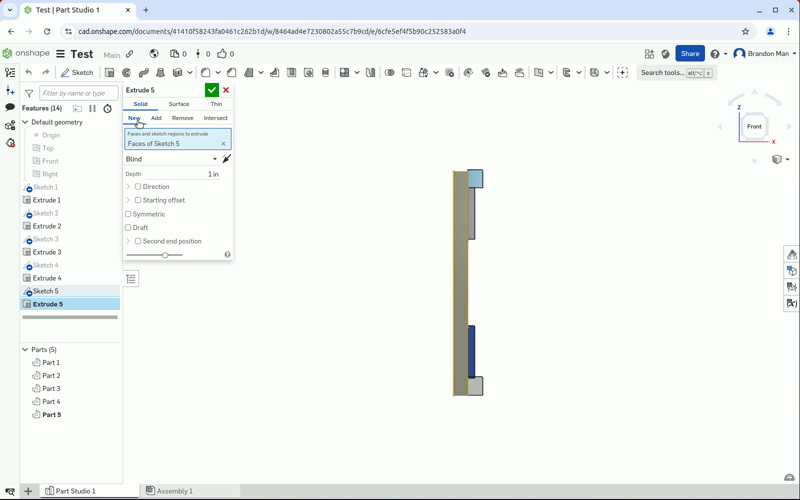
key(tab, 4)
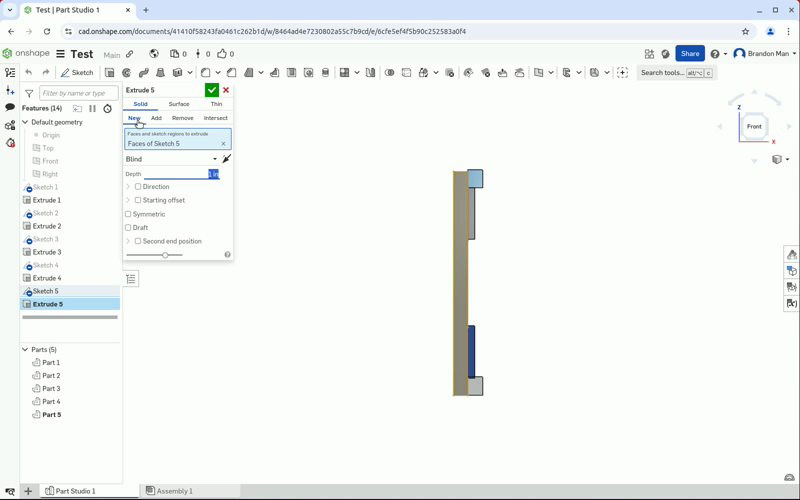
text(3.611)
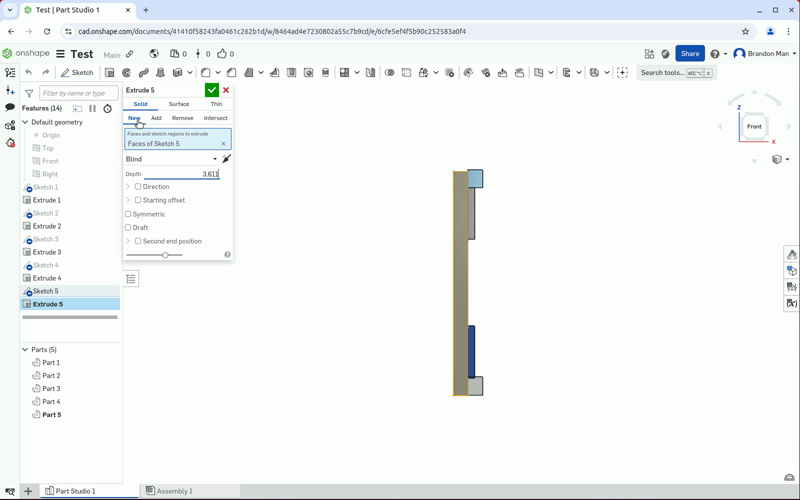
key(enter)
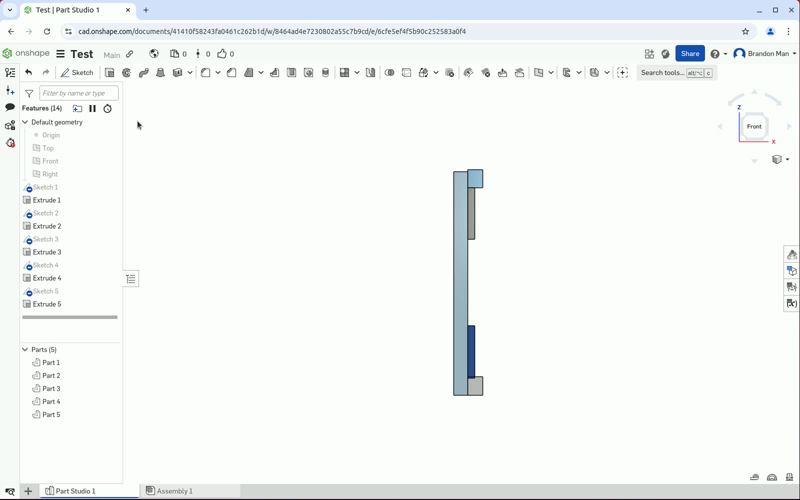
key(shift+h)
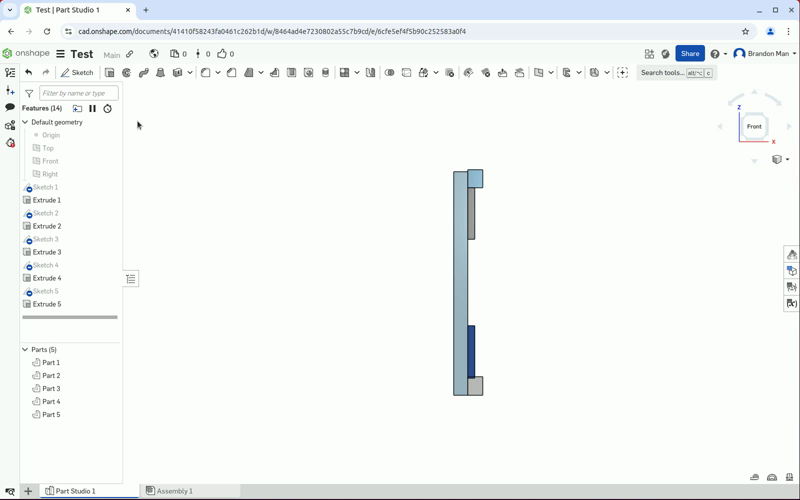
key(shift+h)
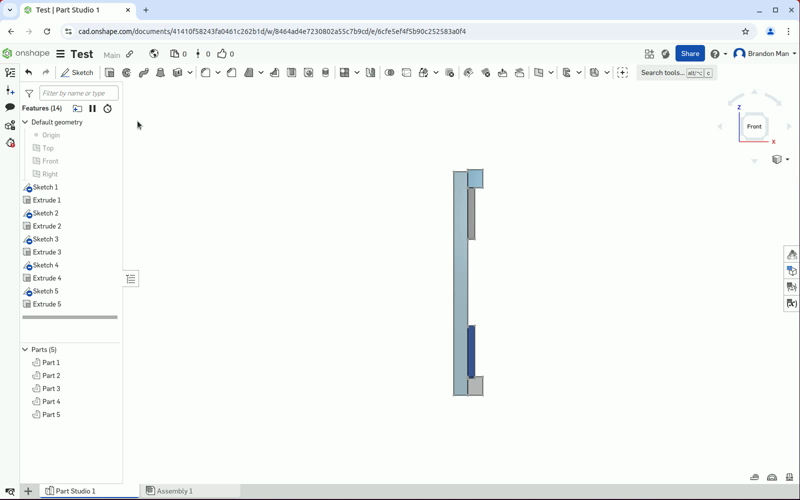
key(shift+7)
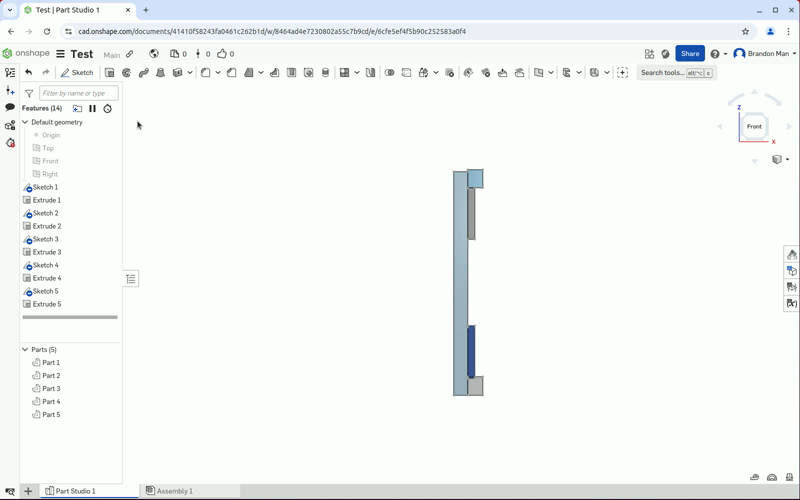
key(left, 2)
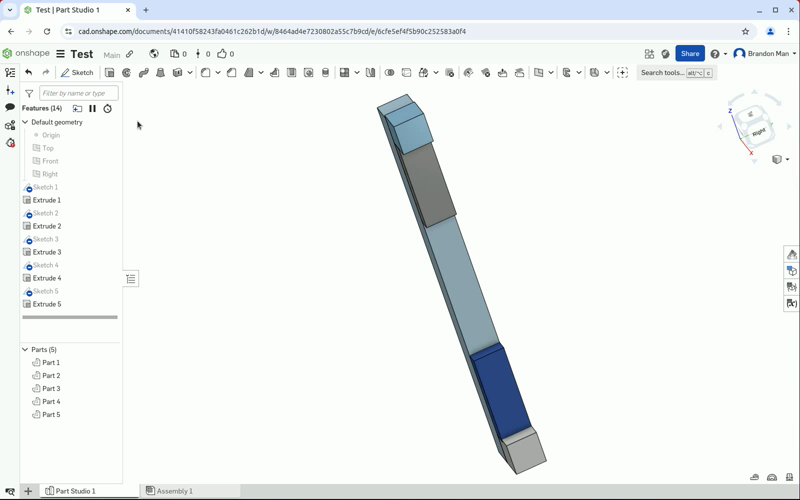
key(down, 2)
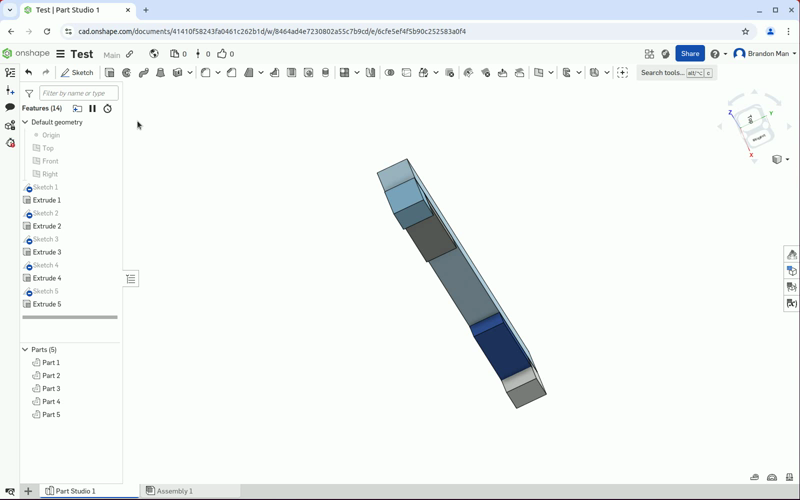
key(up, 2)
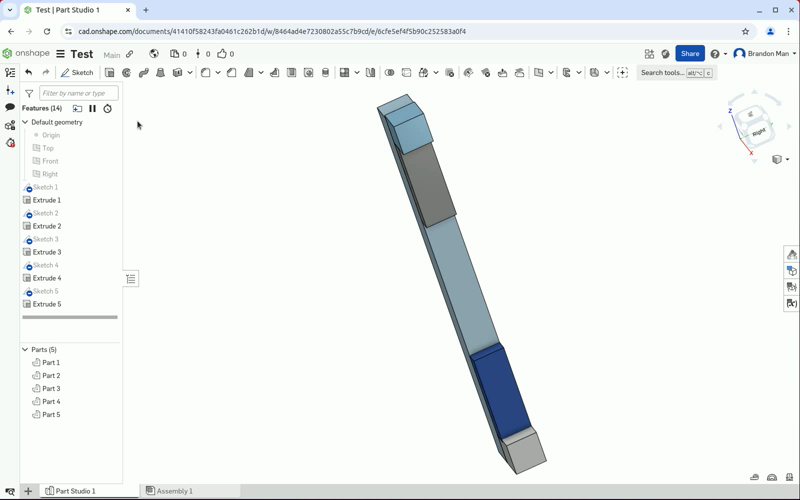
key(right, 2)
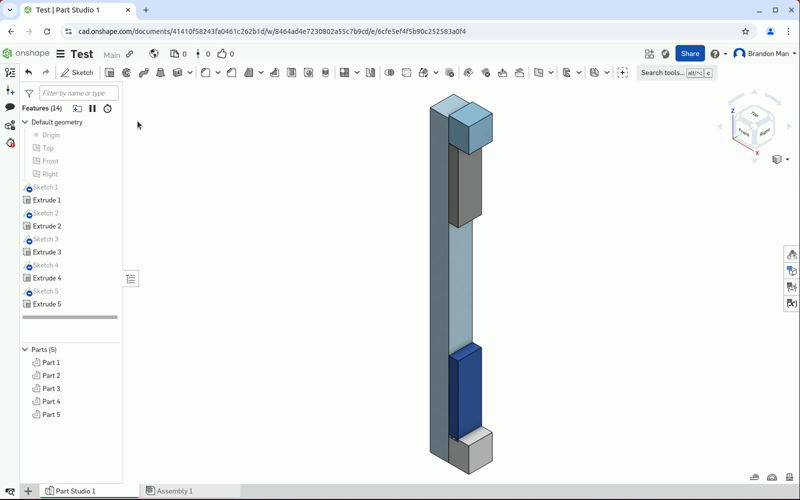
mouse_move(73, 189)
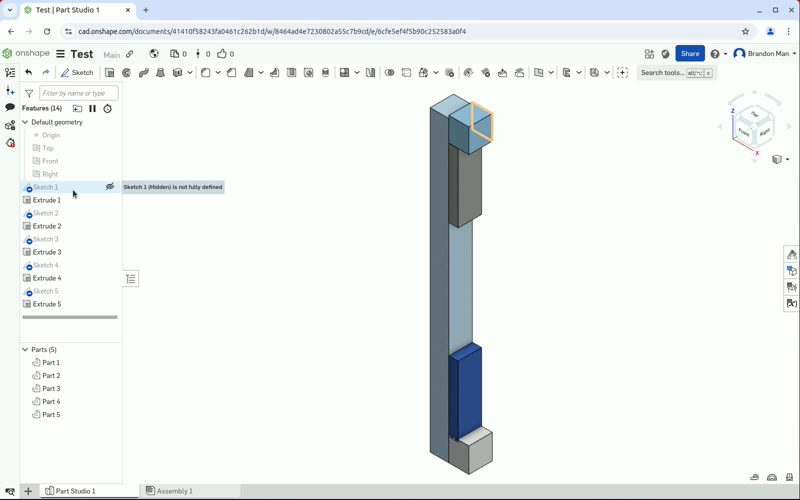
click(73, 189)